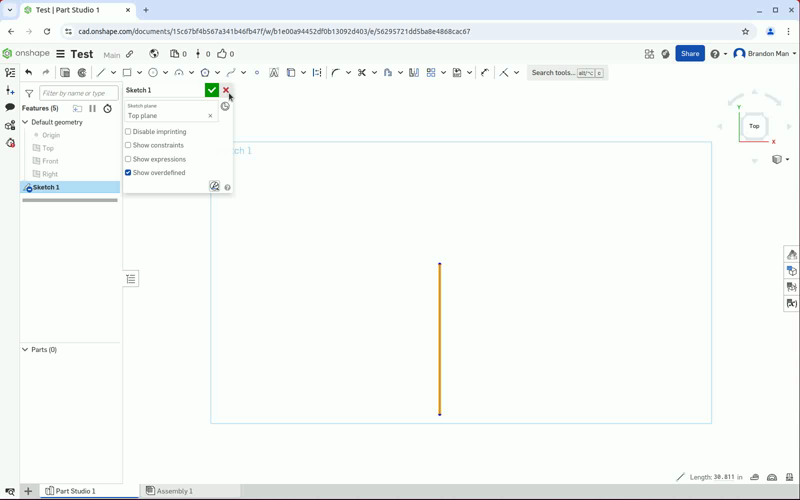
key(shift+h)
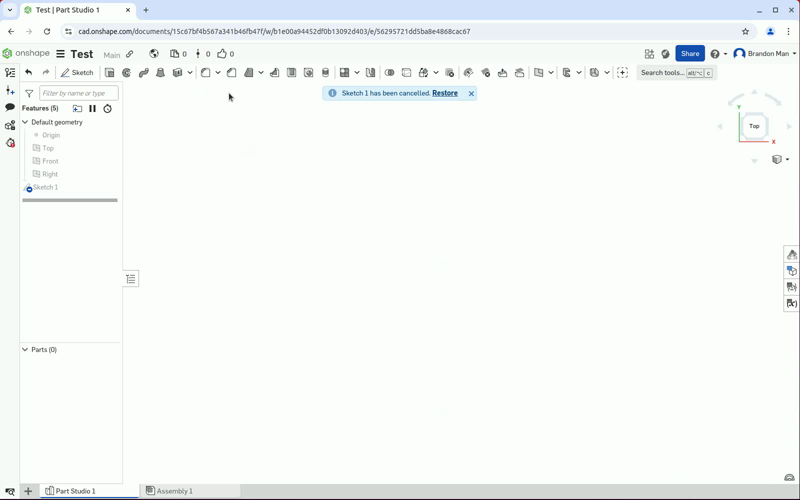
mouse_move(73, 352)
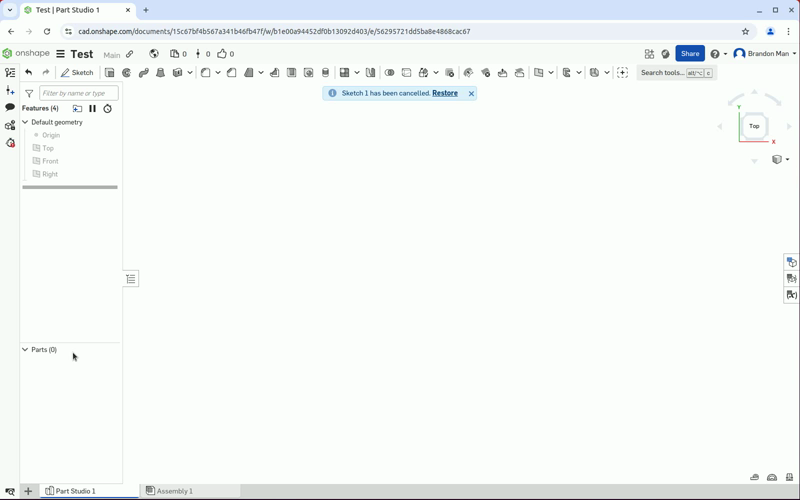
key(y)
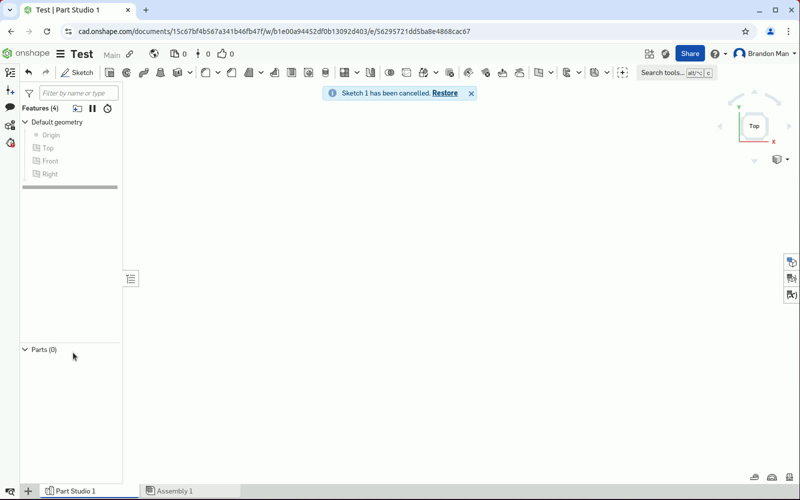
key(shift+p)
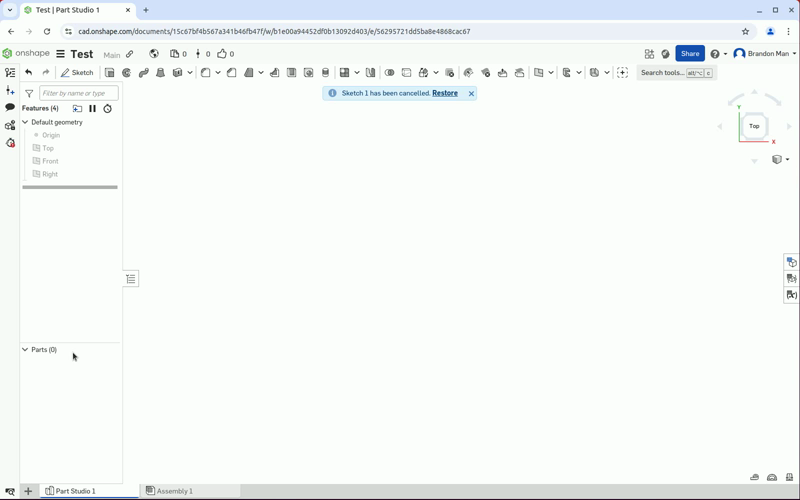
key(space)
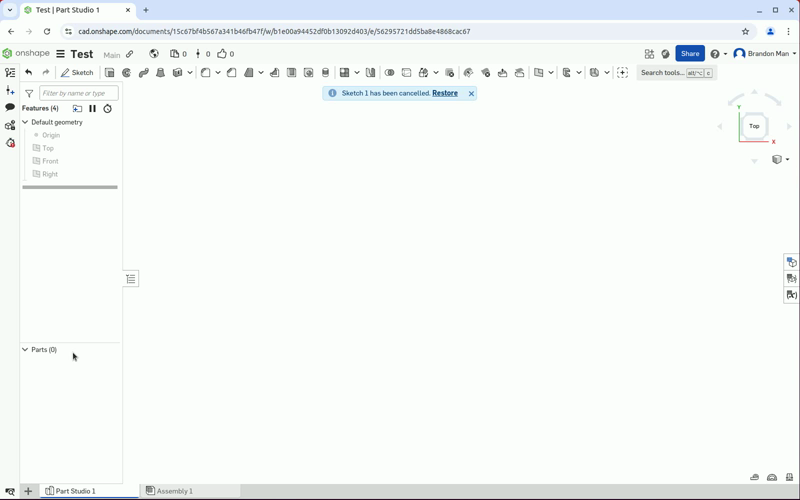
key_down(shift)
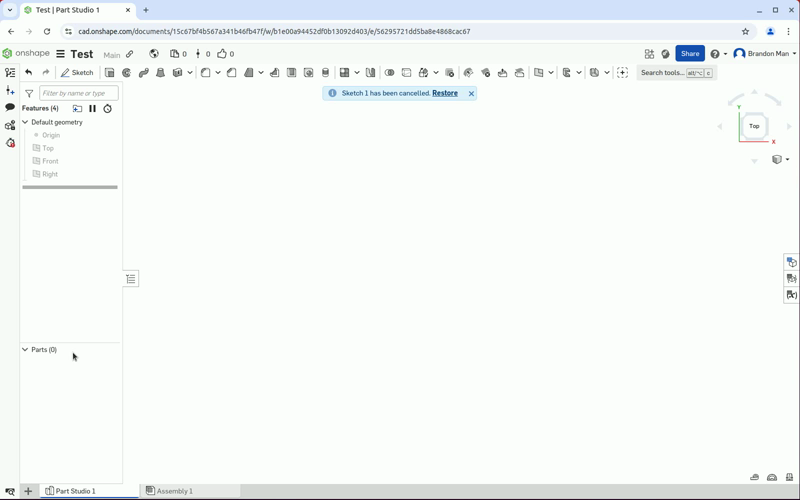
key(up)
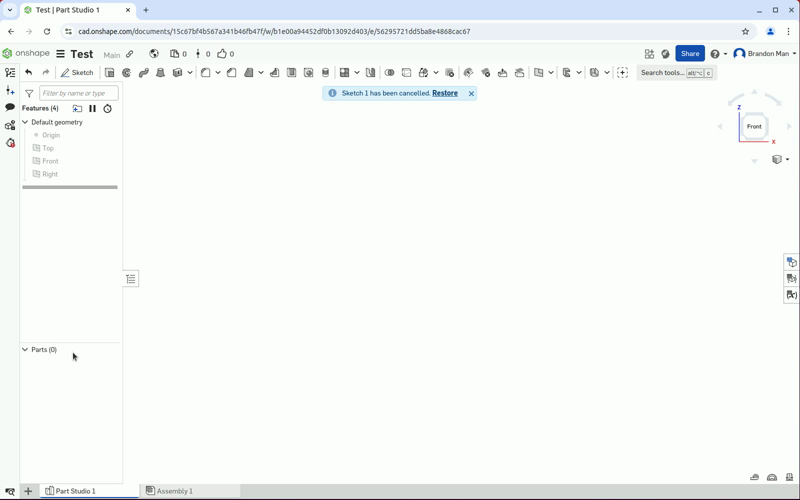
key_up(shift)
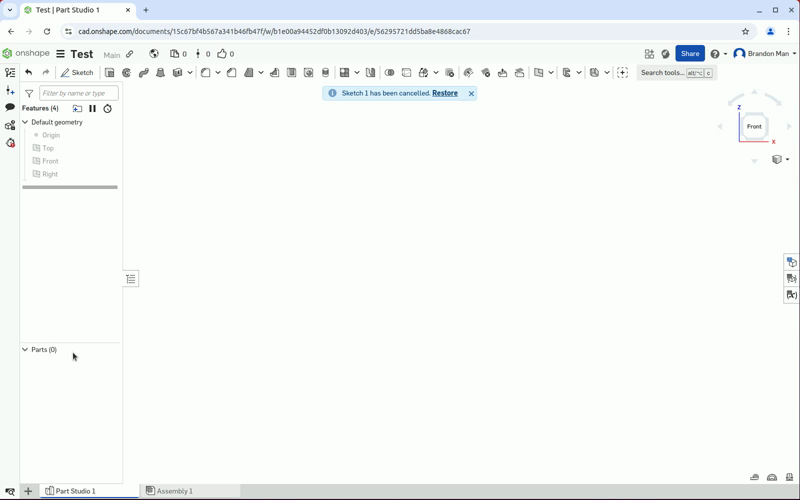
mouse_move(73, 352)
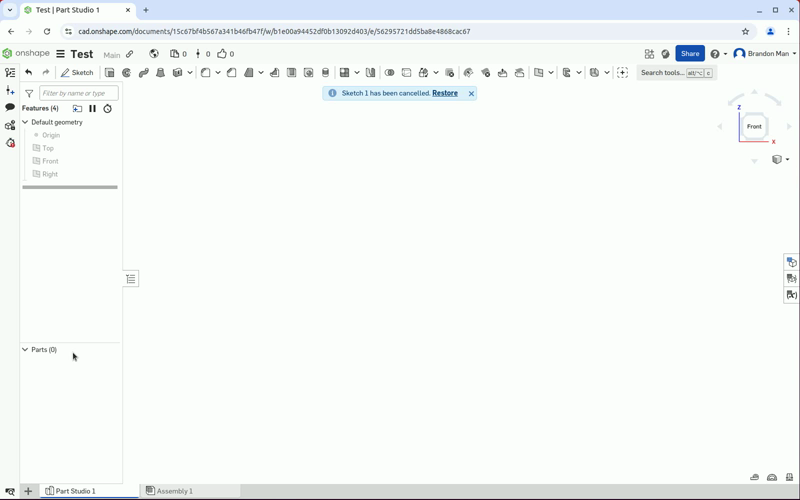
key(shift+y)
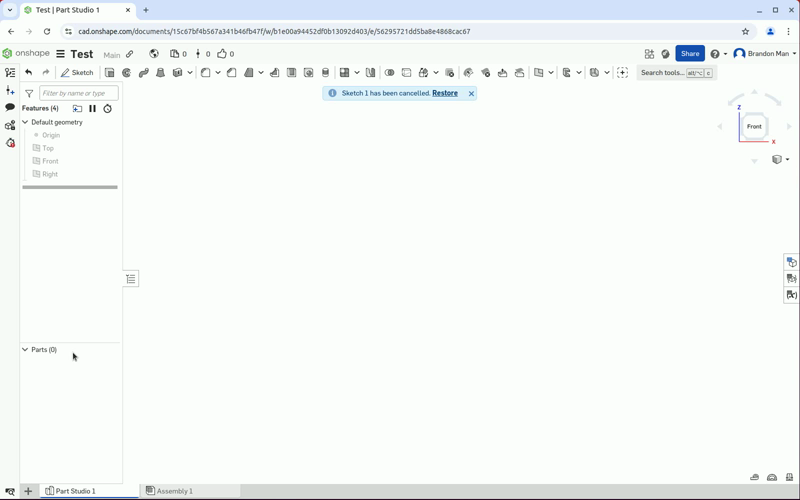
key(shift+s)
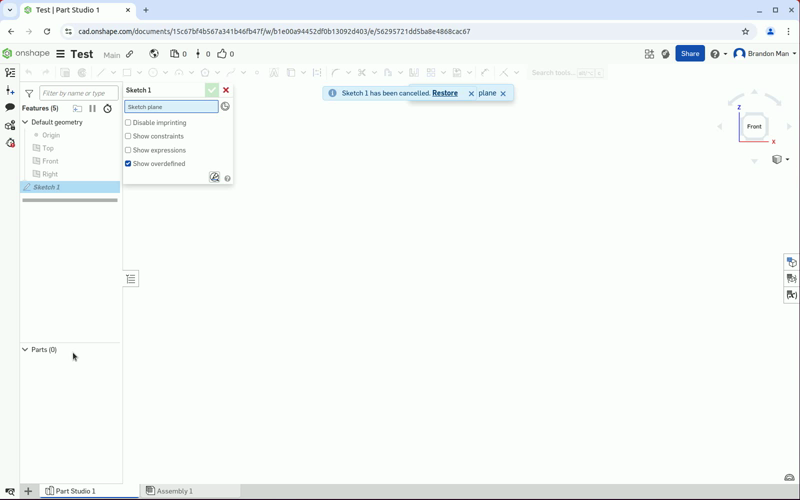
mouse_move(73, 163)
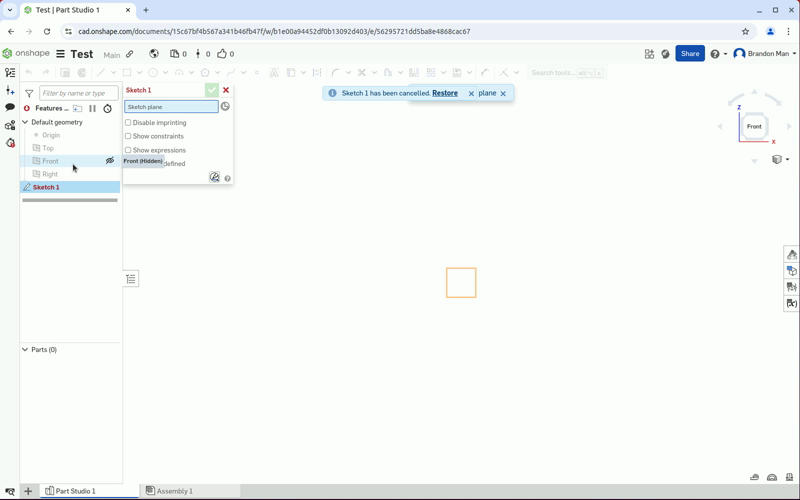
click(73, 163)
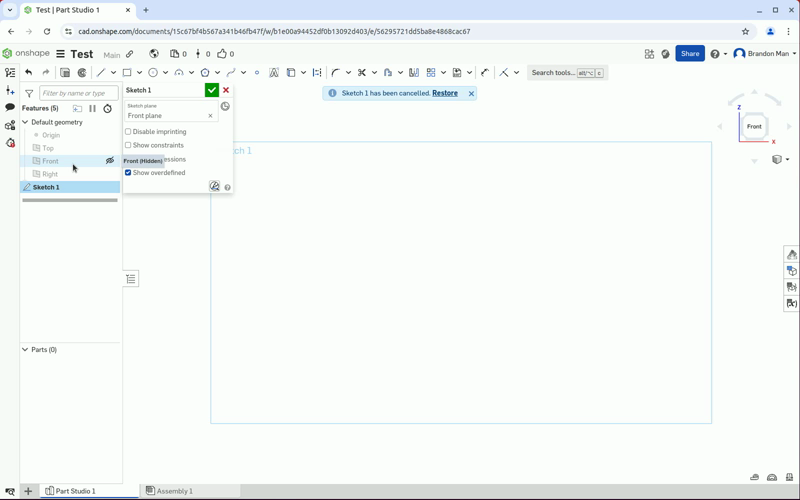
mouse_move(73, 352)
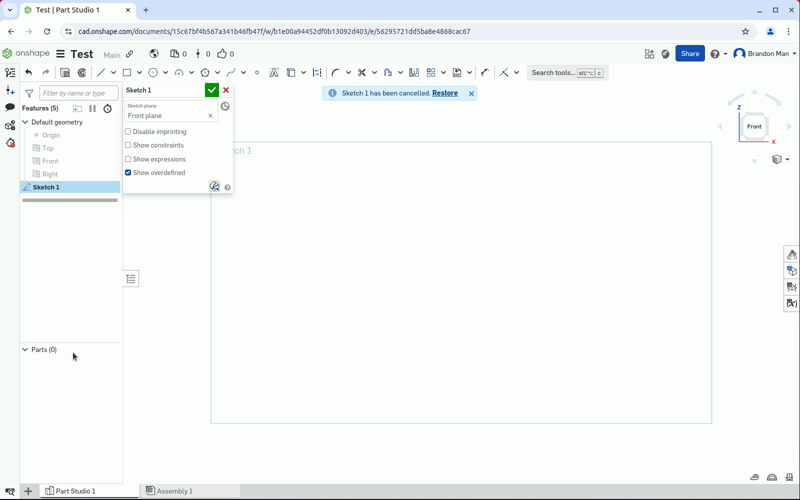
key(y)
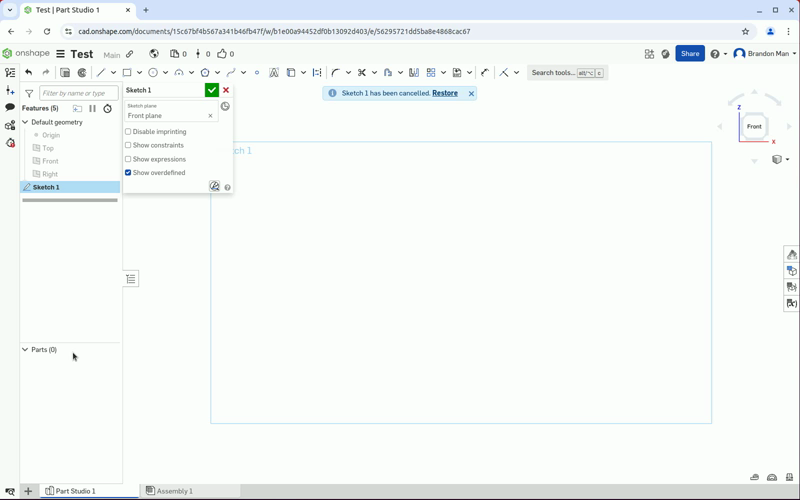
key(l)
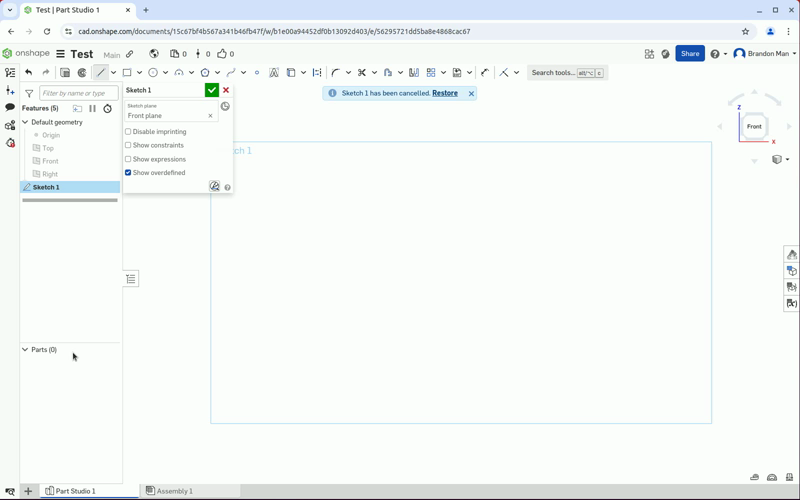
key_down(shift)
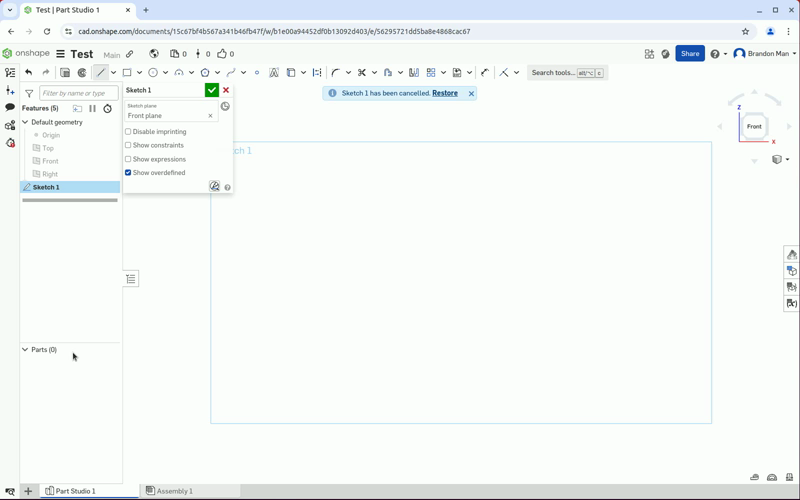
mouse_move(460, 264)
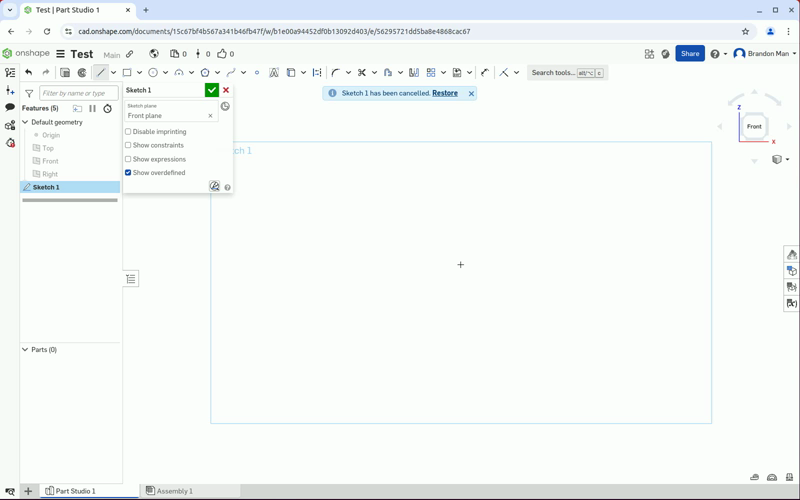
click(460, 264)
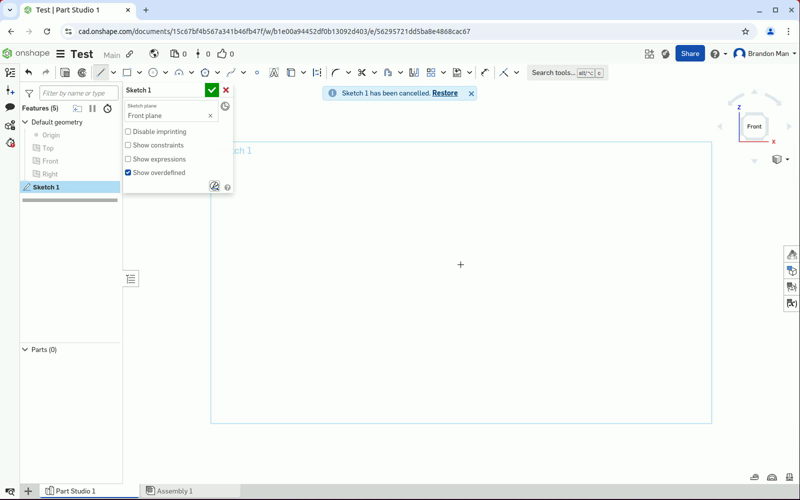
key_up(shift)
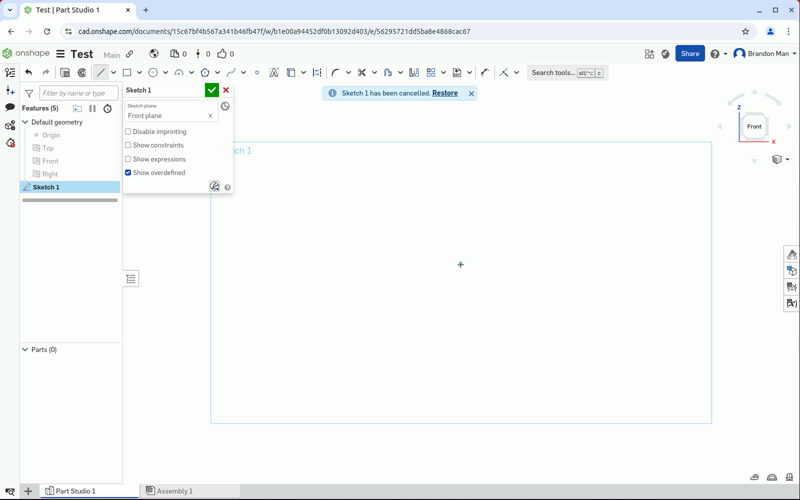
key_down(shift)
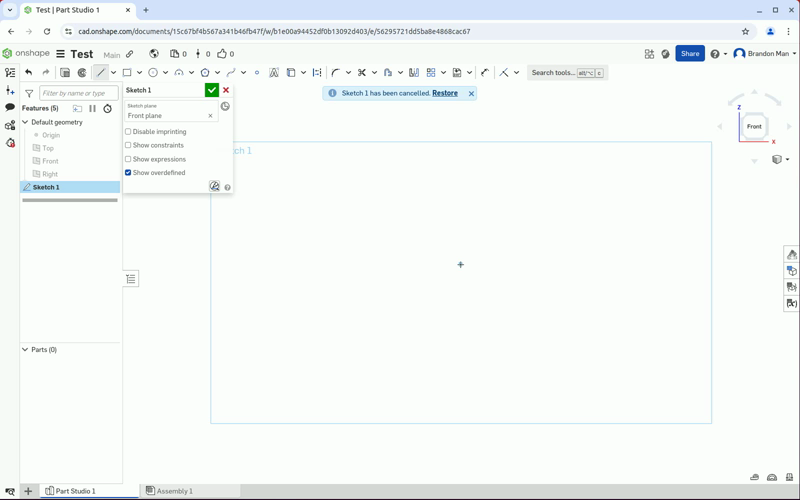
mouse_move(573, 264)
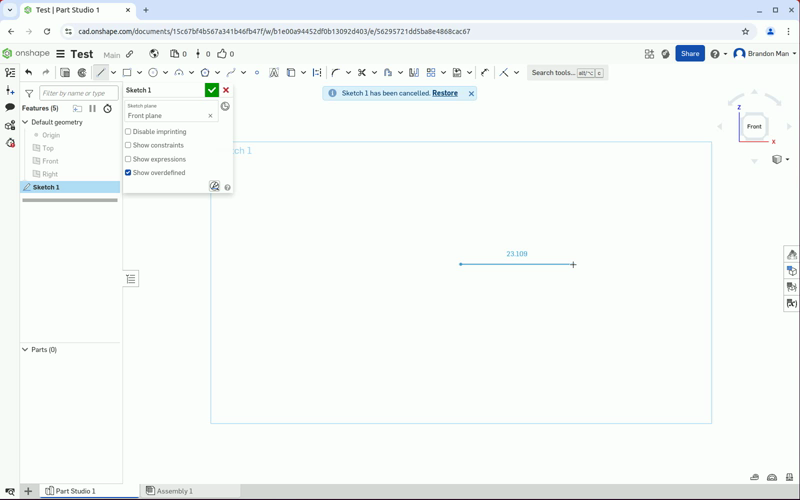
click(573, 264)
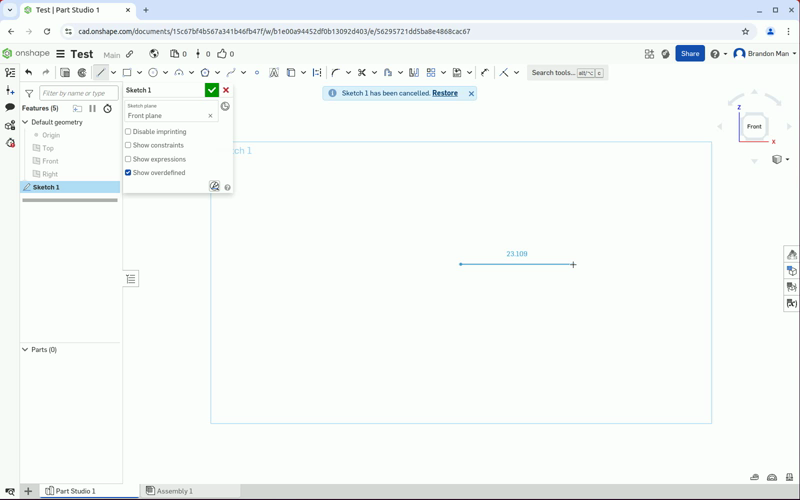
key_up(shift)
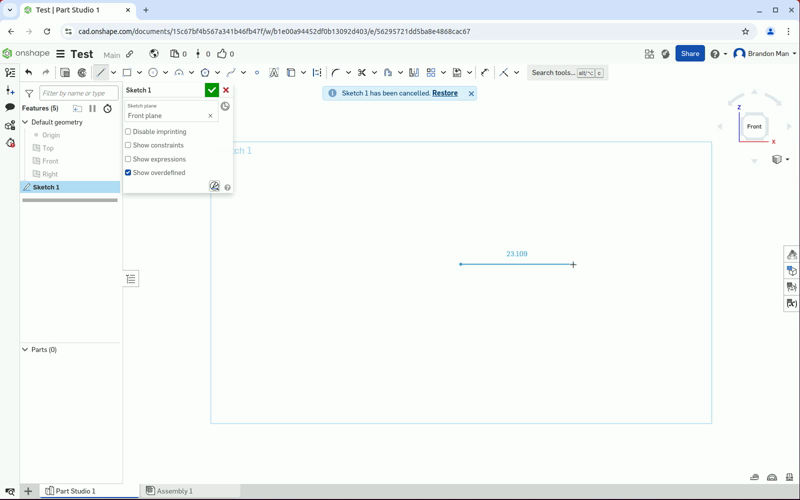
key_down(shift)
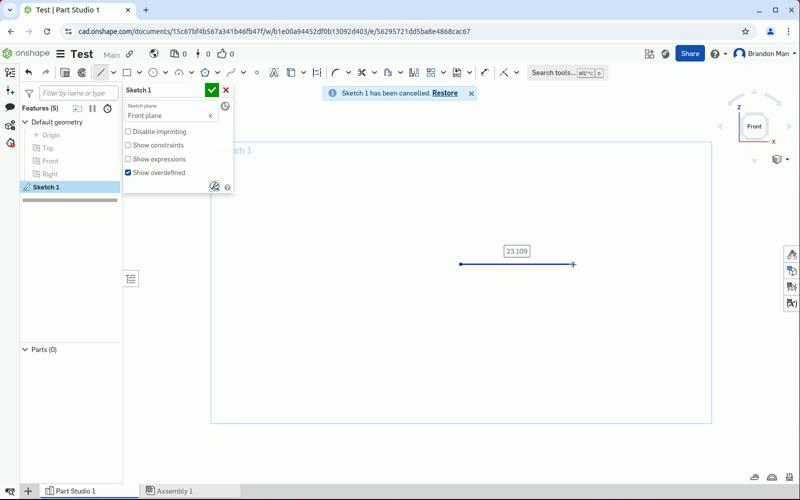
mouse_move(589, 264)
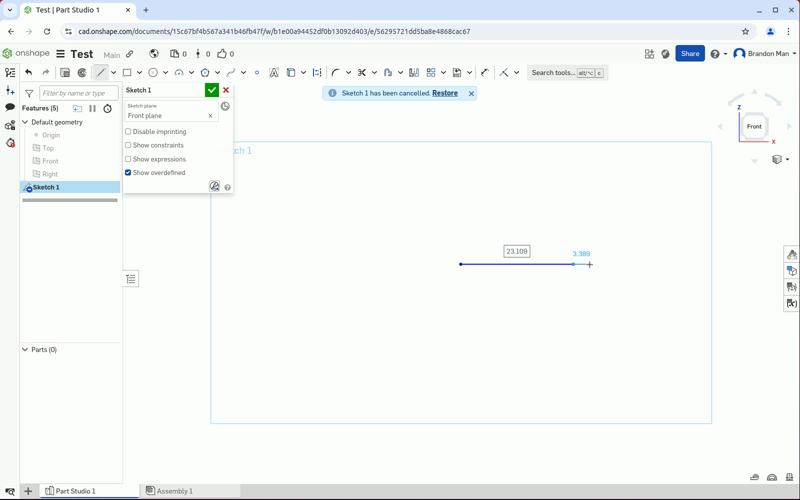
mouse_move(573, 245)
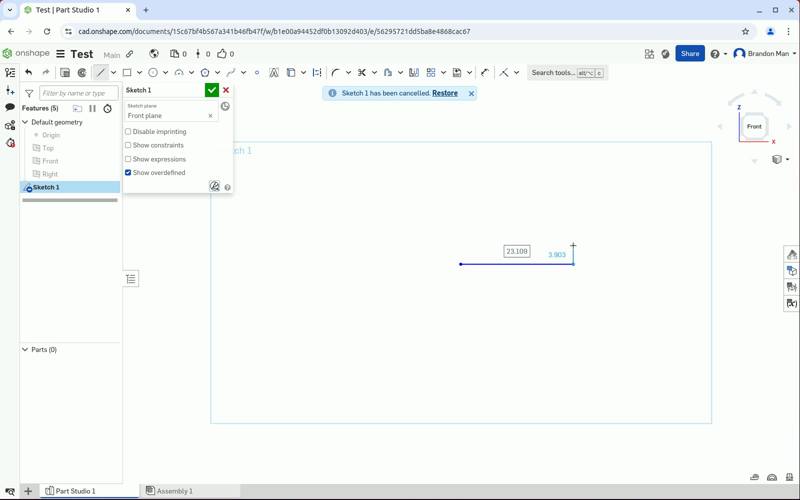
click(573, 245)
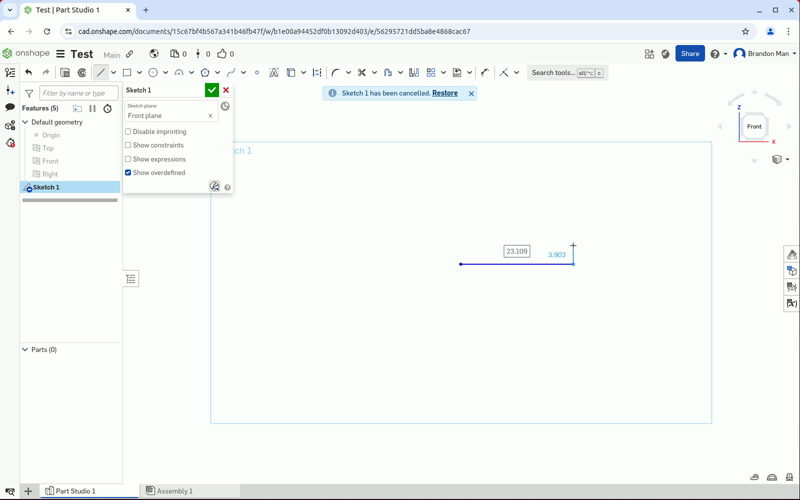
key_up(shift)
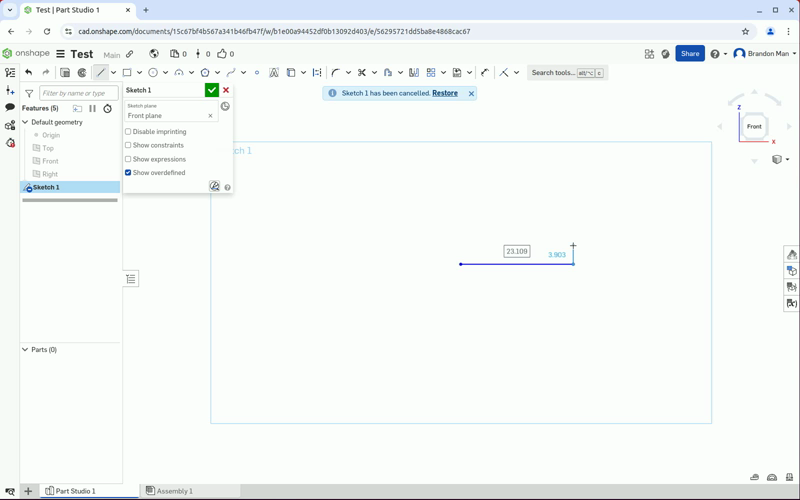
key_down(shift)
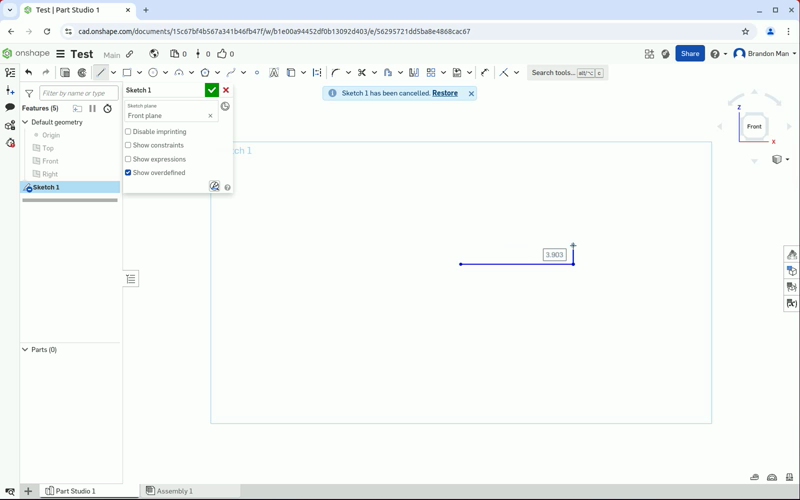
mouse_move(589, 245)
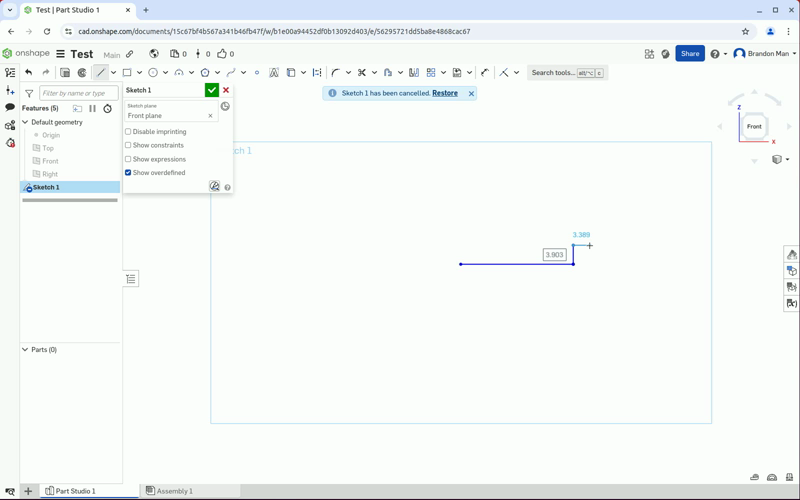
mouse_move(563, 245)
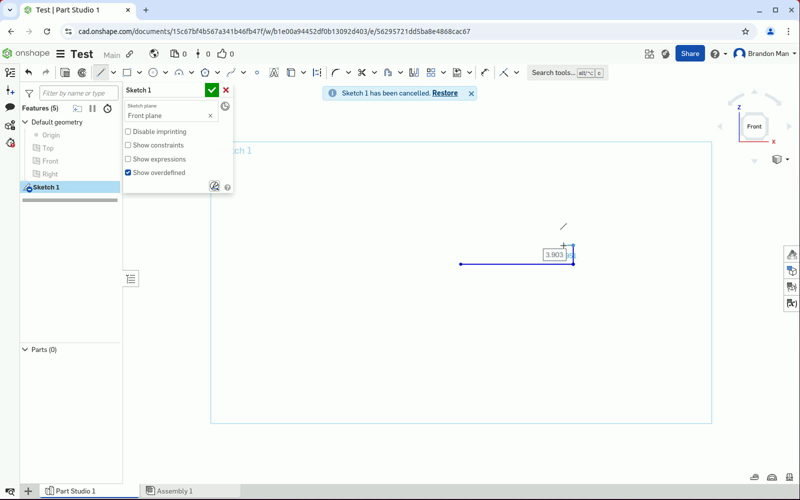
click(563, 245)
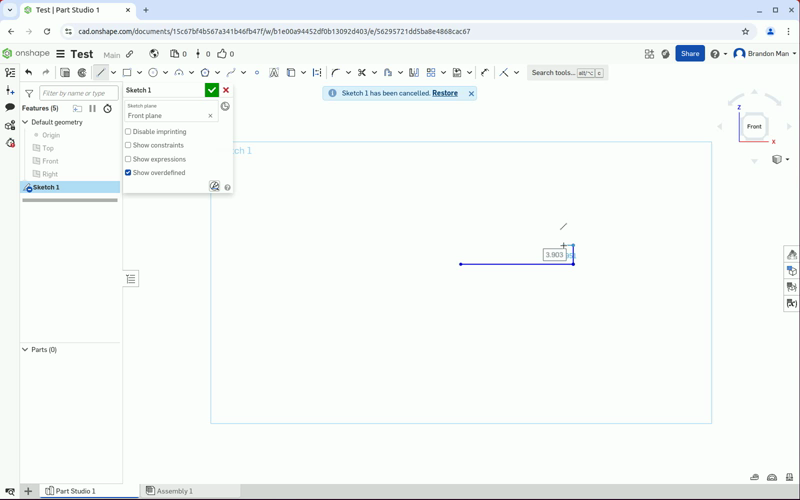
key_up(shift)
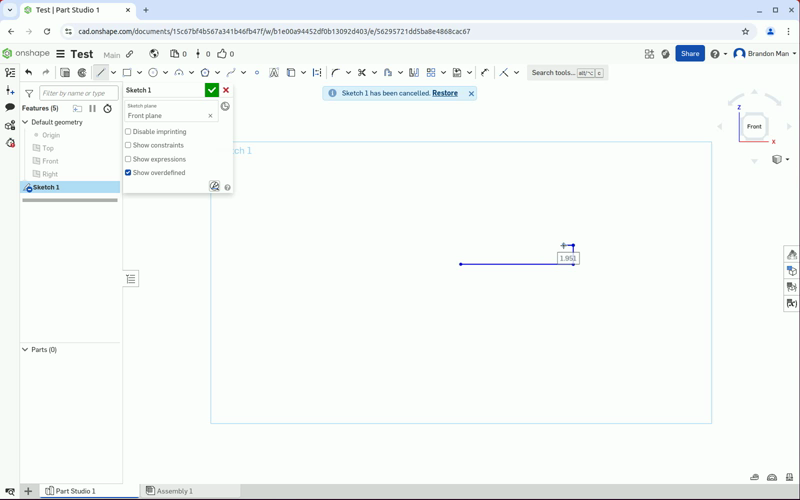
key_down(shift)
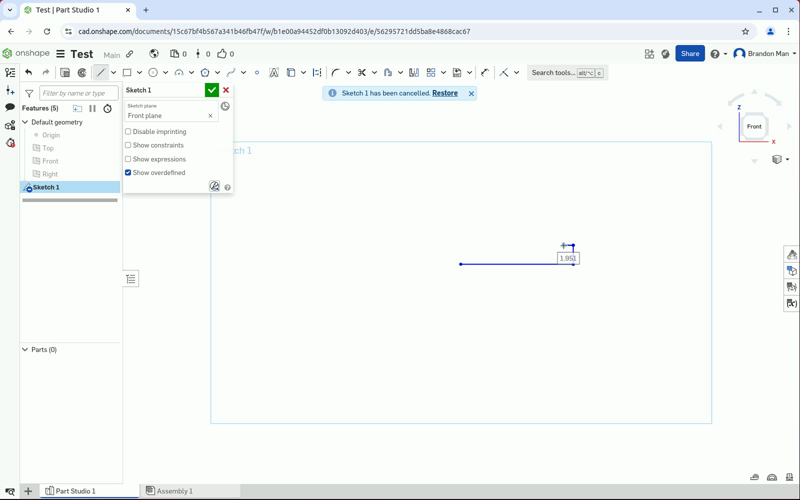
mouse_move(589, 245)
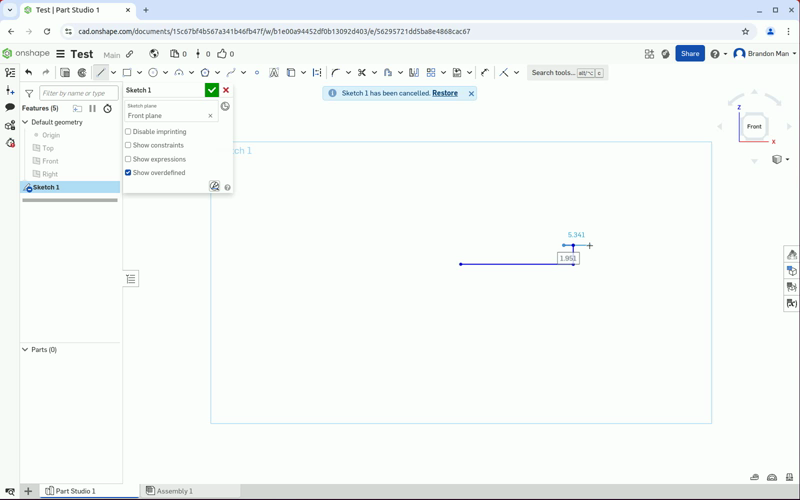
mouse_move(563, 198)
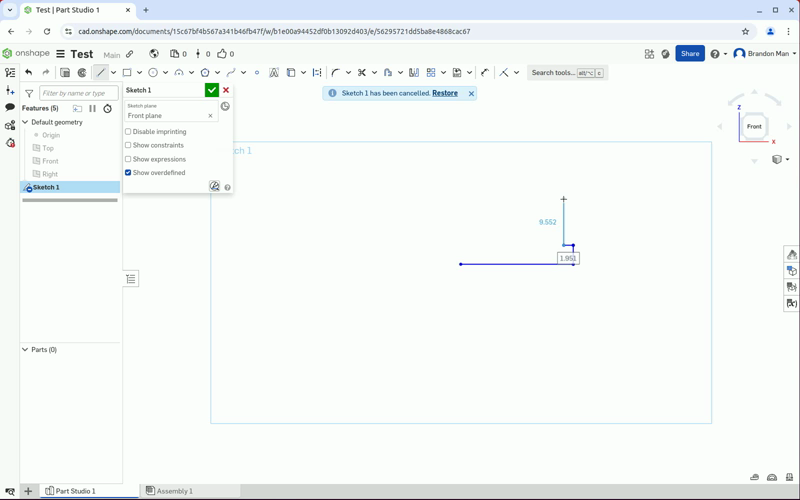
click(563, 198)
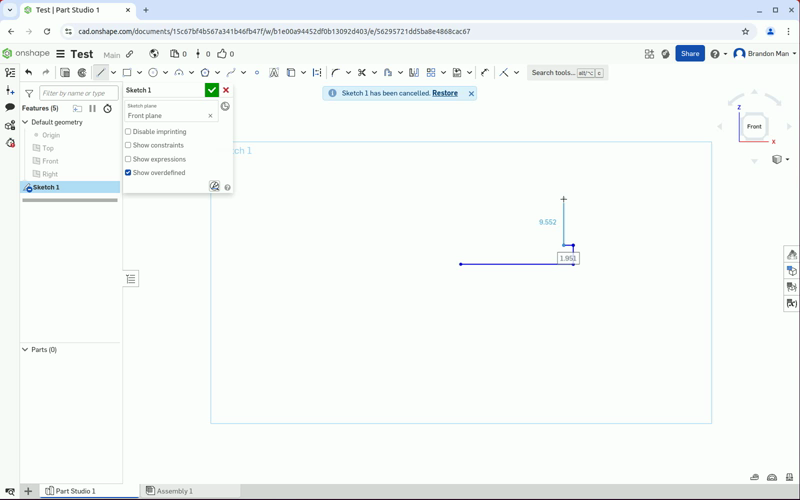
key_up(shift)
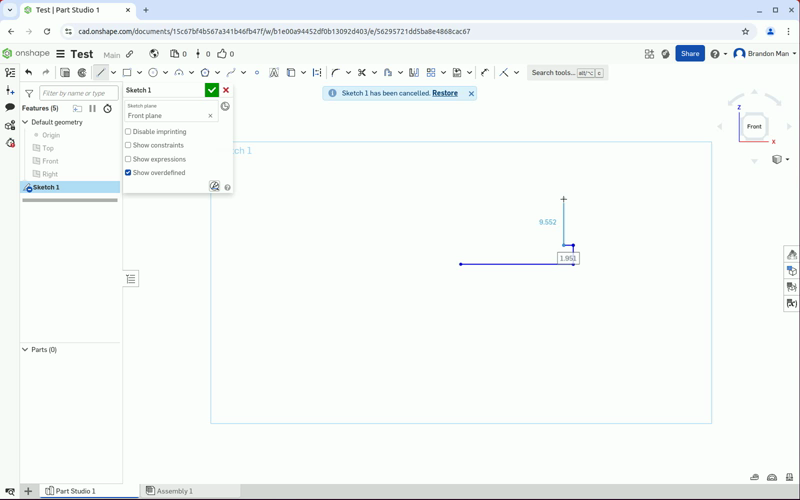
key_down(shift)
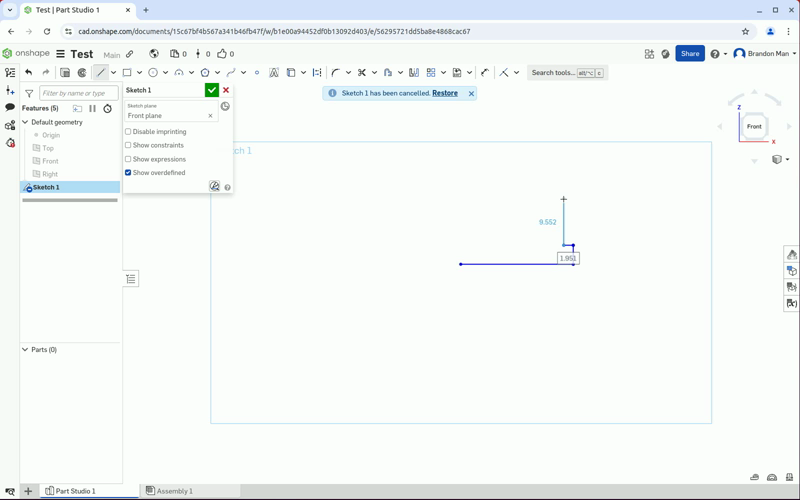
mouse_move(589, 198)
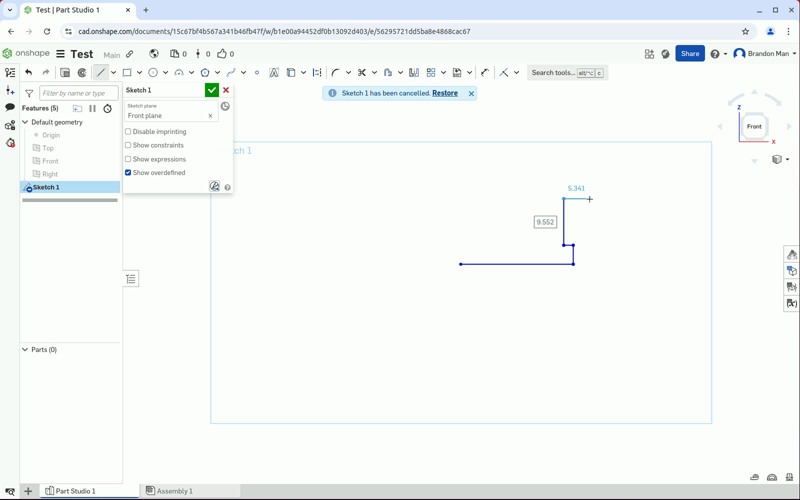
mouse_move(535, 198)
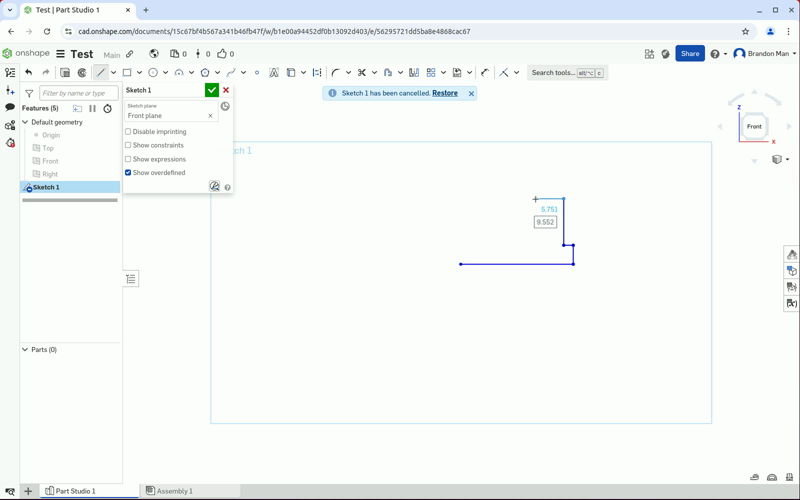
click(535, 198)
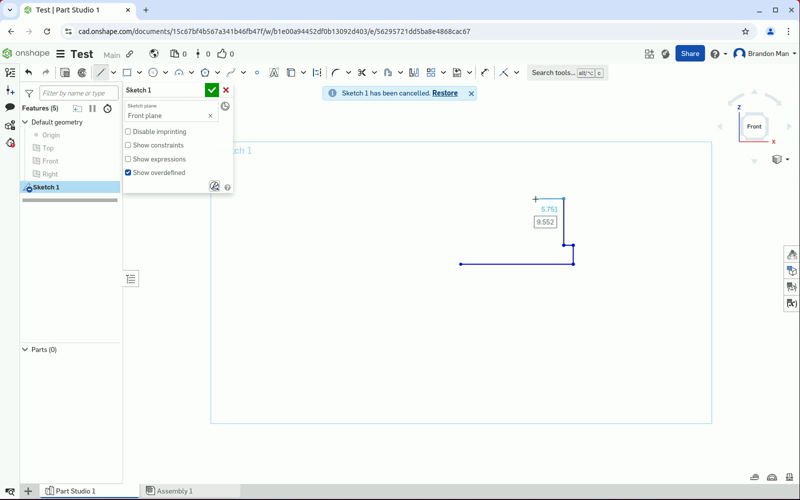
key_up(shift)
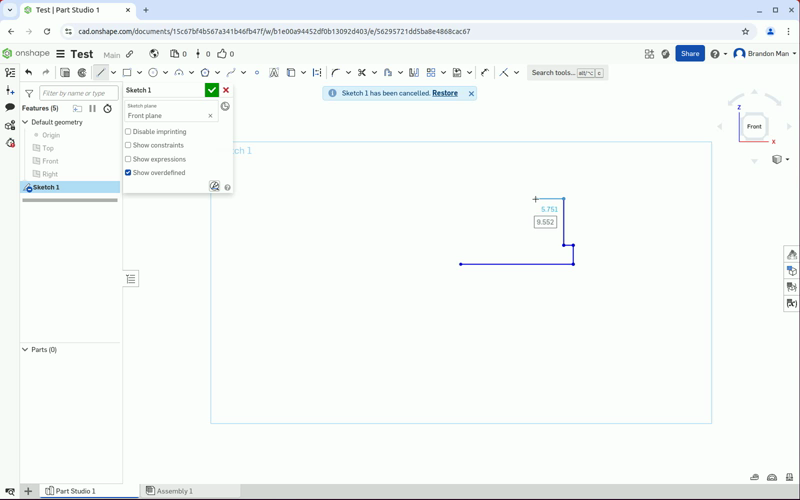
key_down(shift)
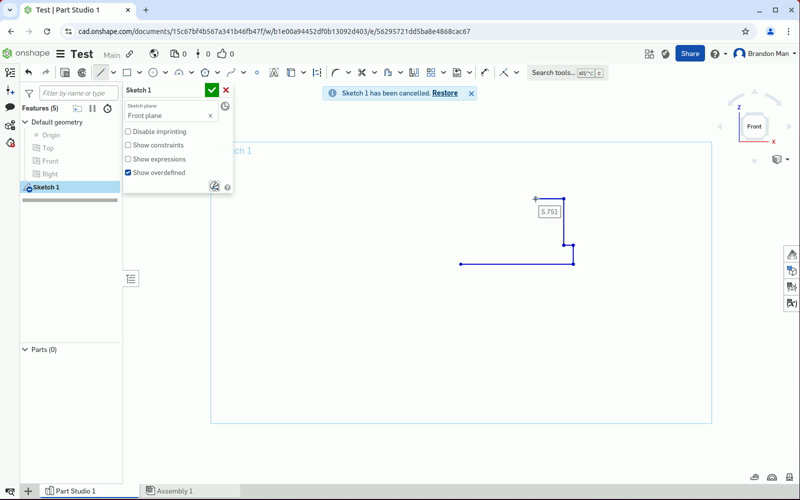
mouse_move(565, 198)
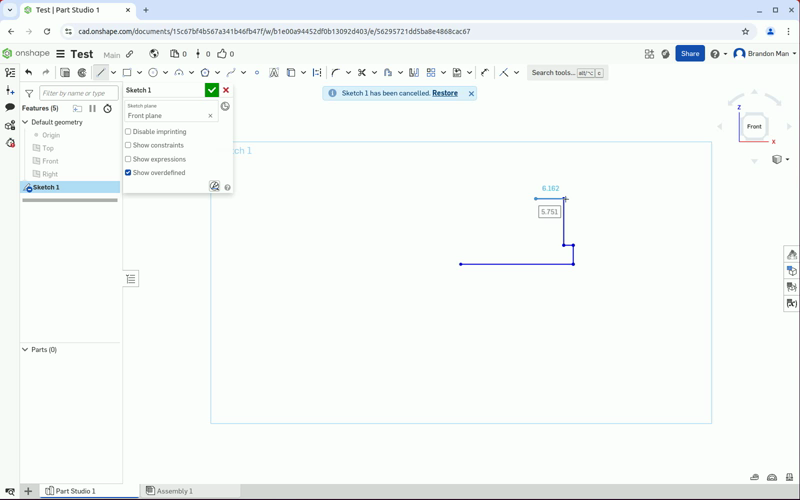
mouse_move(535, 189)
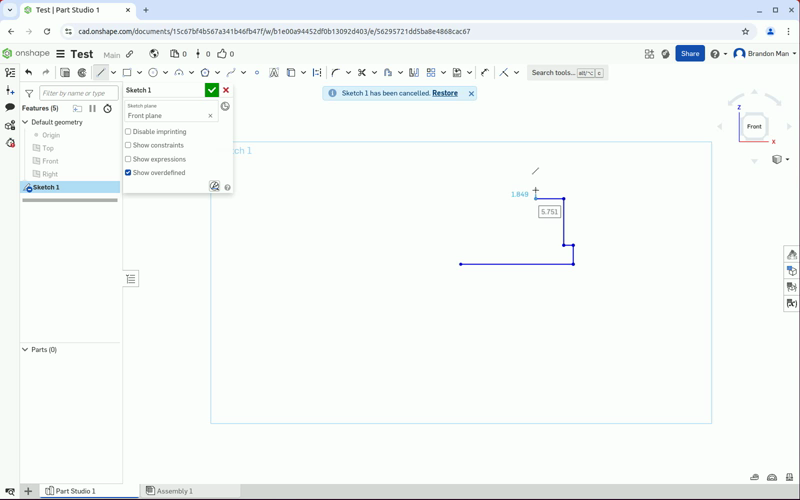
click(535, 189)
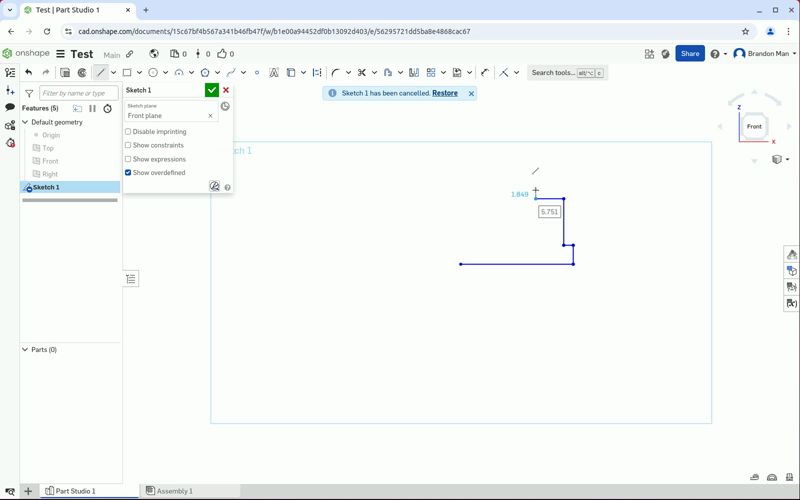
key_up(shift)
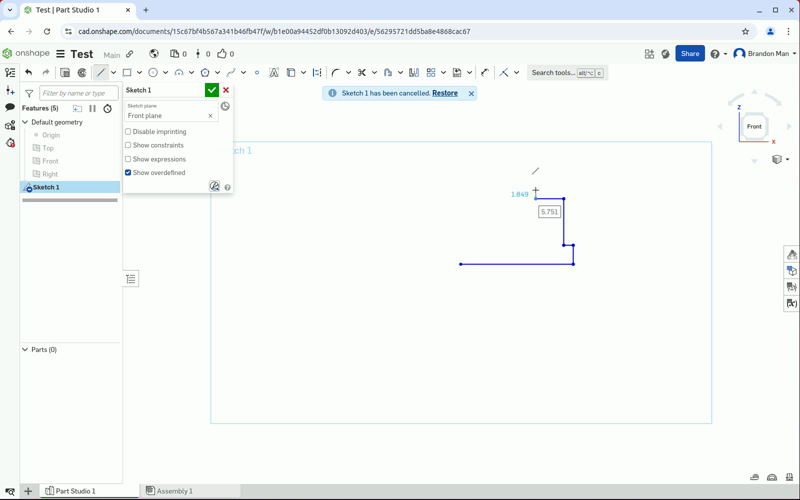
key_down(shift)
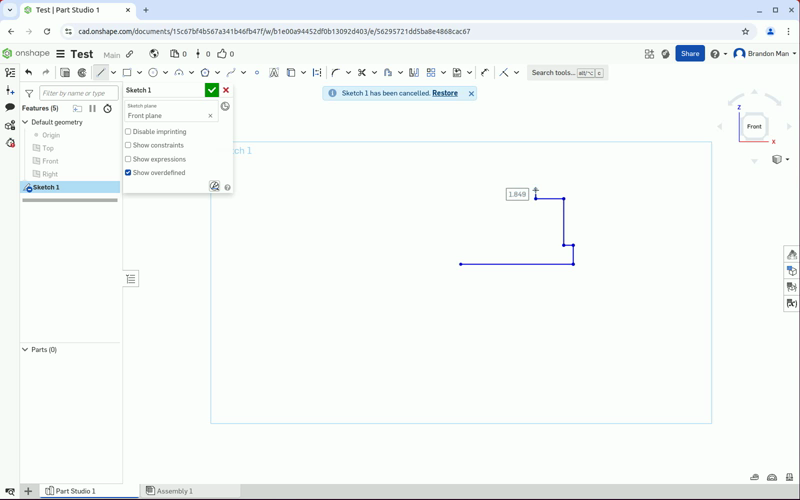
mouse_move(565, 189)
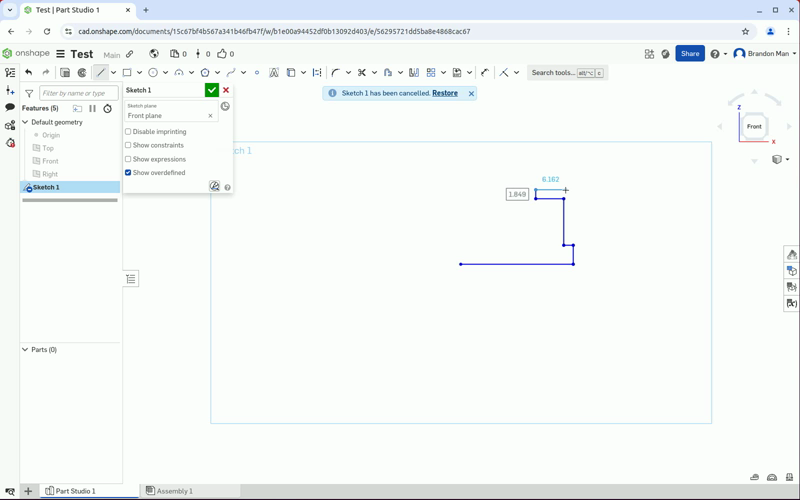
mouse_move(498, 189)
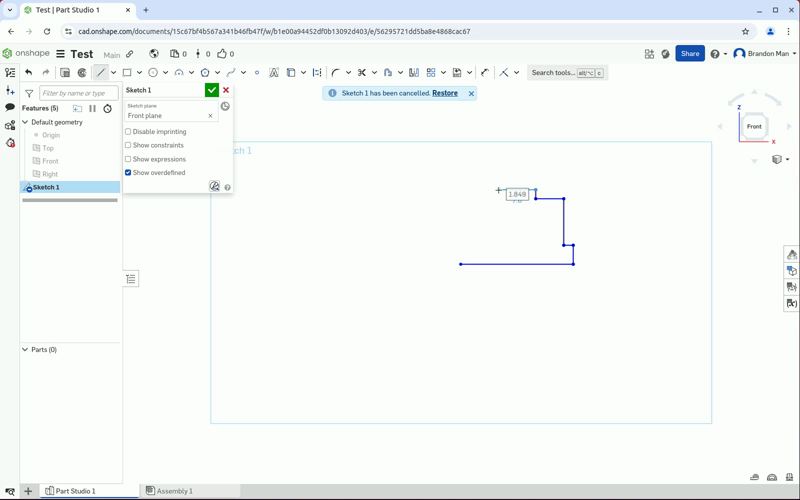
click(498, 189)
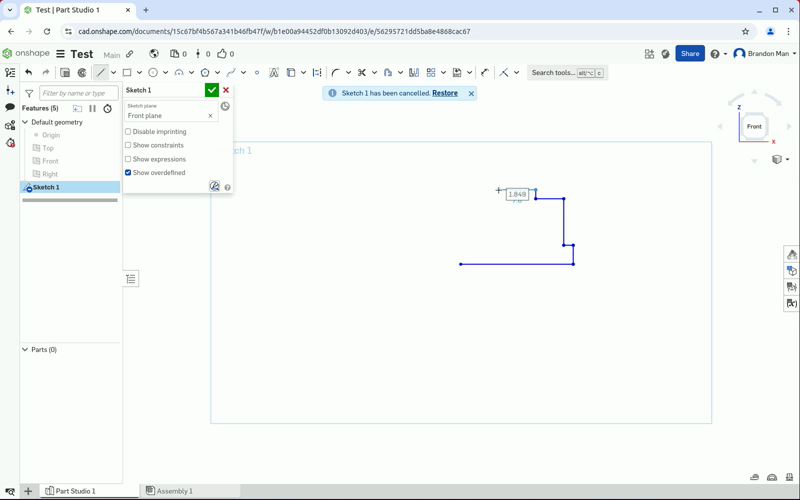
key_up(shift)
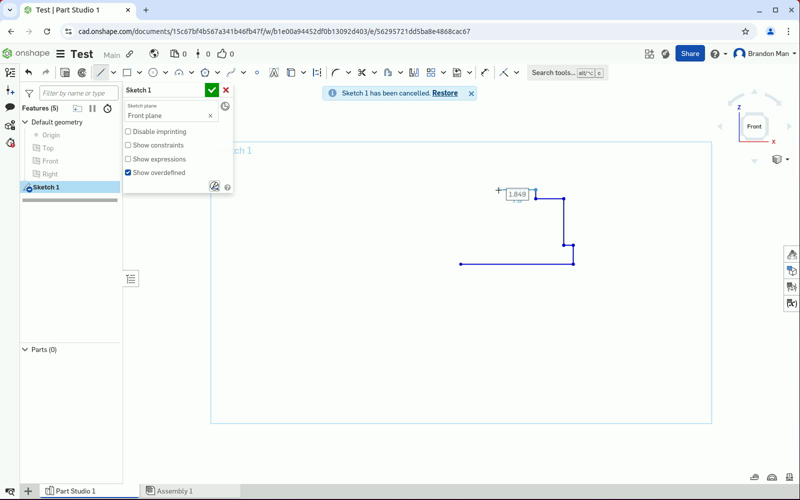
key_down(shift)
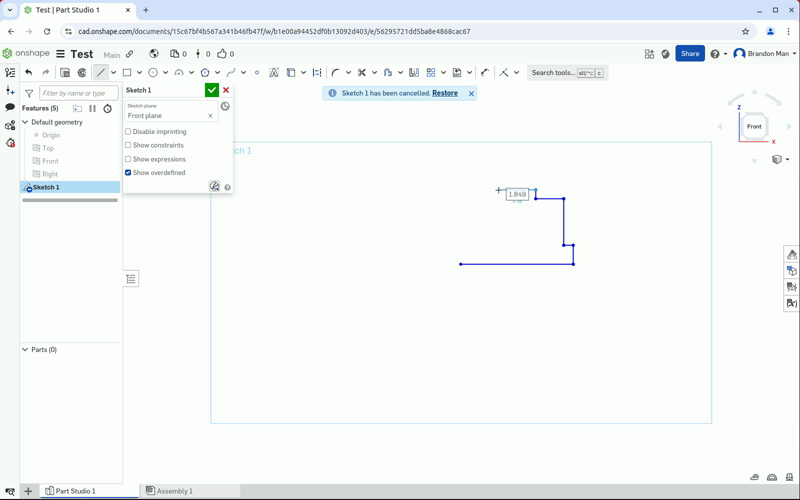
mouse_move(528, 189)
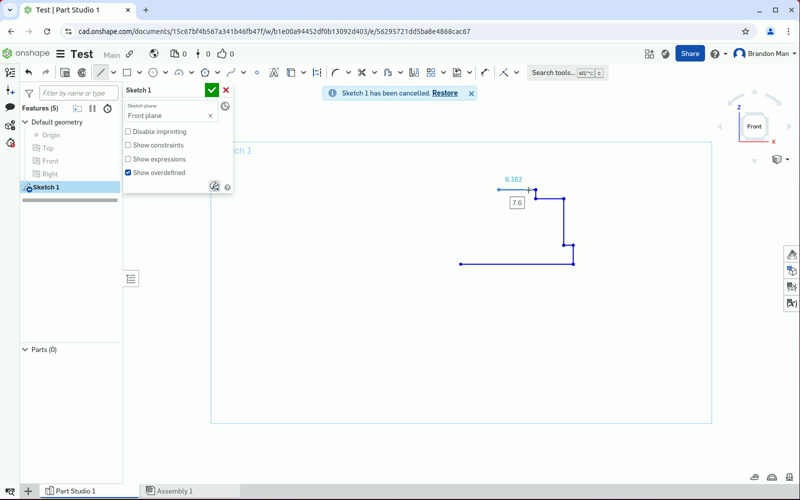
mouse_move(498, 198)
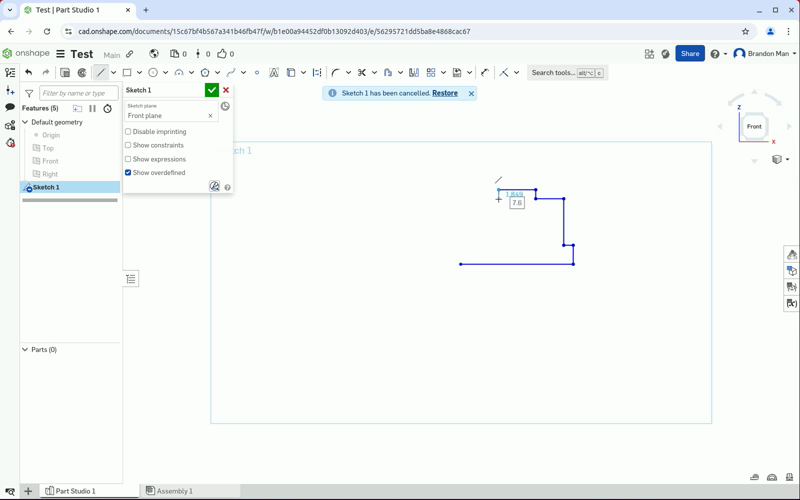
click(498, 198)
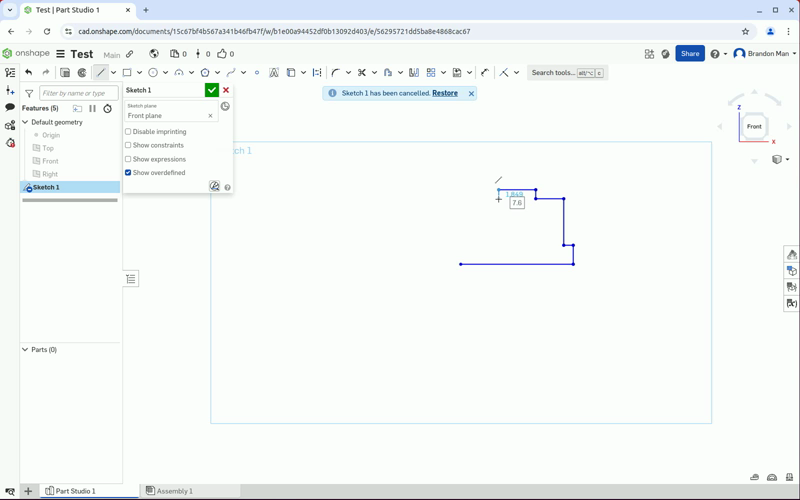
key_up(shift)
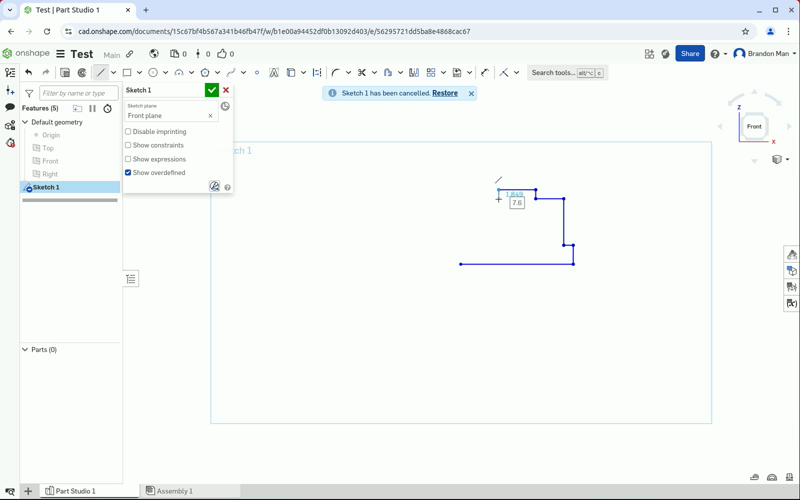
key_down(shift)
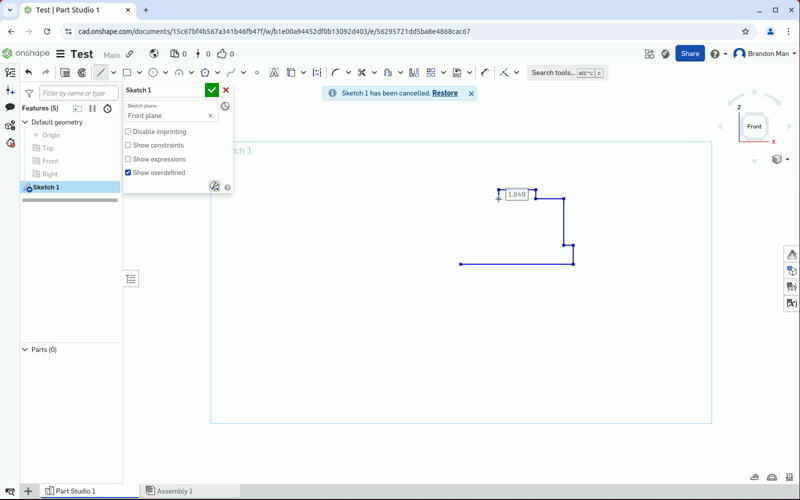
mouse_move(528, 198)
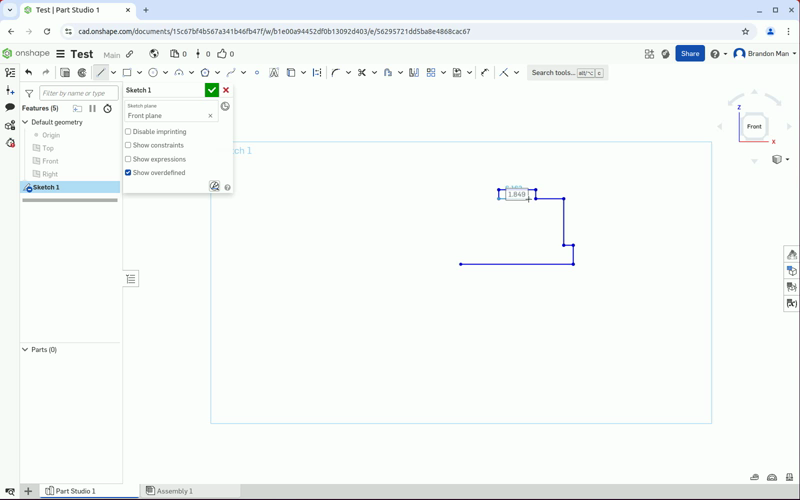
mouse_move(470, 198)
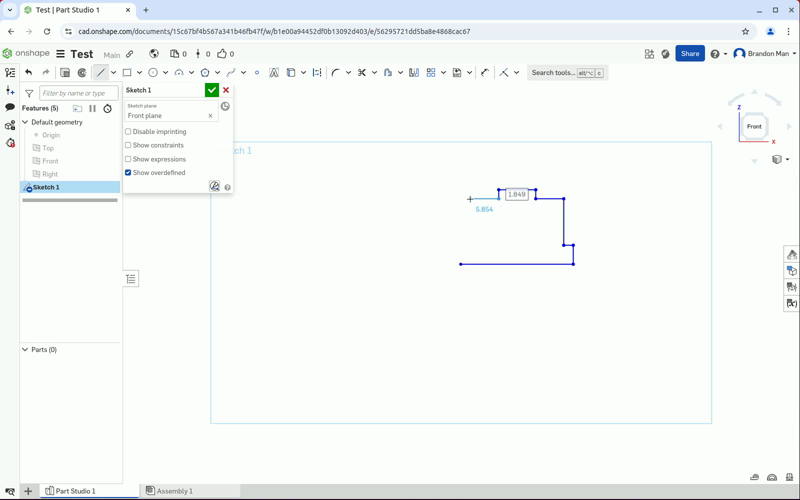
click(470, 198)
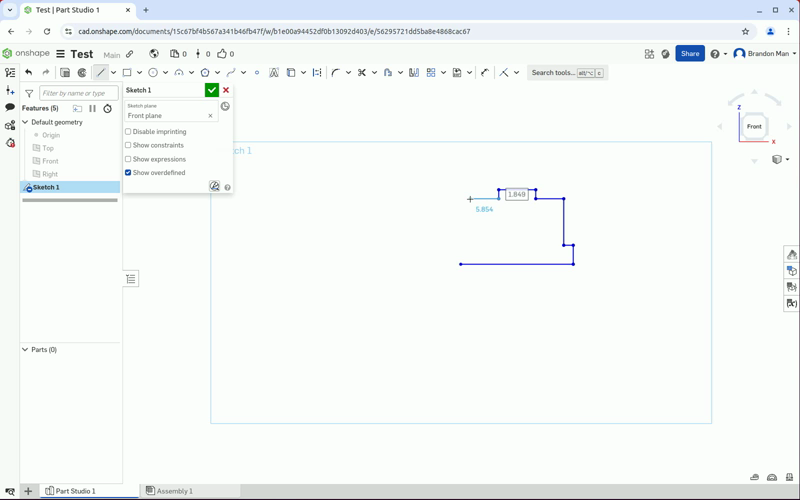
key_up(shift)
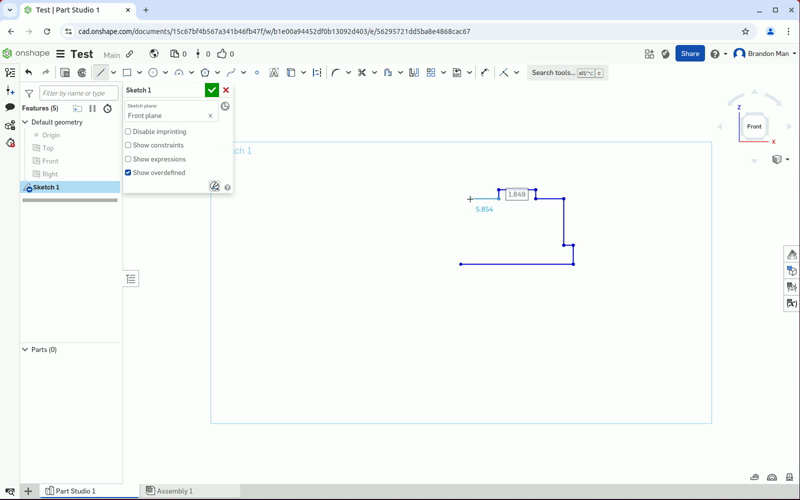
key_down(shift)
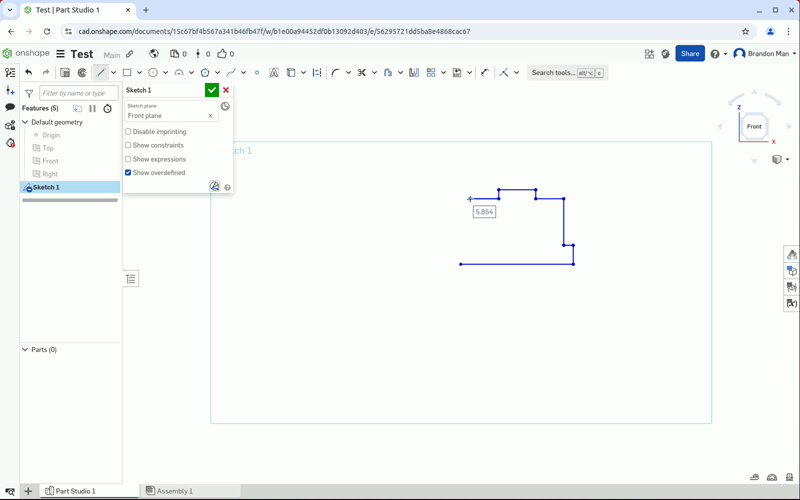
mouse_move(500, 198)
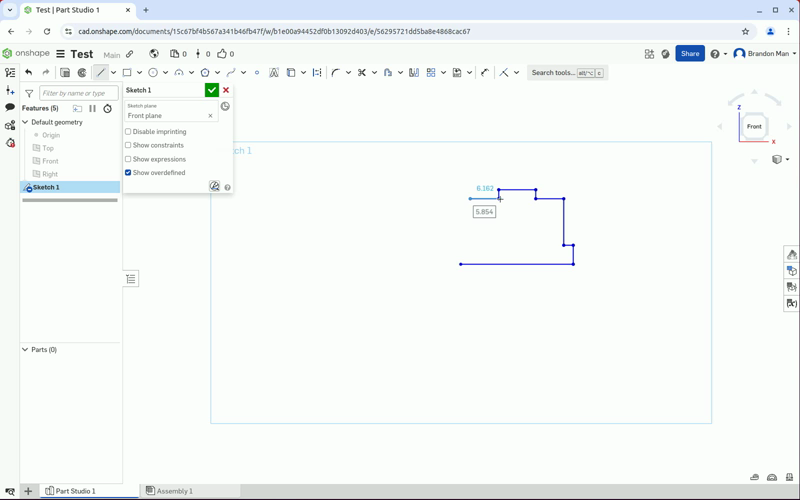
mouse_move(470, 245)
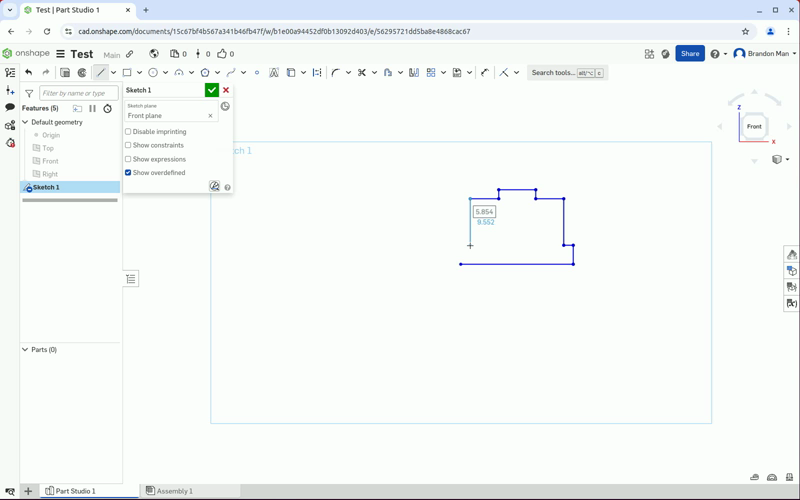
click(470, 245)
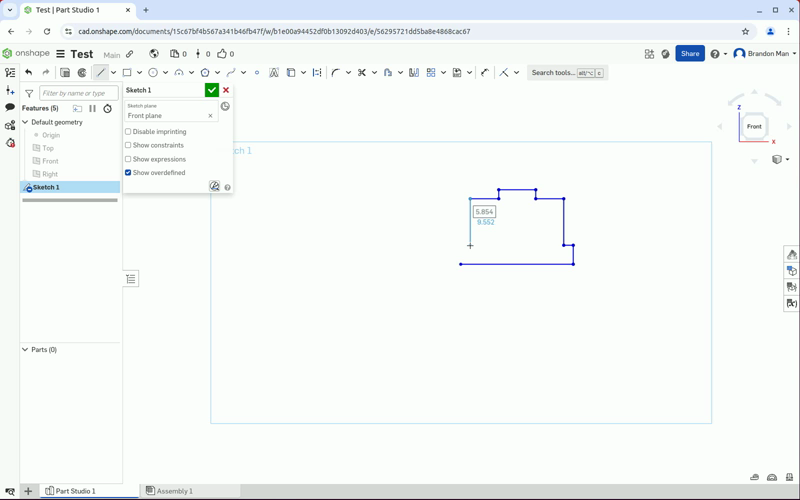
key_up(shift)
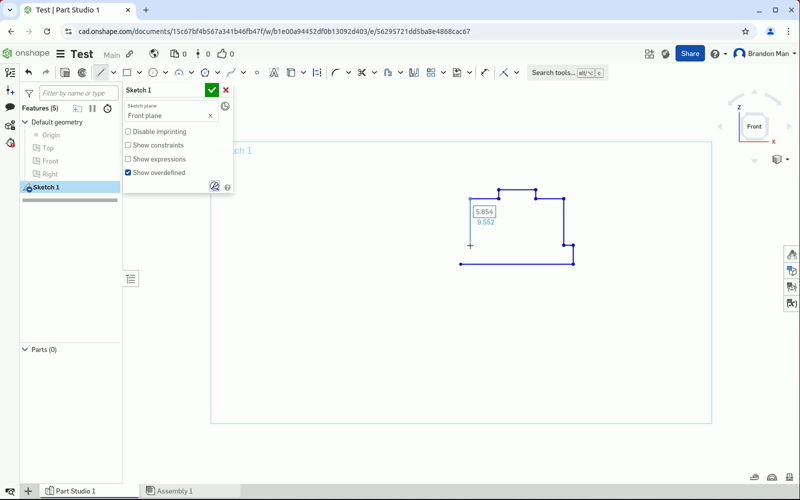
key_down(shift)
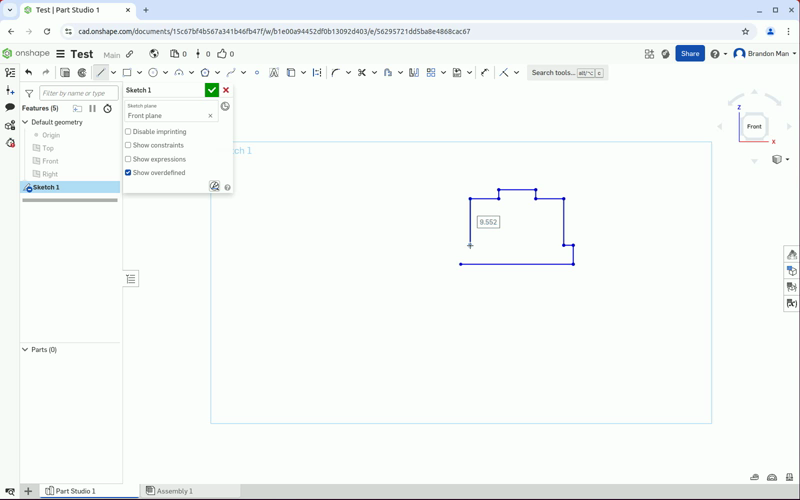
mouse_move(500, 245)
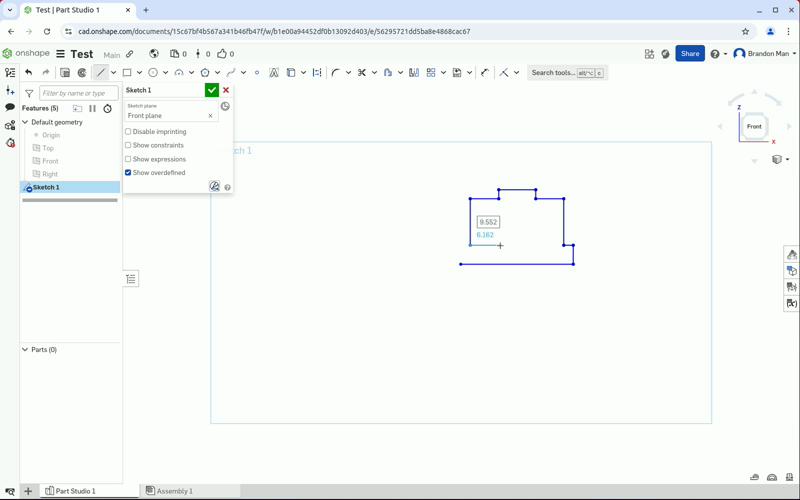
mouse_move(460, 245)
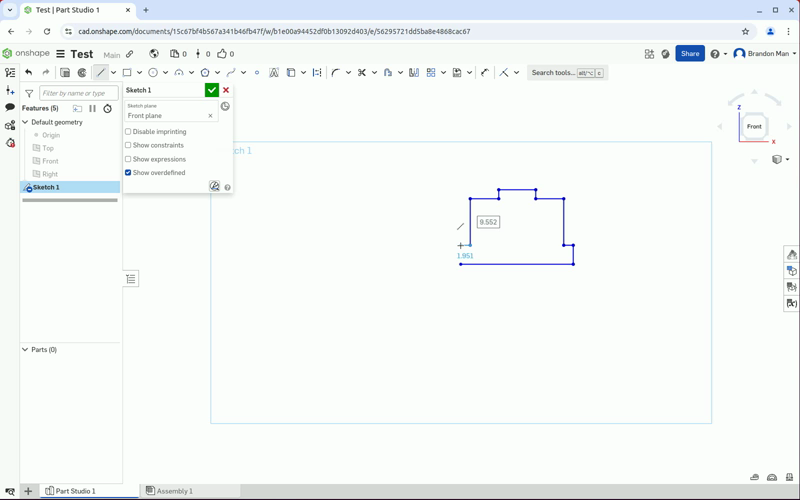
click(460, 245)
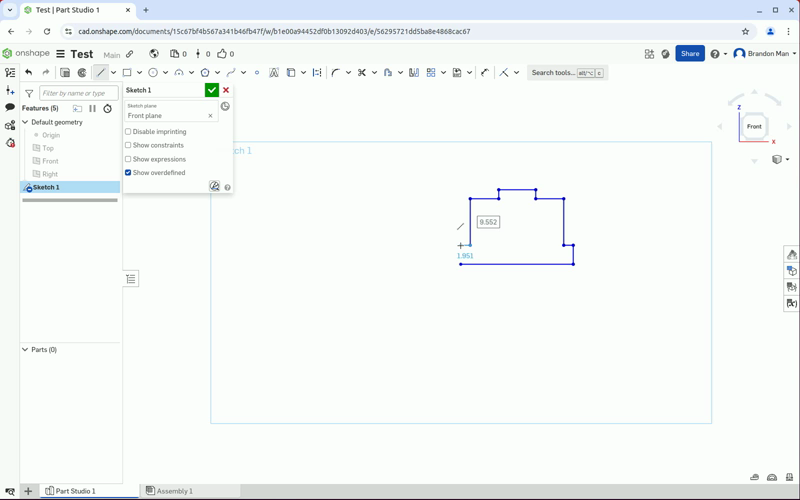
key_up(shift)
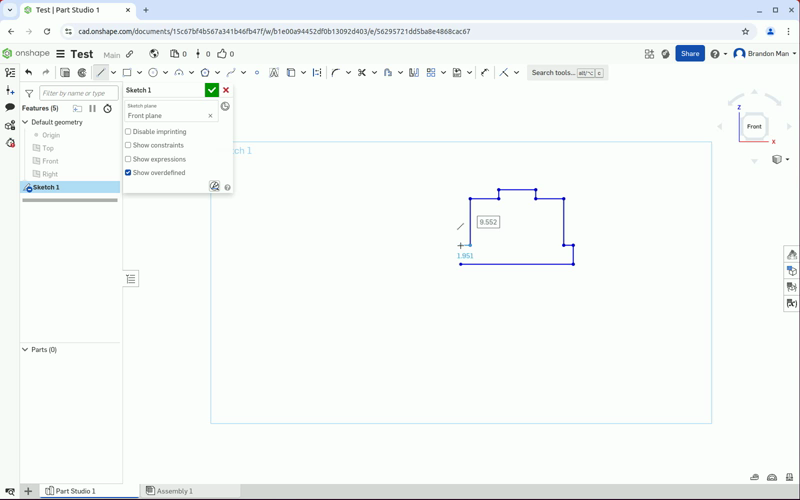
mouse_move(490, 245)
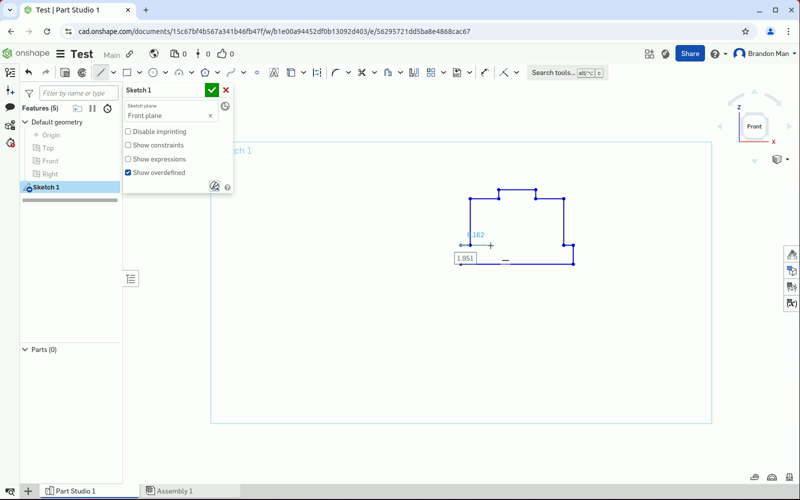
key_down(shift)
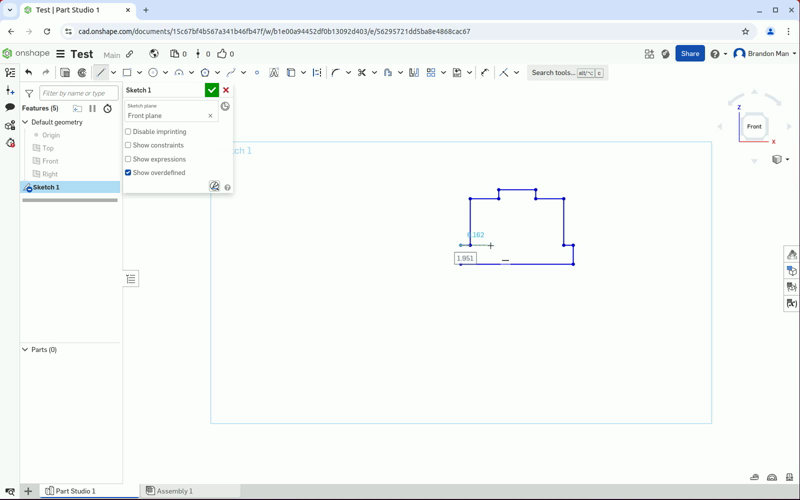
mouse_move(460, 264)
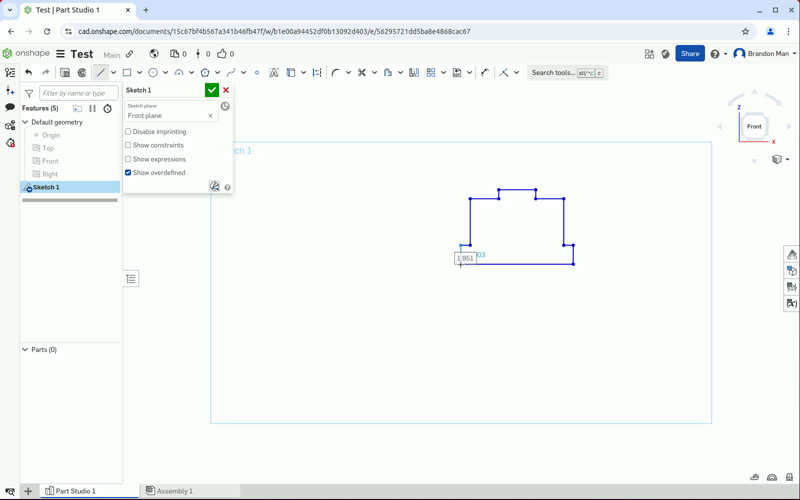
key_up(shift)
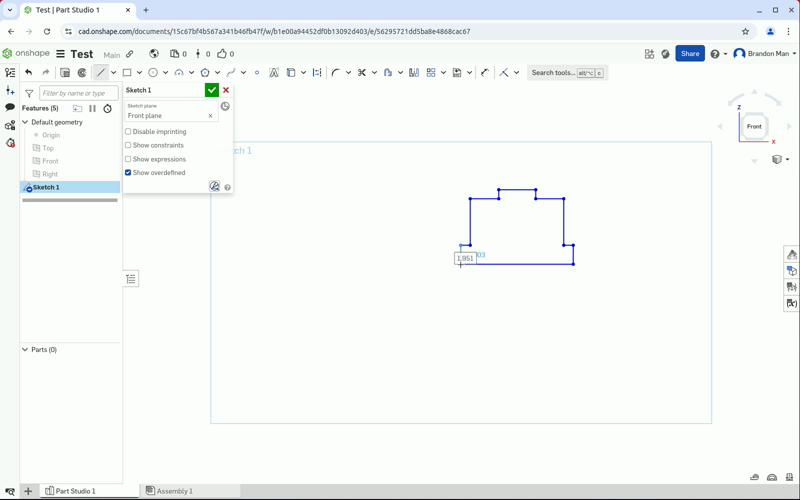
click(460, 264)
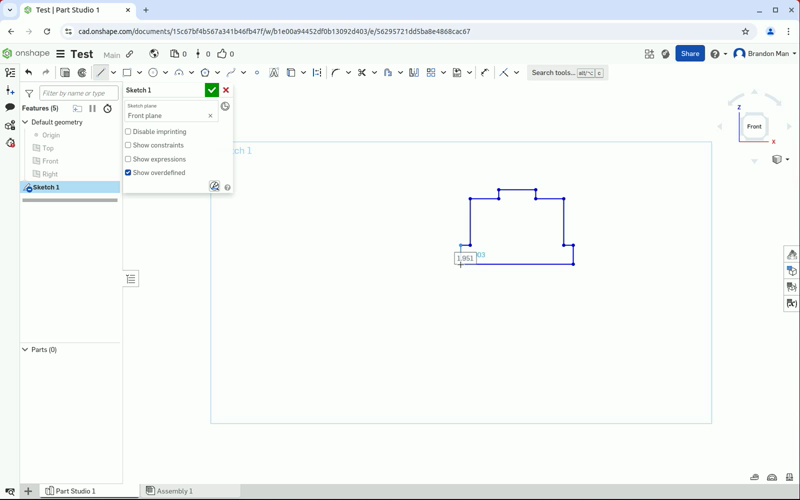
key(esc)
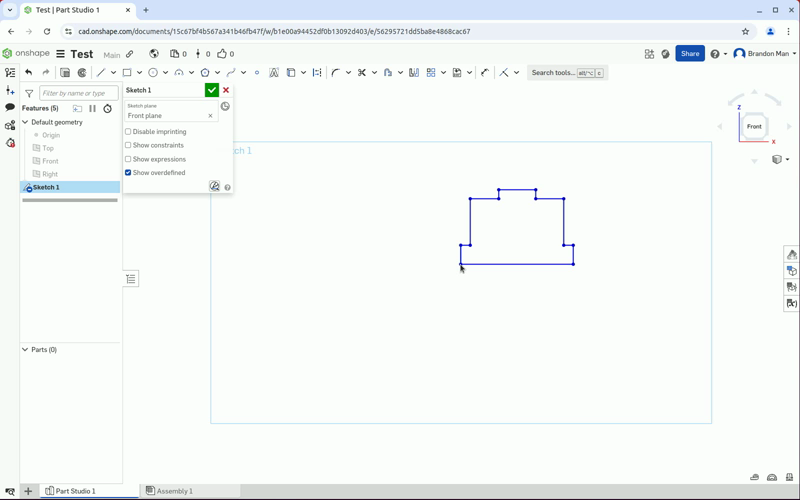
mouse_move(494, 208)
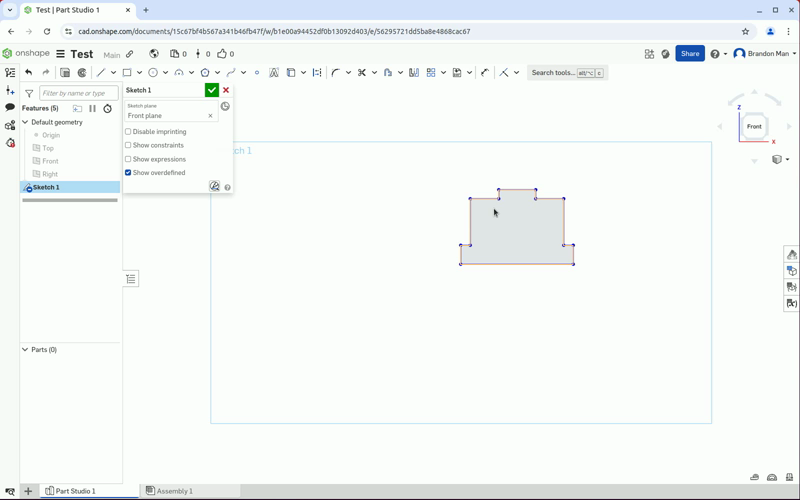
click(494, 208)
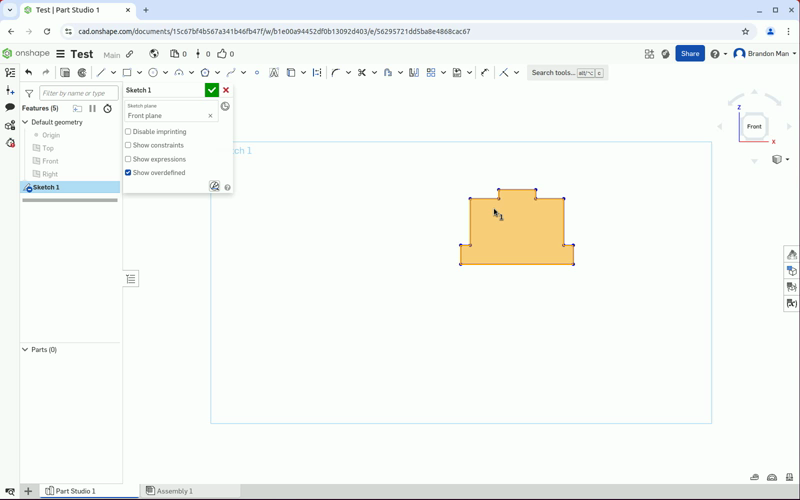
mouse_move(73, 352)
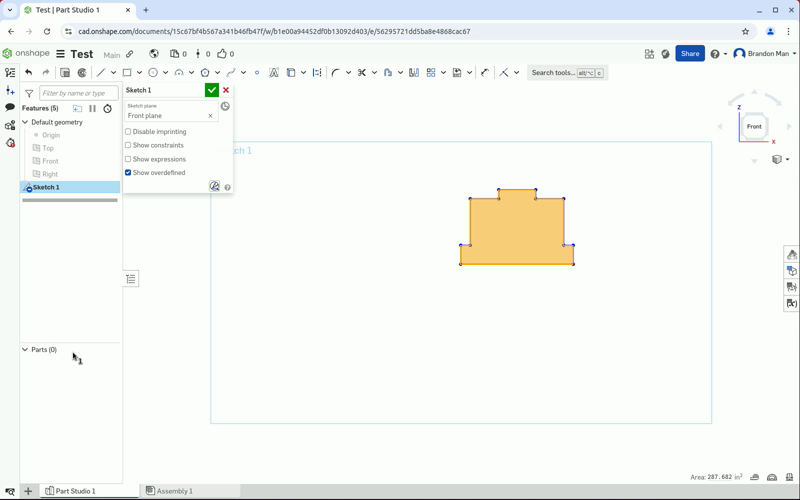
key(shift+y)
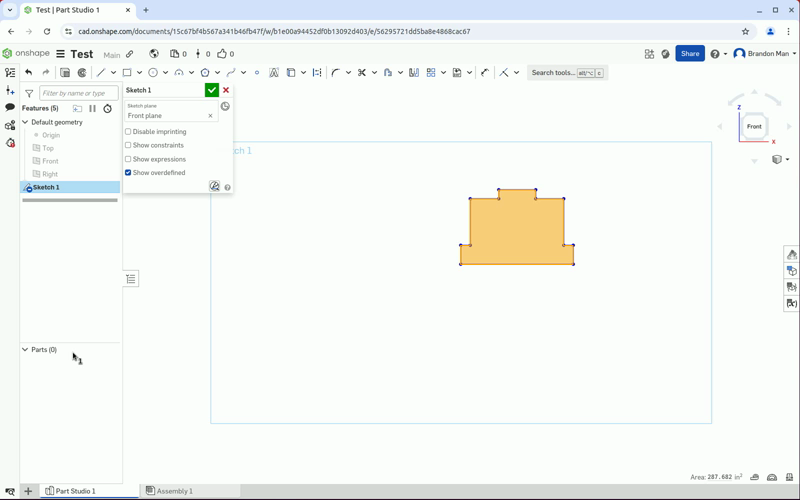
key(shift+e)
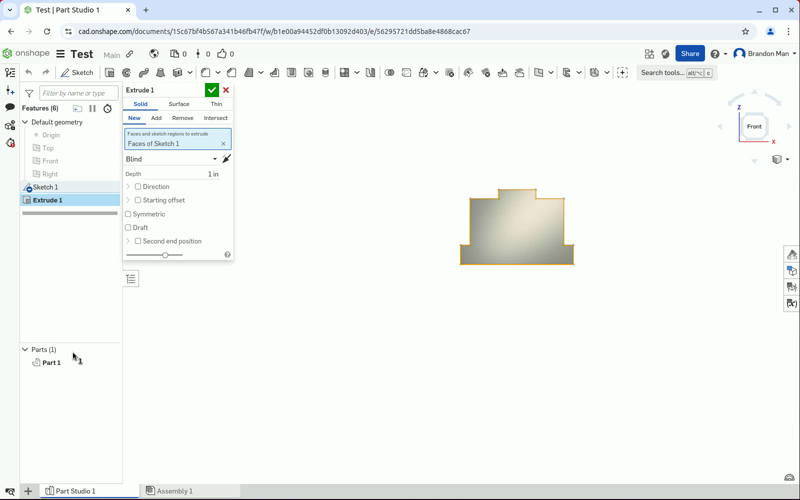
mouse_move(143, 106)
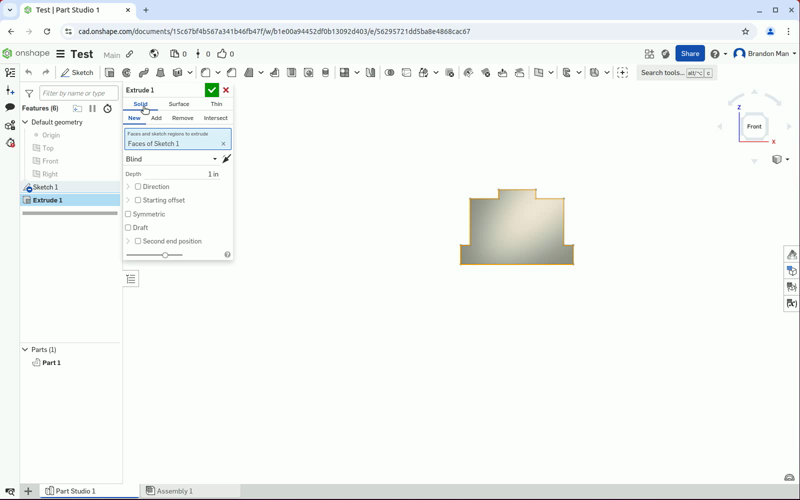
click(143, 106)
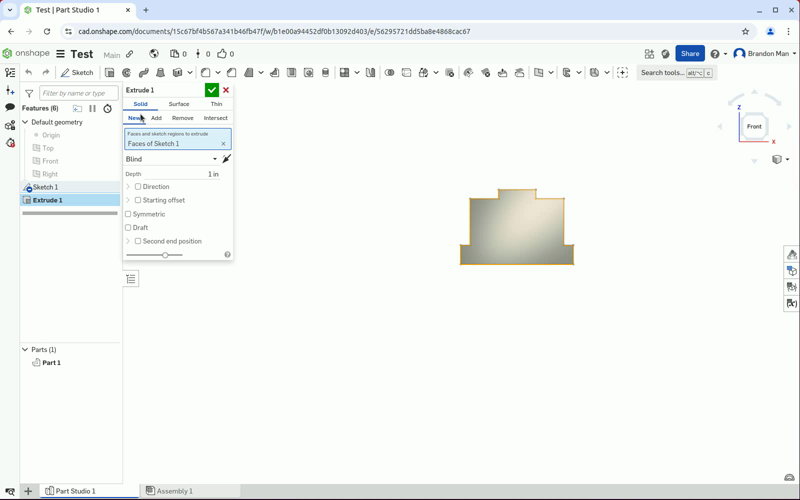
mouse_move(137, 120)
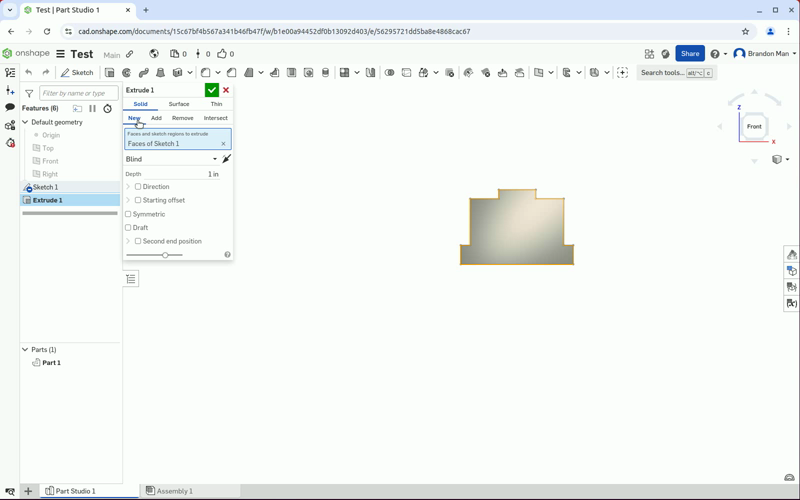
click(137, 120)
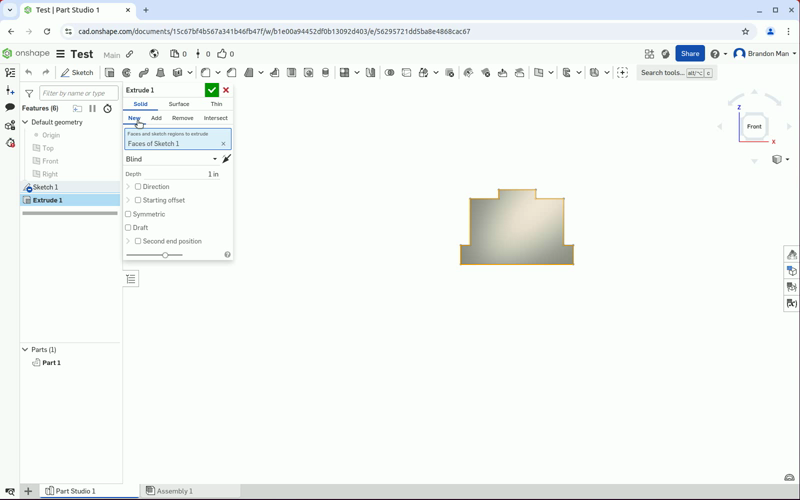
key(tab, 4)
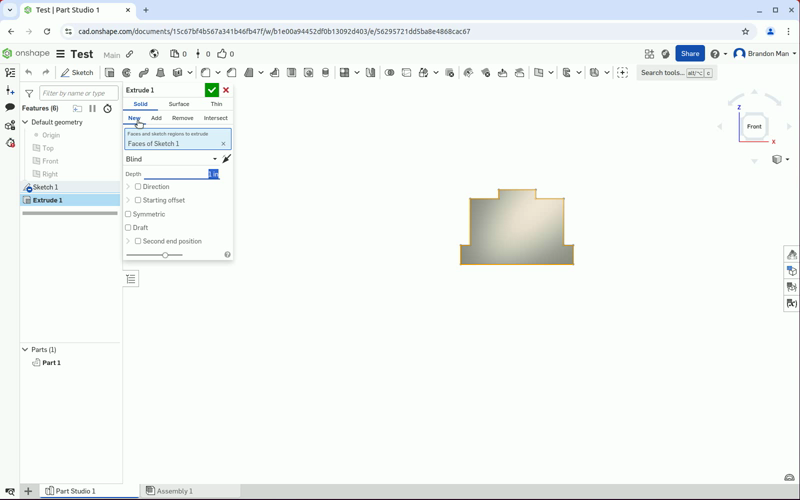
text(1.926)
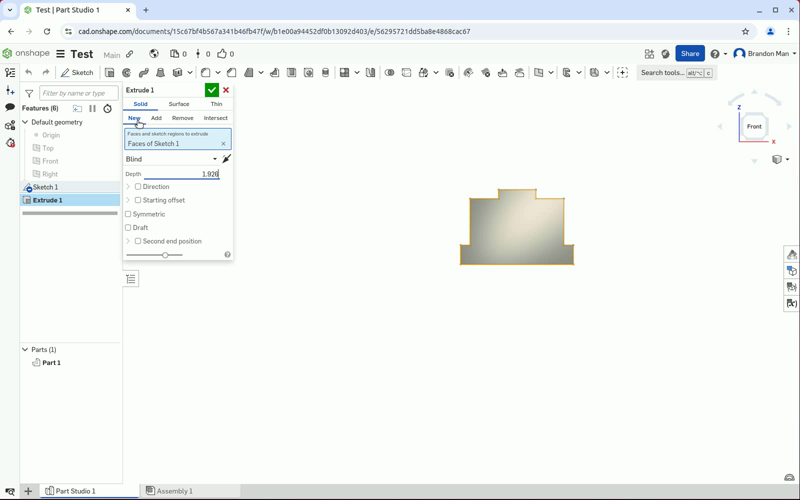
key(enter)
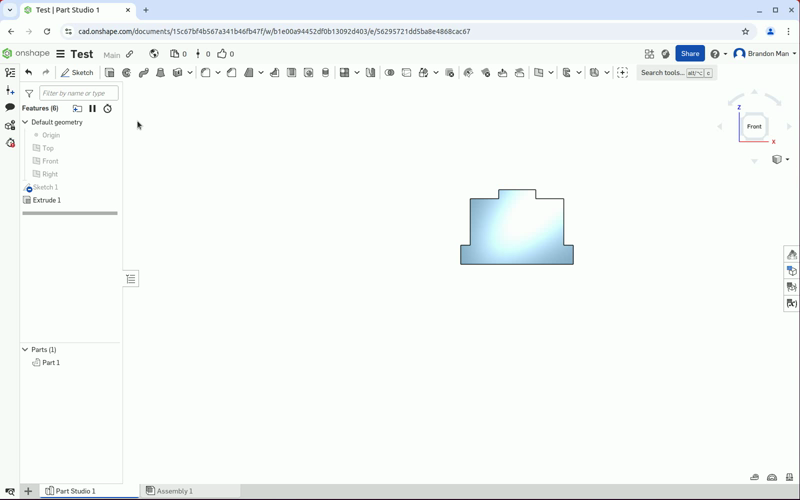
key(shift+h)
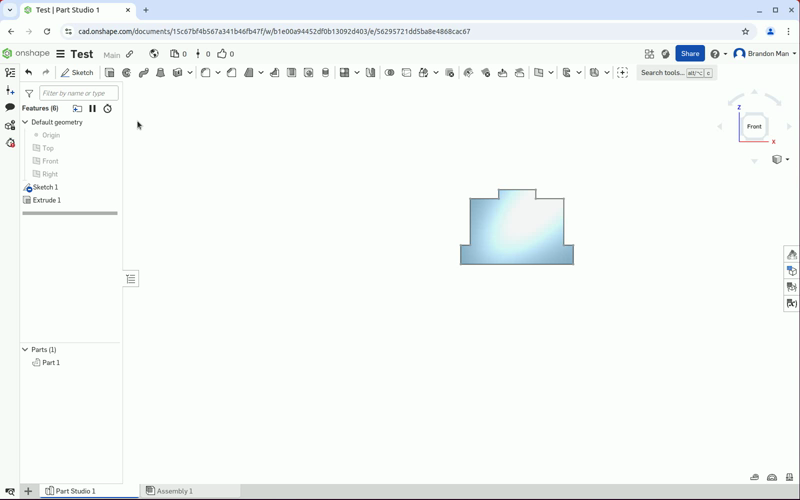
key(shift+h)
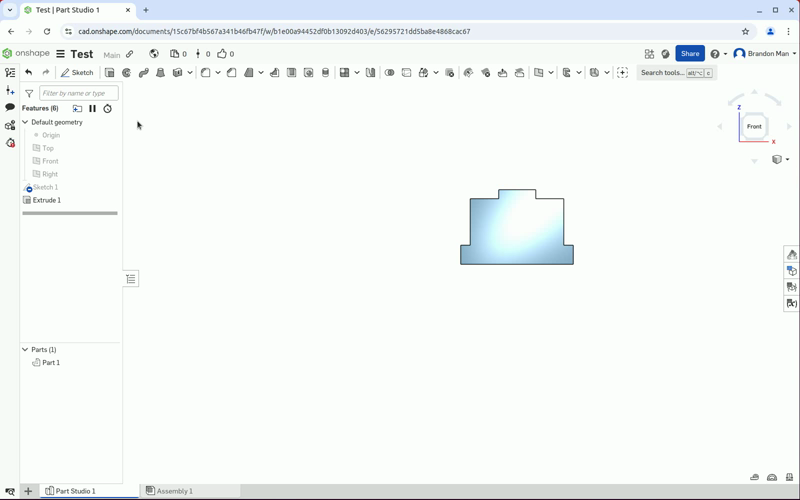
mouse_move(73, 189)
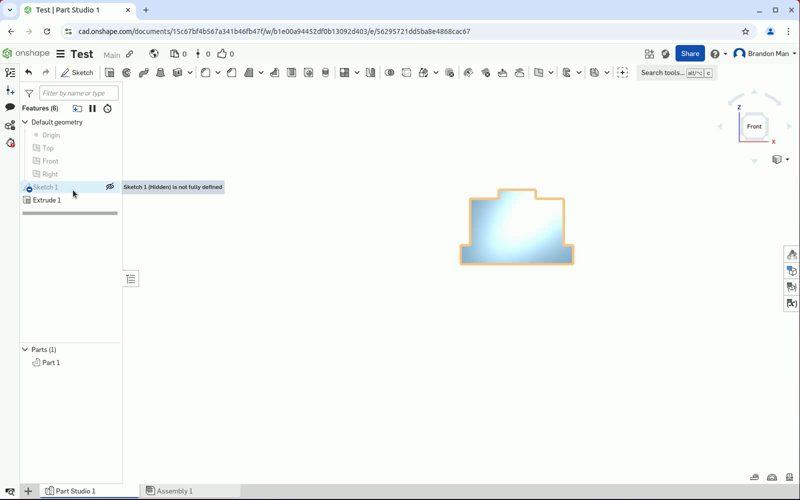
click(73, 189)
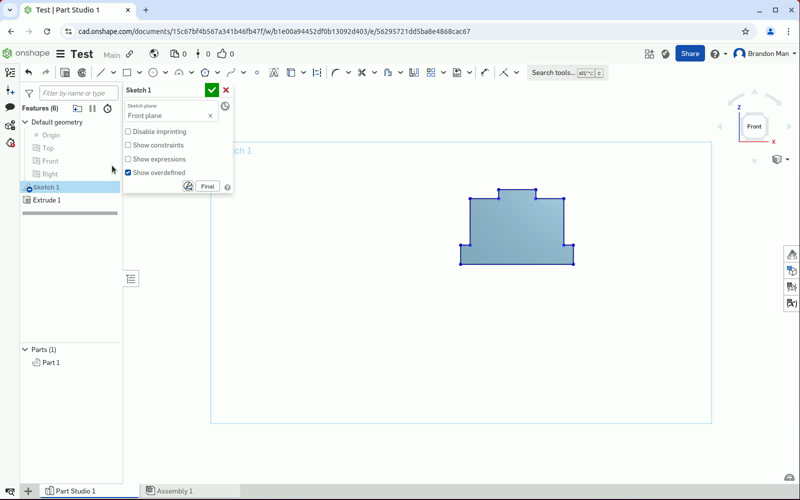
mouse_move(229, 92)
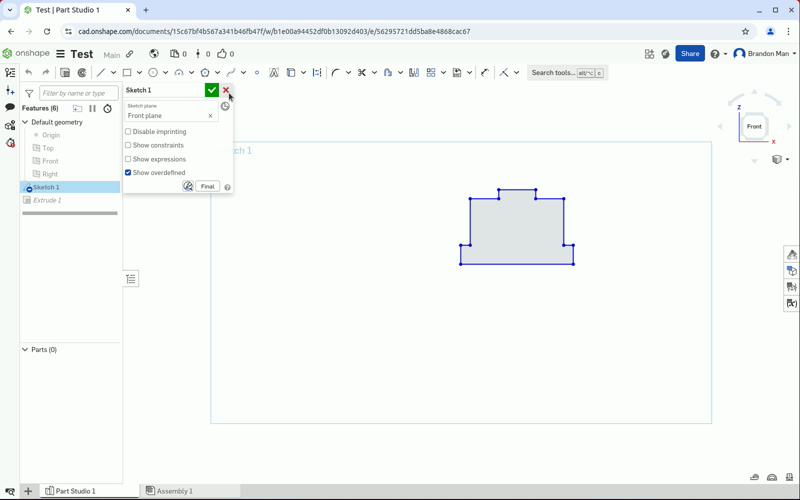
click(229, 92)
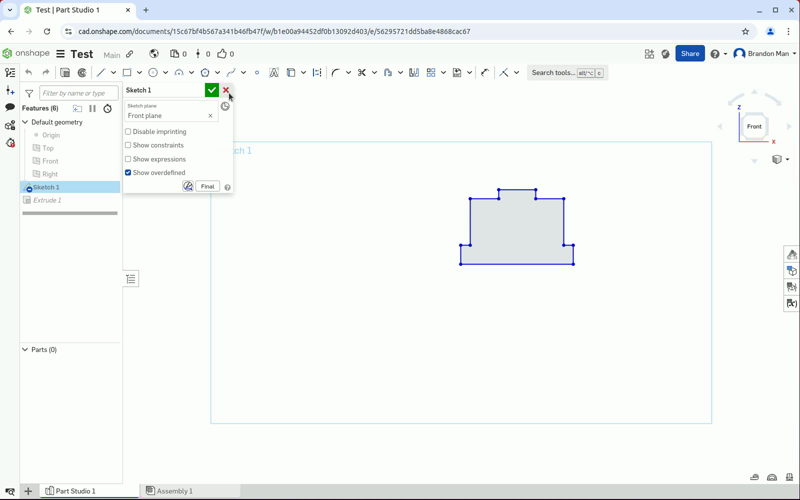
key(shift+s)
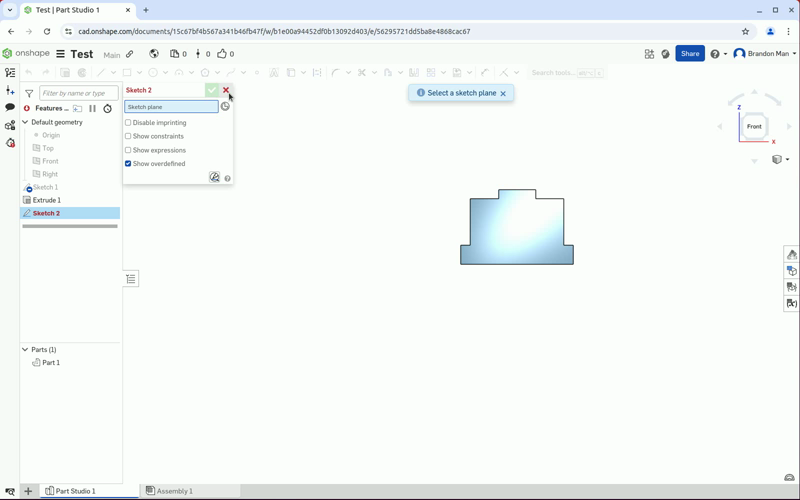
mouse_move(73, 163)
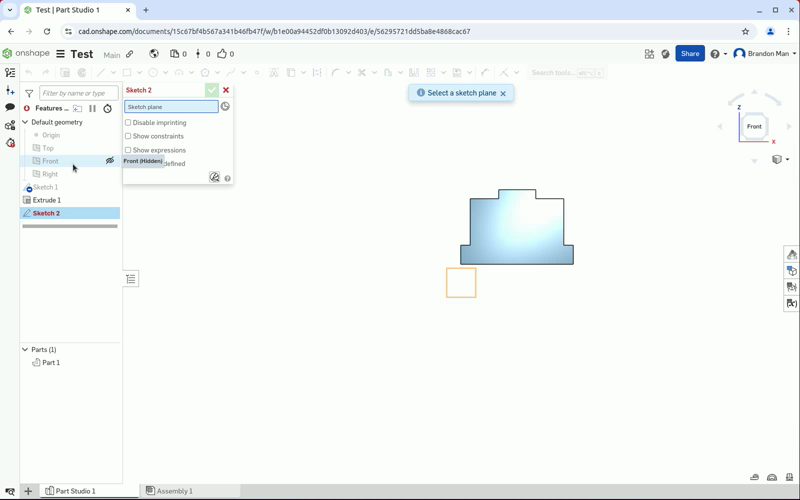
click(73, 163)
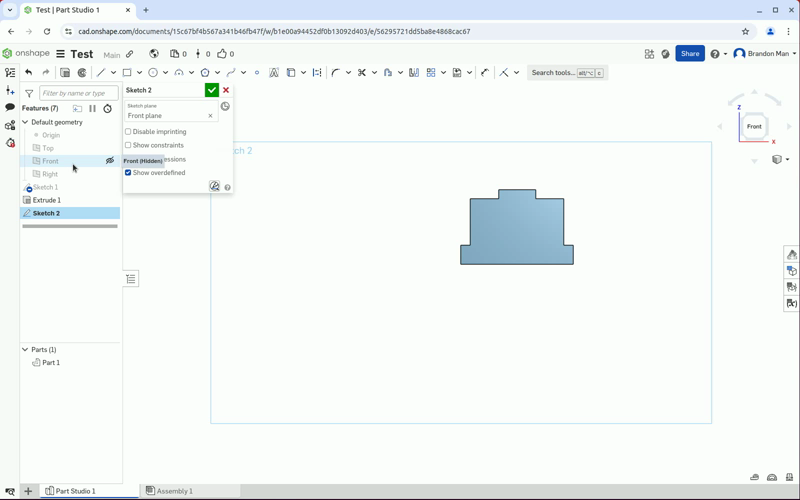
mouse_move(73, 352)
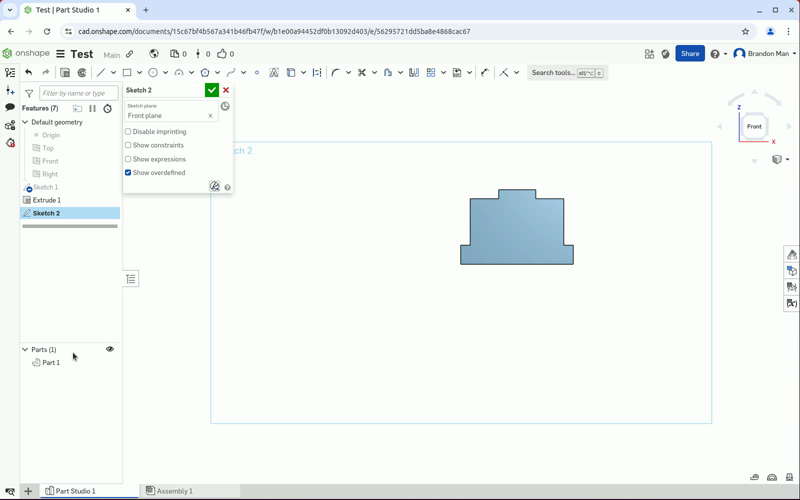
key(y)
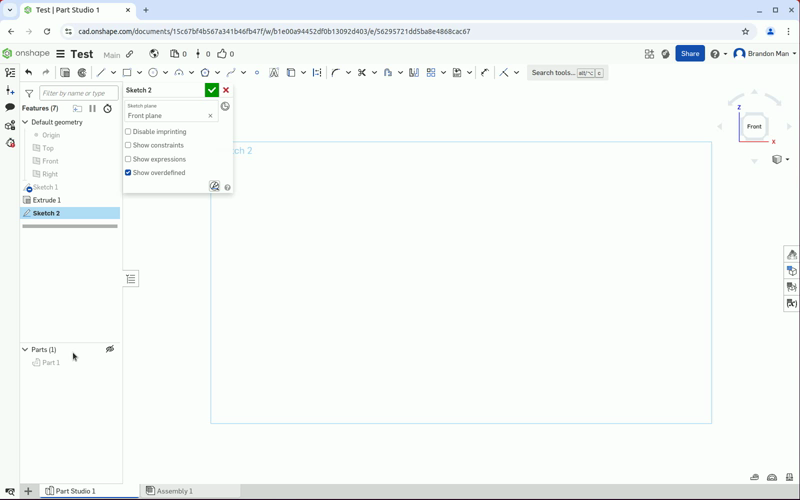
key(l)
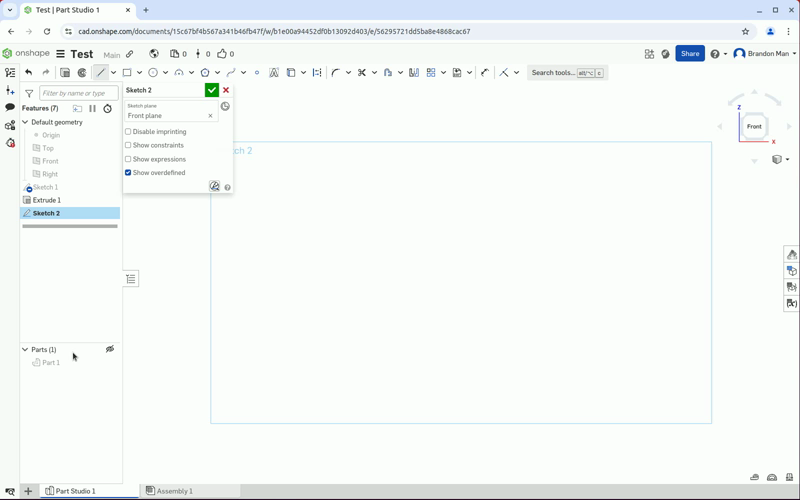
key_down(shift)
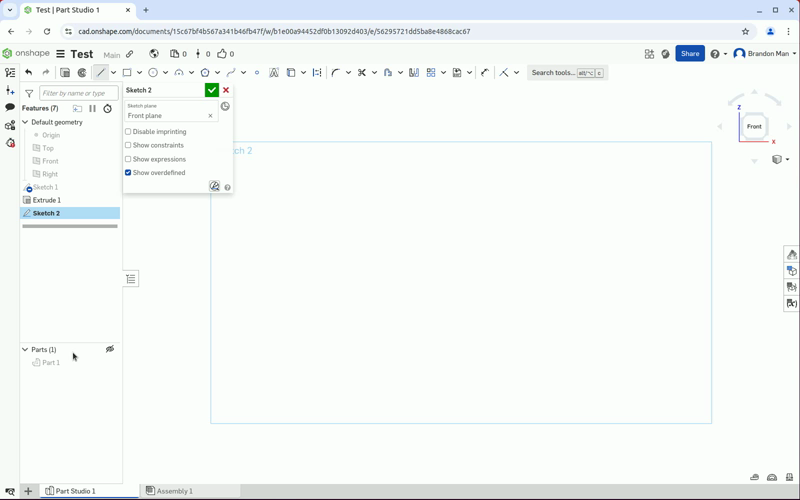
mouse_move(460, 301)
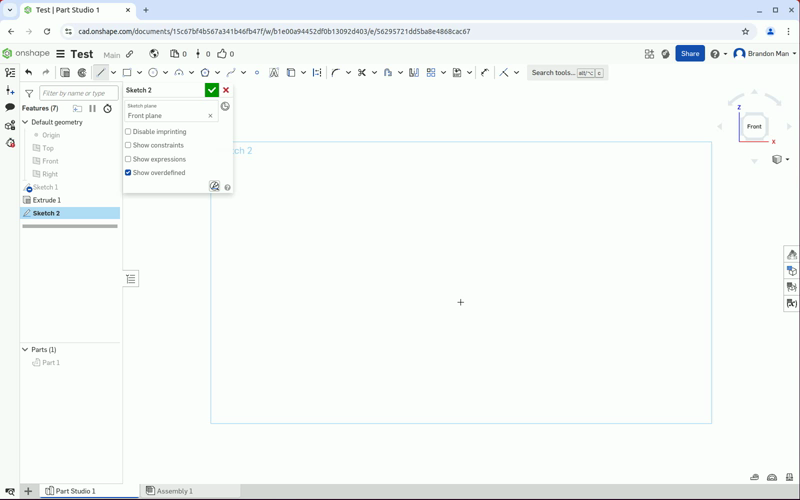
click(460, 301)
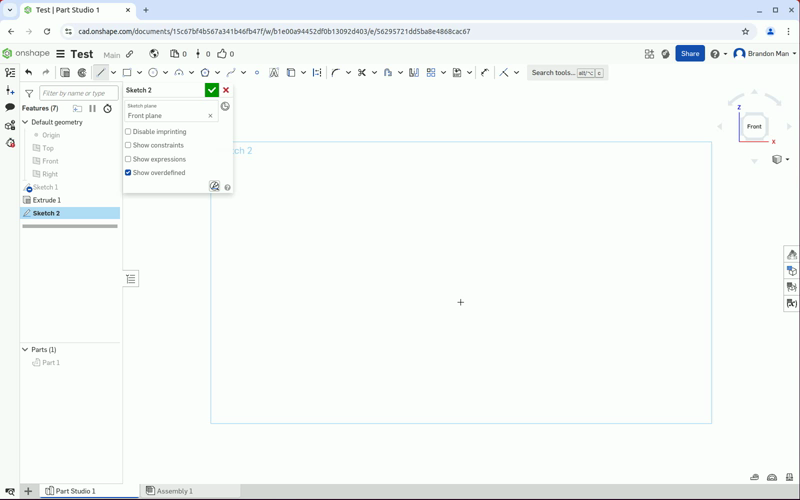
key_up(shift)
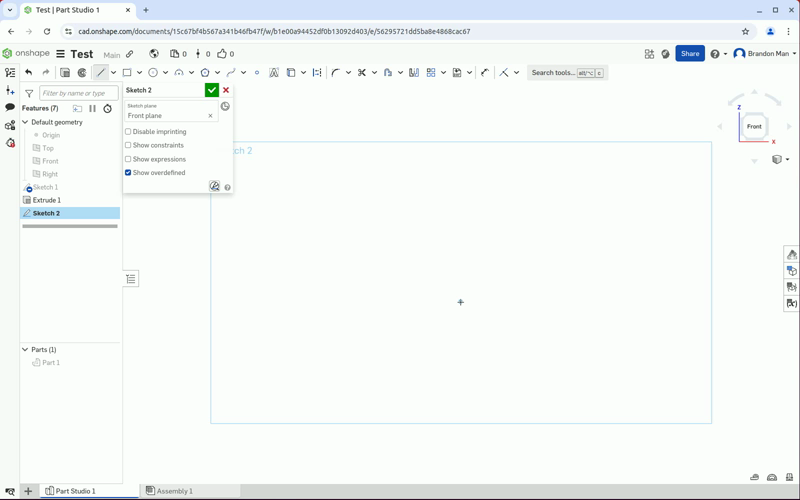
key_down(shift)
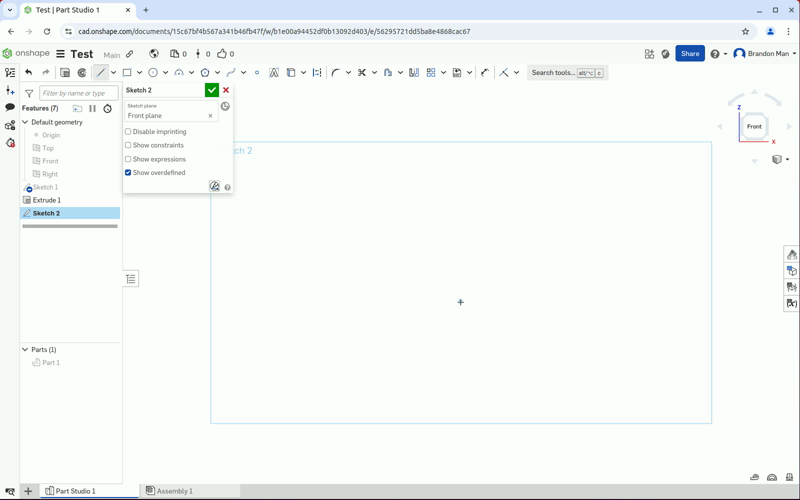
mouse_move(490, 301)
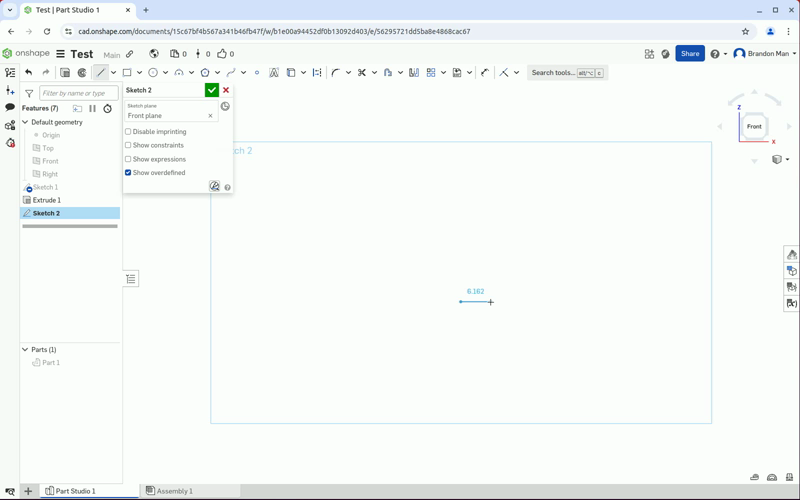
mouse_move(464, 301)
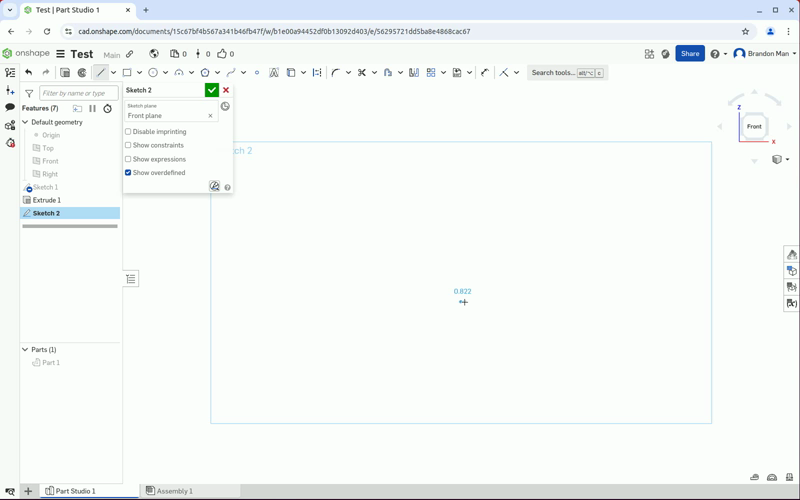
scroll(6)
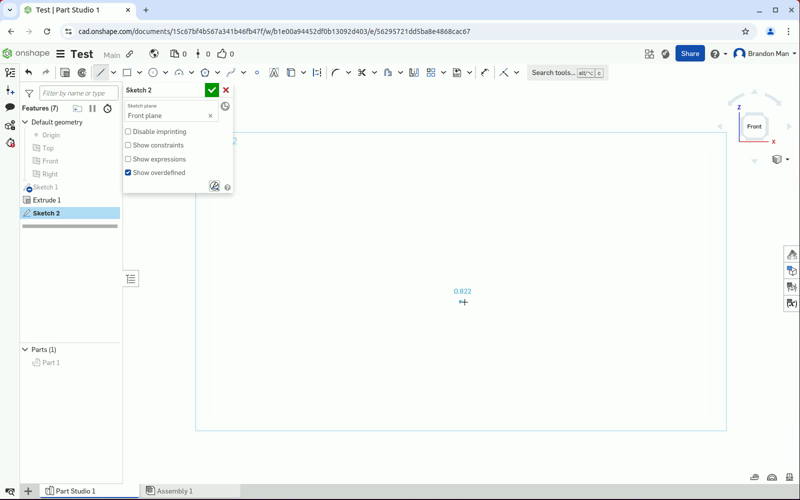
scroll(6)
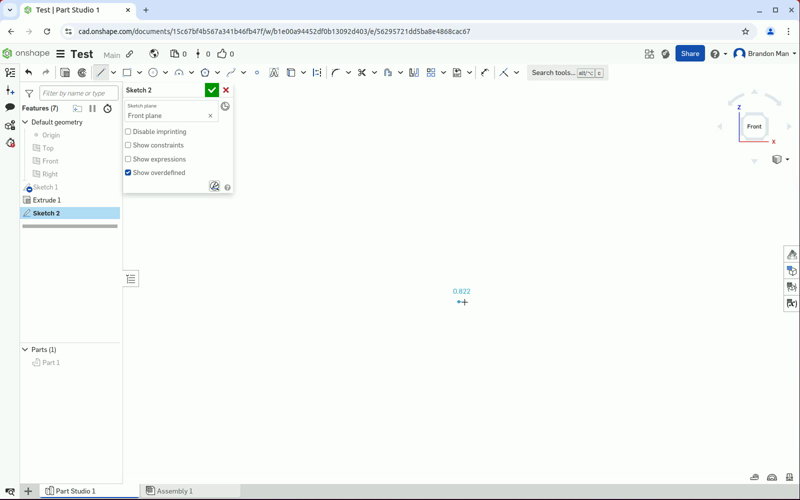
scroll(6)
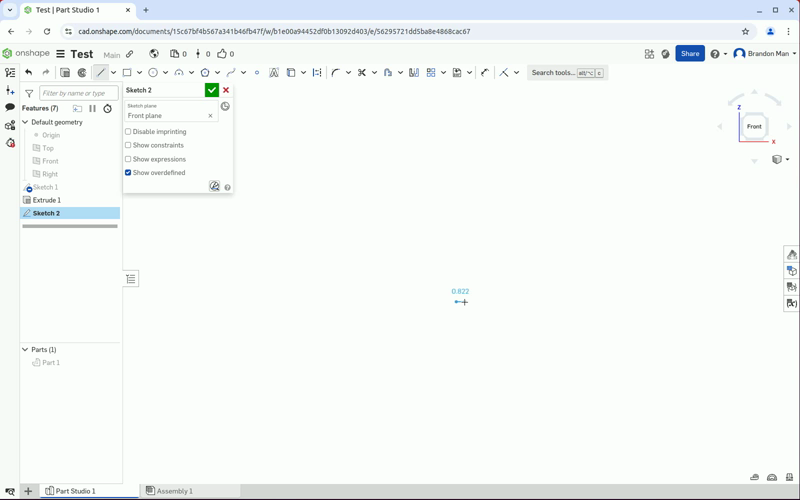
scroll(6)
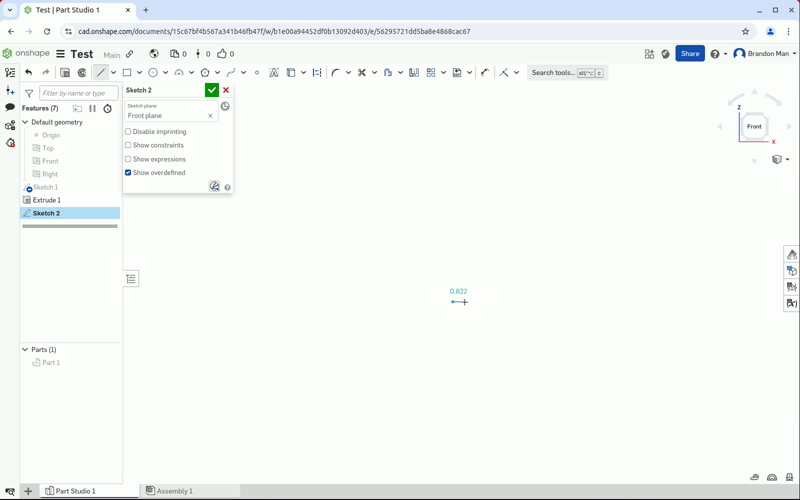
scroll(6)
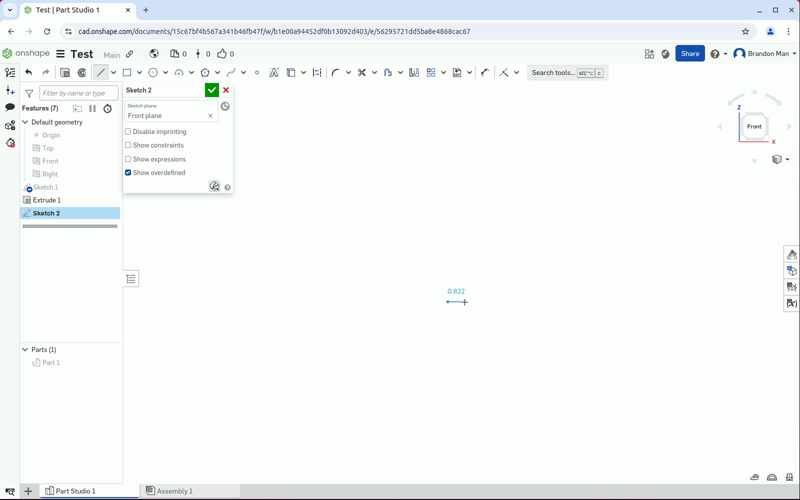
scroll(6)
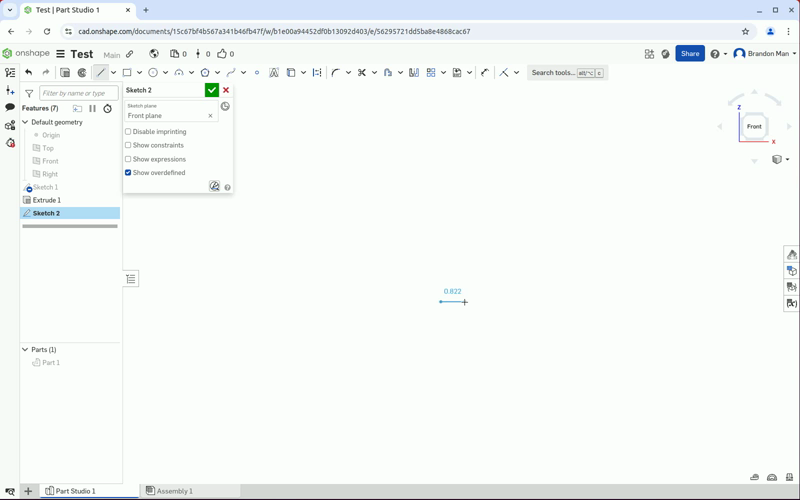
scroll(6)
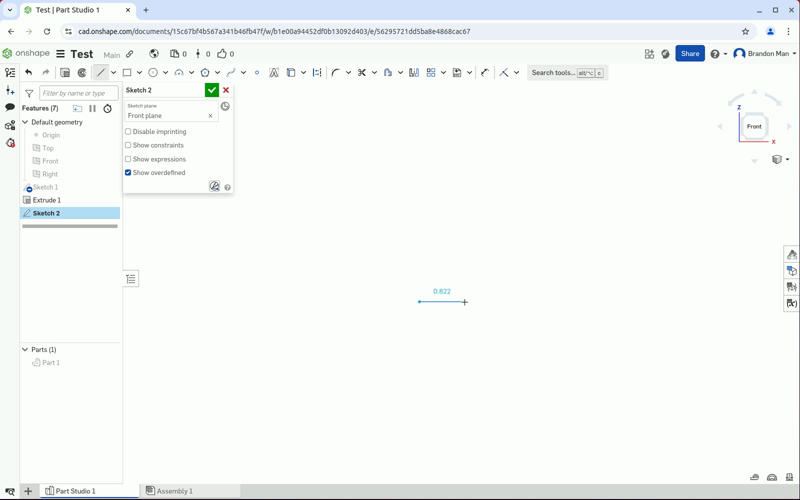
click(464, 301)
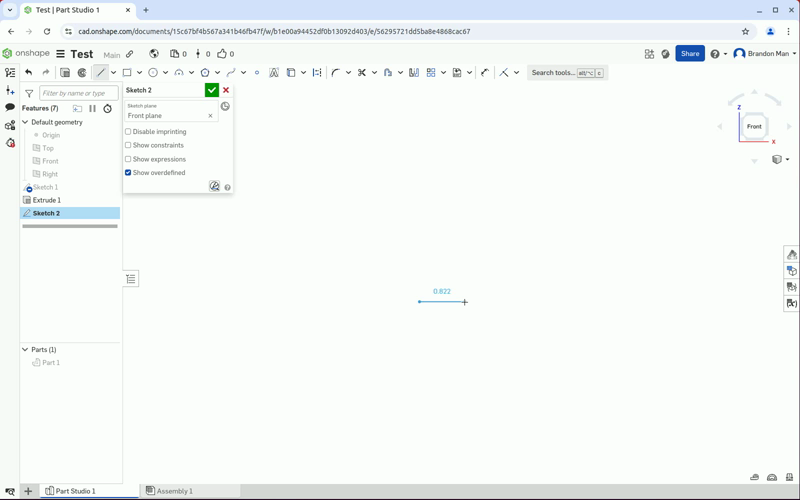
scroll(-6)
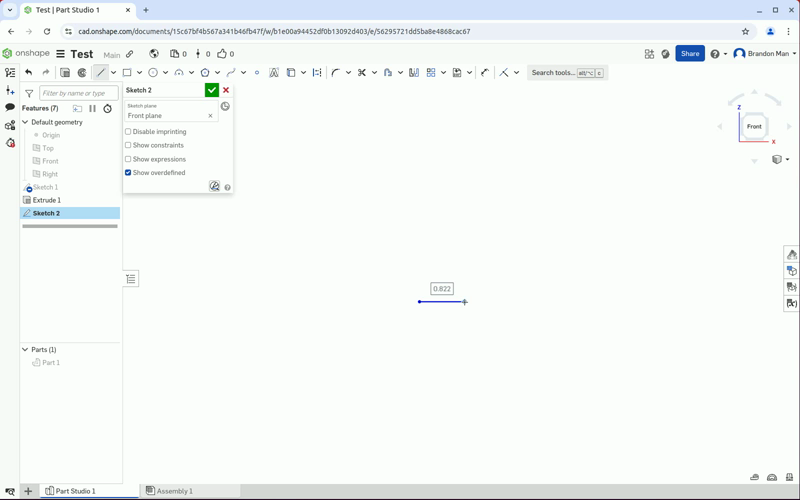
scroll(-6)
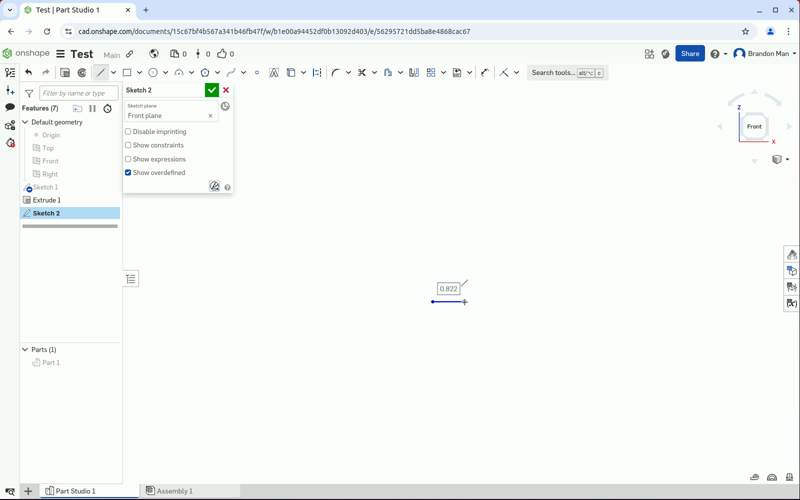
scroll(-6)
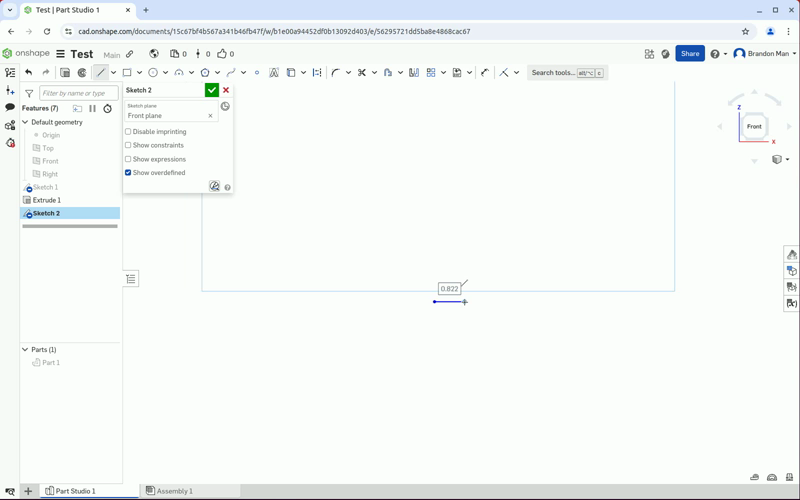
scroll(-6)
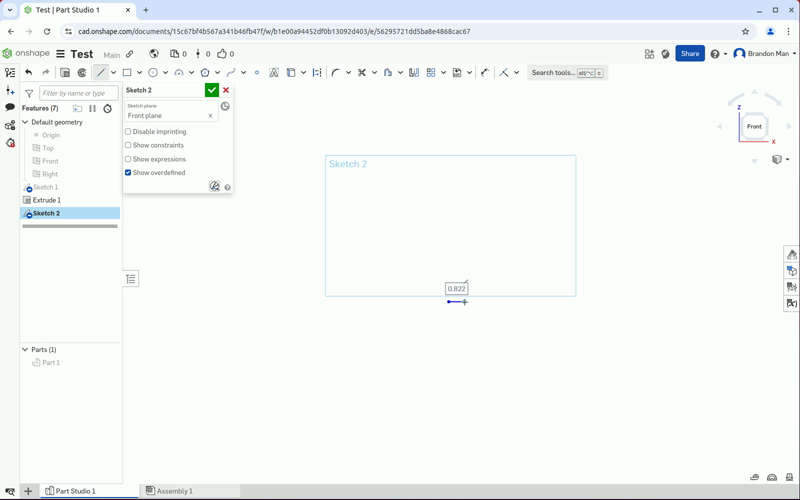
scroll(-6)
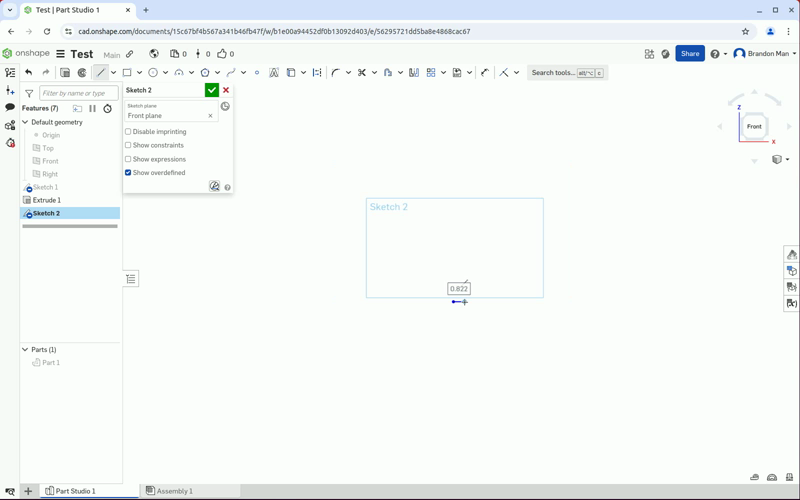
scroll(-6)
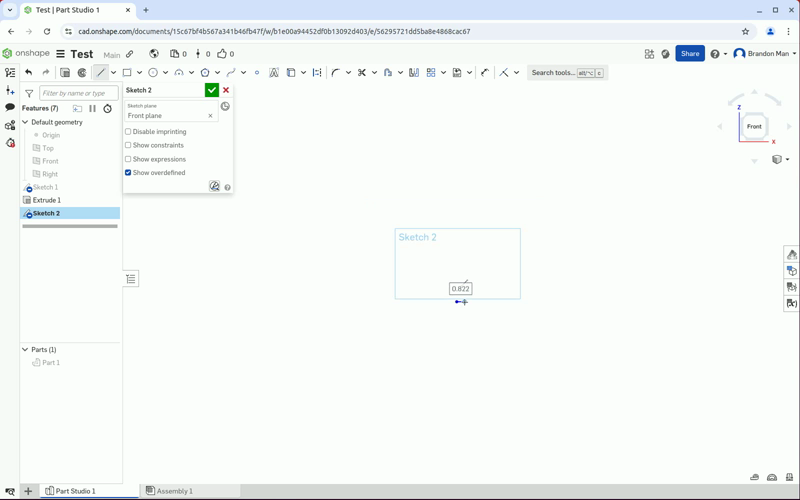
scroll(-6)
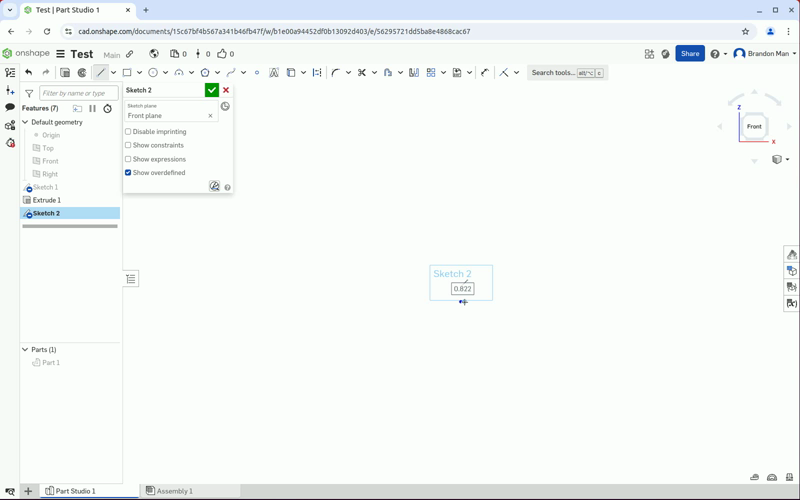
key_up(shift)
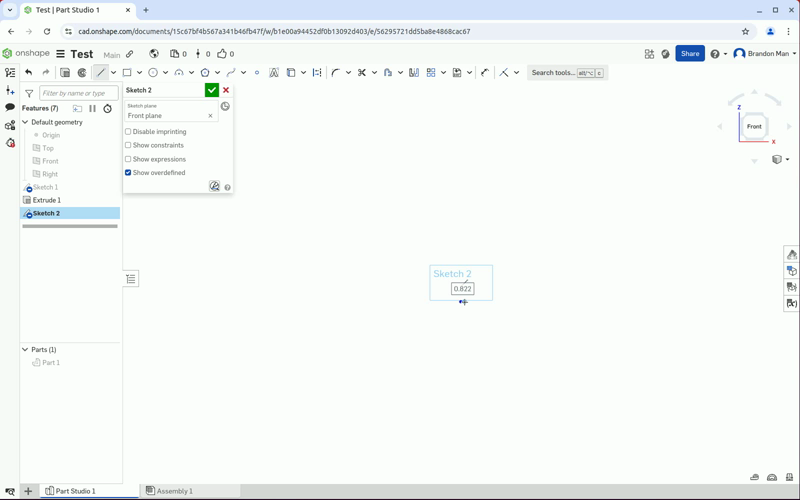
key_down(shift)
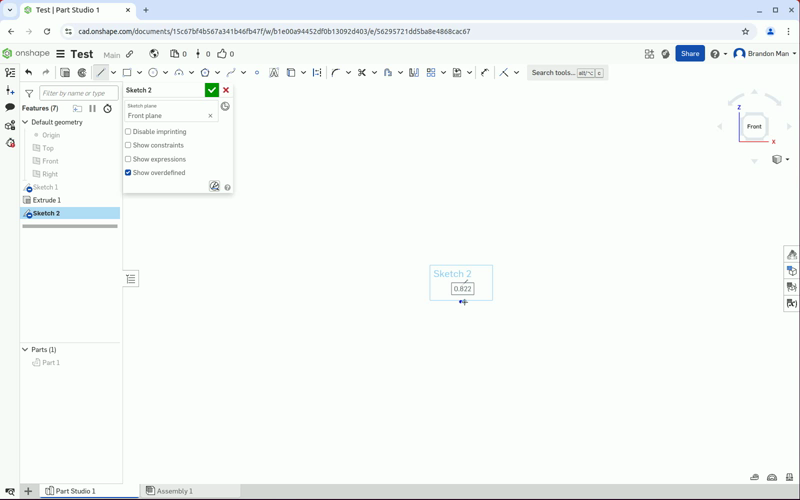
mouse_move(495, 301)
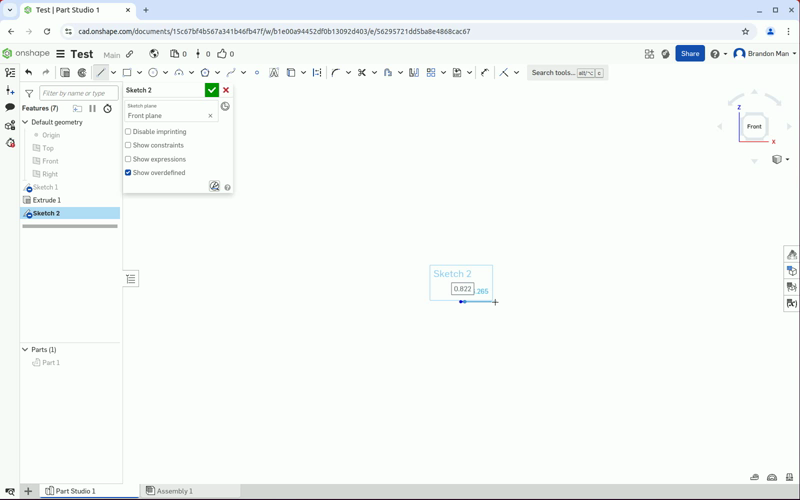
mouse_move(464, 348)
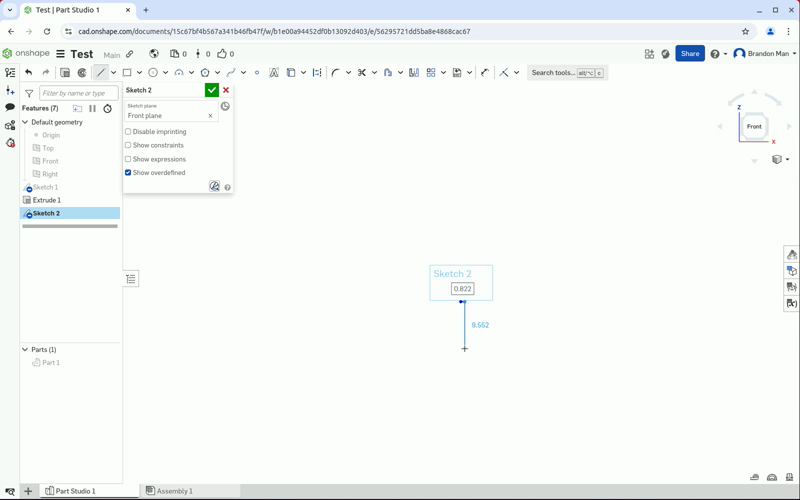
click(464, 348)
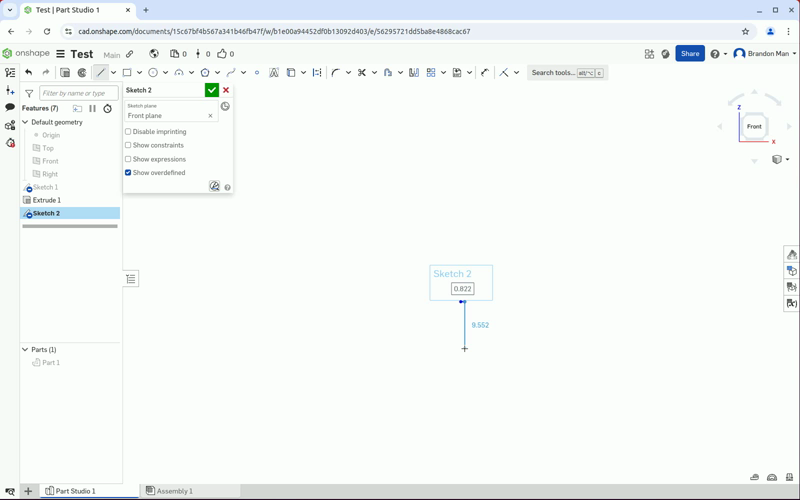
key_up(shift)
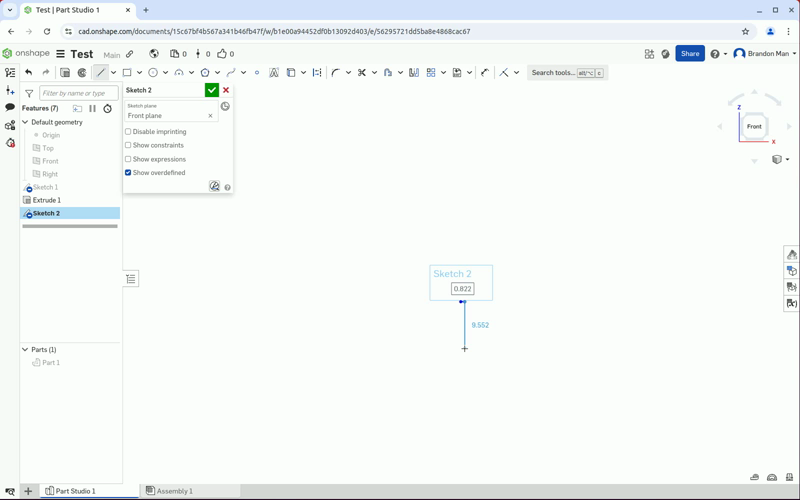
key_down(shift)
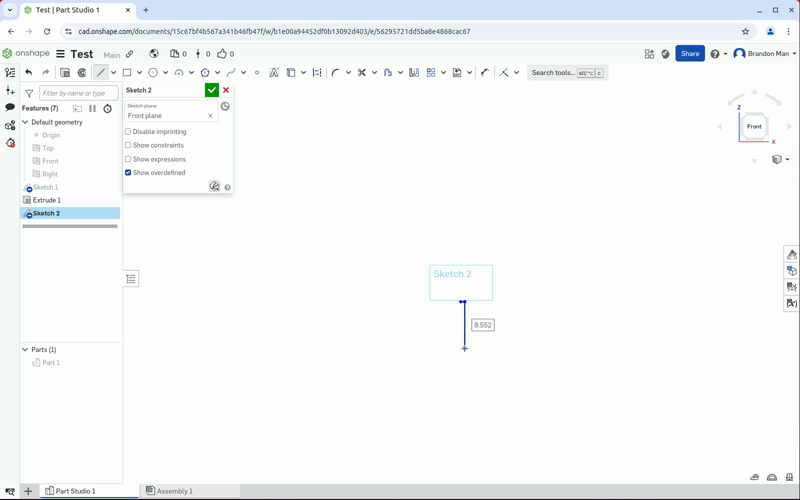
mouse_move(495, 348)
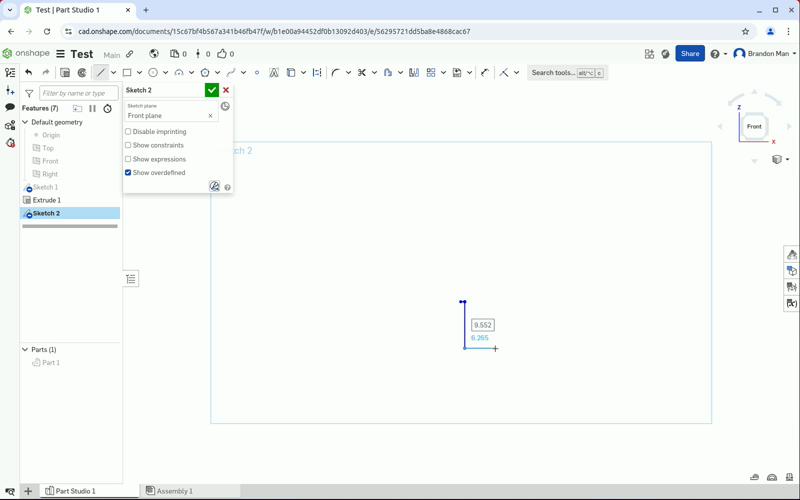
mouse_move(492, 348)
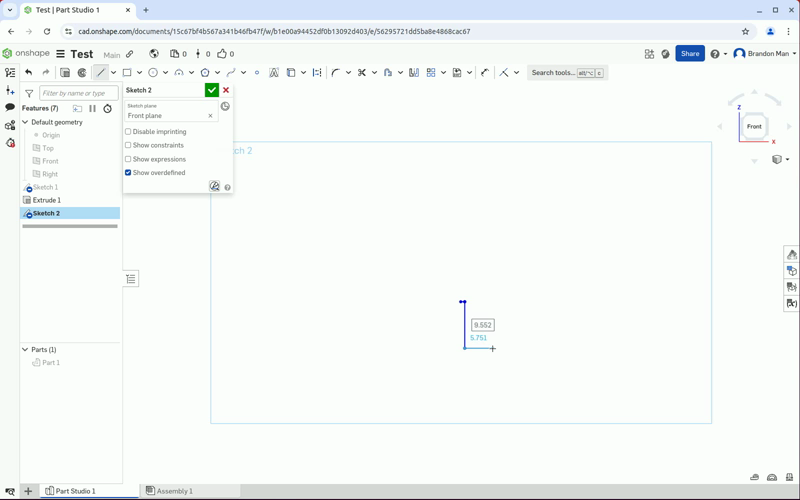
click(492, 348)
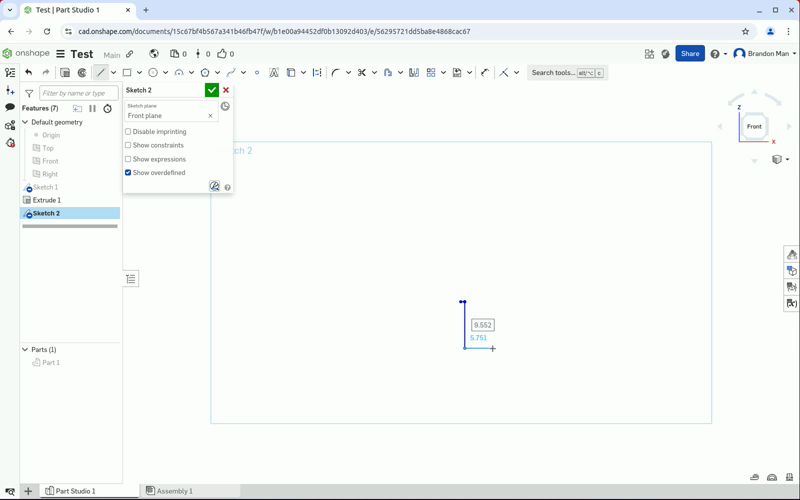
key_up(shift)
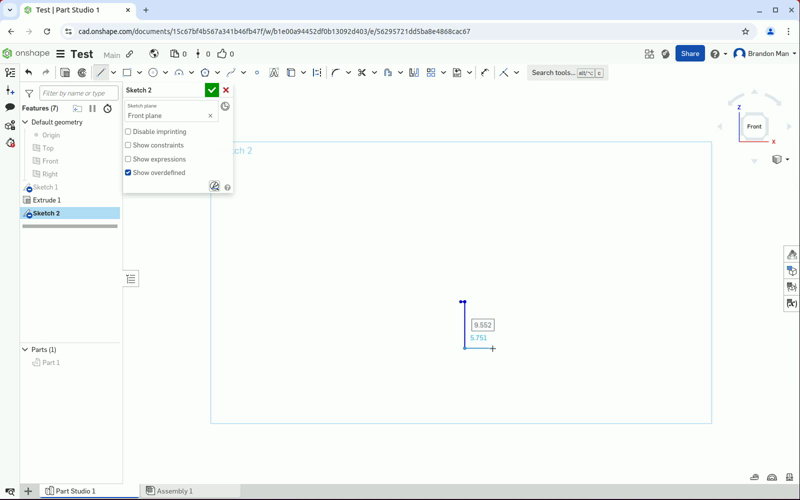
key_down(shift)
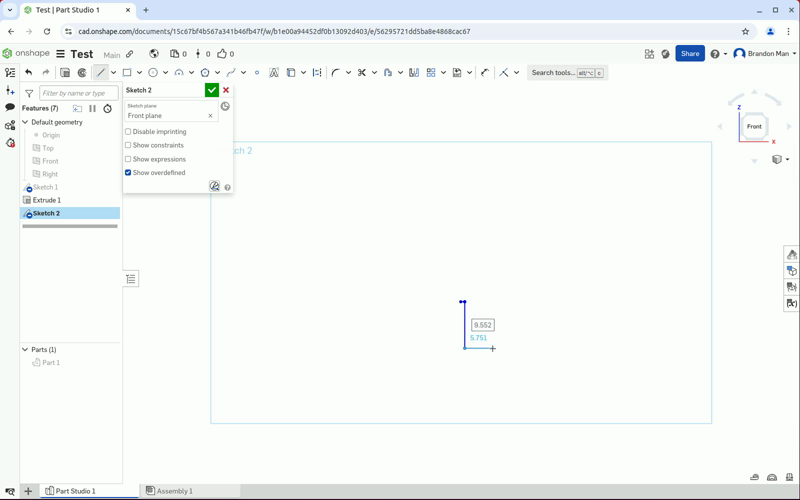
mouse_move(522, 348)
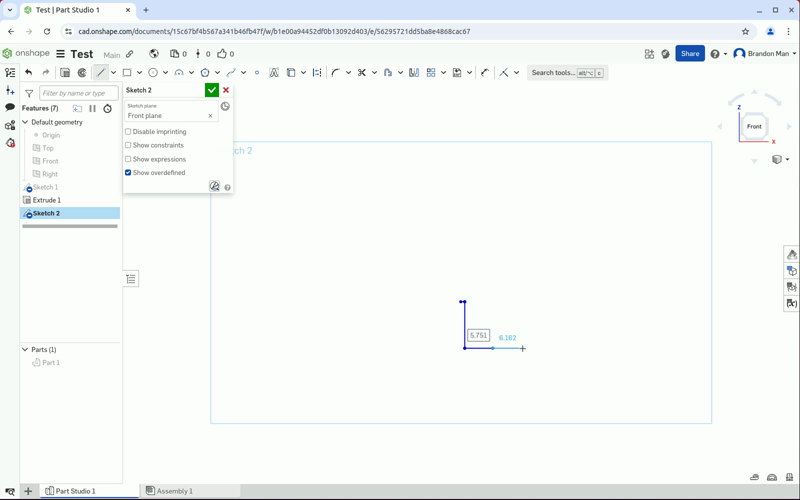
mouse_move(492, 352)
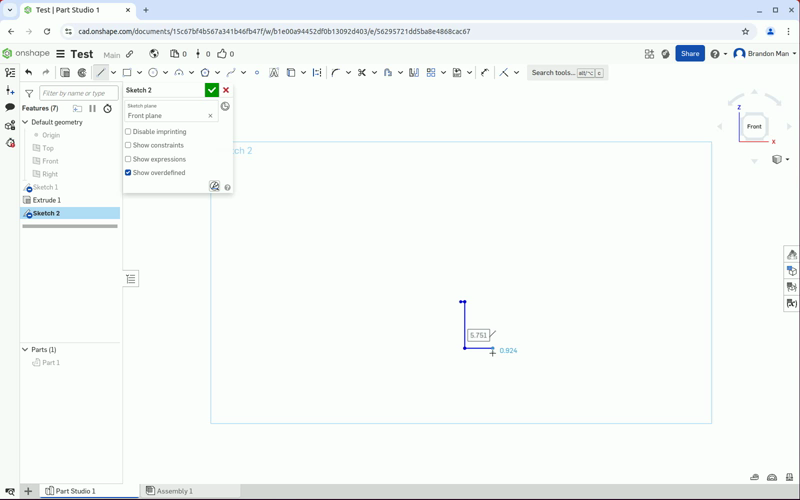
scroll(6)
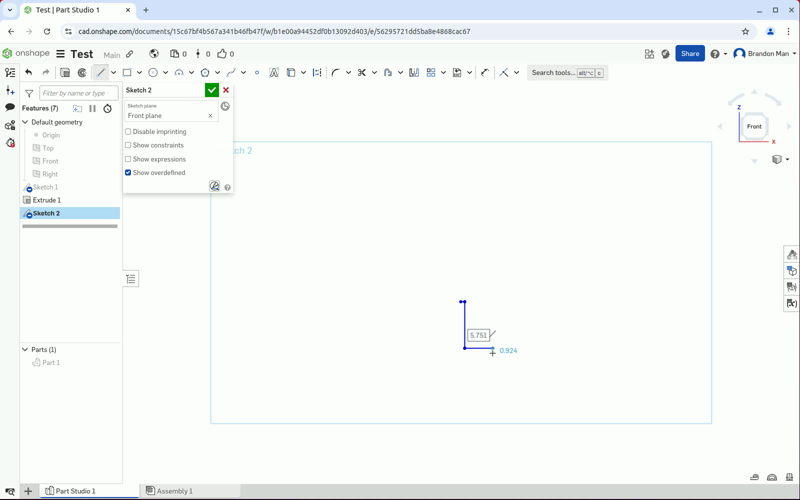
scroll(6)
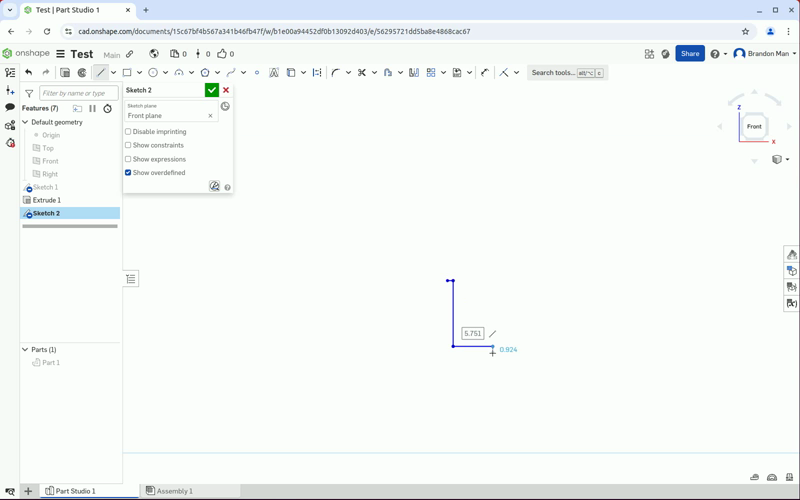
scroll(6)
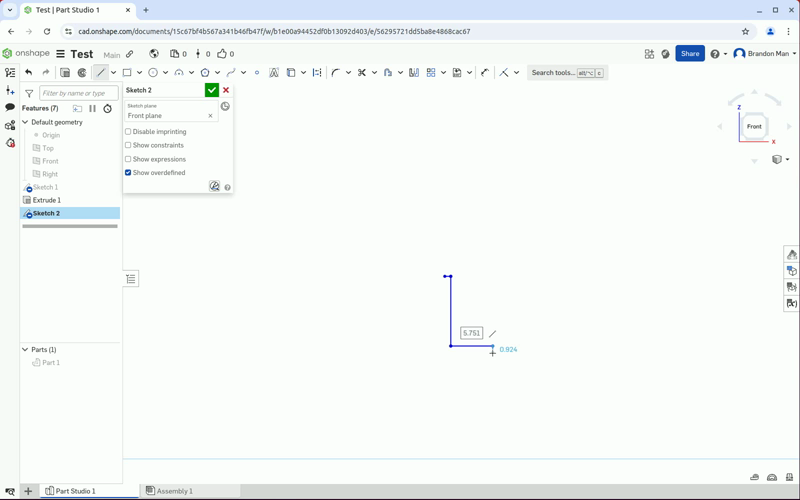
scroll(6)
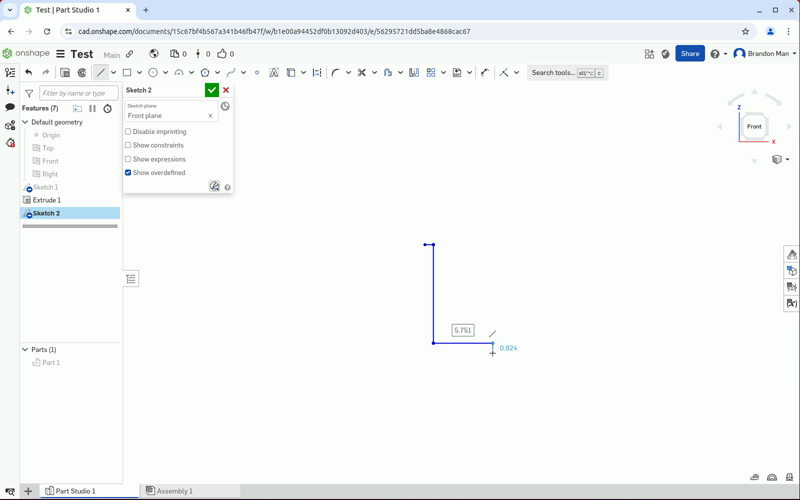
scroll(6)
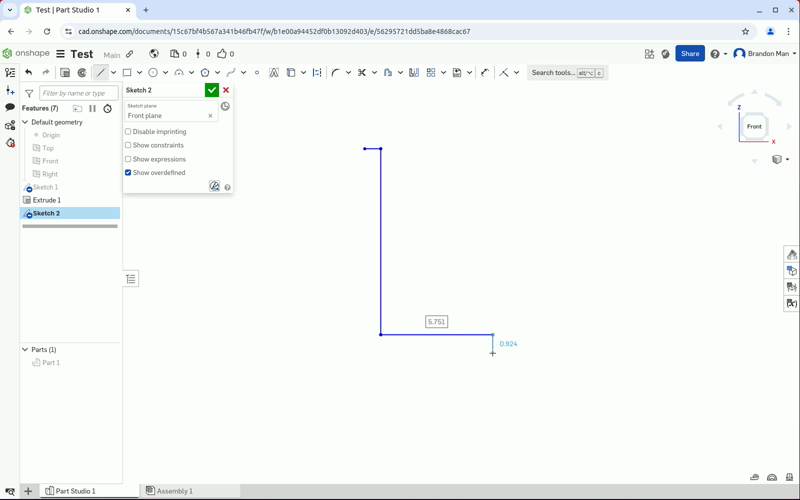
scroll(6)
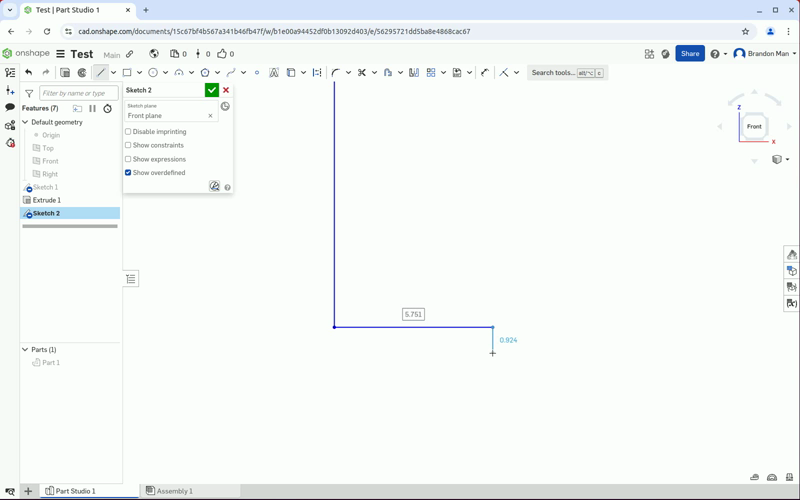
scroll(6)
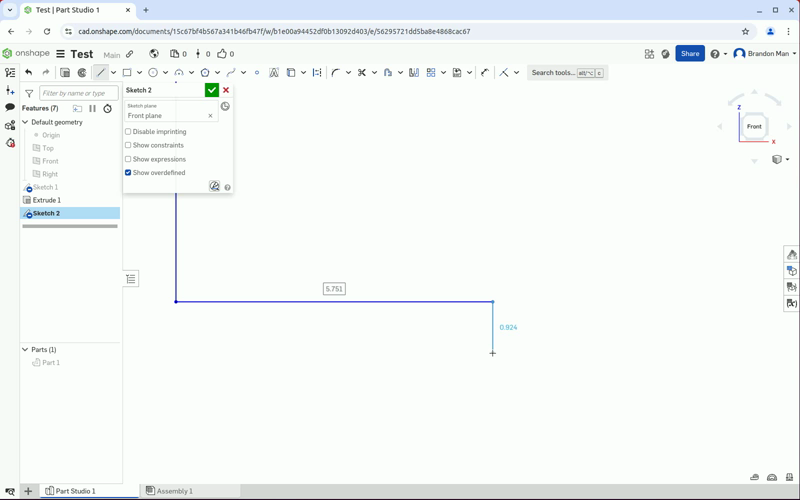
click(492, 352)
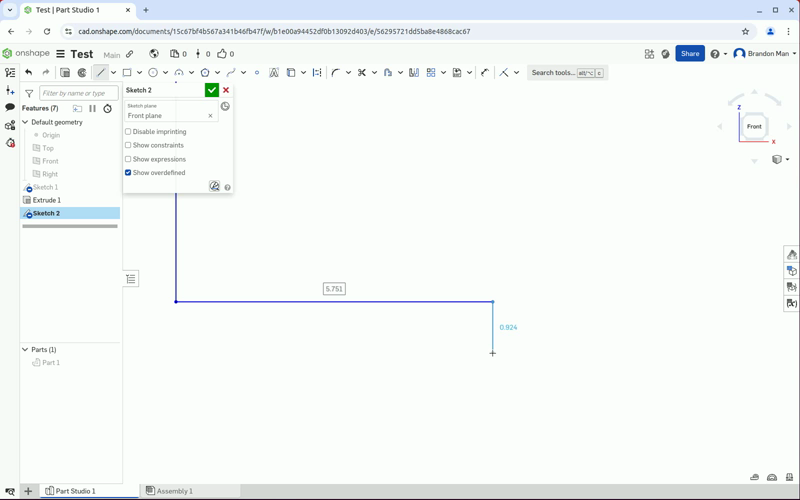
scroll(-6)
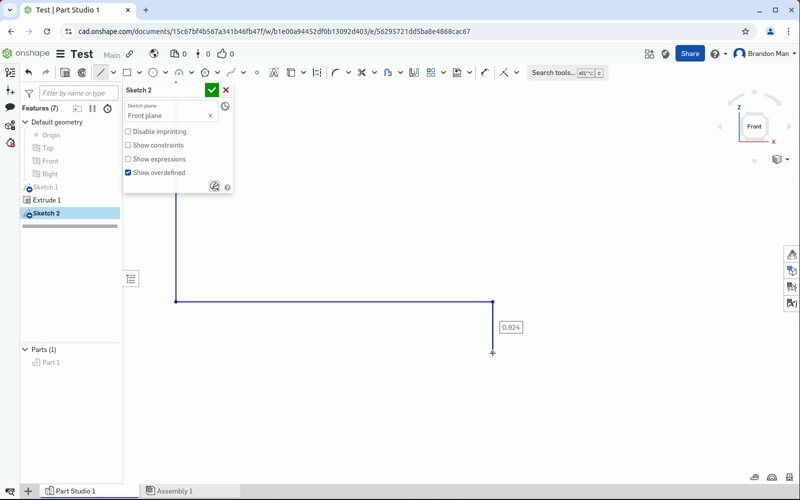
scroll(-6)
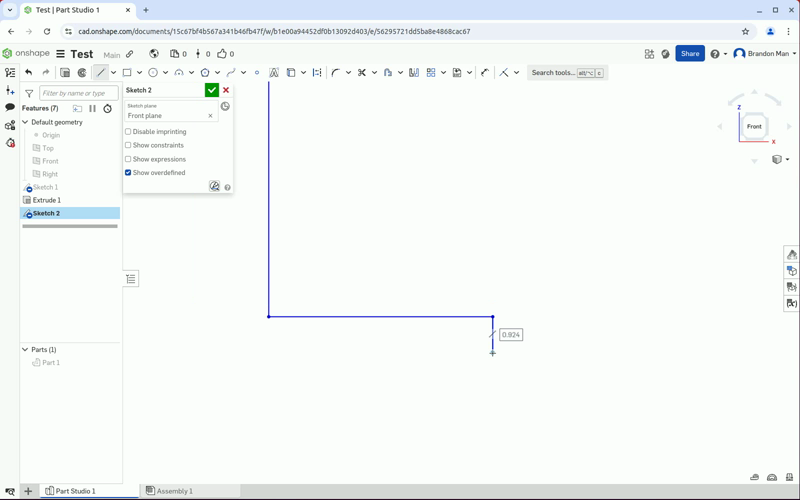
scroll(-6)
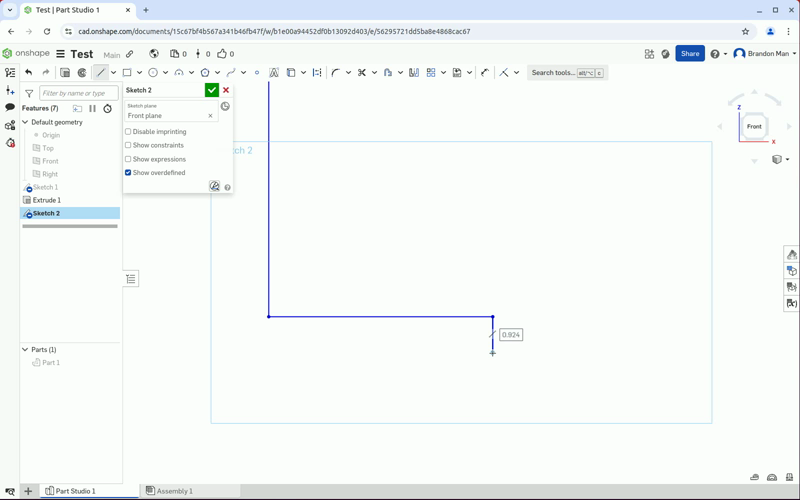
scroll(-6)
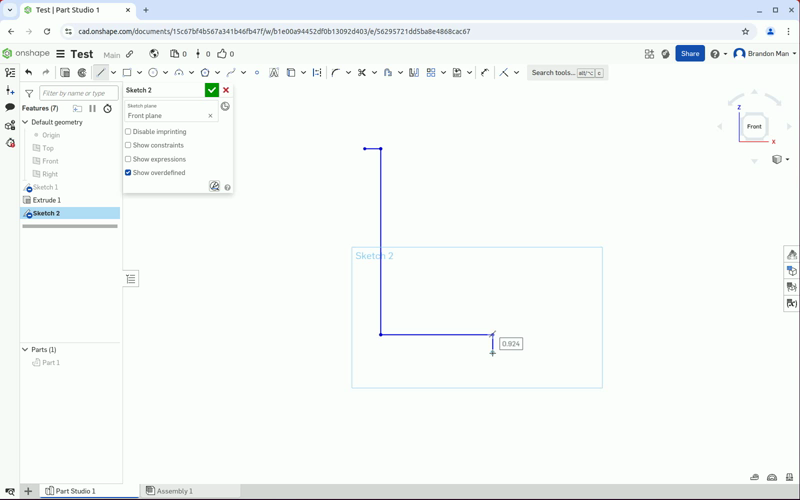
scroll(-6)
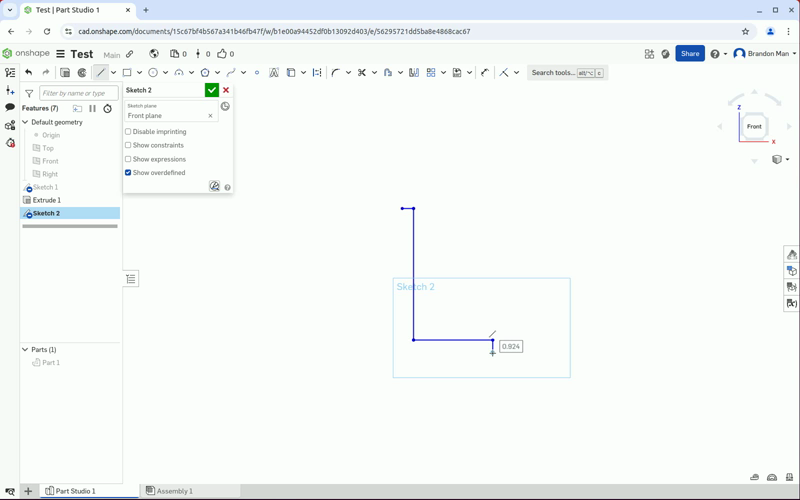
scroll(-6)
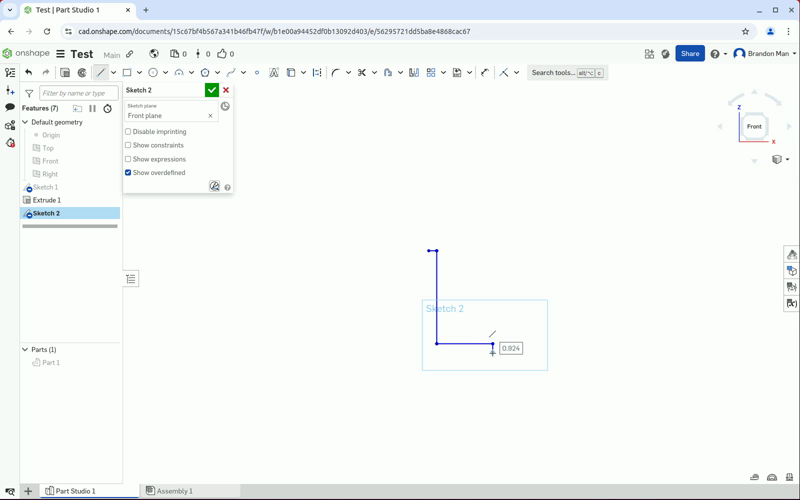
scroll(-6)
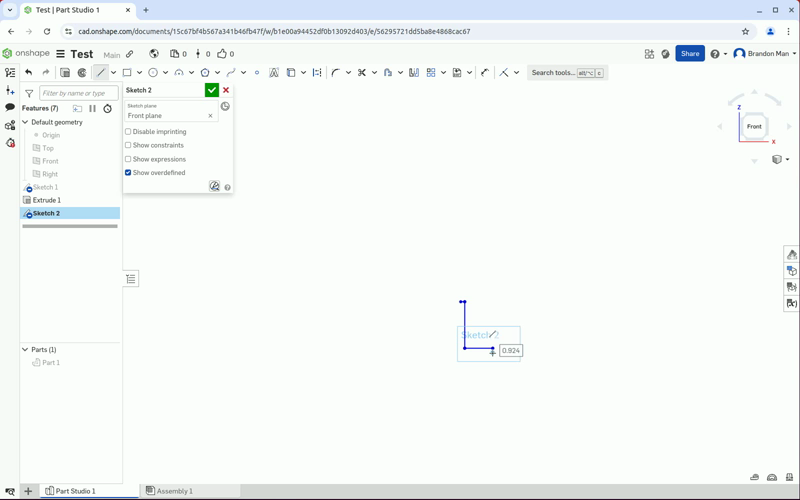
key_up(shift)
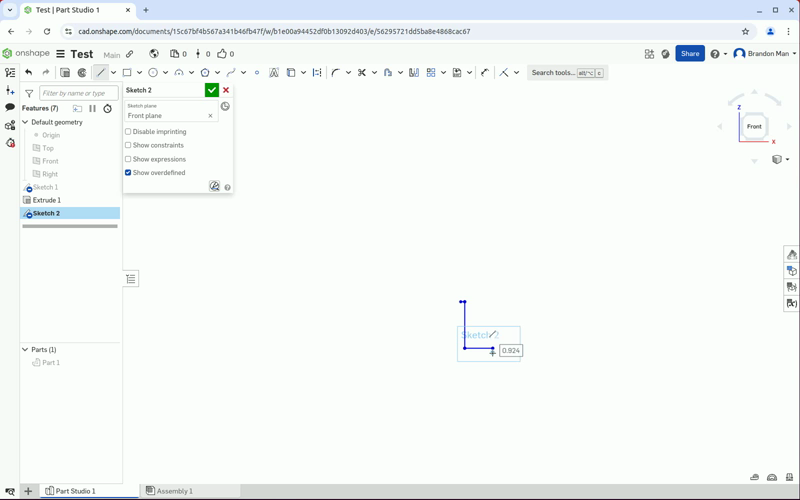
key_down(shift)
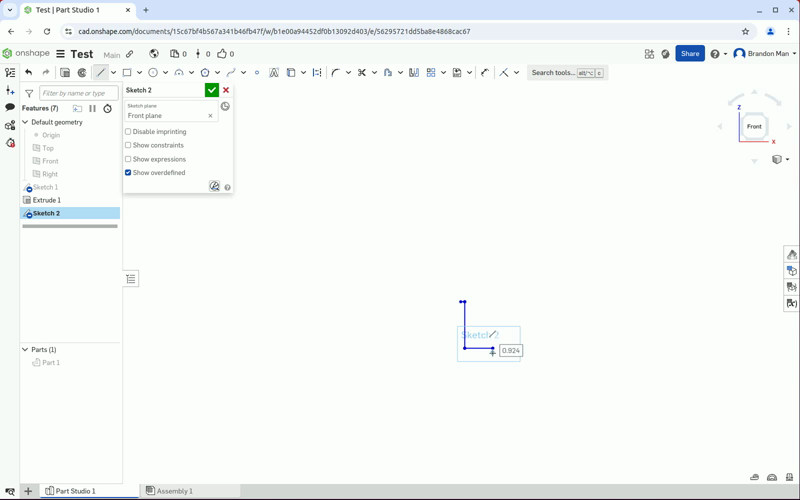
mouse_move(522, 352)
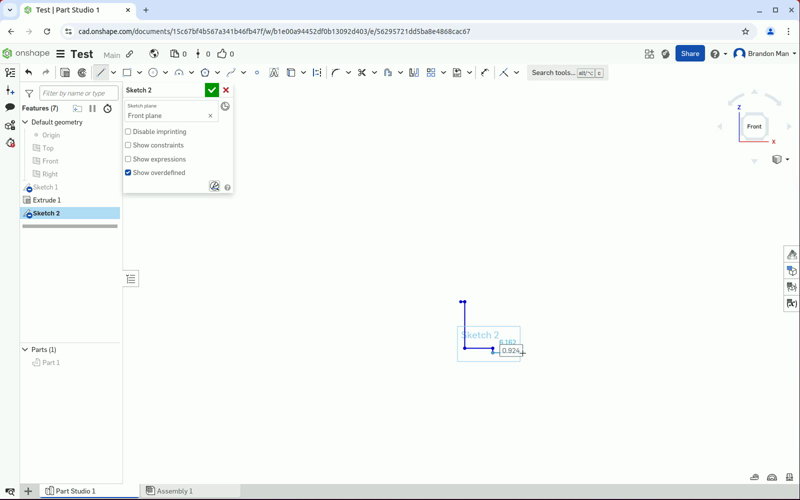
mouse_move(529, 352)
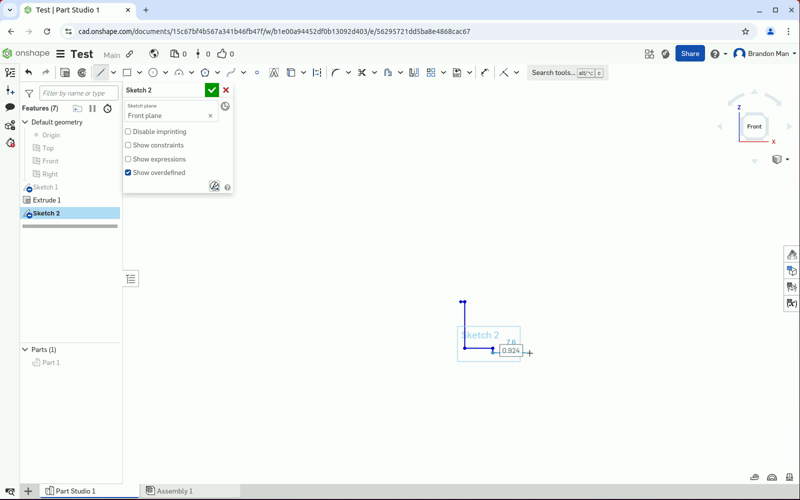
click(529, 352)
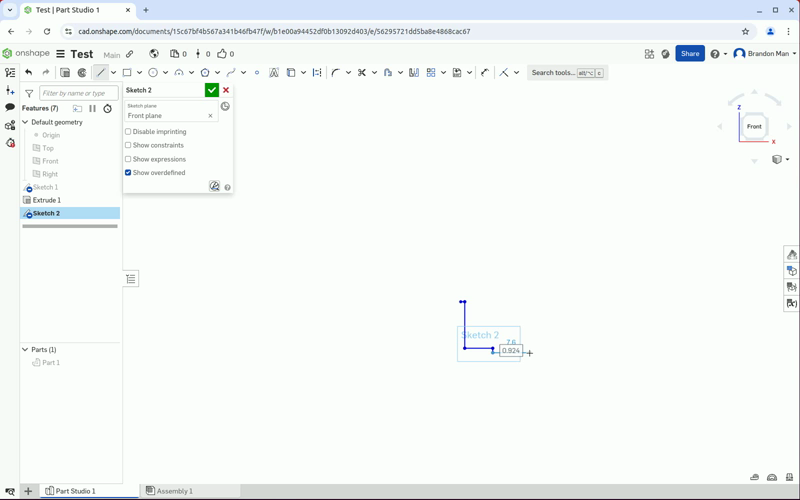
key_up(shift)
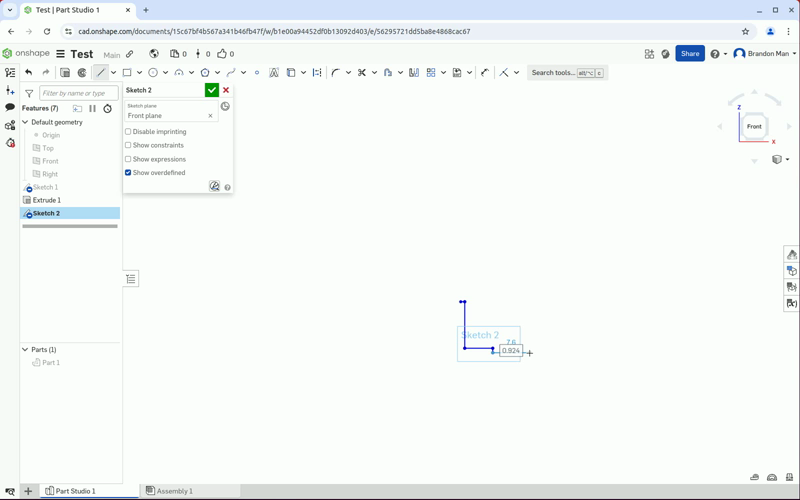
key_down(shift)
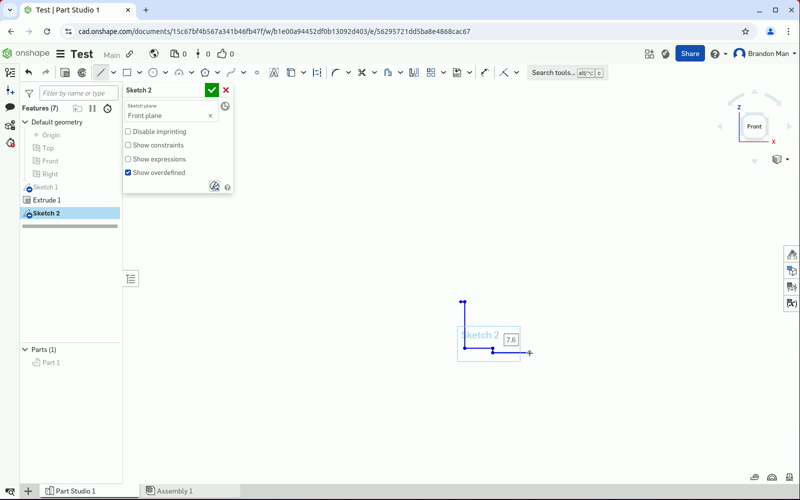
mouse_move(559, 352)
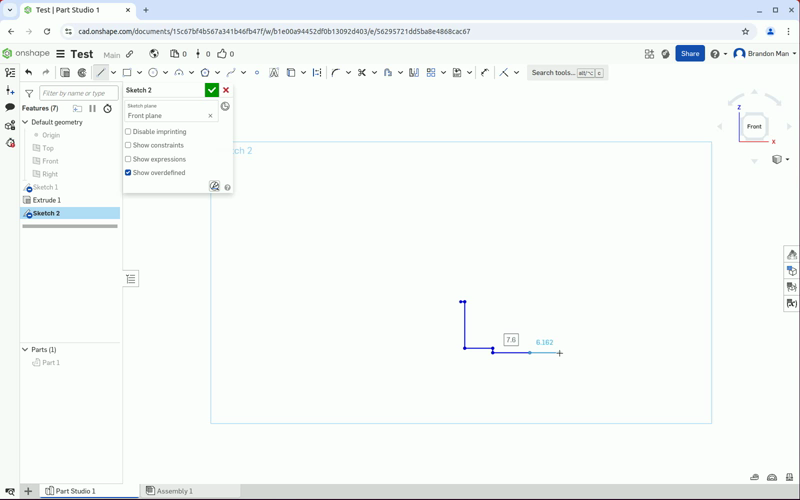
mouse_move(529, 348)
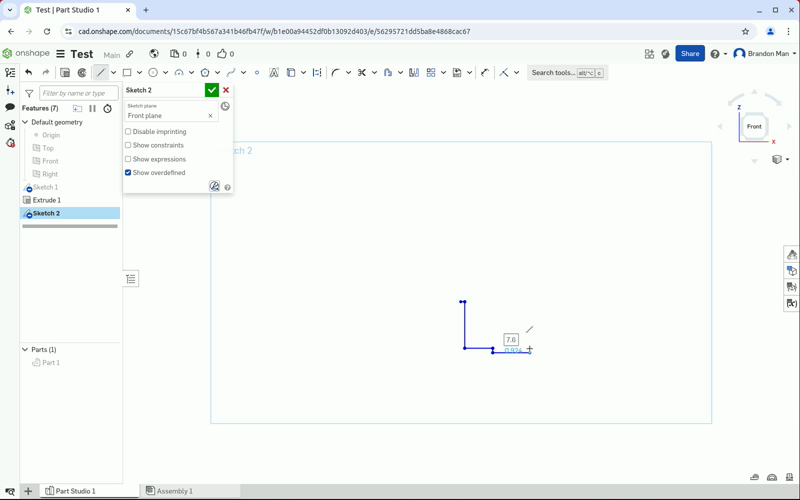
scroll(6)
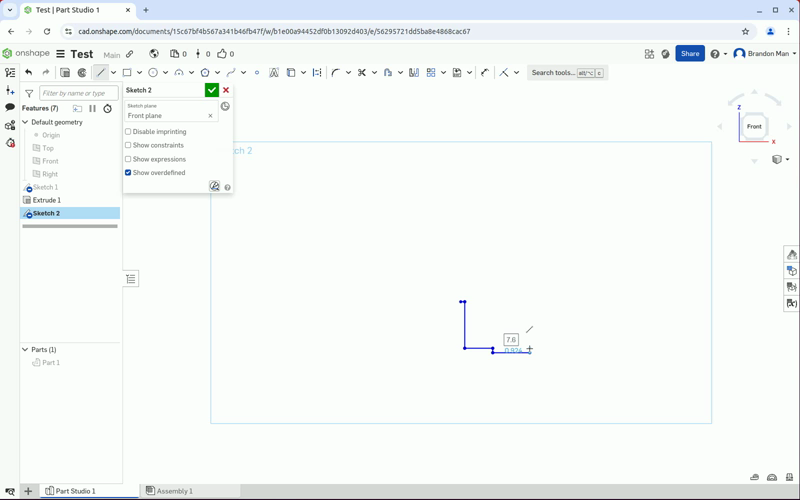
scroll(6)
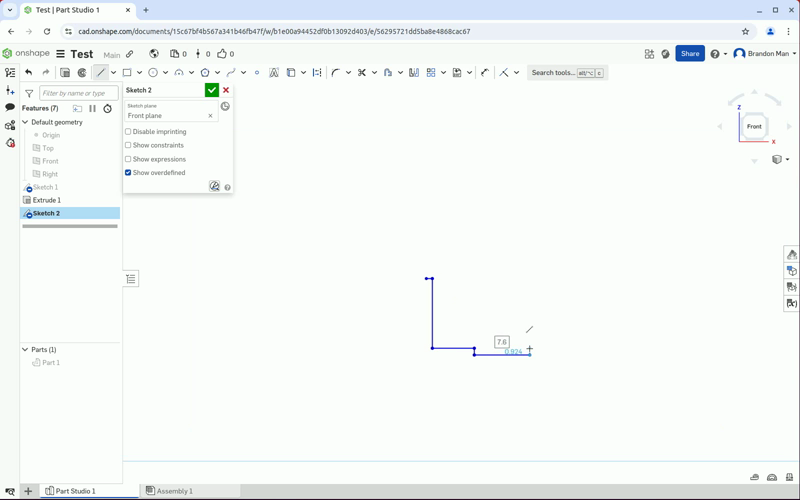
scroll(6)
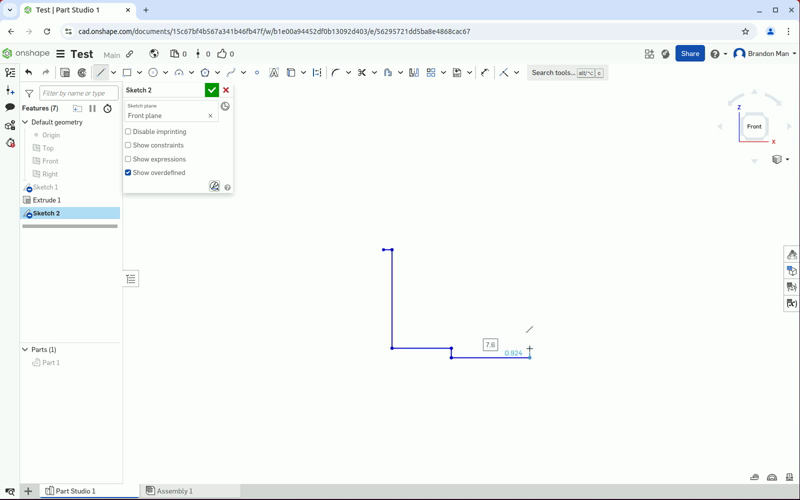
scroll(6)
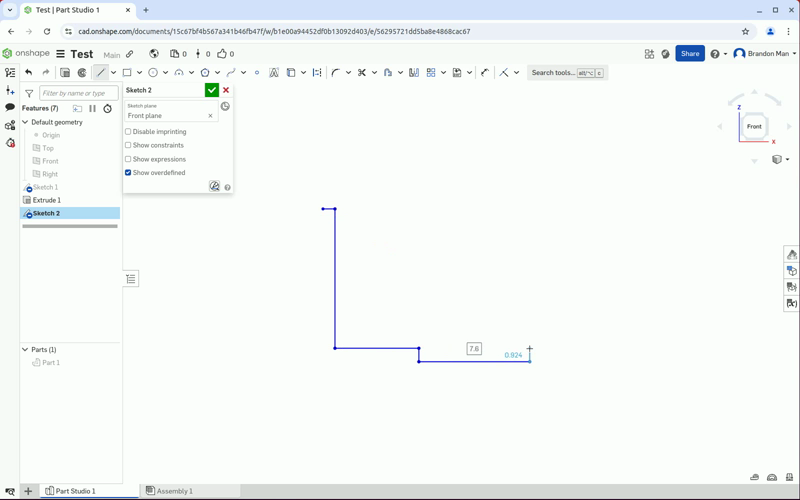
scroll(6)
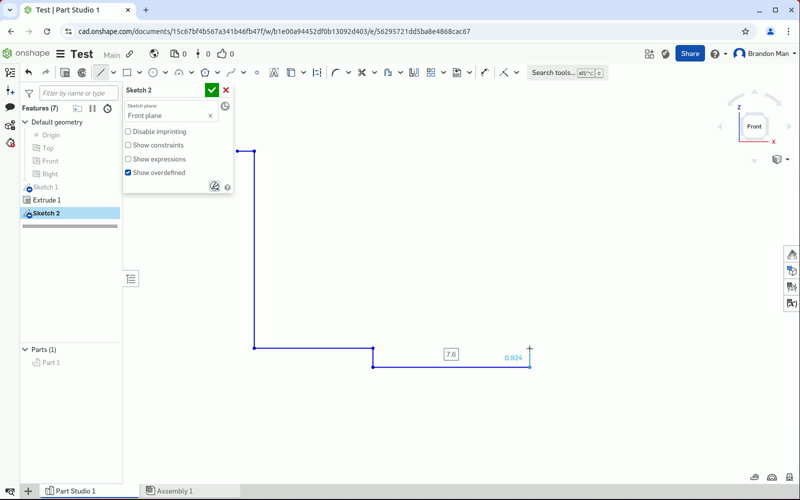
scroll(6)
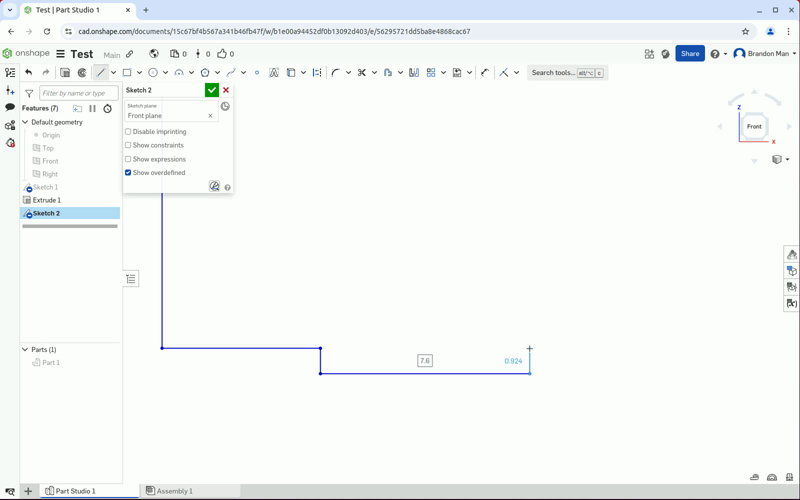
scroll(6)
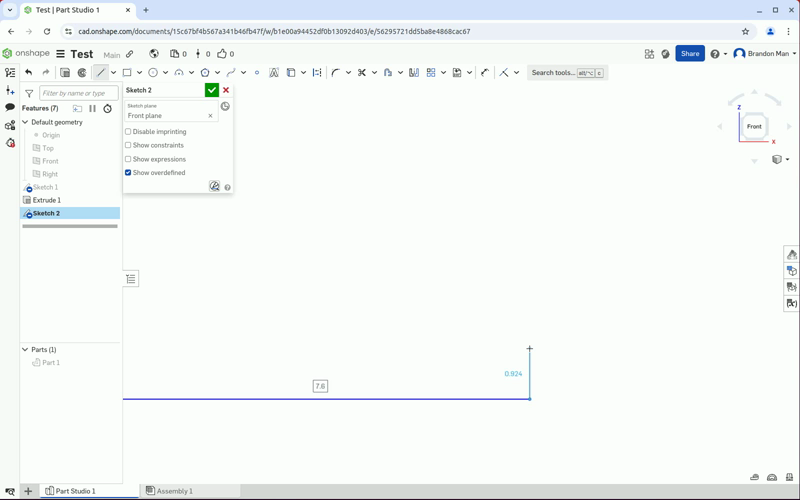
click(529, 348)
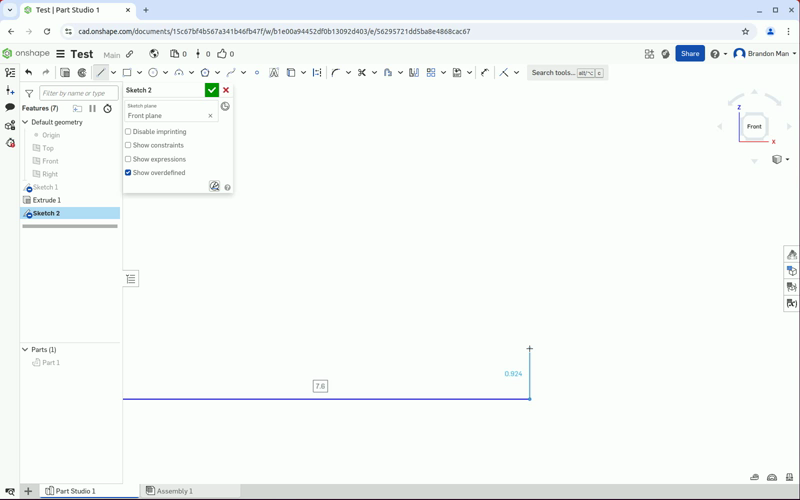
scroll(-6)
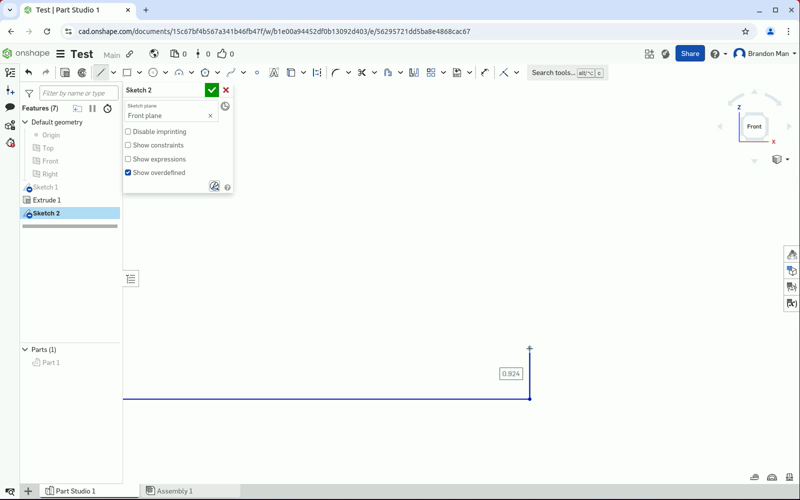
scroll(-6)
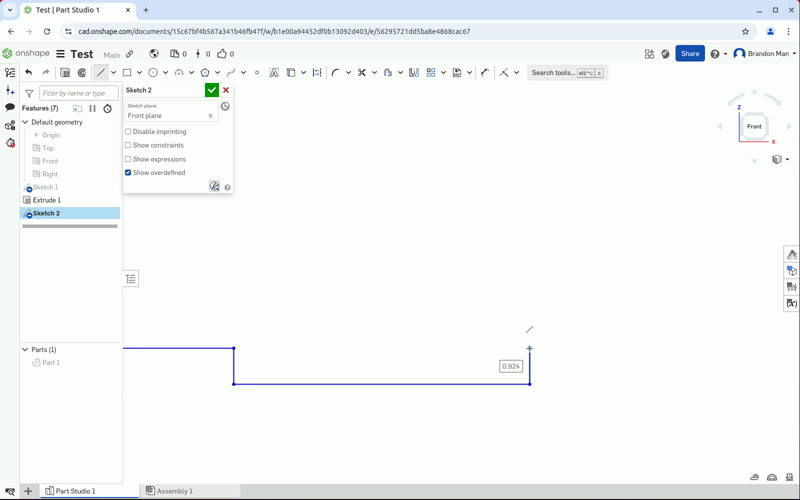
scroll(-6)
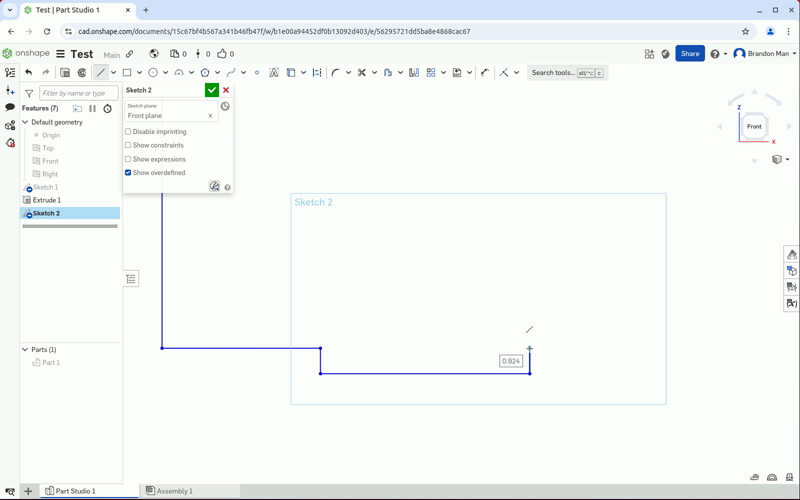
scroll(-6)
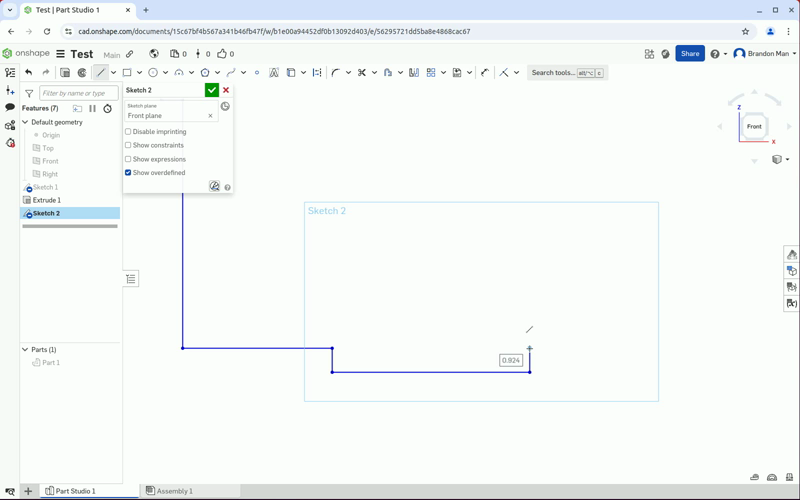
scroll(-6)
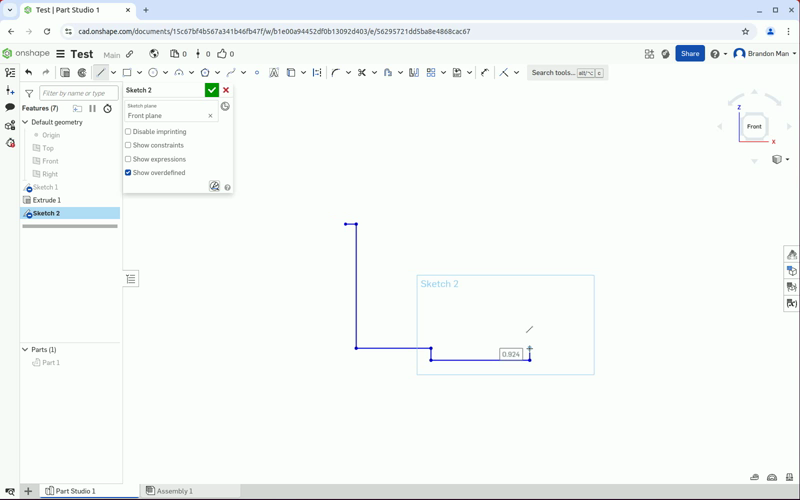
scroll(-6)
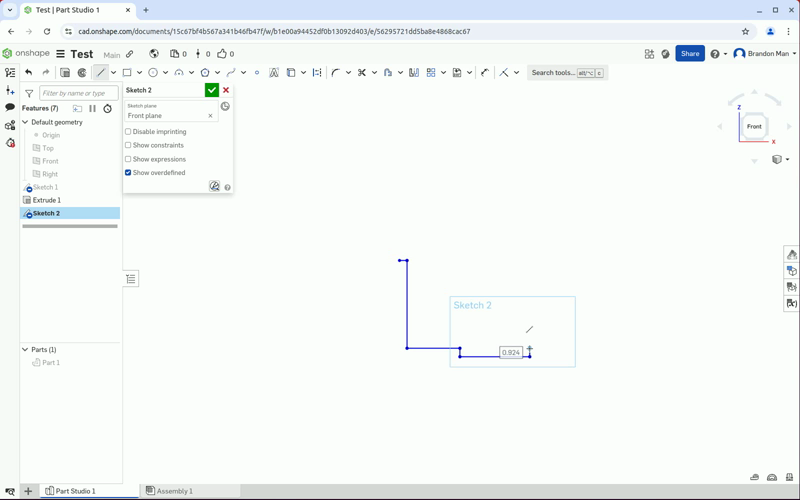
scroll(-6)
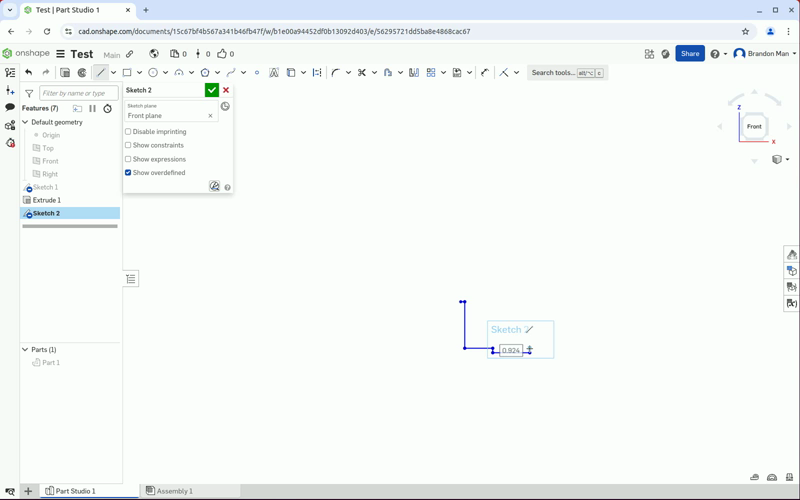
key_up(shift)
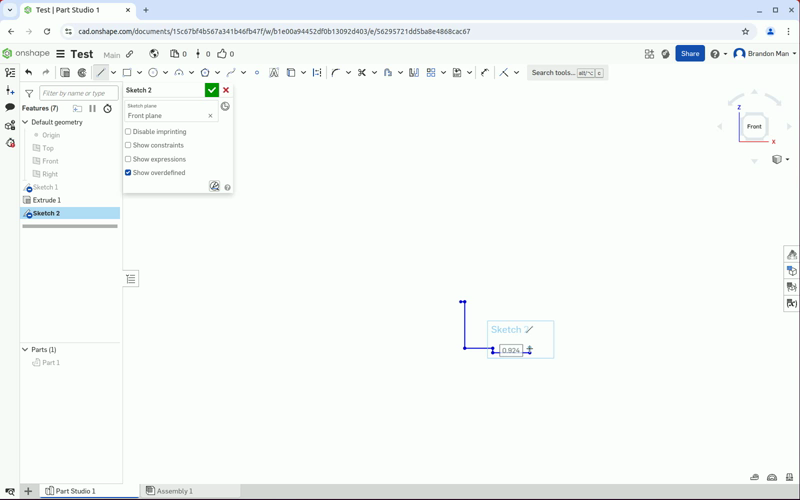
key_down(shift)
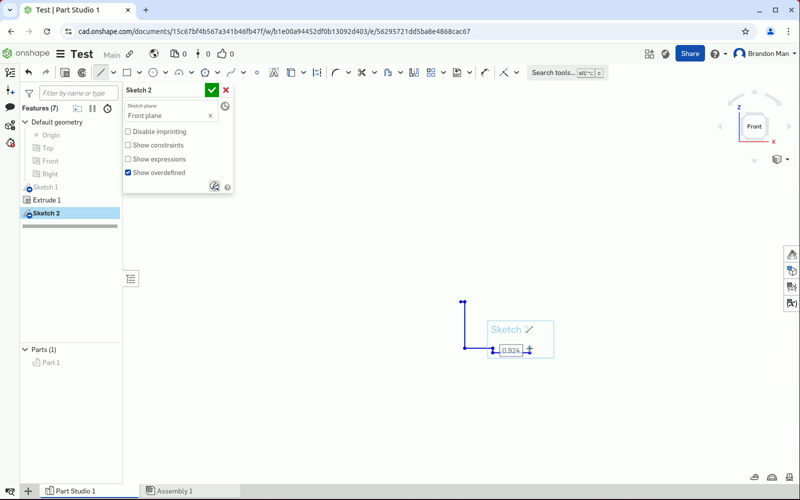
mouse_move(559, 348)
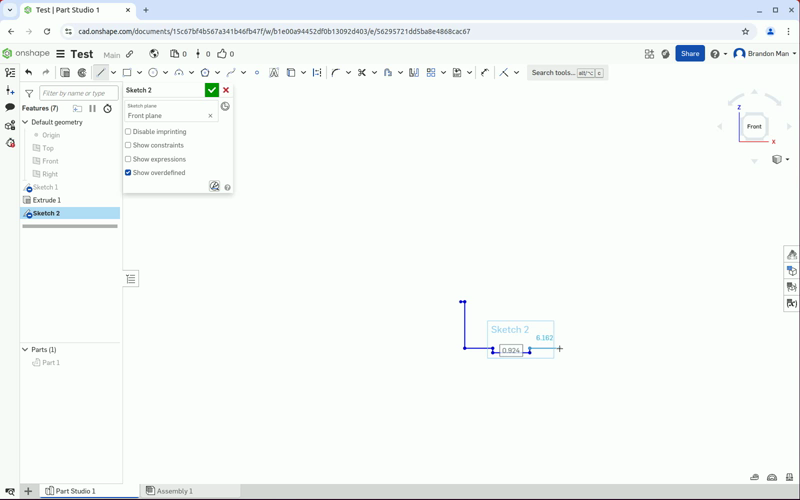
mouse_move(557, 348)
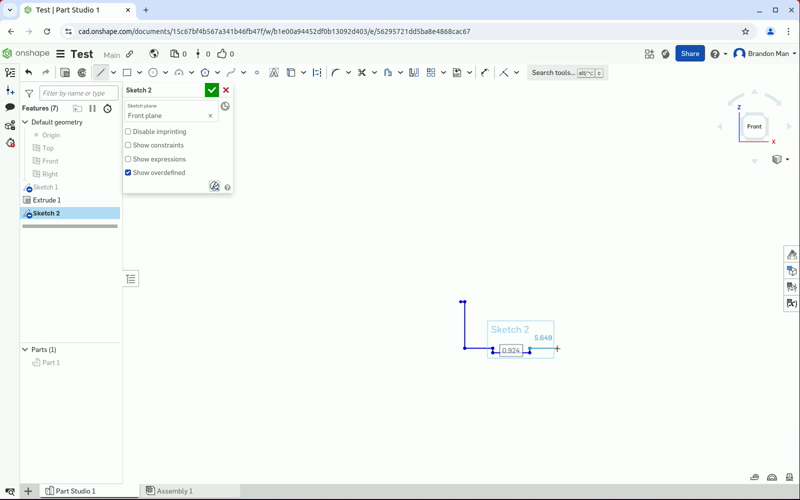
click(557, 348)
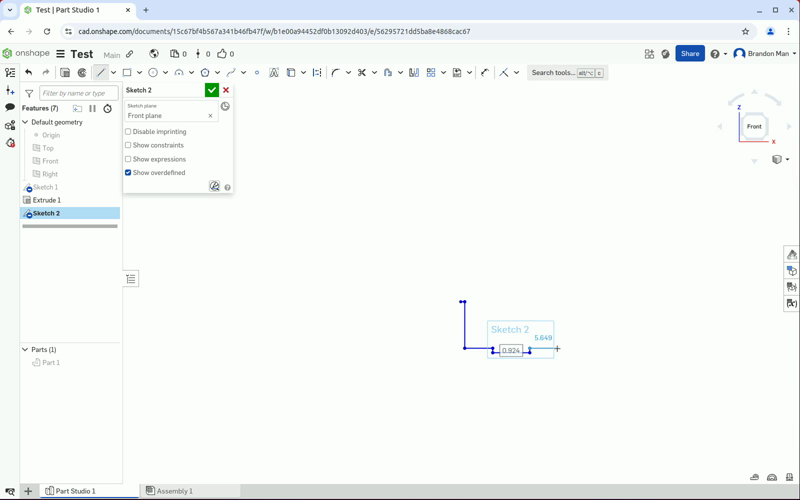
key_up(shift)
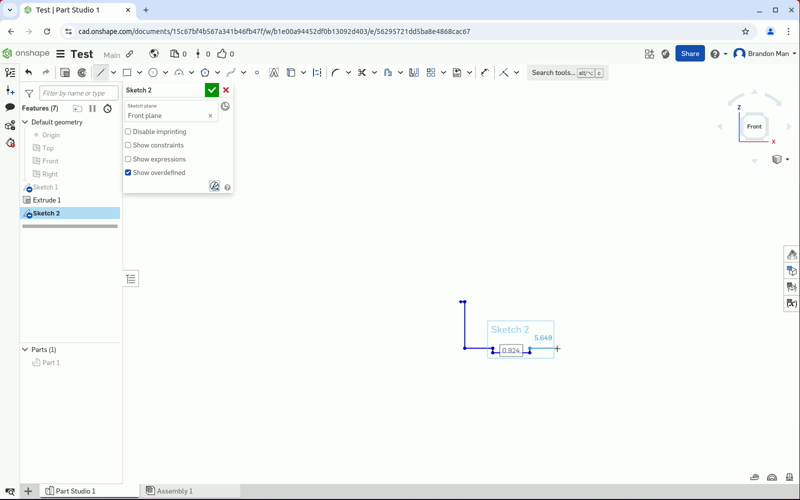
key_down(shift)
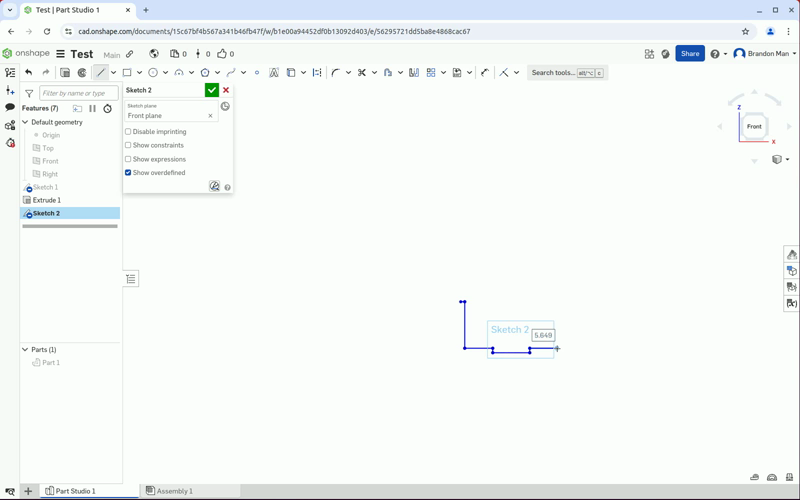
mouse_move(587, 348)
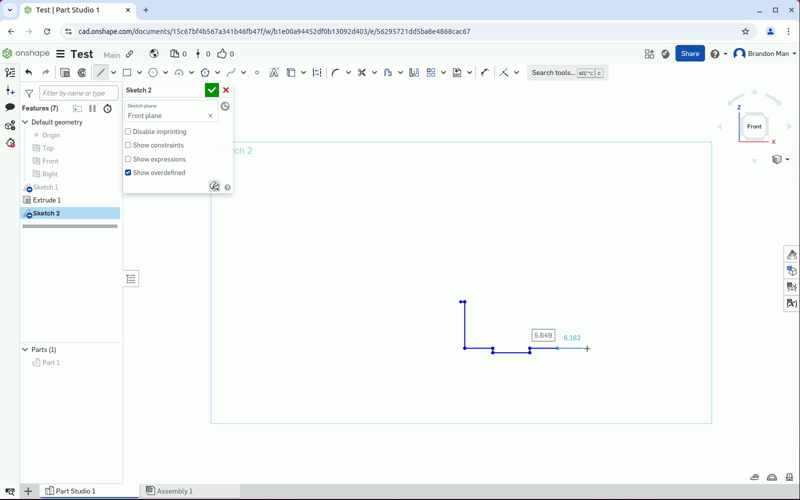
mouse_move(557, 301)
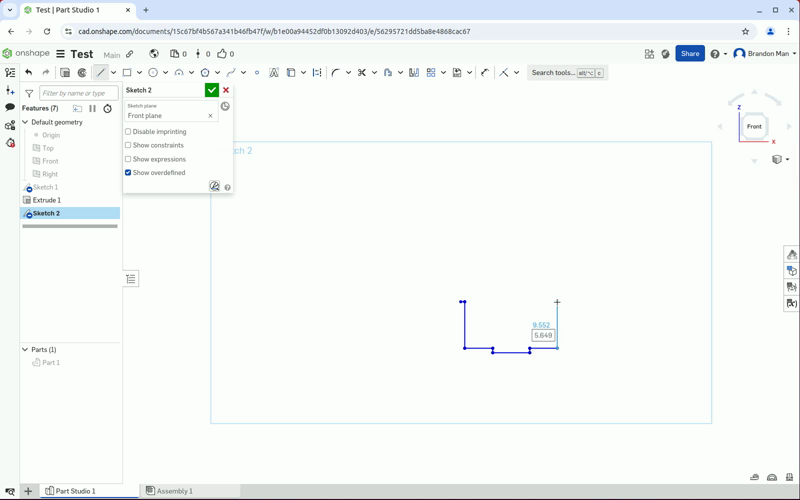
click(557, 301)
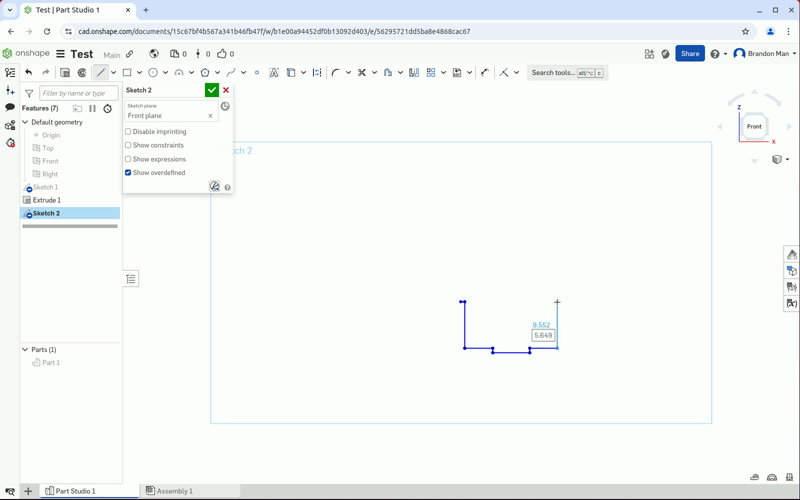
key_up(shift)
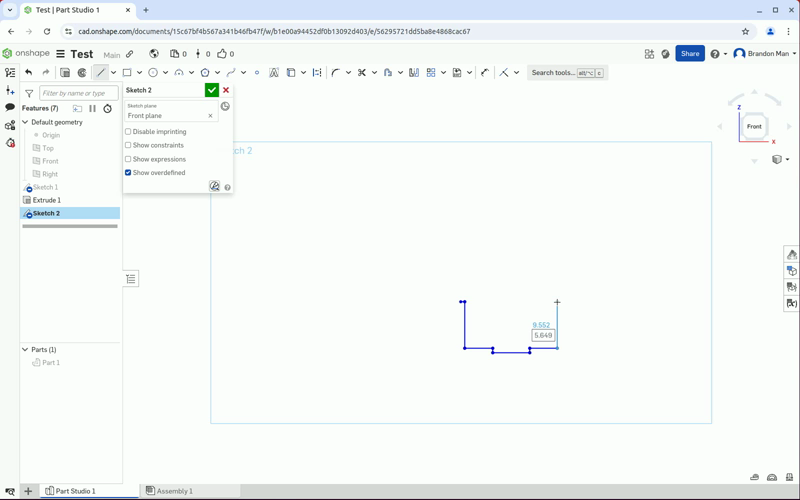
key_down(shift)
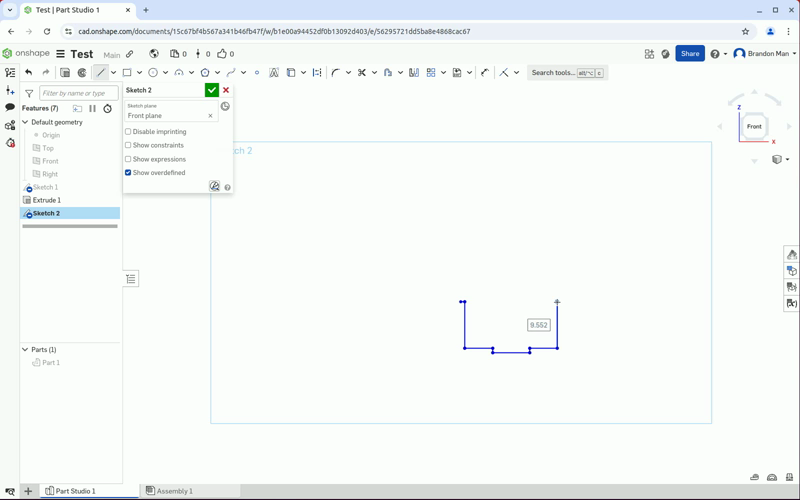
mouse_move(587, 301)
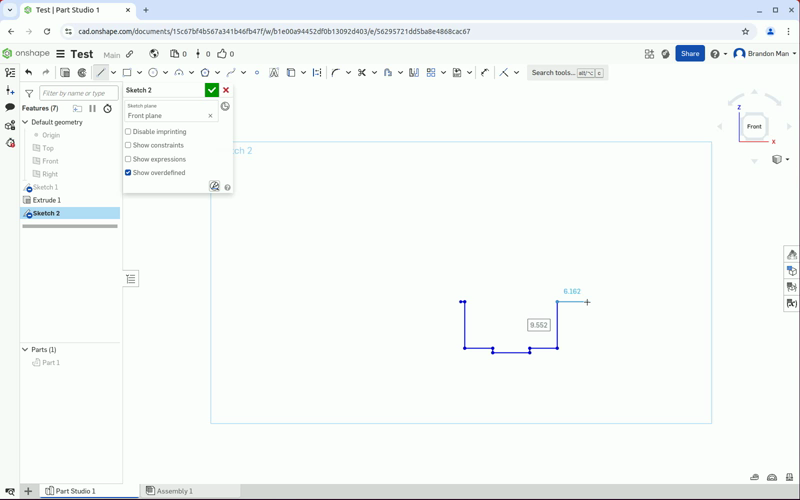
mouse_move(561, 301)
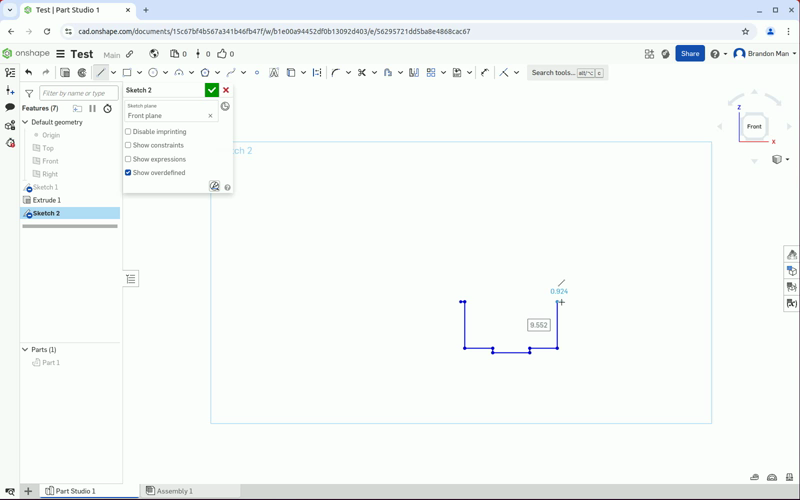
scroll(6)
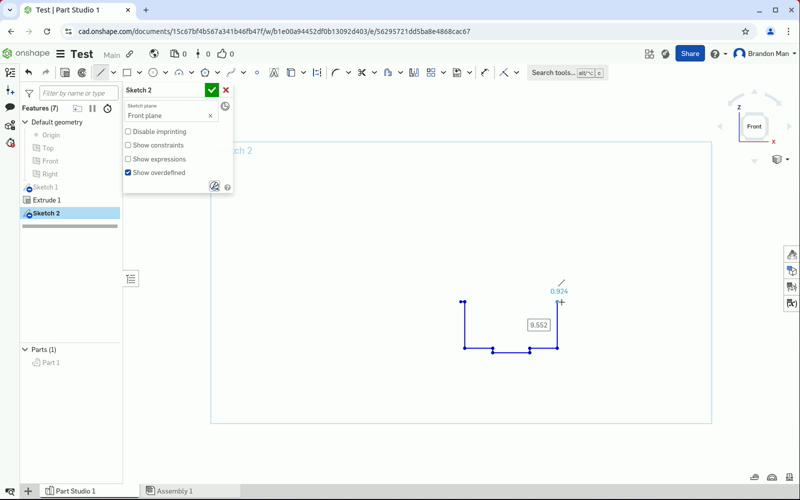
scroll(6)
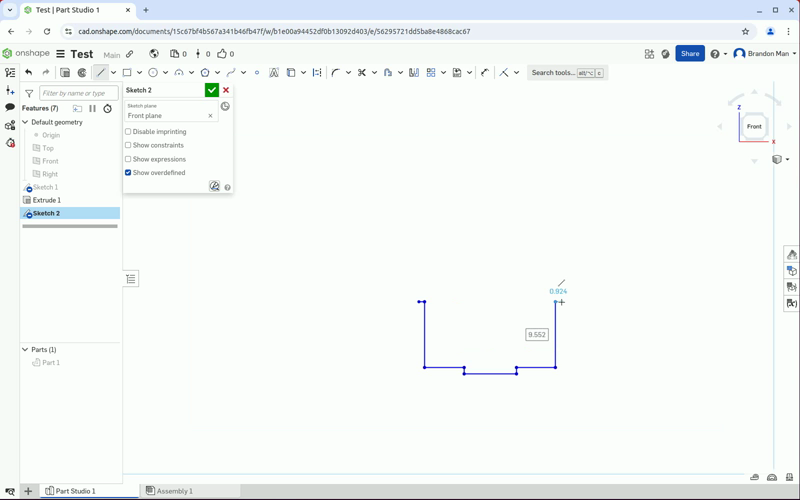
scroll(6)
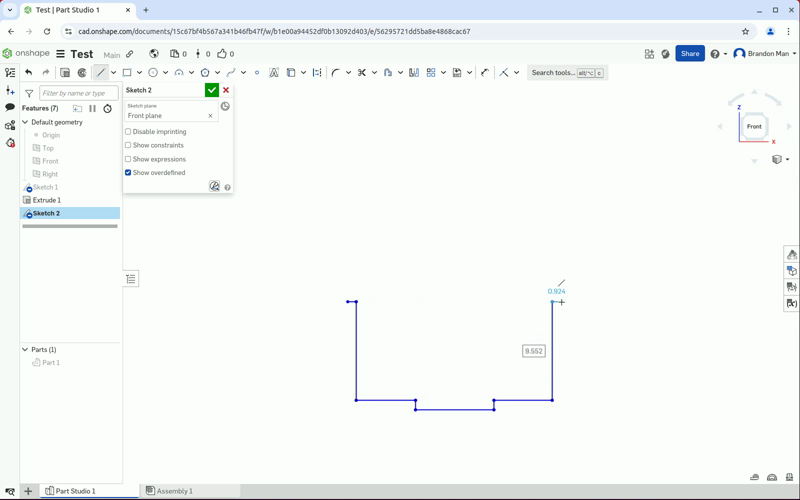
scroll(6)
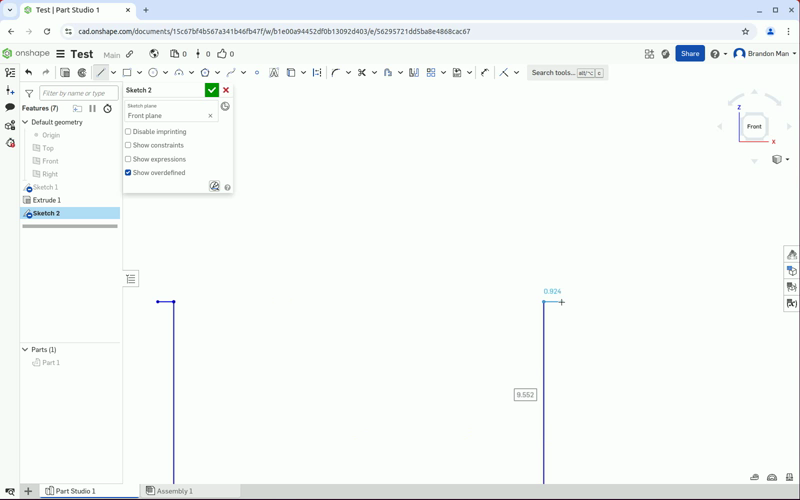
scroll(6)
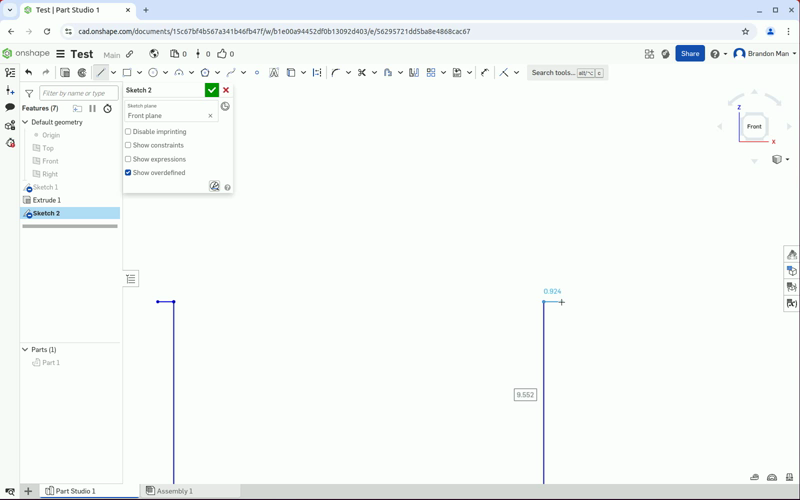
scroll(6)
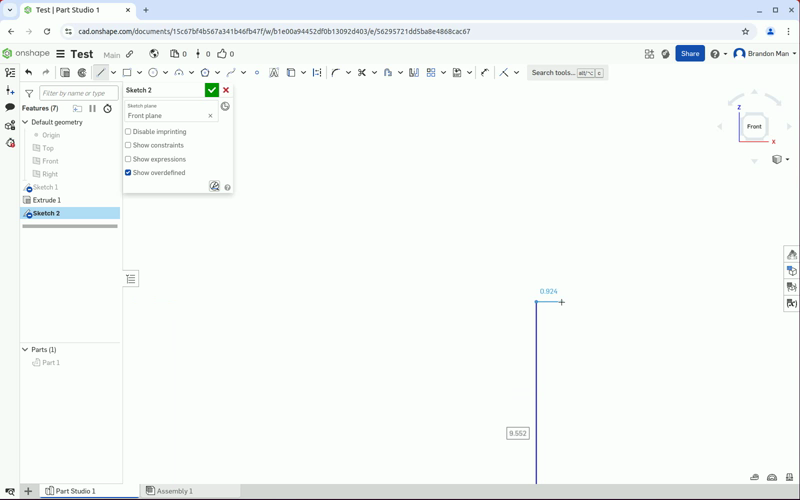
scroll(6)
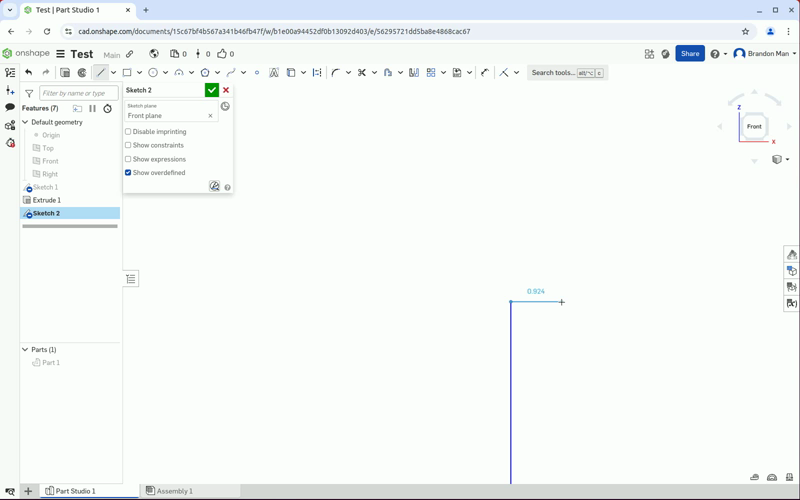
click(561, 301)
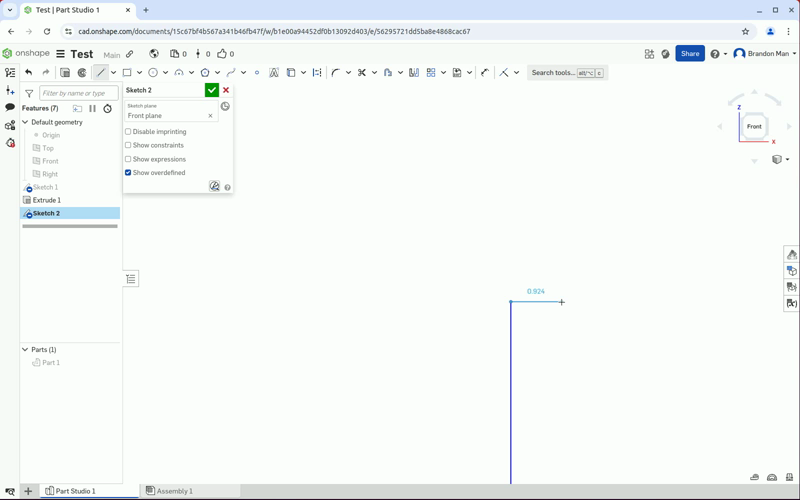
scroll(-6)
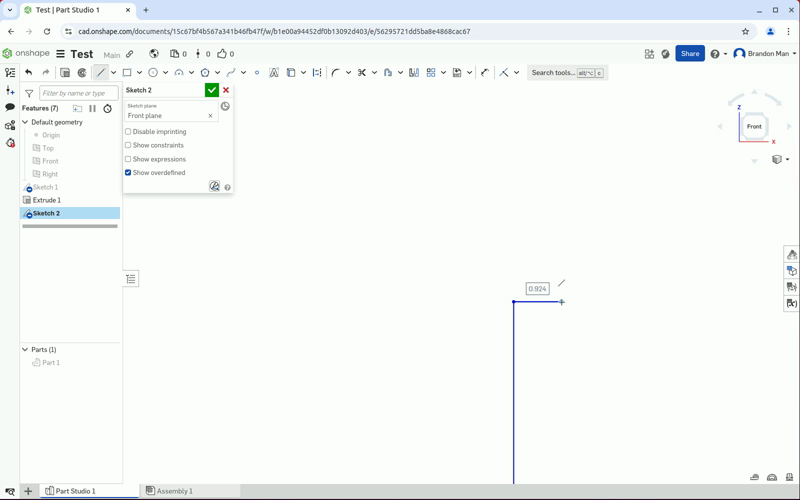
scroll(-6)
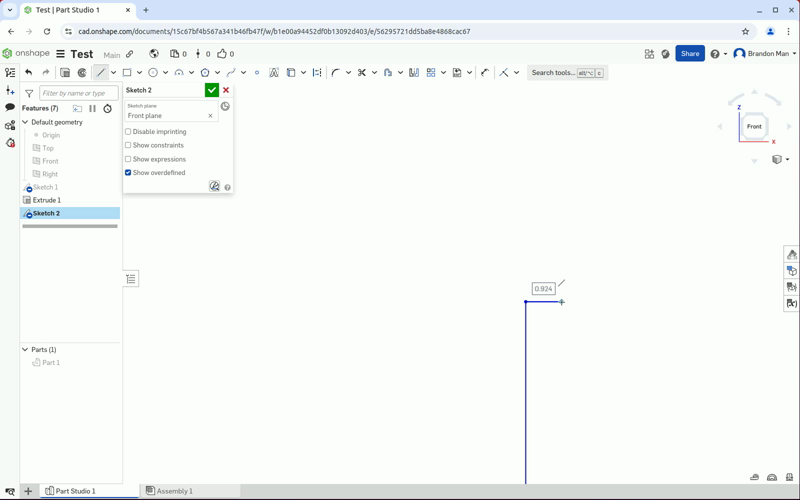
scroll(-6)
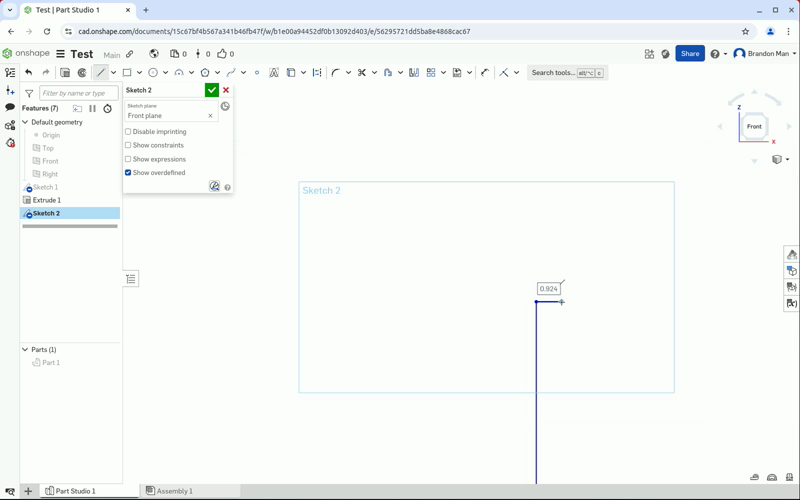
scroll(-6)
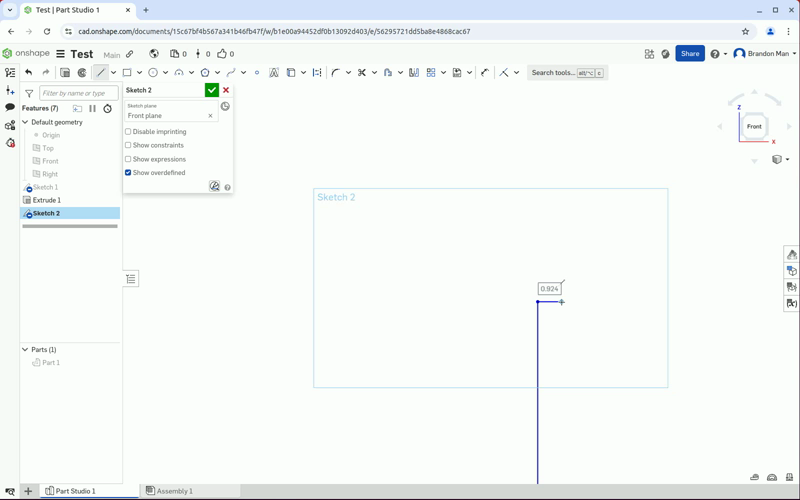
scroll(-6)
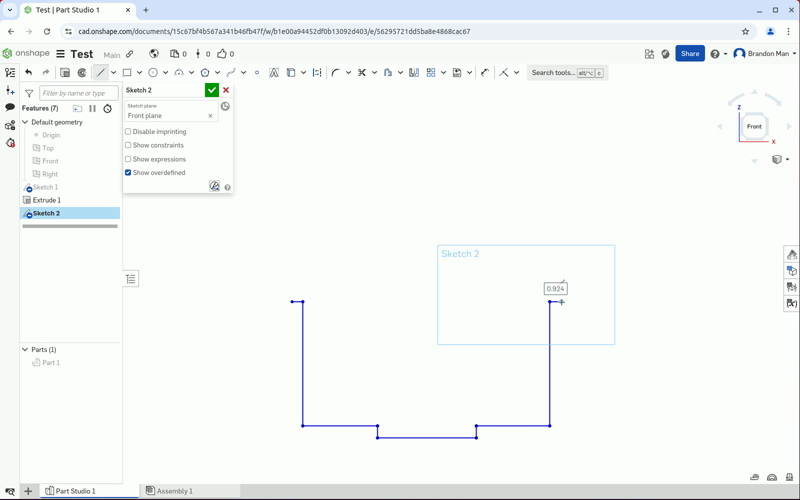
scroll(-6)
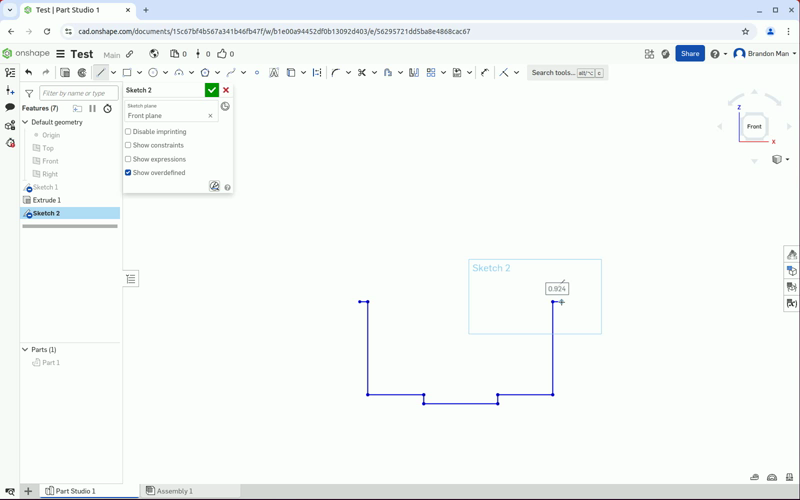
scroll(-6)
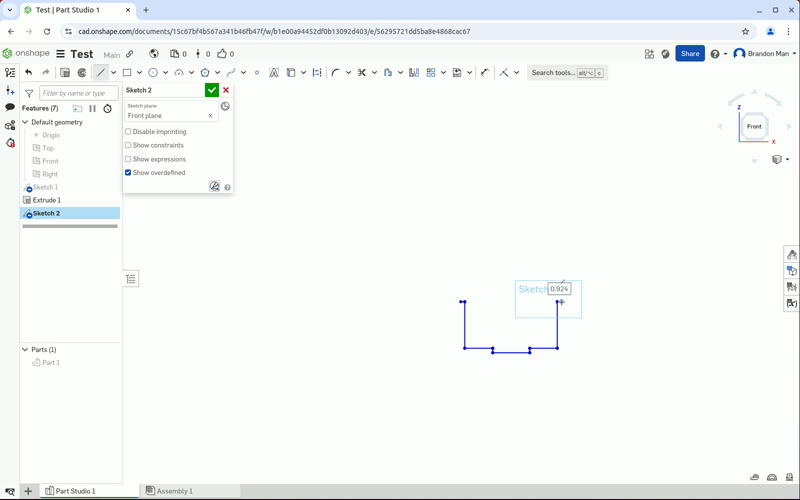
key_up(shift)
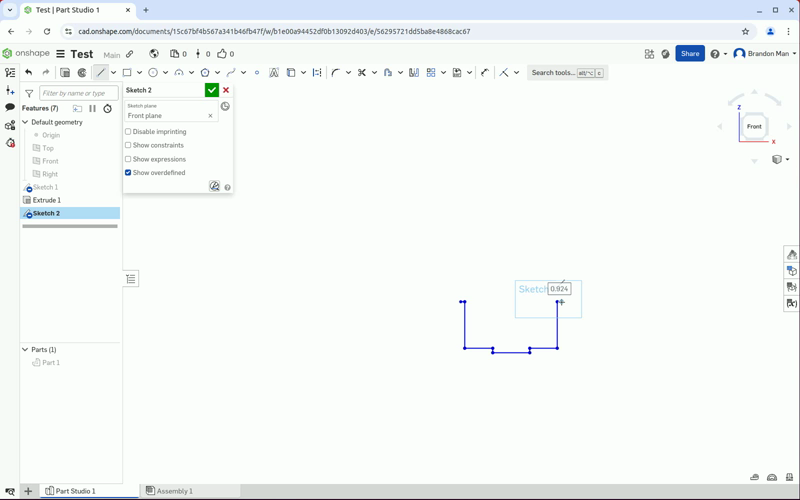
key_down(shift)
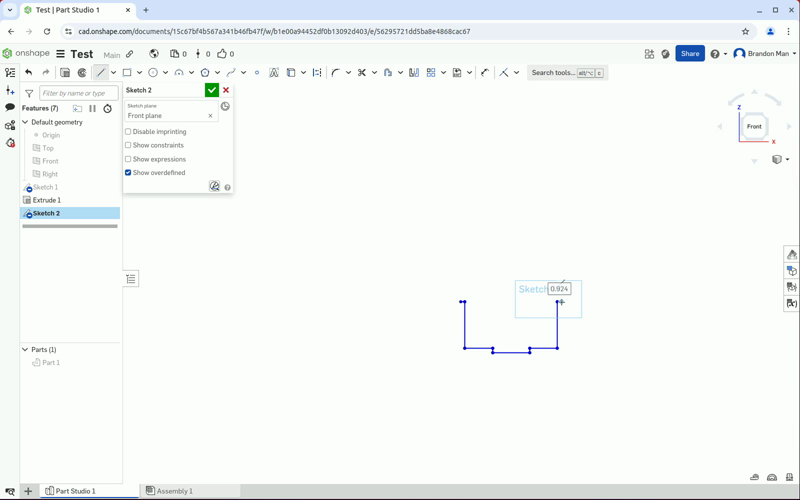
mouse_move(589, 301)
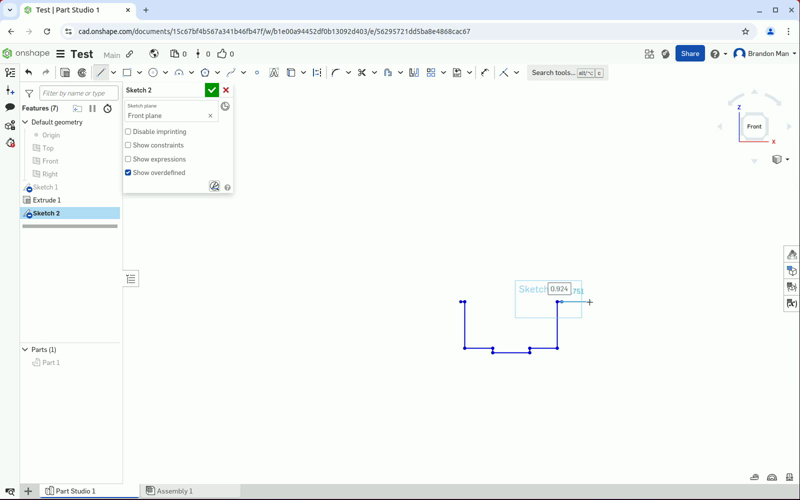
mouse_move(561, 282)
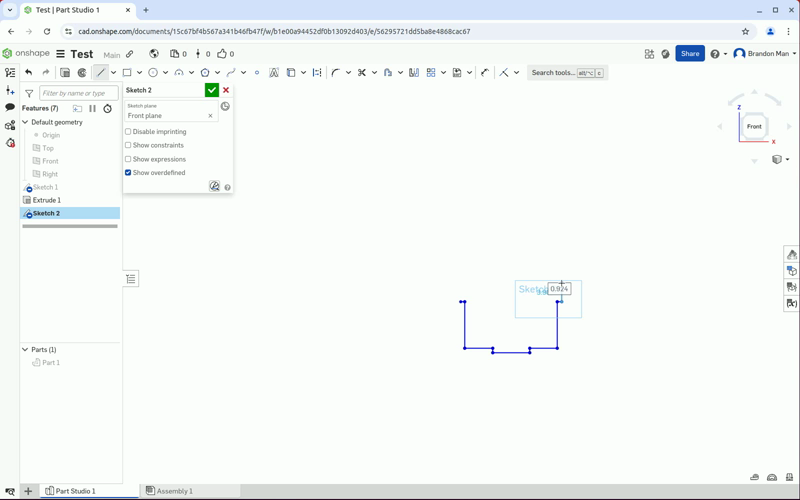
click(561, 282)
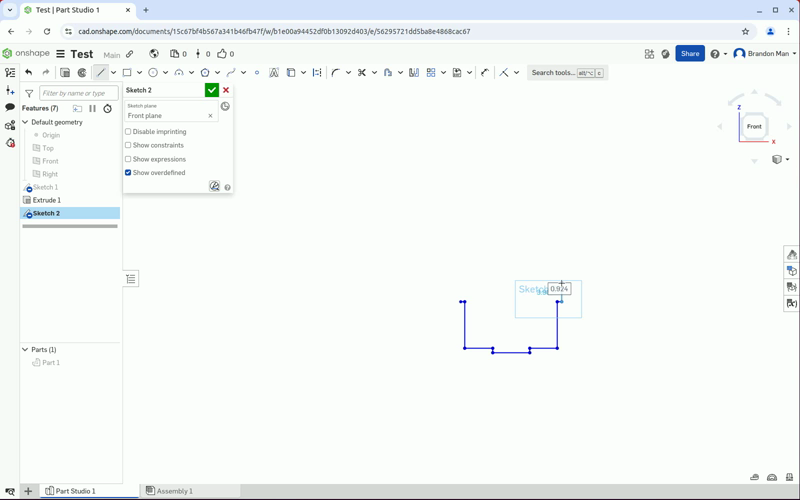
key_up(shift)
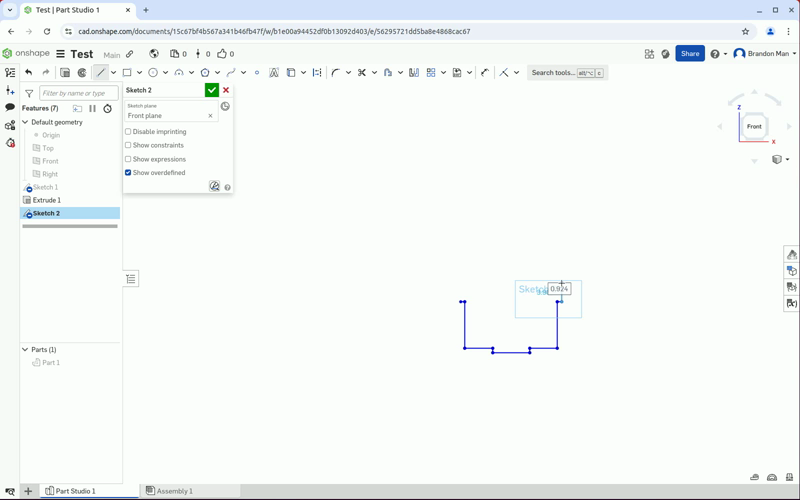
key_down(shift)
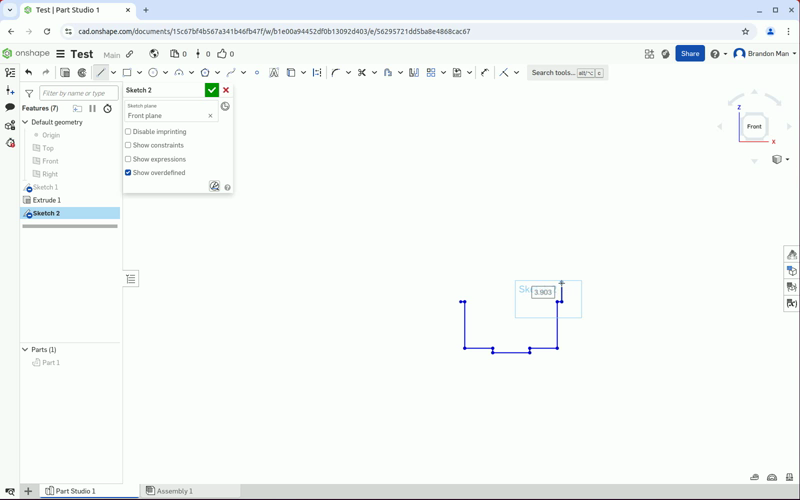
mouse_move(460, 282)
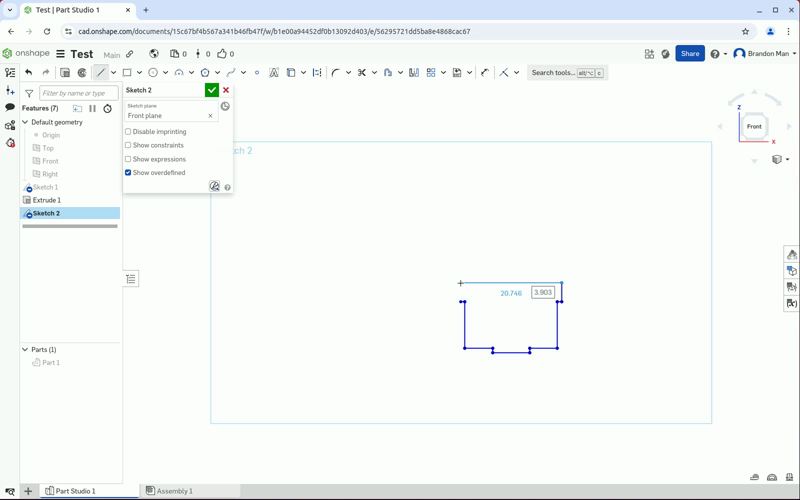
click(460, 282)
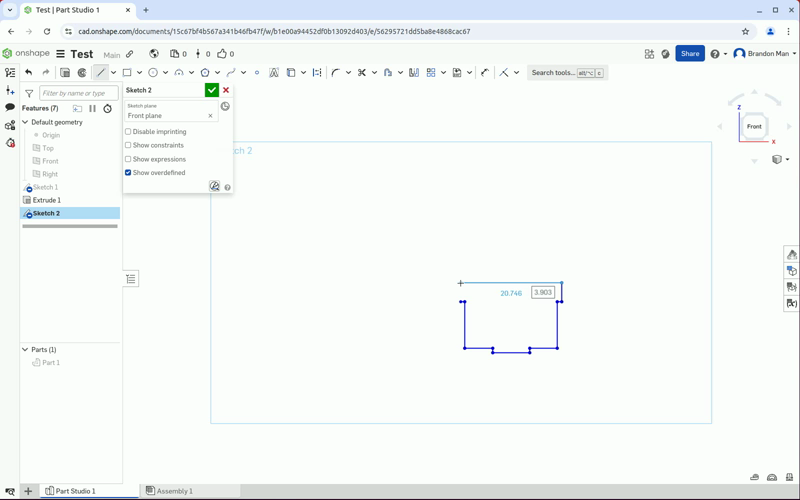
key_up(shift)
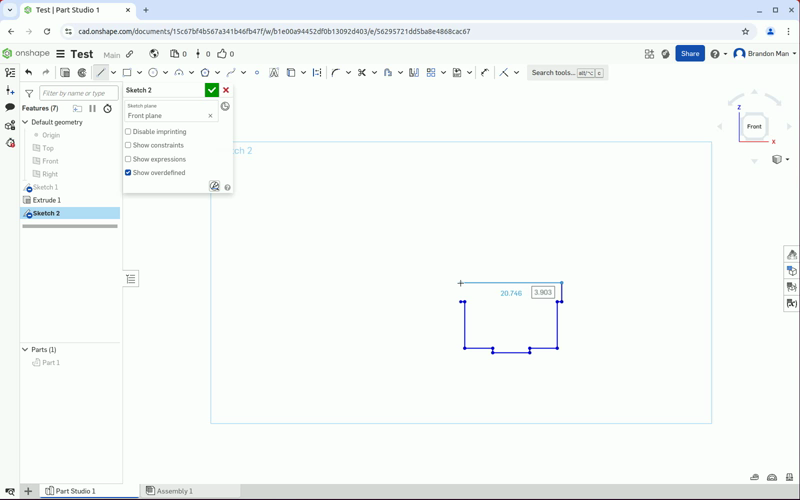
mouse_move(490, 282)
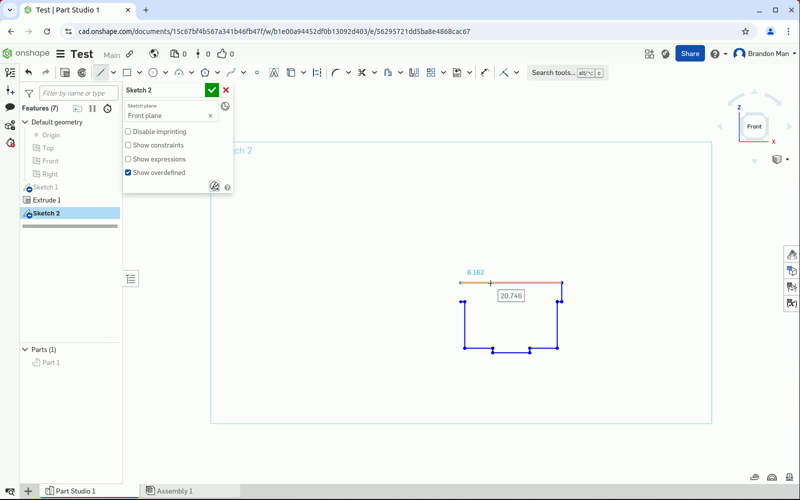
key_down(shift)
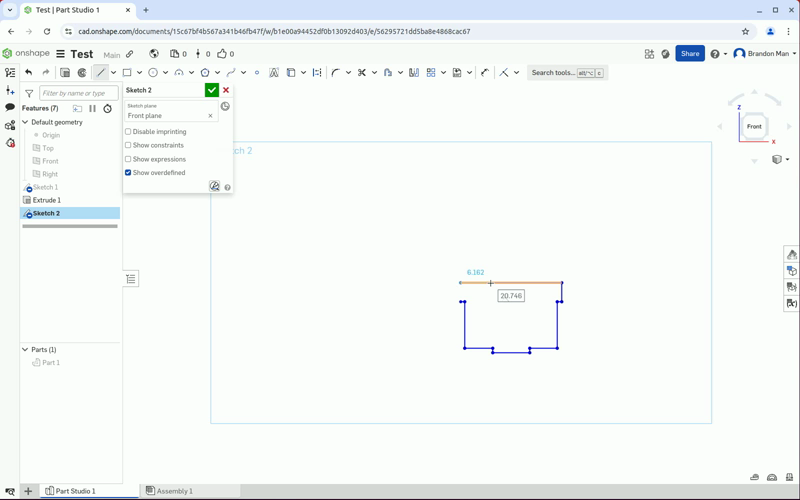
mouse_move(460, 301)
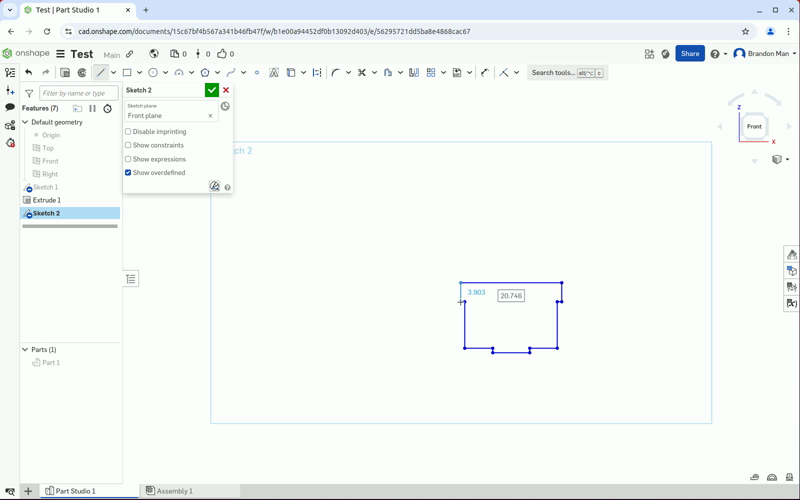
scroll(6)
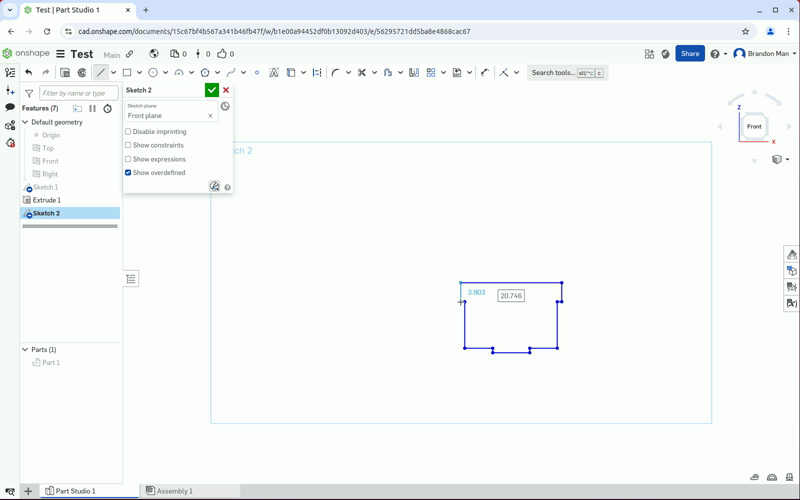
scroll(6)
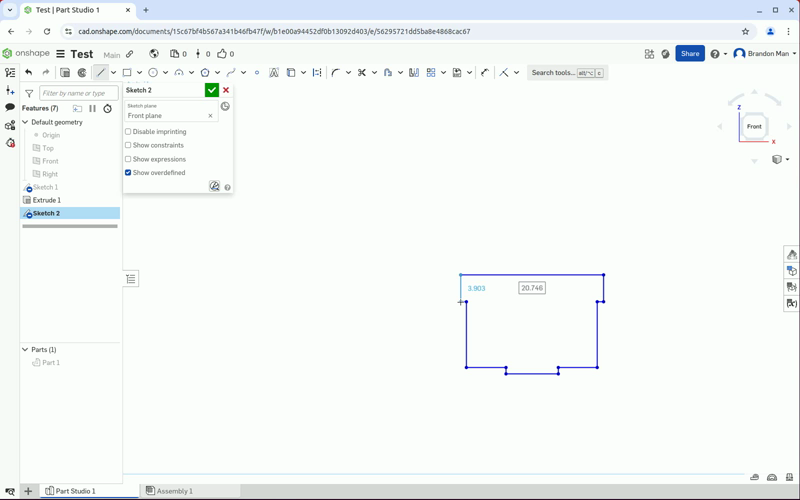
scroll(6)
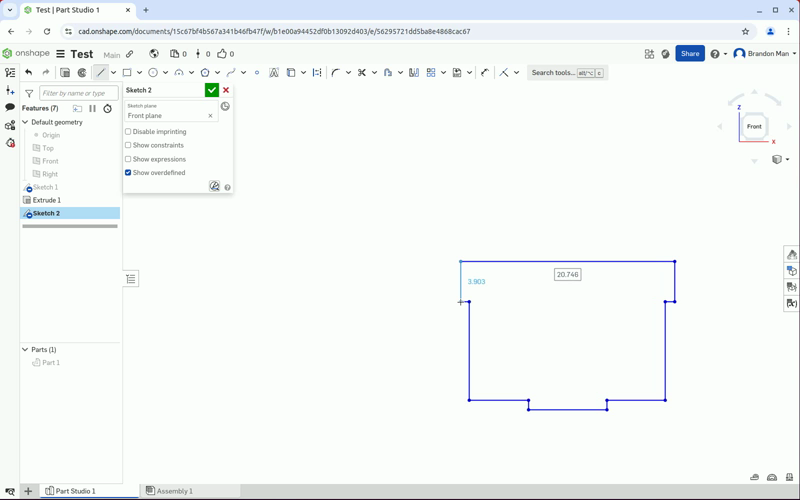
scroll(6)
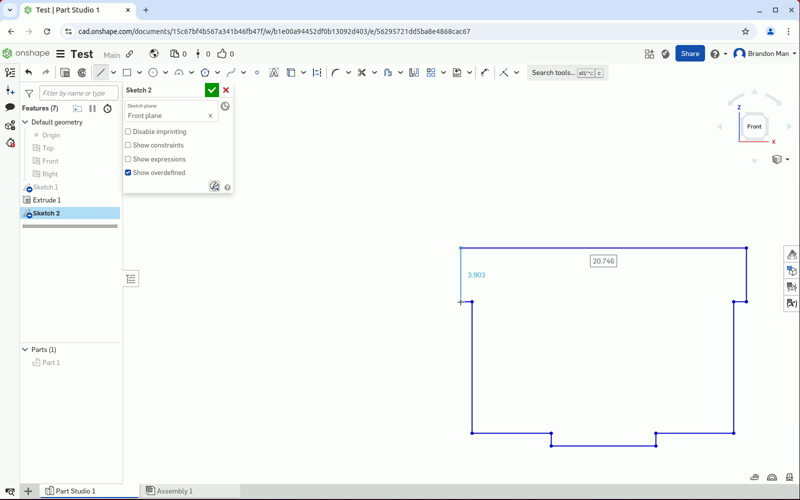
scroll(6)
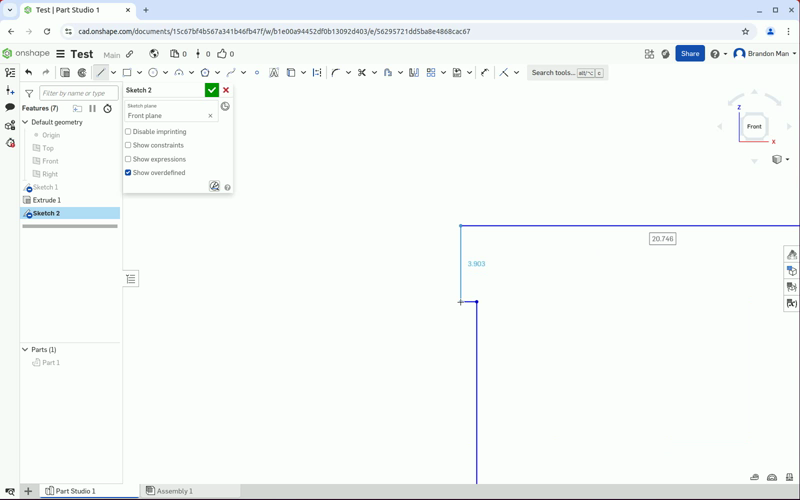
scroll(6)
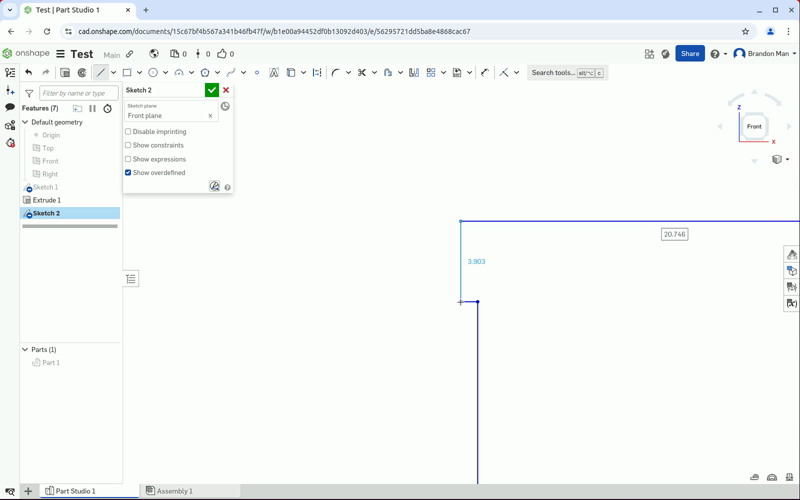
scroll(6)
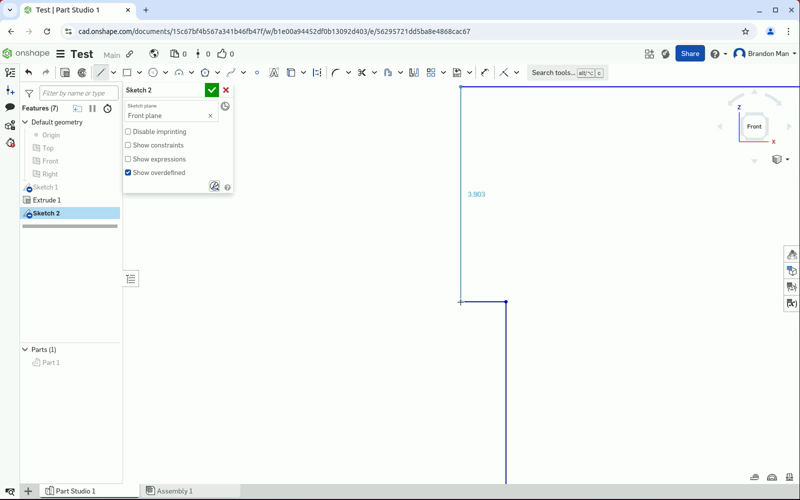
key_up(shift)
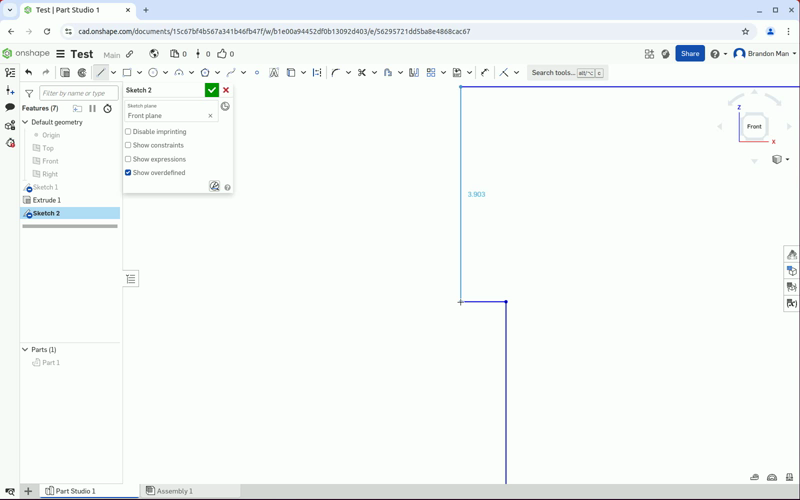
click(460, 301)
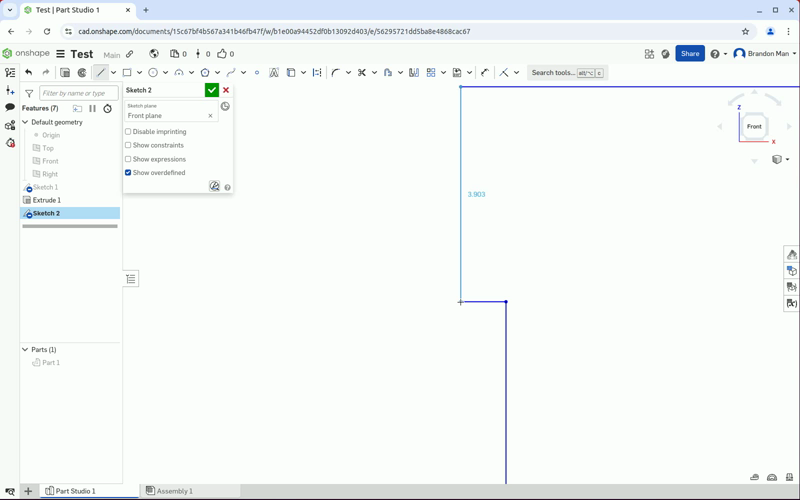
scroll(-6)
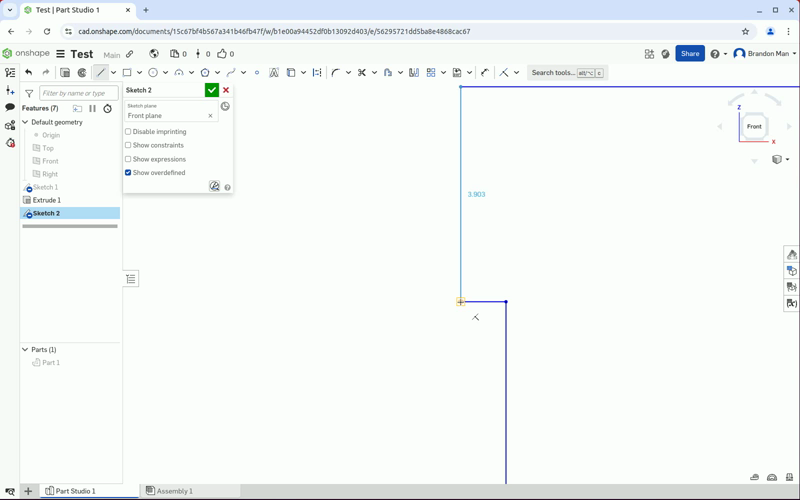
scroll(-6)
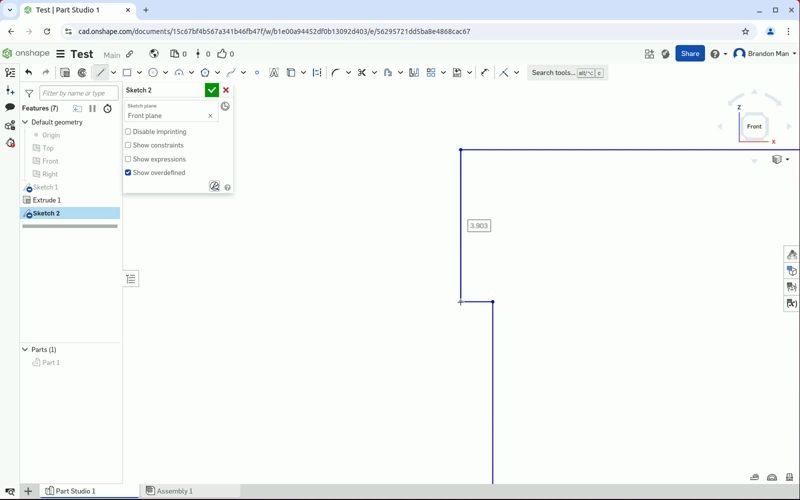
scroll(-6)
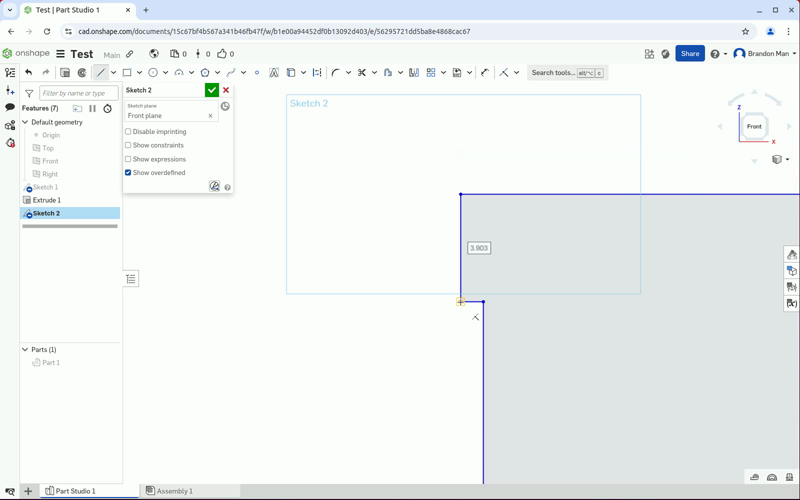
scroll(-6)
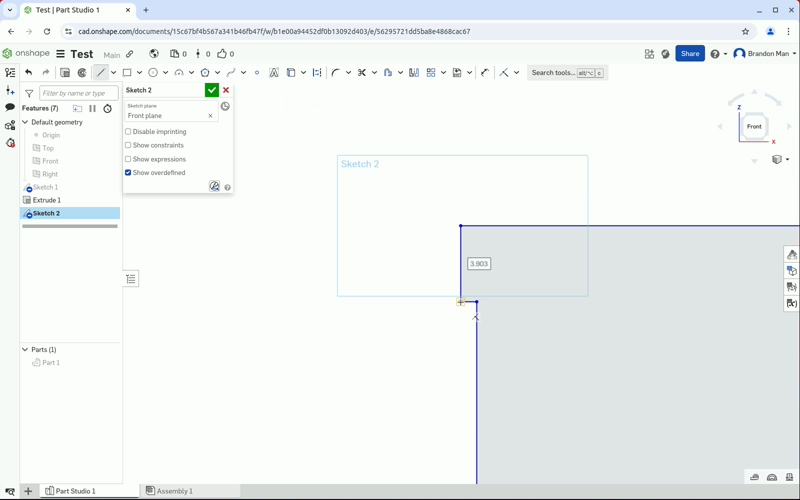
scroll(-6)
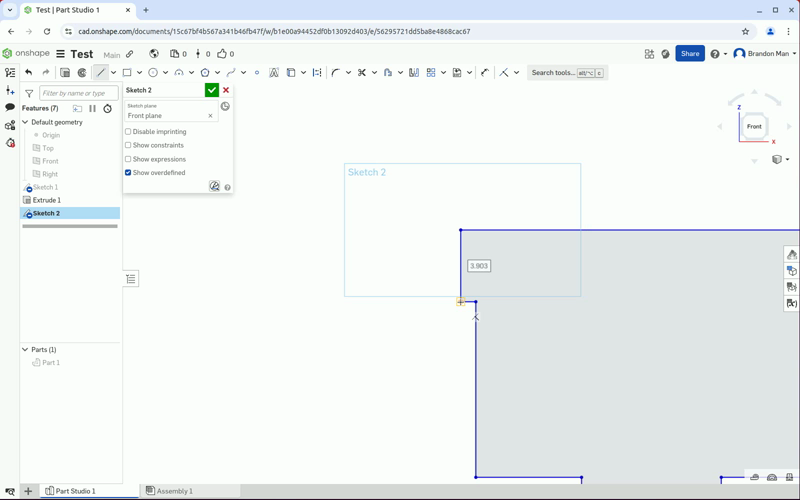
scroll(-6)
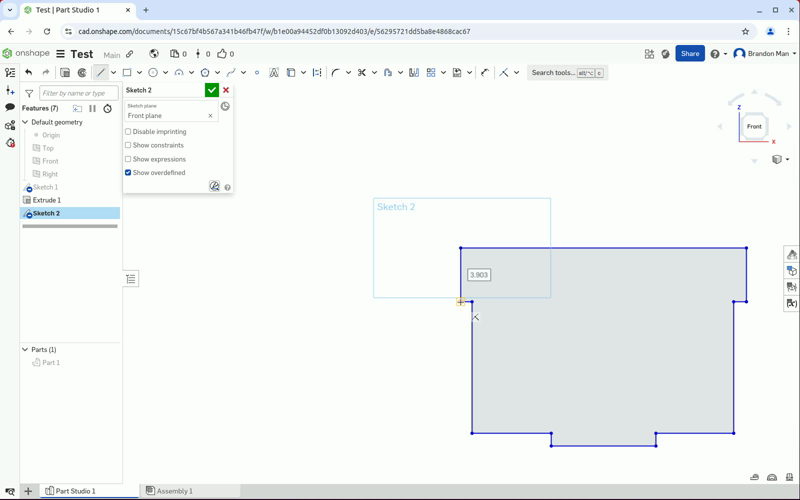
scroll(-6)
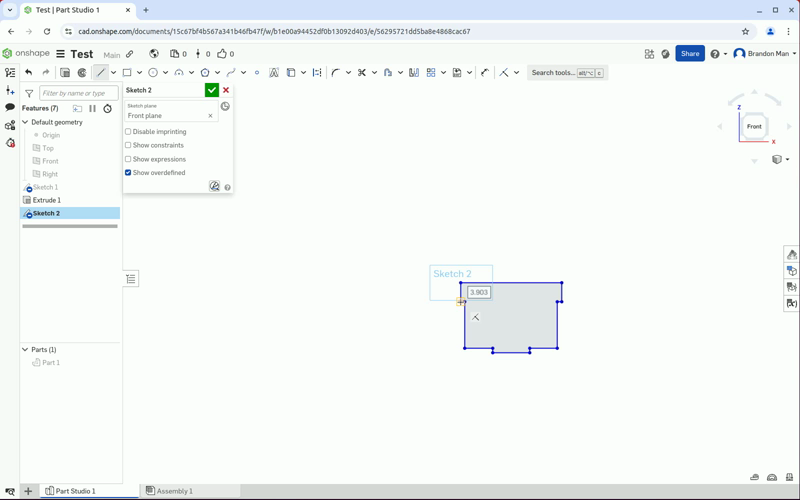
key(esc)
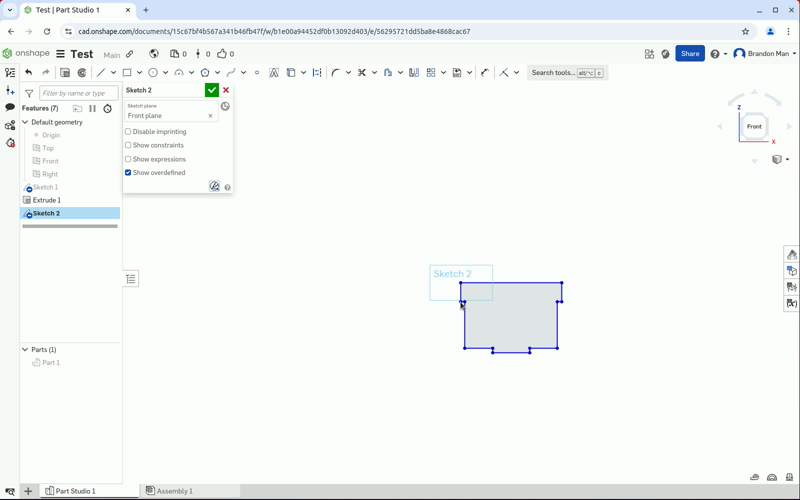
mouse_move(471, 331)
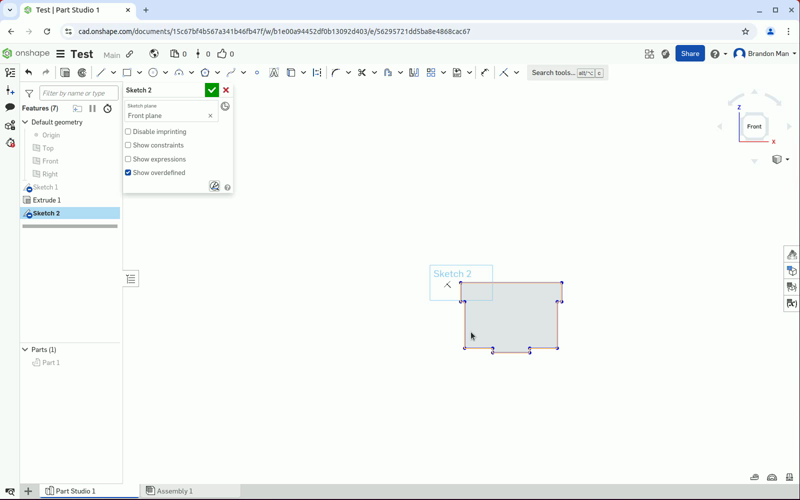
click(471, 331)
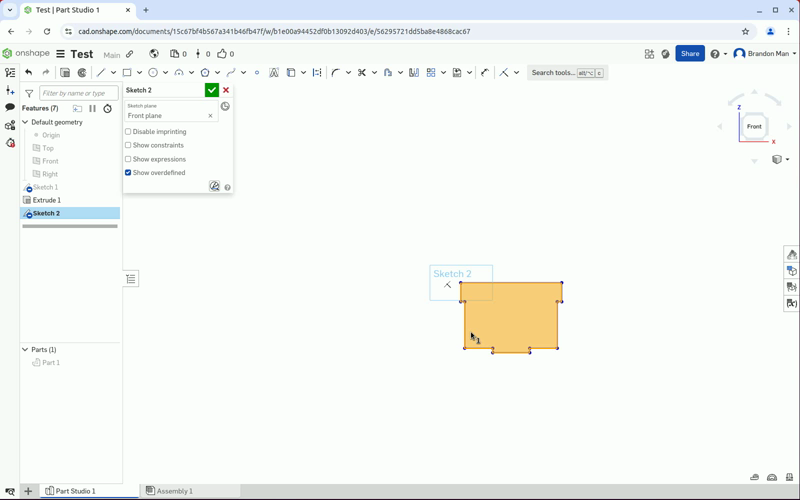
mouse_move(73, 352)
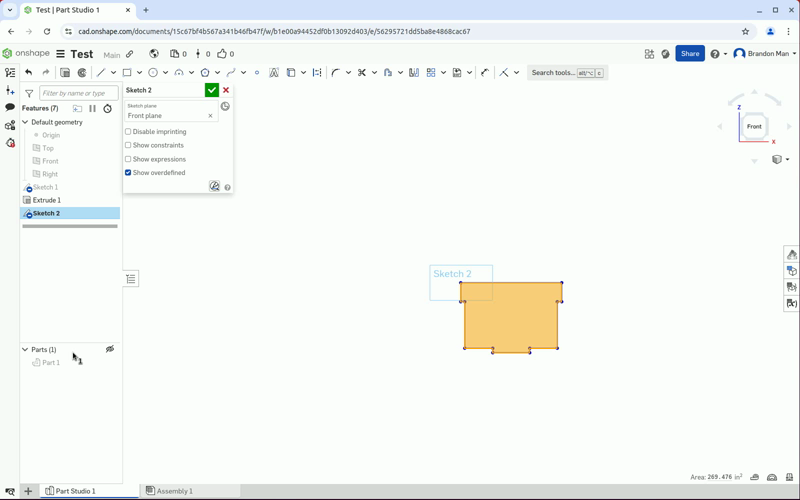
key(shift+y)
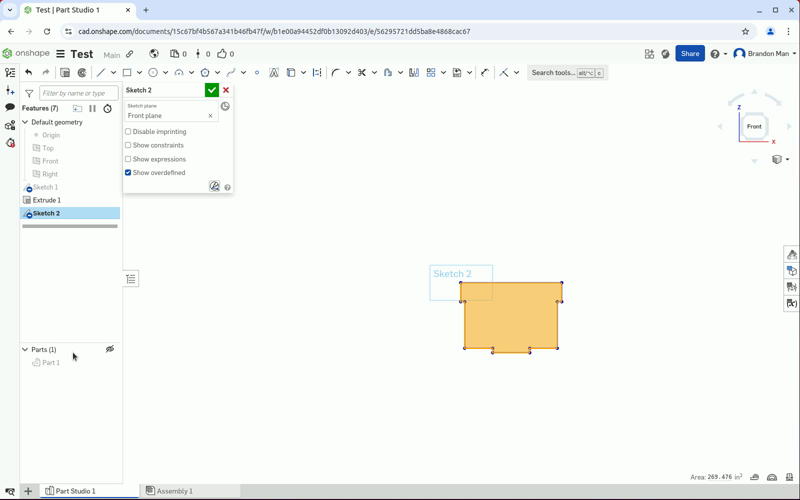
key(shift+e)
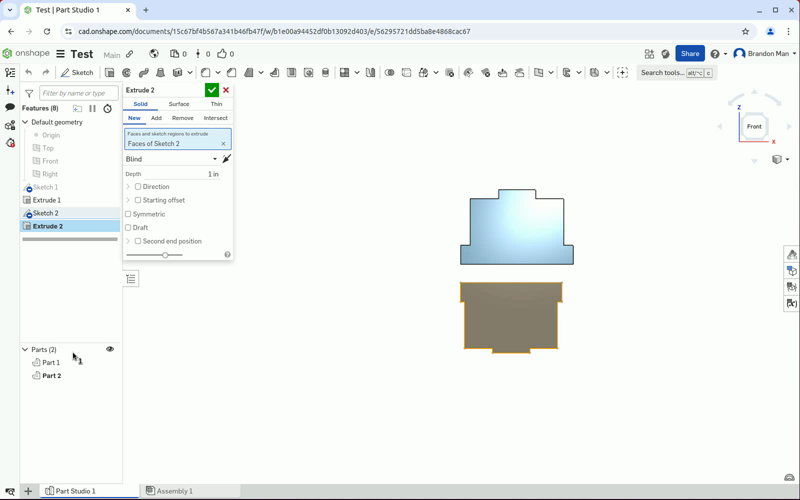
mouse_move(143, 106)
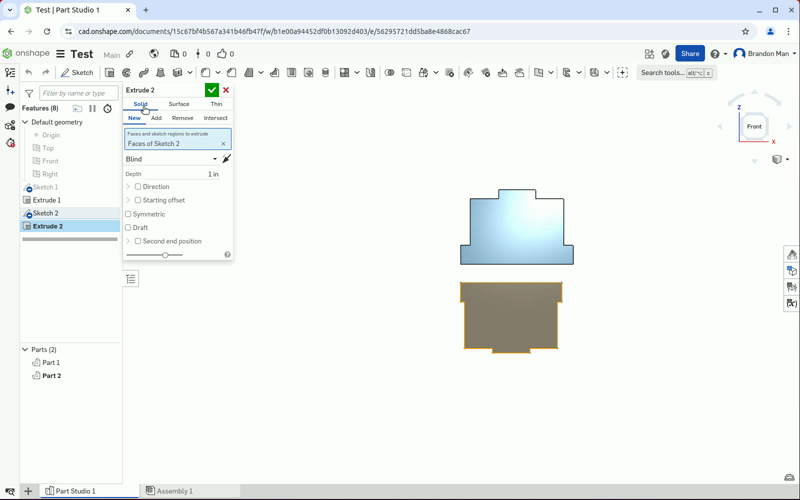
click(143, 106)
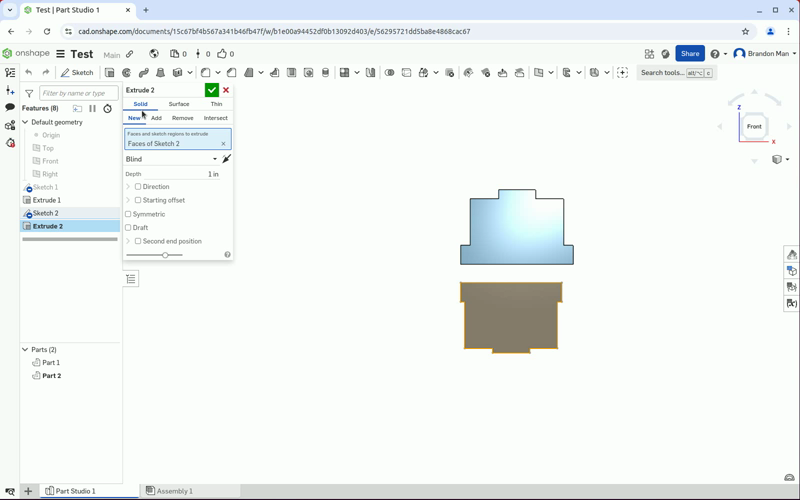
mouse_move(137, 120)
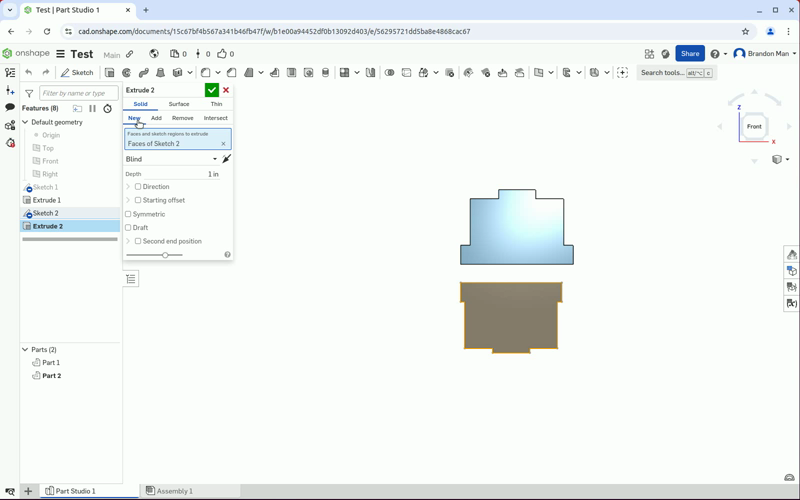
click(137, 120)
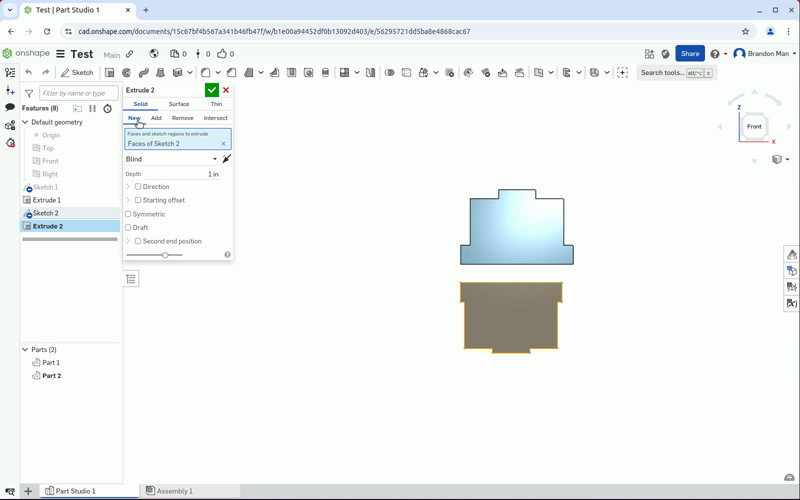
key(tab, 4)
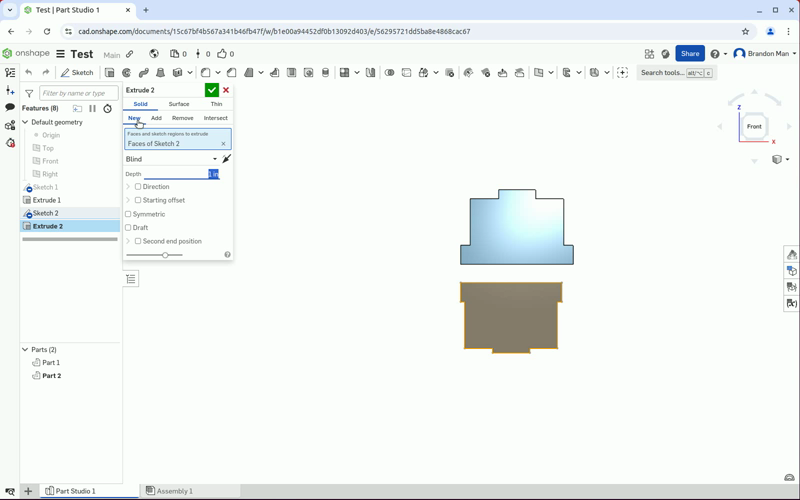
text(1.926)
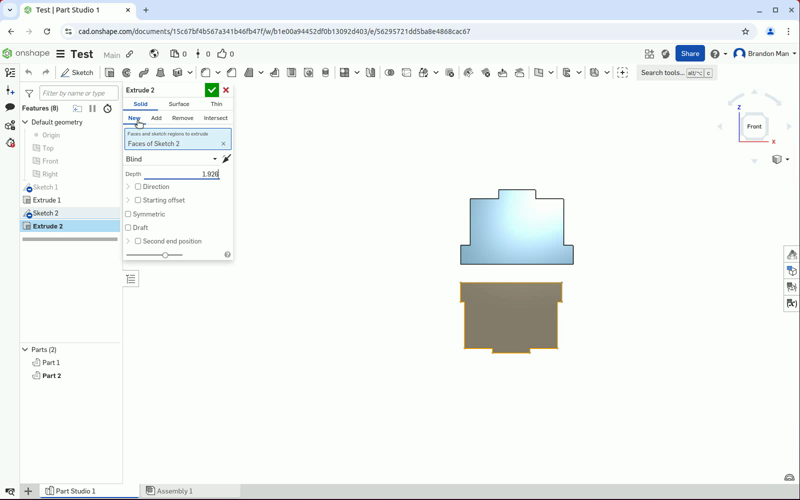
key(enter)
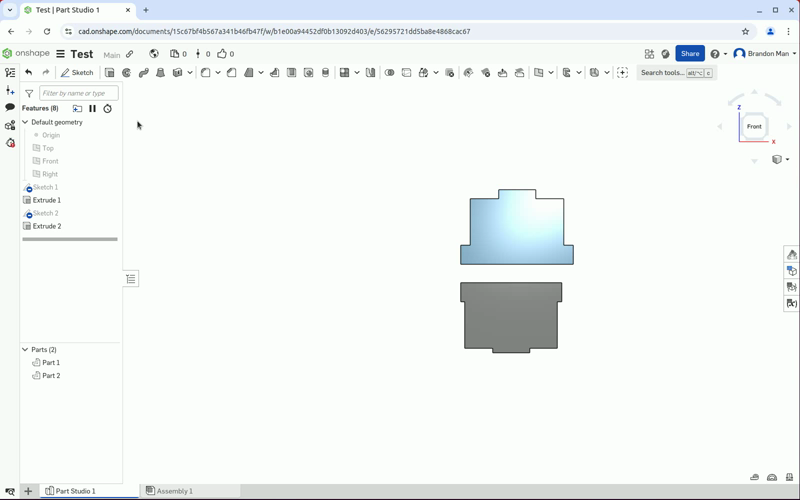
key(shift+h)
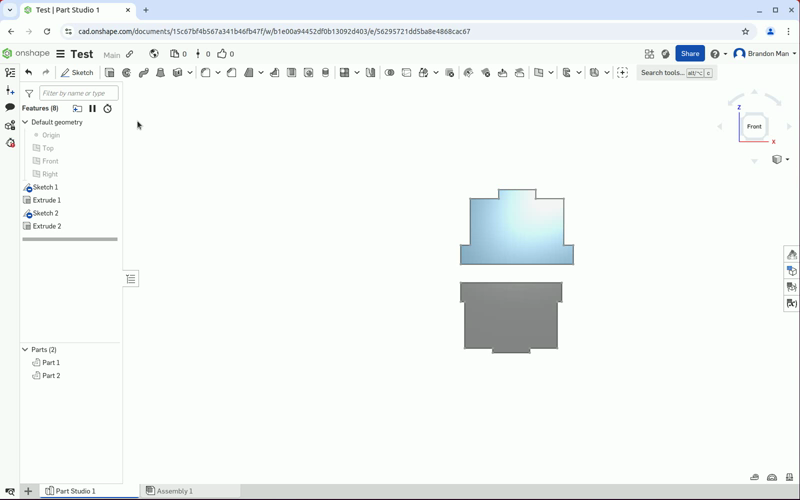
key(shift+h)
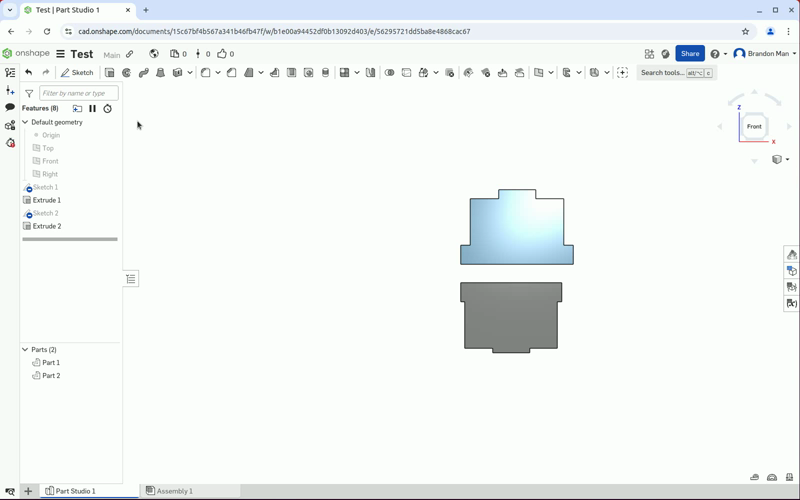
mouse_move(73, 189)
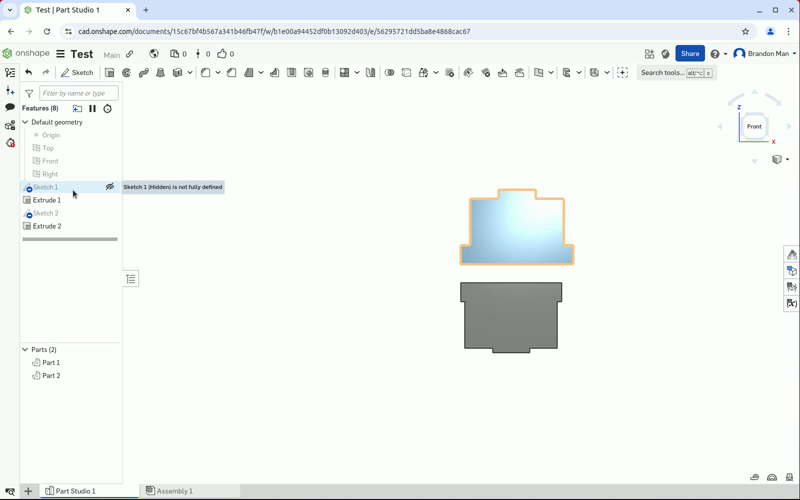
click(73, 189)
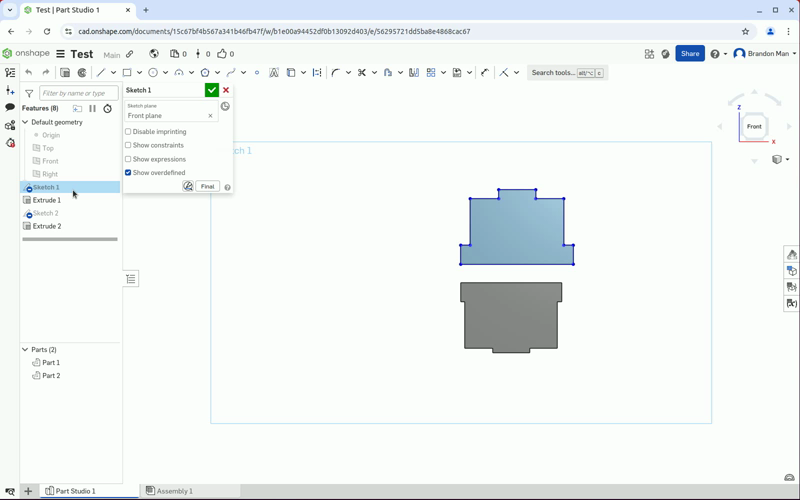
mouse_move(229, 92)
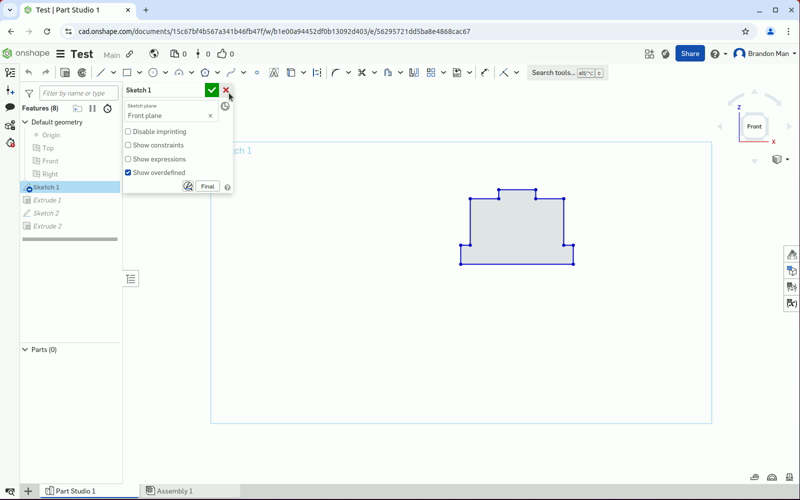
click(229, 92)
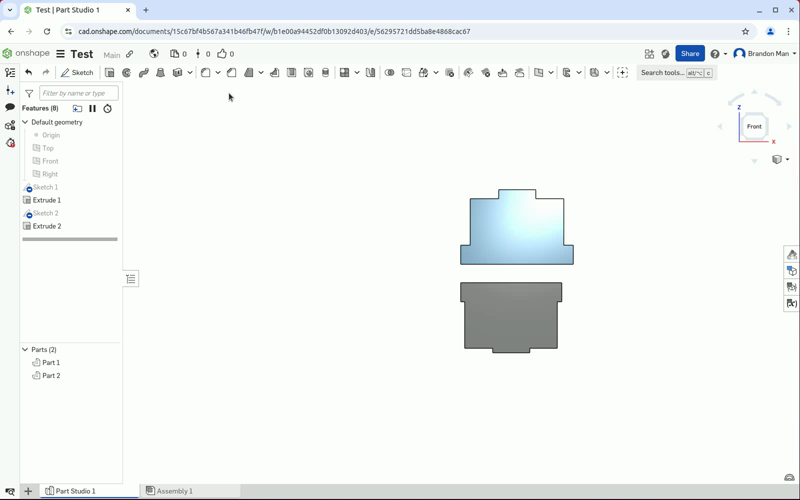
mouse_move(541, 75)
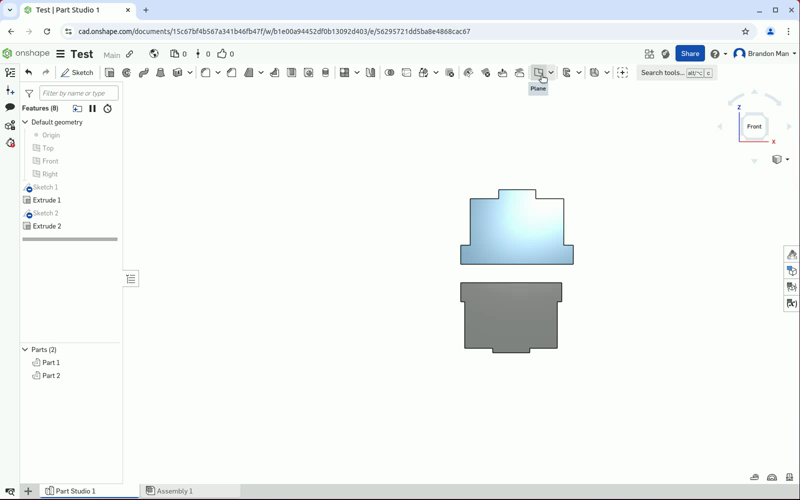
click(541, 75)
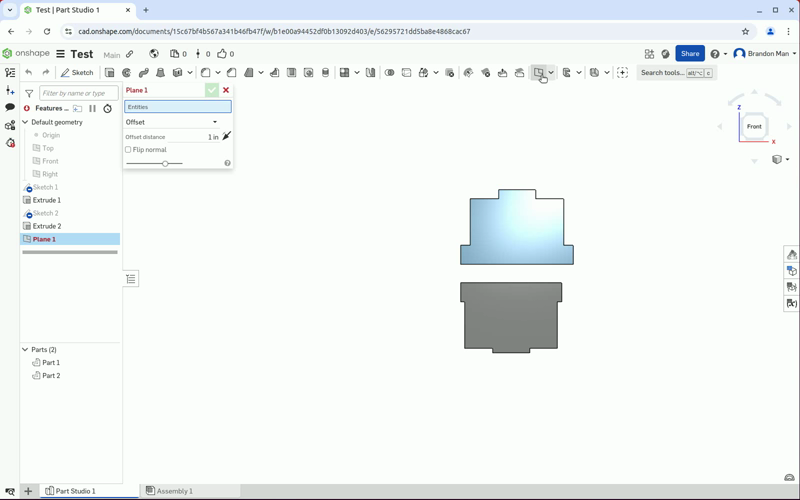
mouse_move(73, 163)
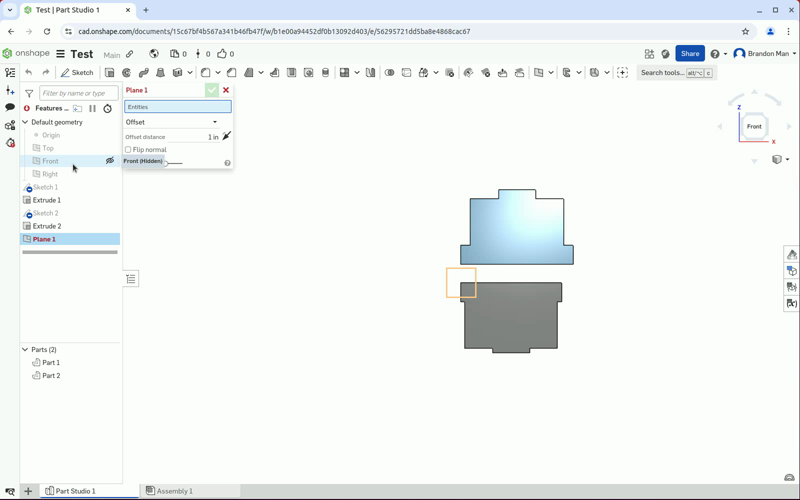
click(73, 163)
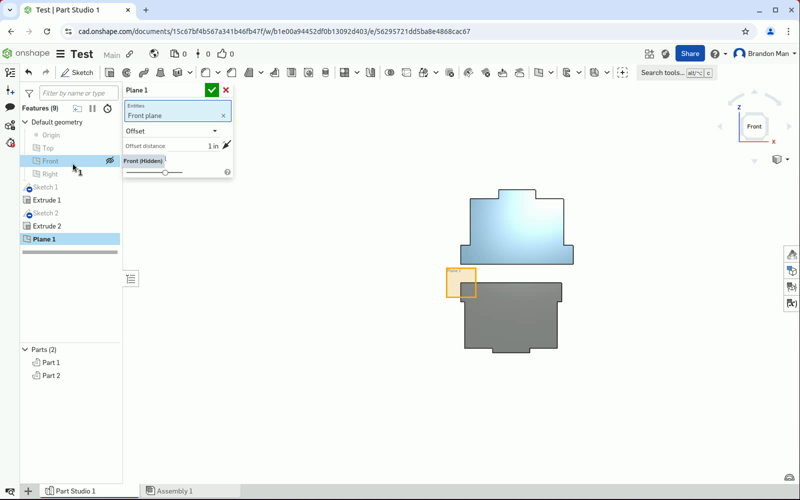
key(tab, 2)
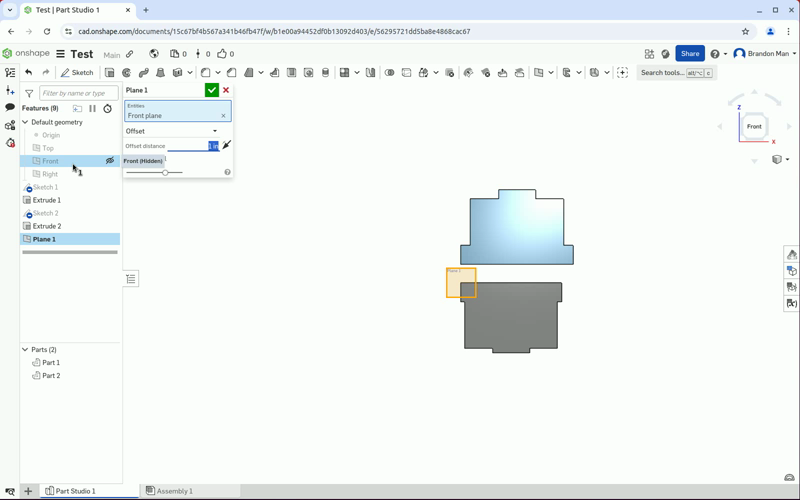
text(1.91)
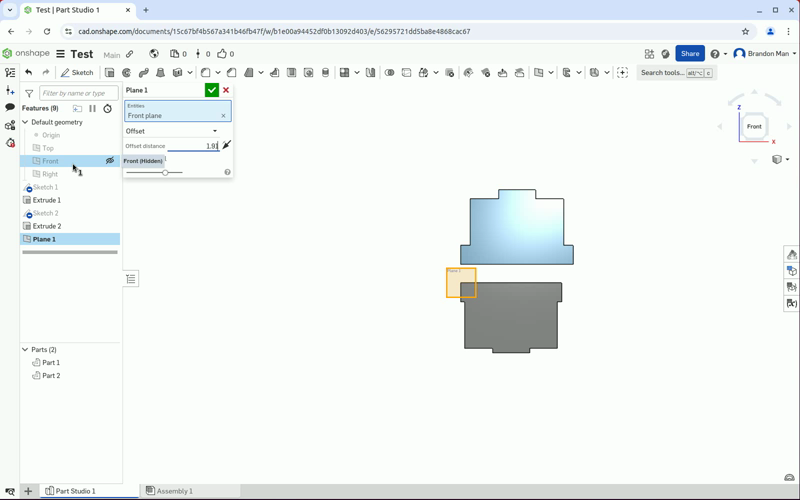
key(enter, 2)
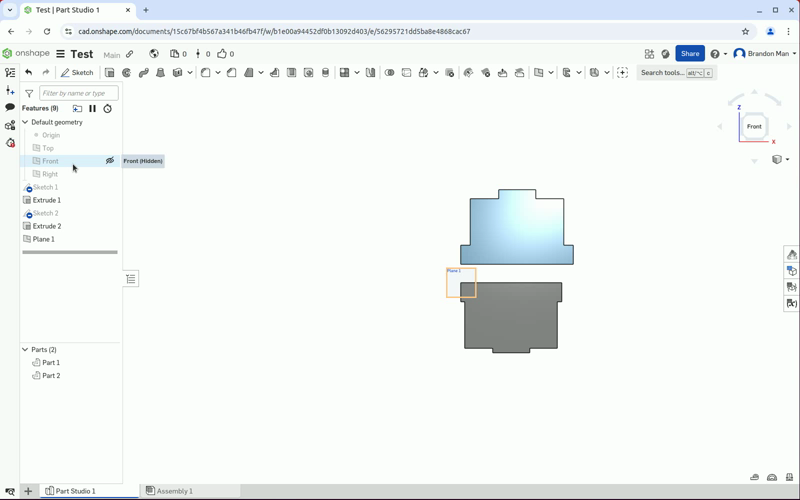
key(shift+s)
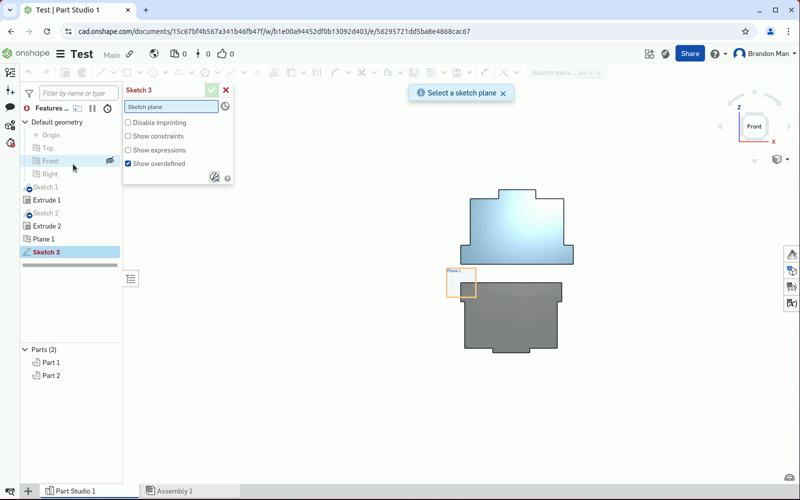
mouse_move(73, 241)
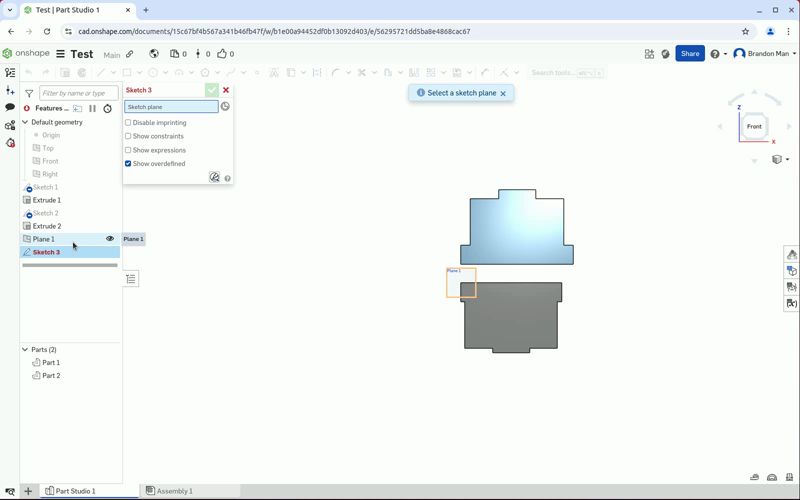
click(73, 241)
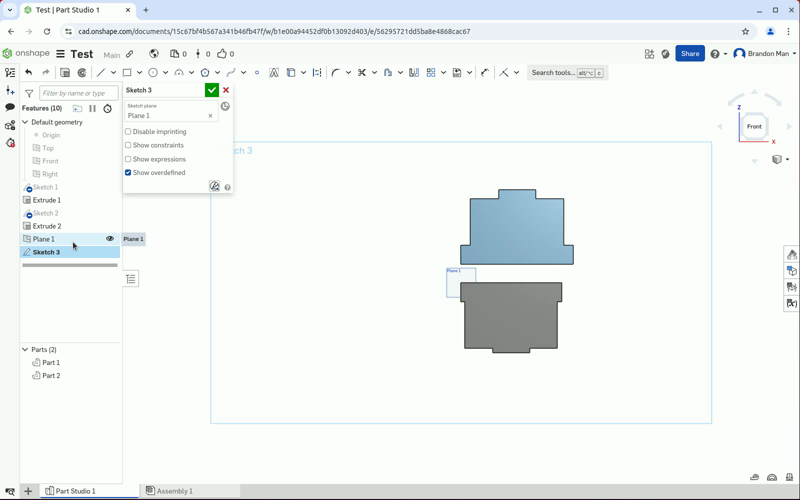
mouse_move(73, 352)
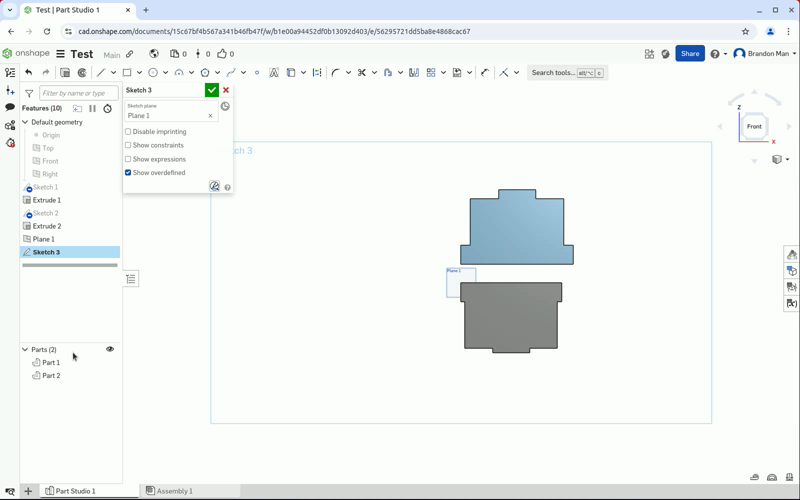
key(y)
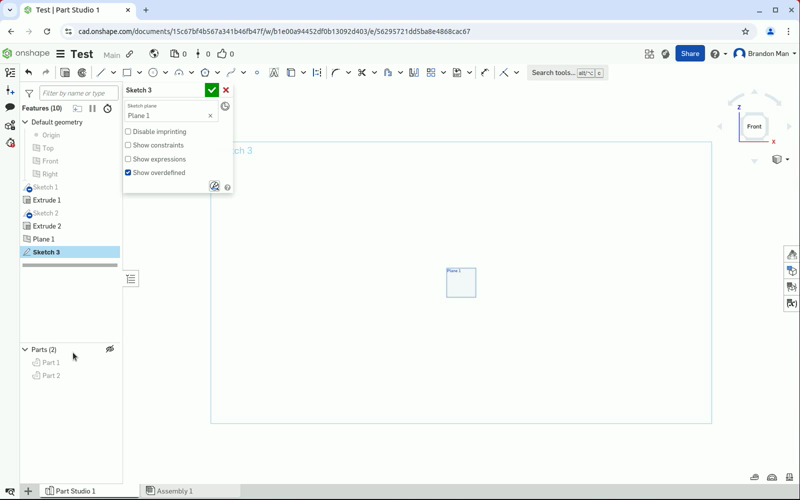
key(l)
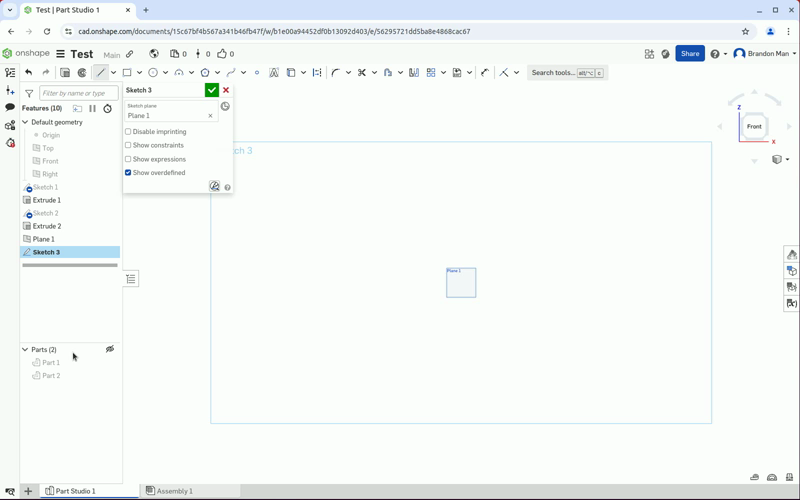
key_down(shift)
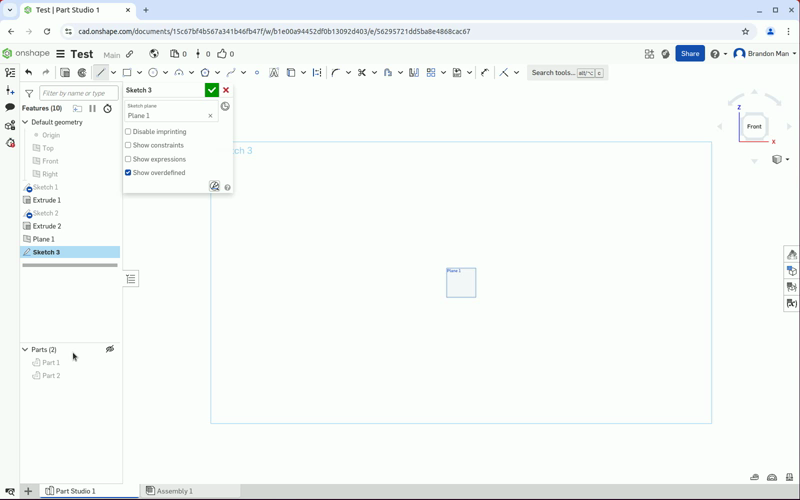
mouse_move(486, 286)
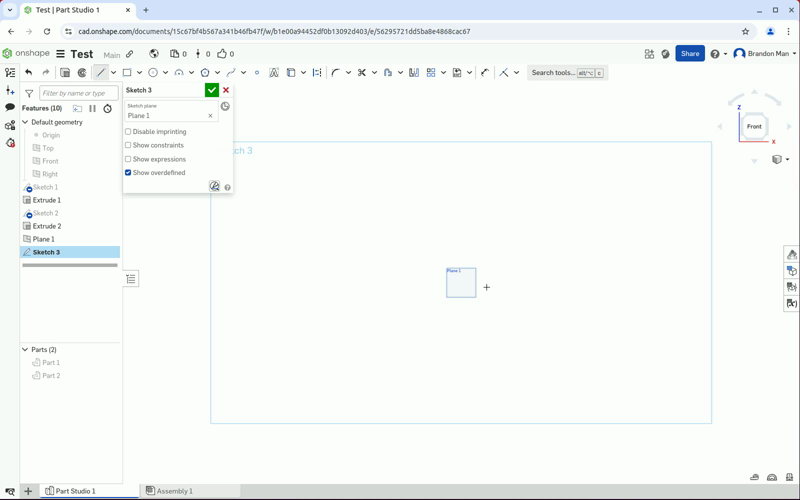
click(486, 286)
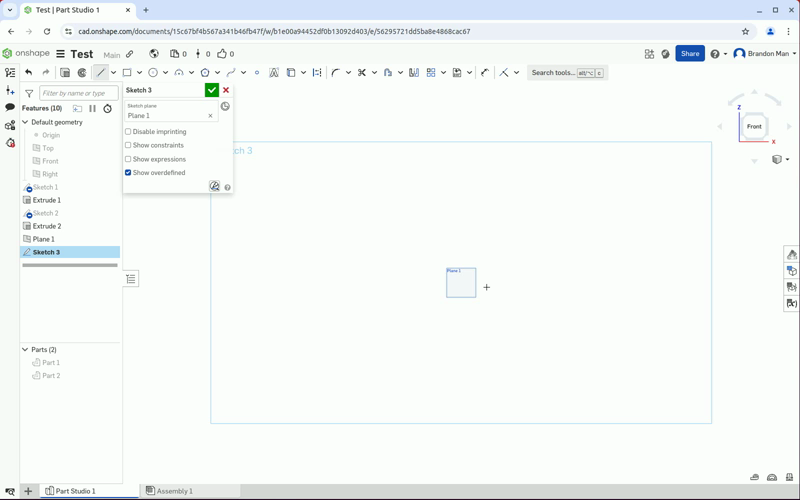
key_up(shift)
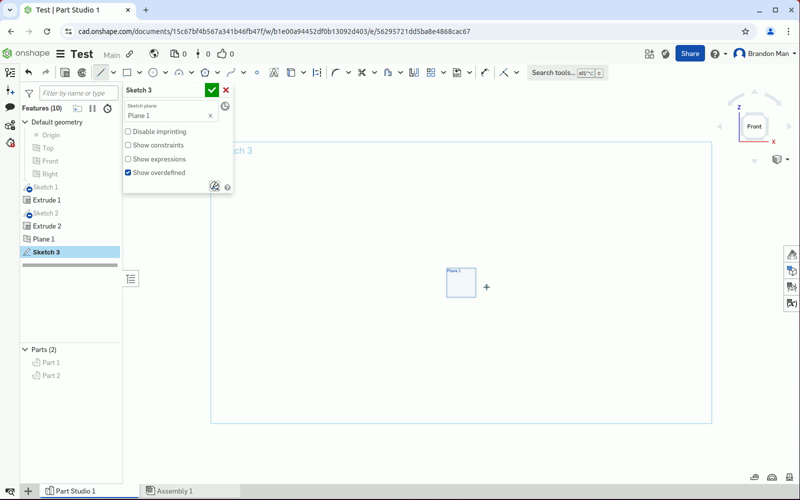
key_down(shift)
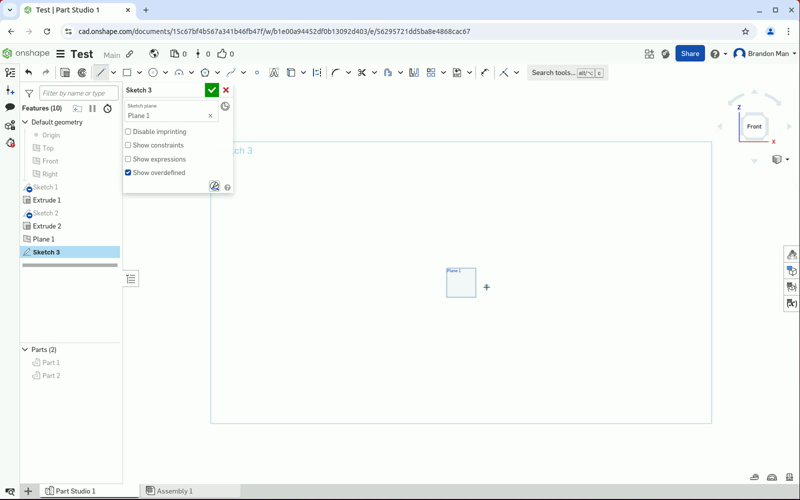
mouse_move(516, 286)
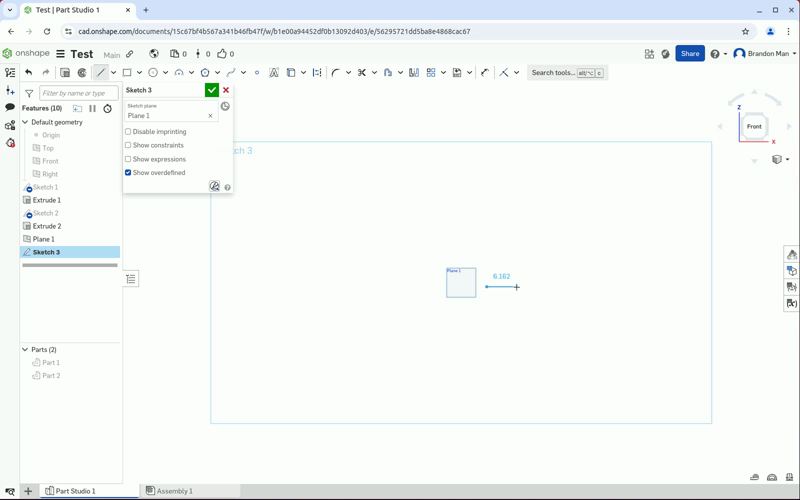
mouse_move(525, 286)
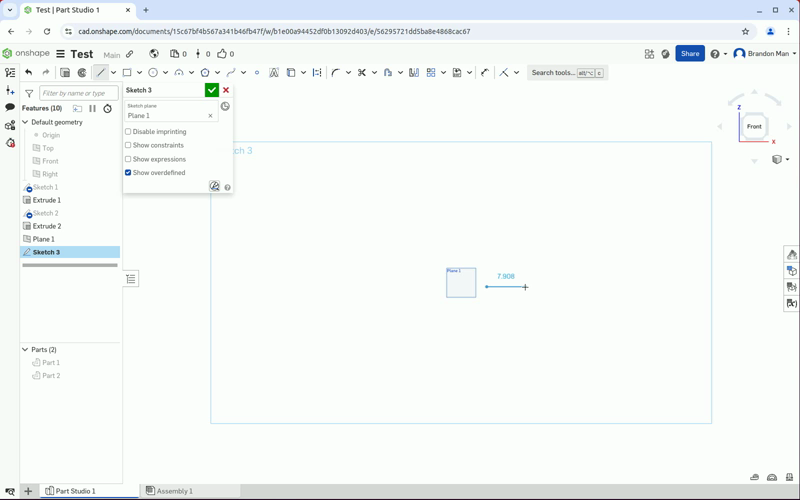
click(525, 286)
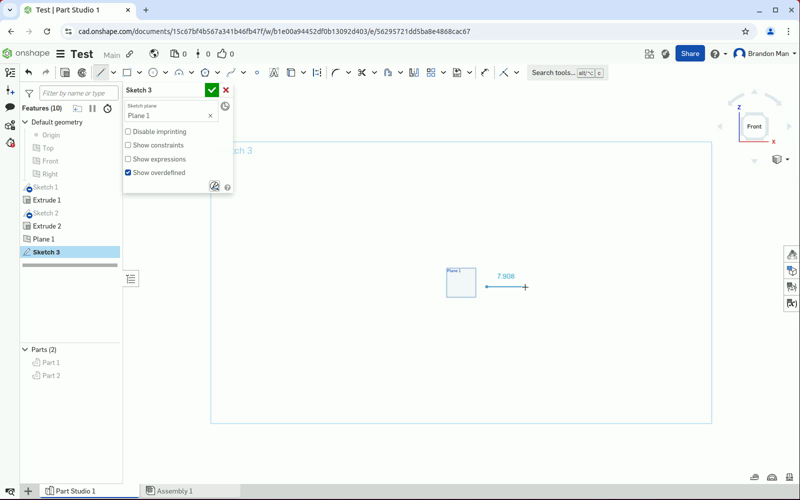
key_up(shift)
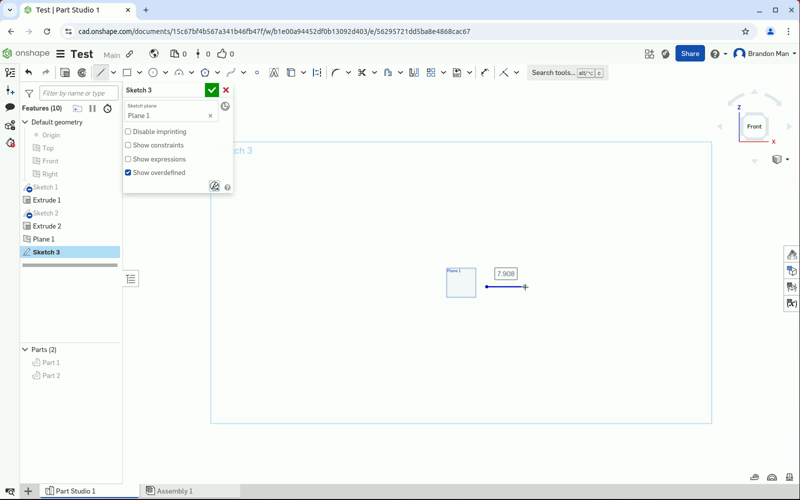
key_down(shift)
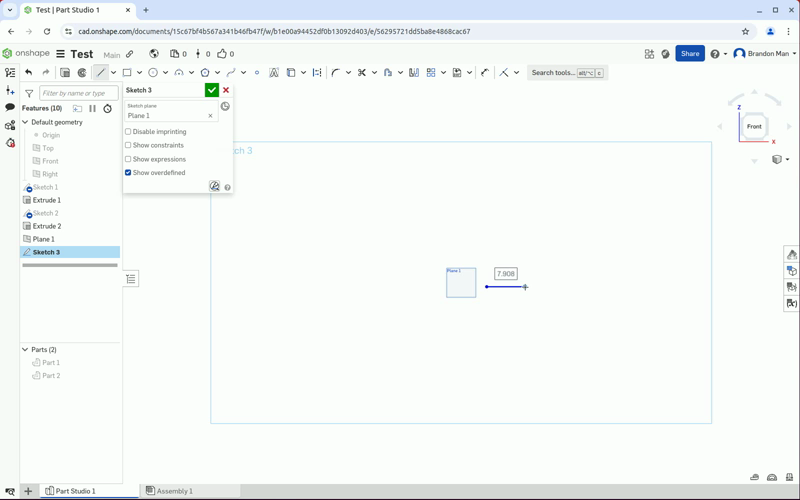
mouse_move(555, 286)
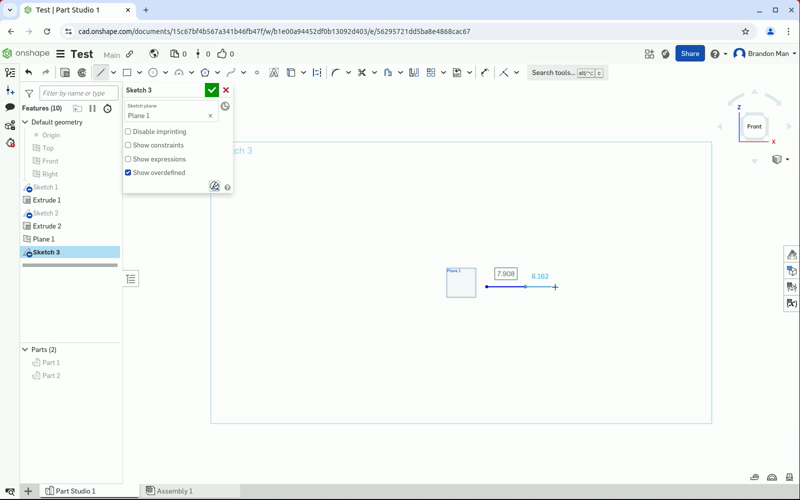
mouse_move(525, 282)
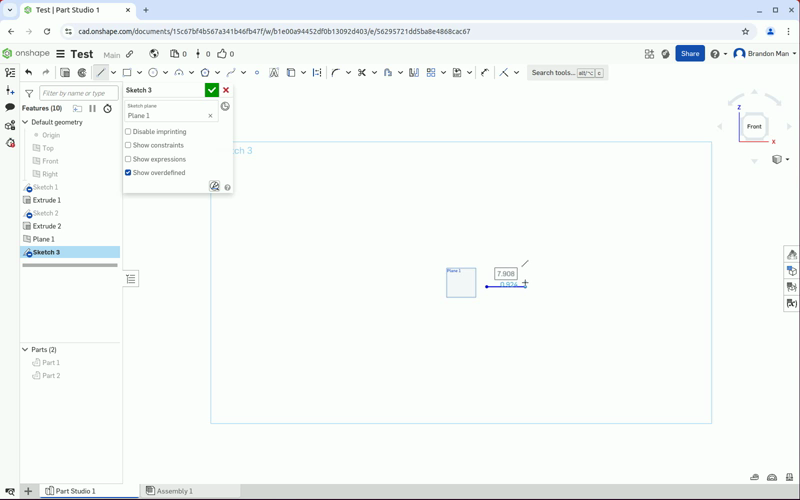
scroll(6)
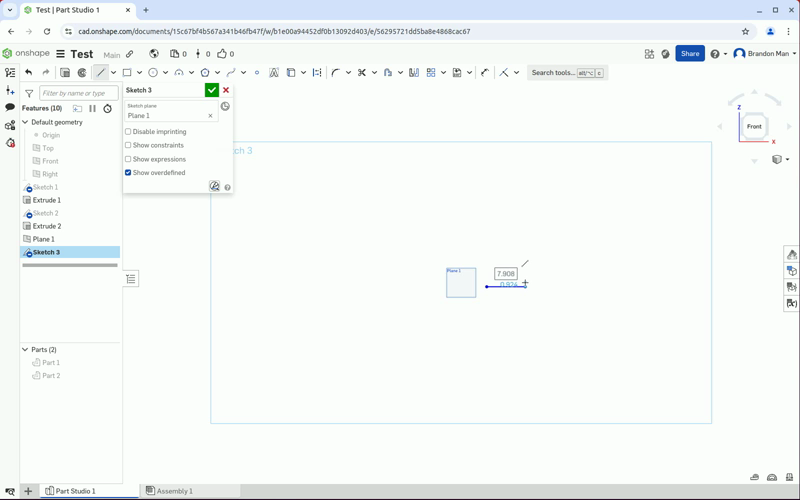
scroll(6)
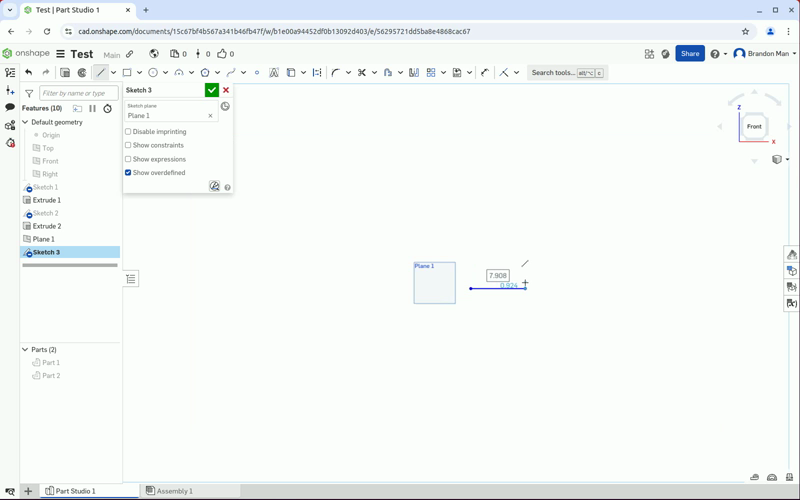
scroll(6)
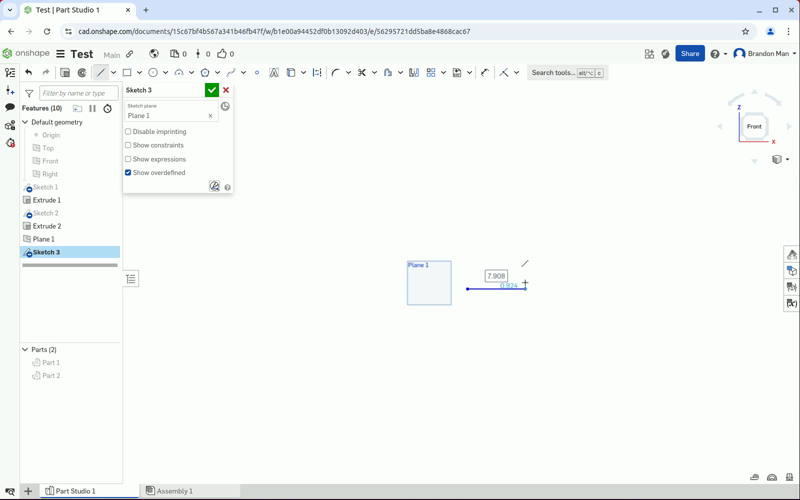
scroll(6)
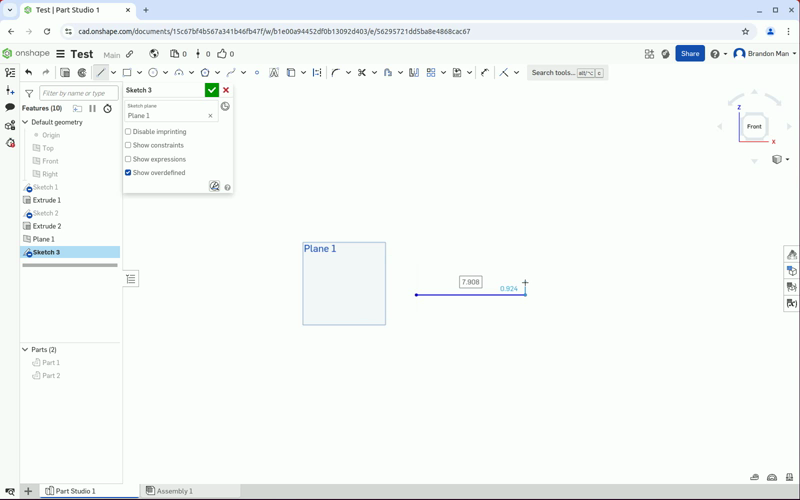
scroll(6)
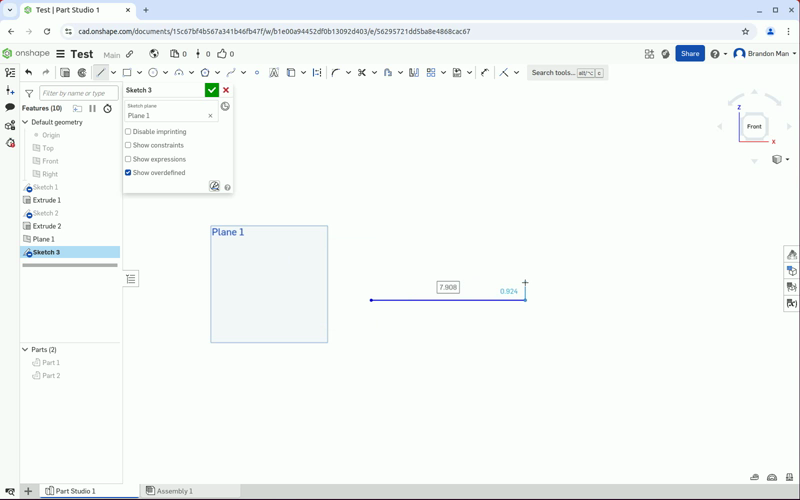
scroll(6)
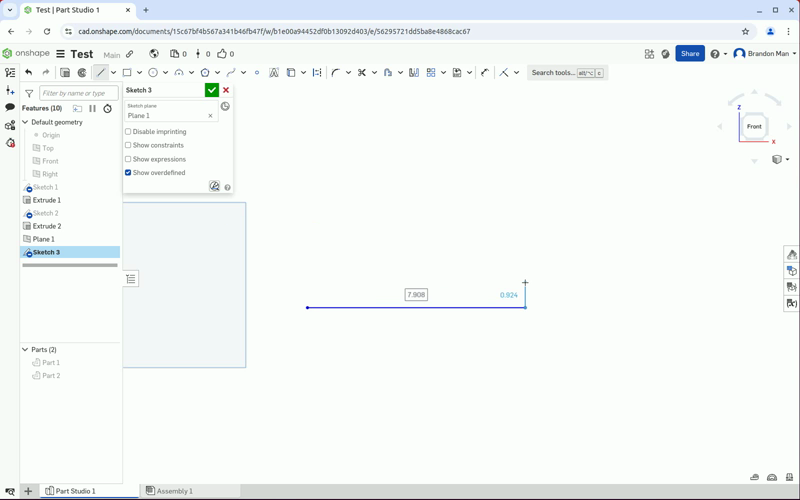
scroll(6)
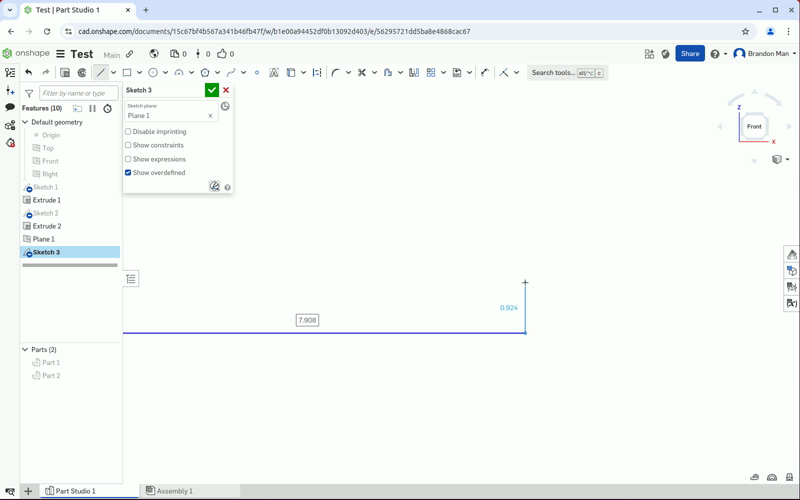
click(525, 282)
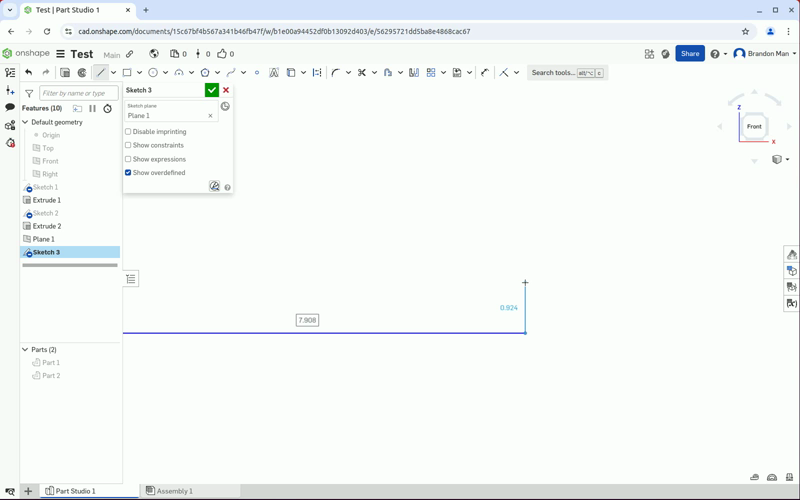
scroll(-6)
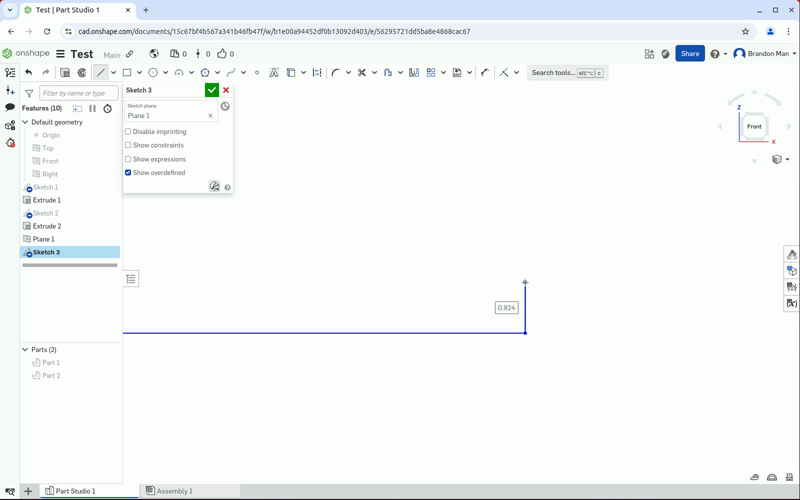
scroll(-6)
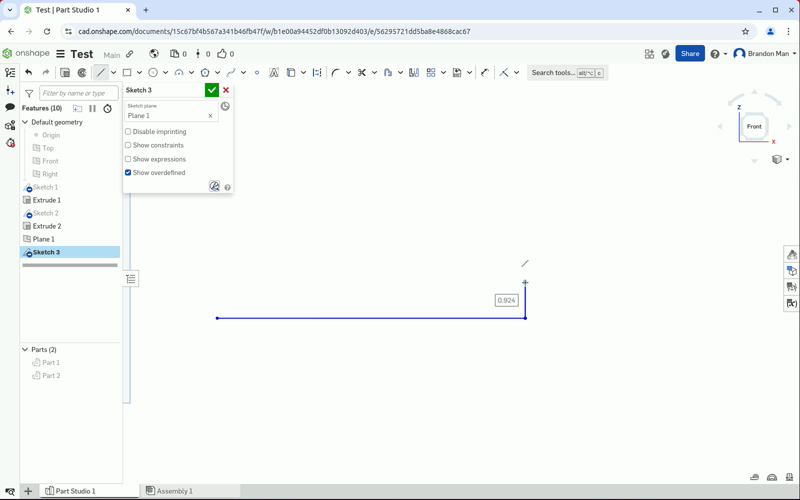
scroll(-6)
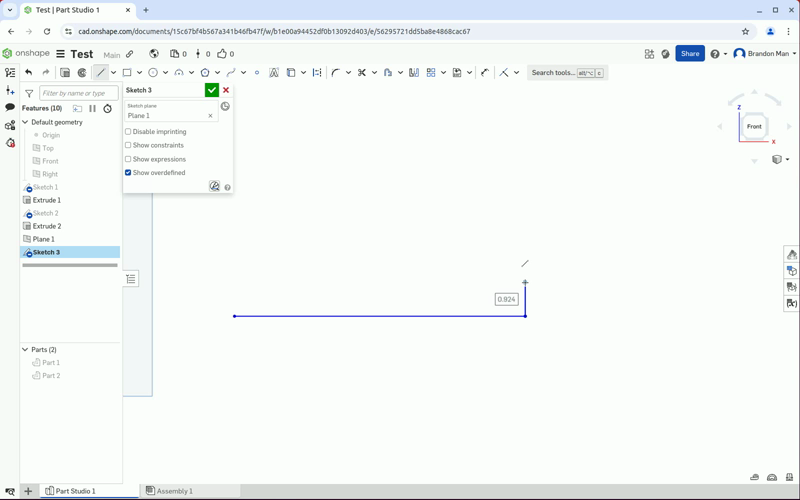
scroll(-6)
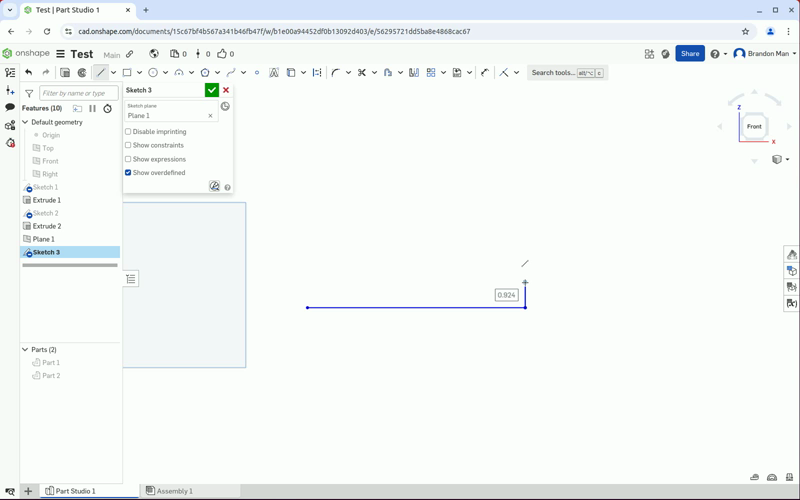
scroll(-6)
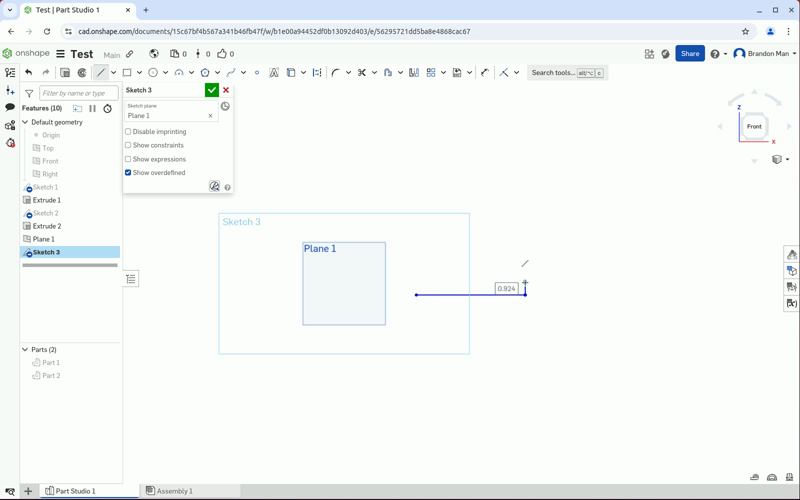
scroll(-6)
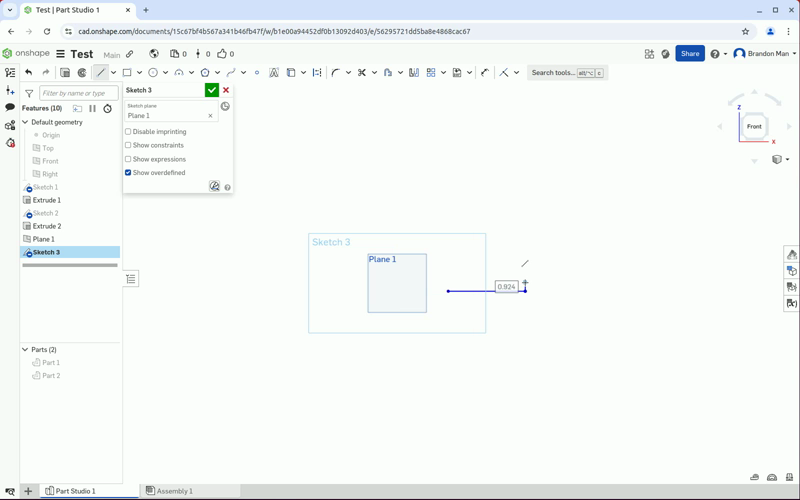
scroll(-6)
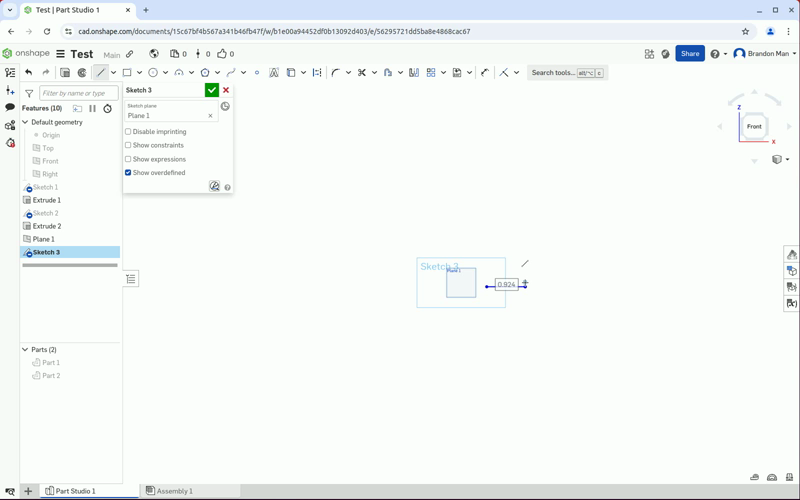
key_up(shift)
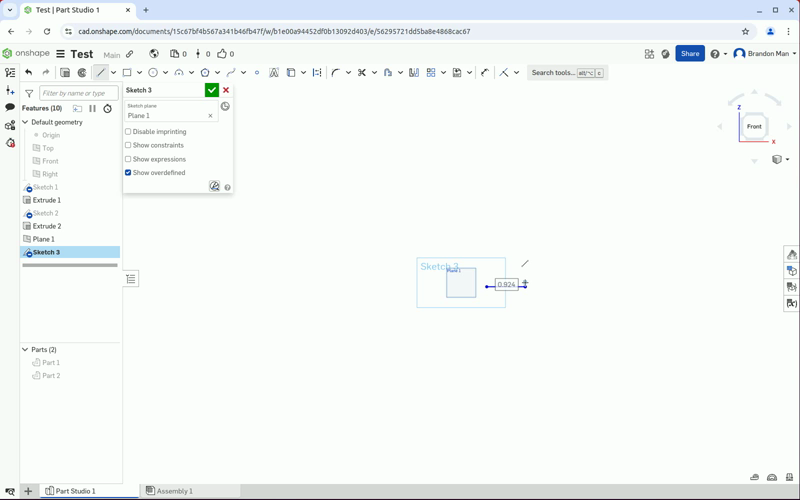
key_down(shift)
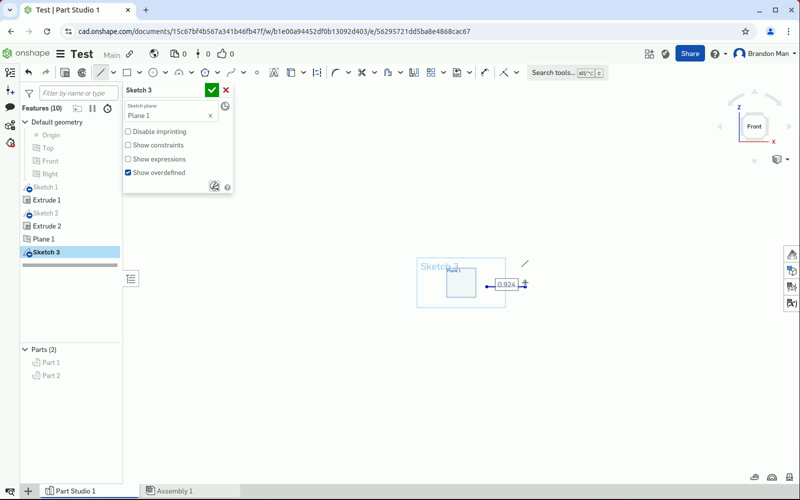
mouse_move(555, 282)
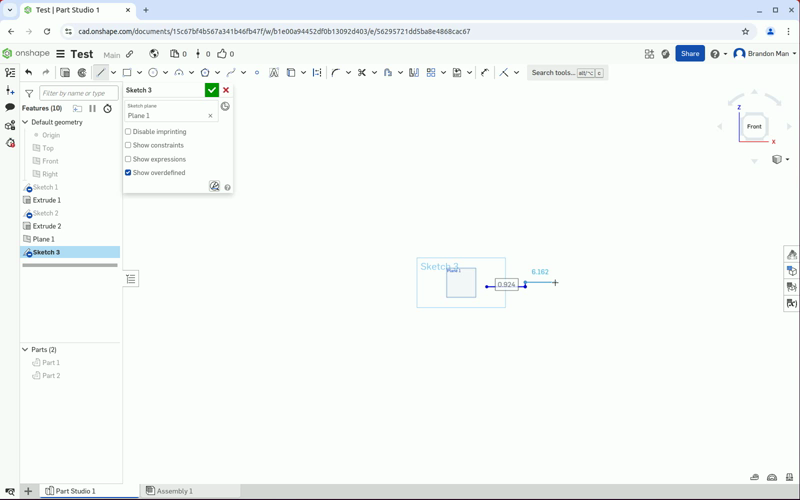
mouse_move(486, 282)
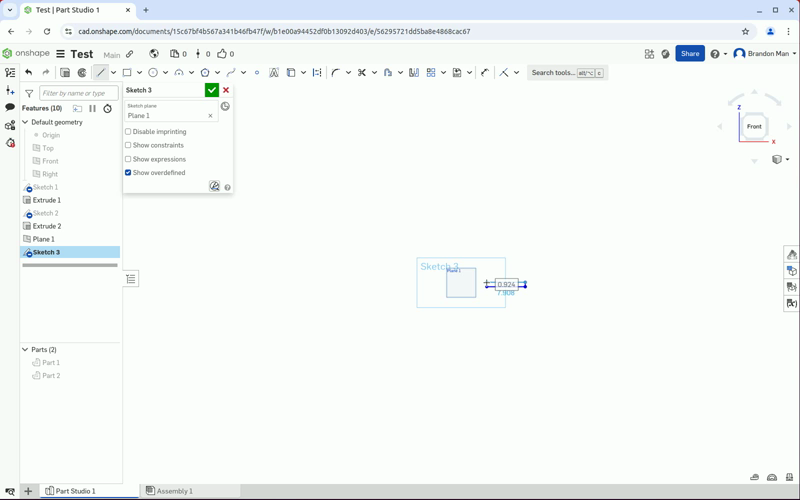
scroll(6)
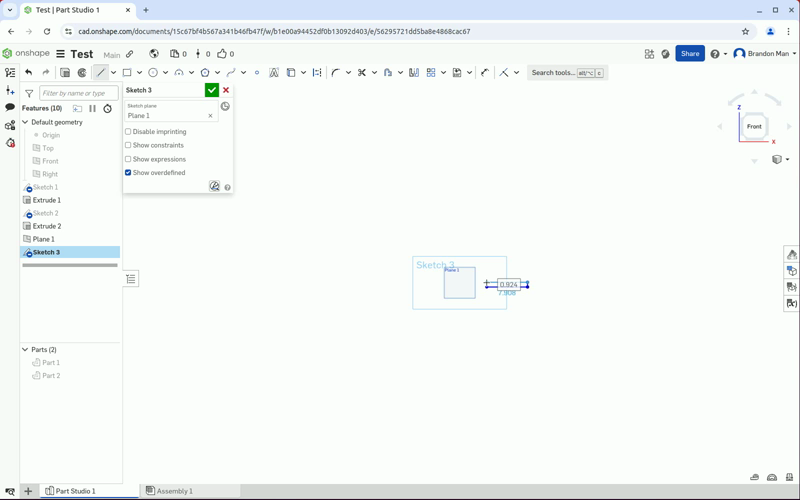
scroll(6)
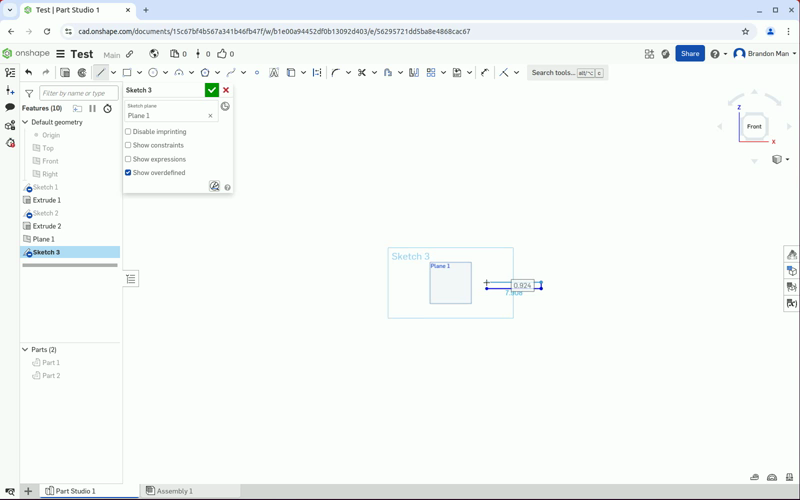
scroll(6)
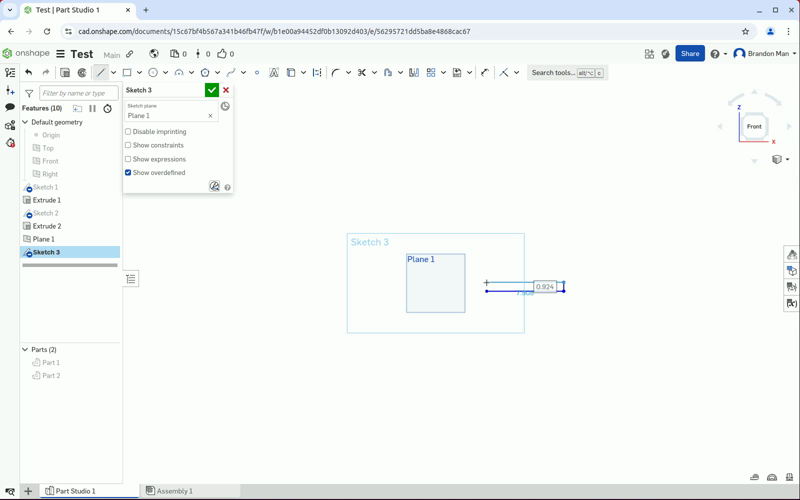
scroll(6)
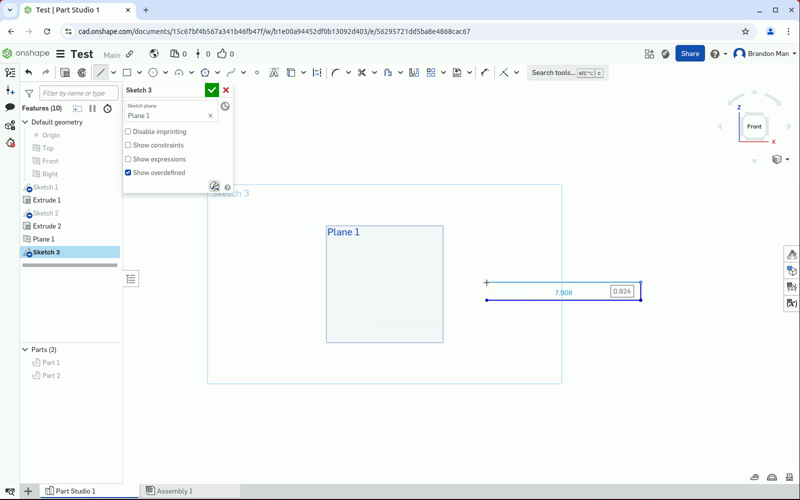
scroll(6)
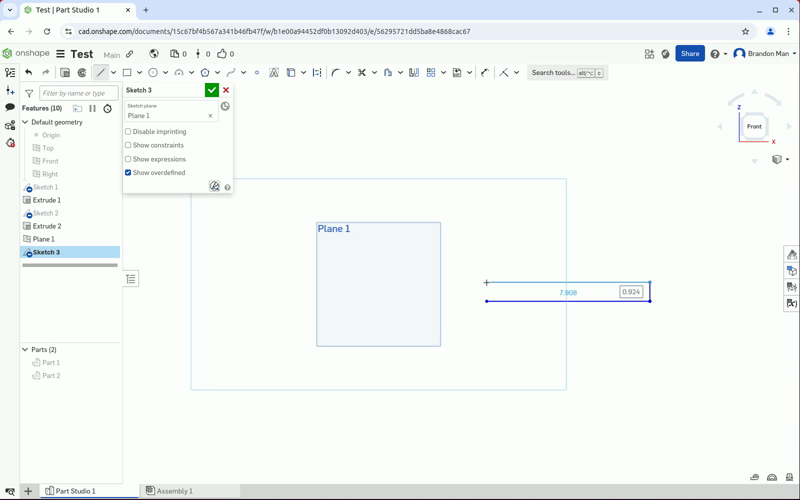
scroll(6)
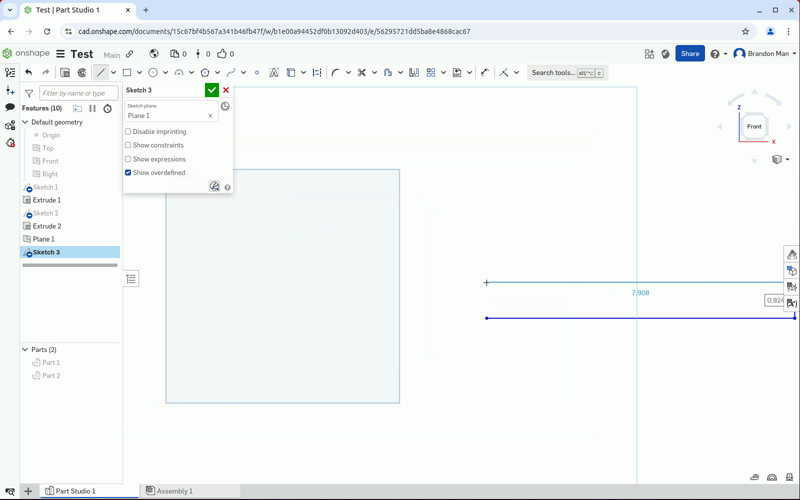
scroll(6)
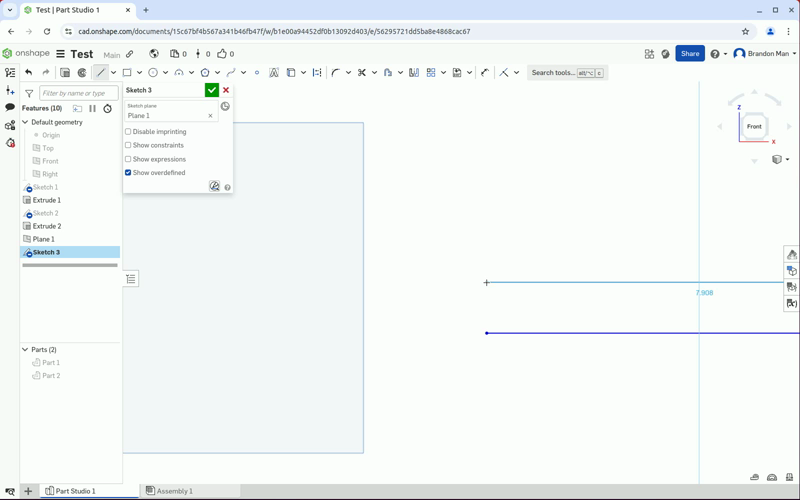
click(486, 282)
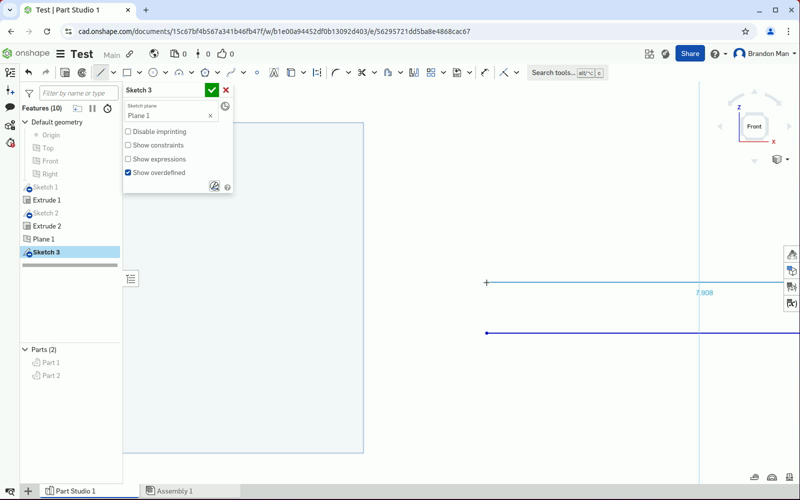
scroll(-6)
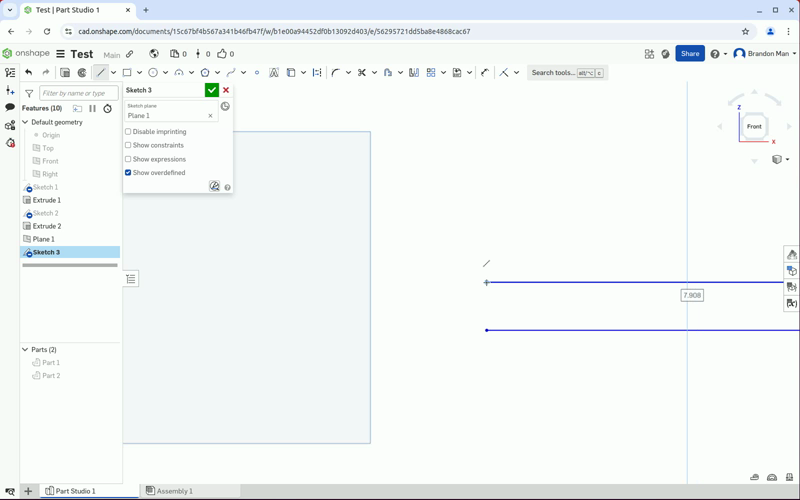
scroll(-6)
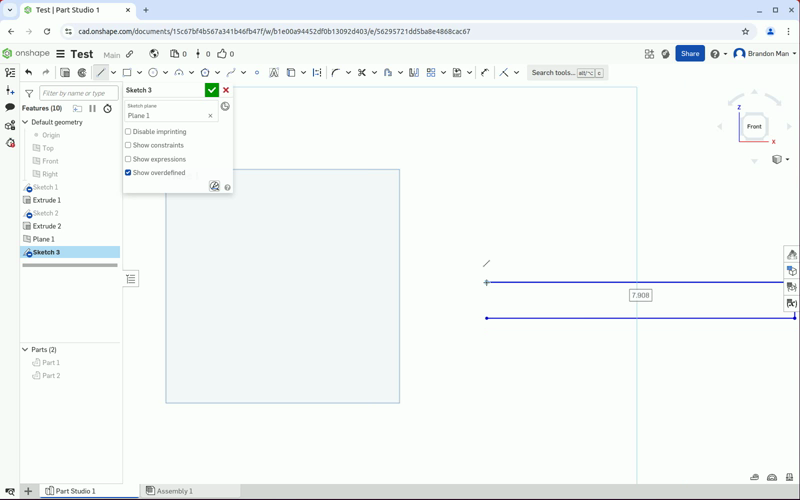
scroll(-6)
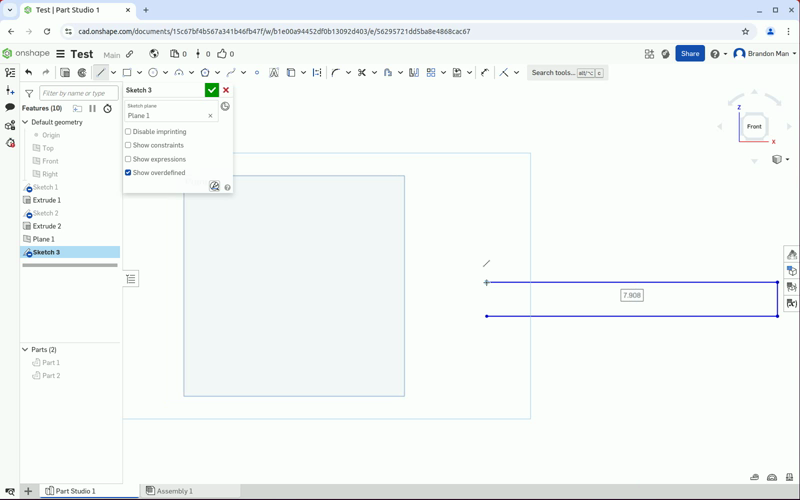
scroll(-6)
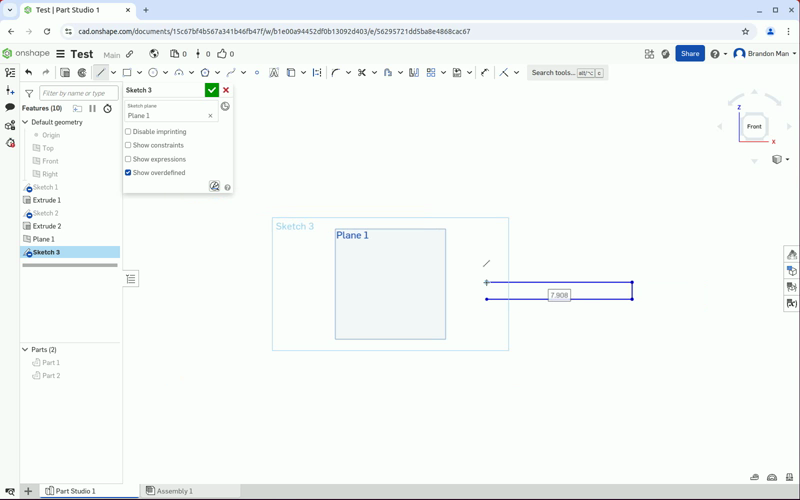
scroll(-6)
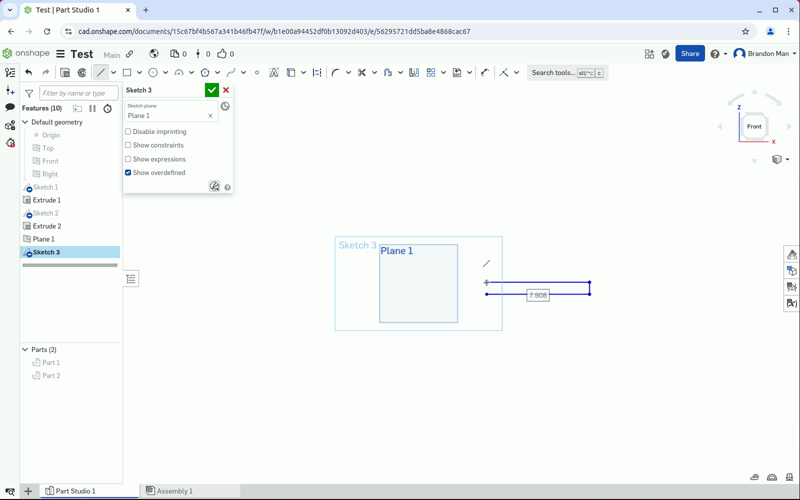
scroll(-6)
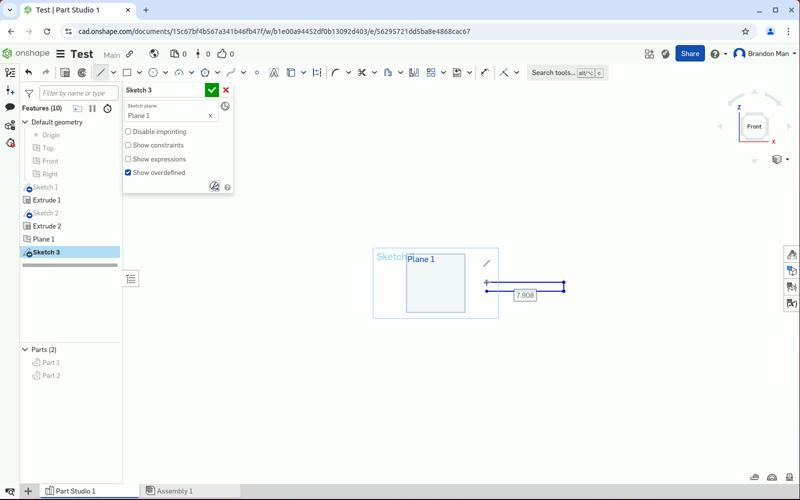
scroll(-6)
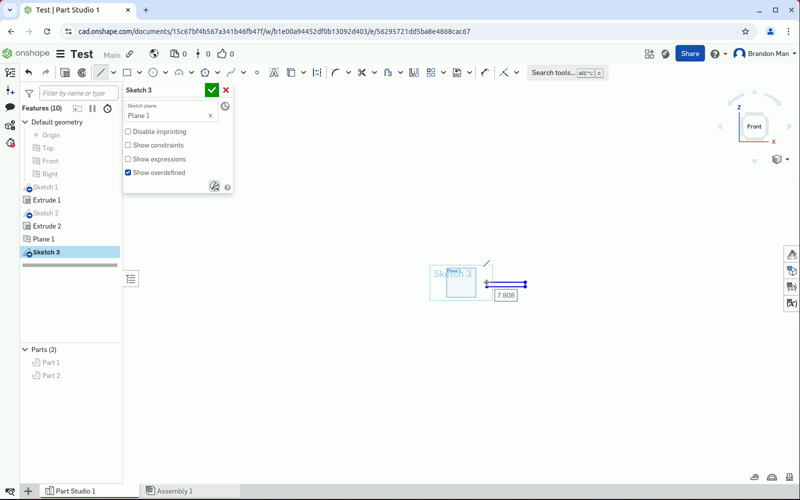
key_up(shift)
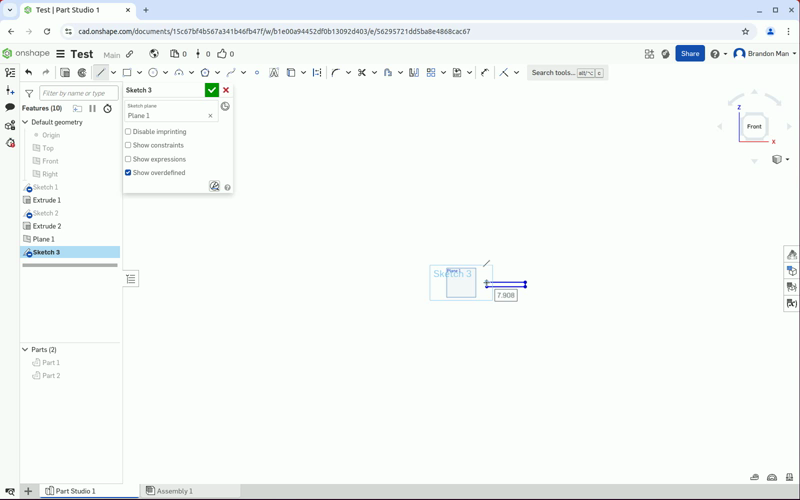
mouse_move(516, 282)
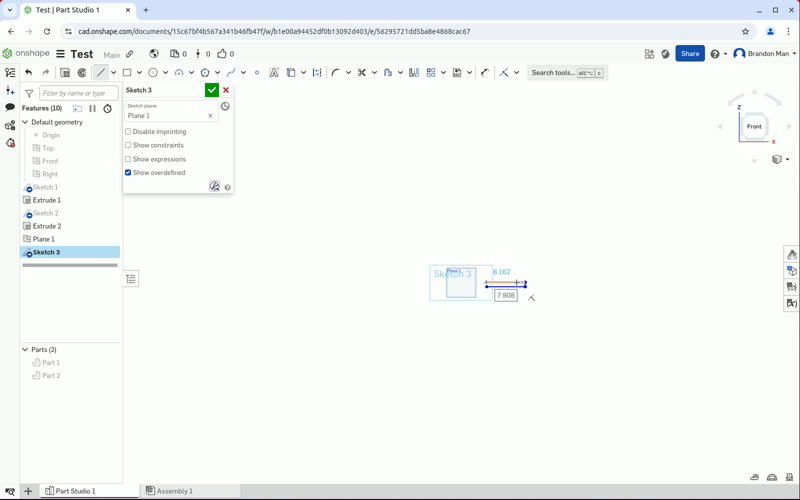
key_down(shift)
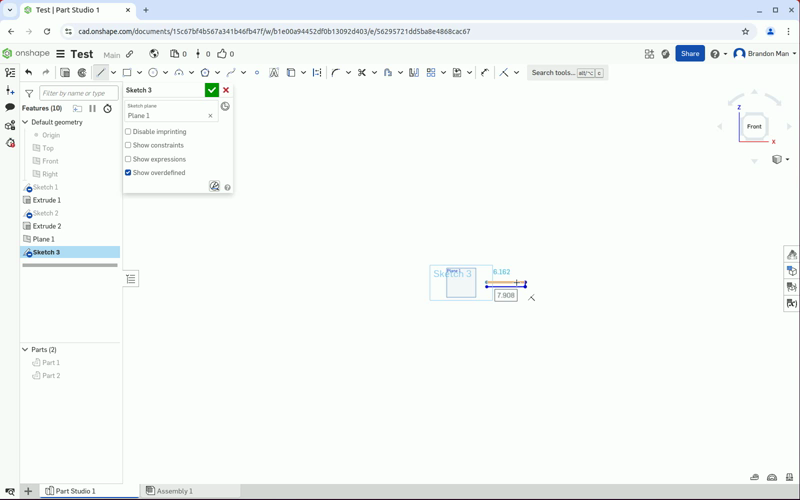
mouse_move(486, 286)
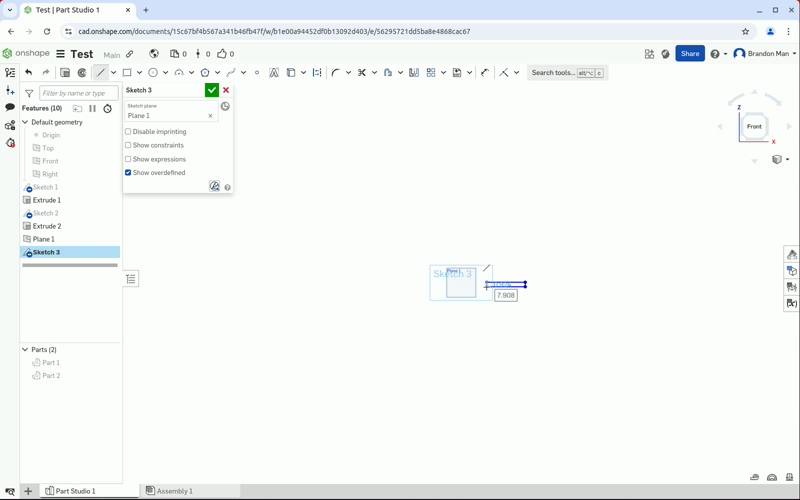
scroll(6)
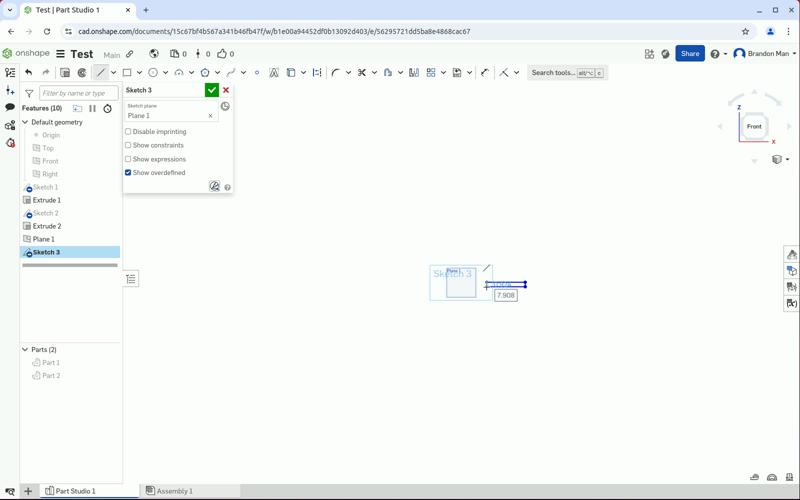
scroll(6)
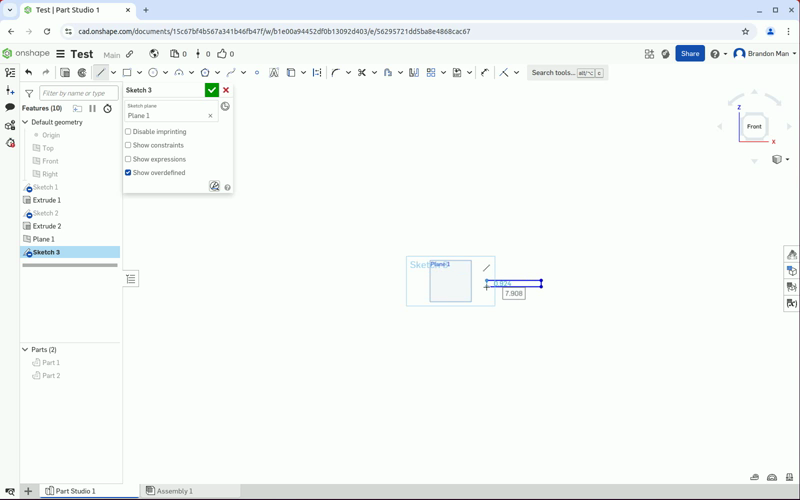
scroll(6)
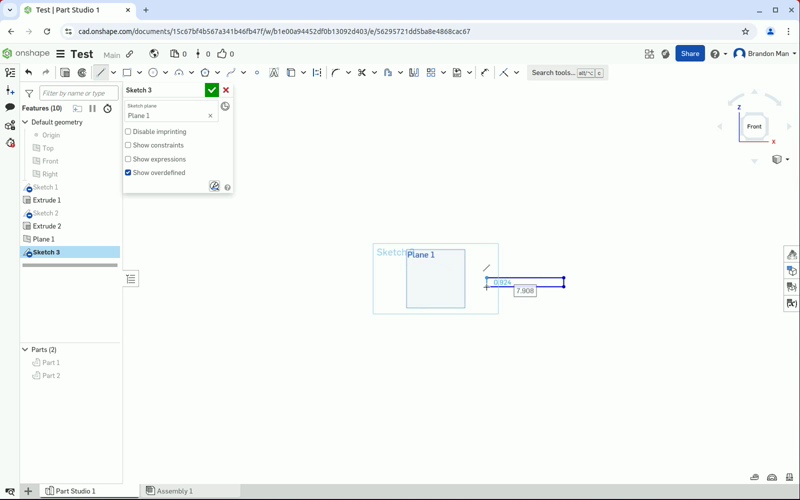
scroll(6)
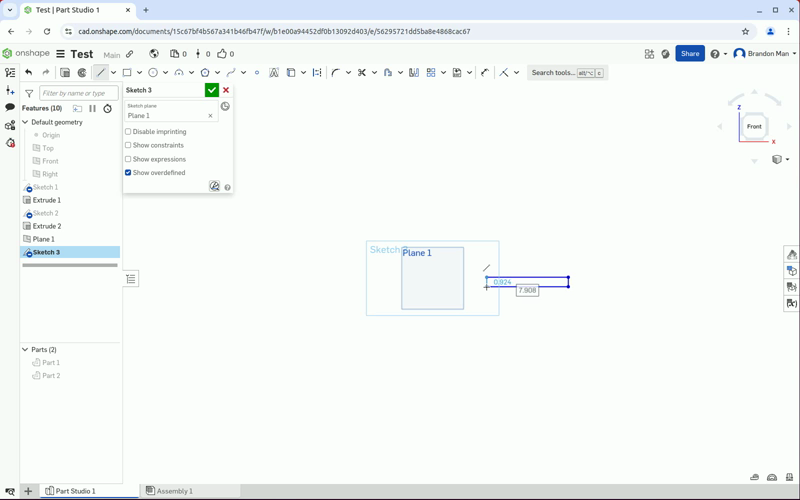
scroll(6)
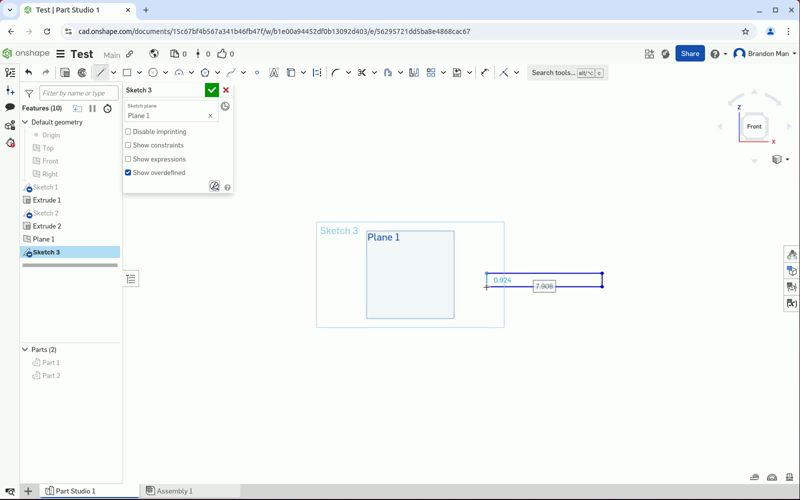
scroll(6)
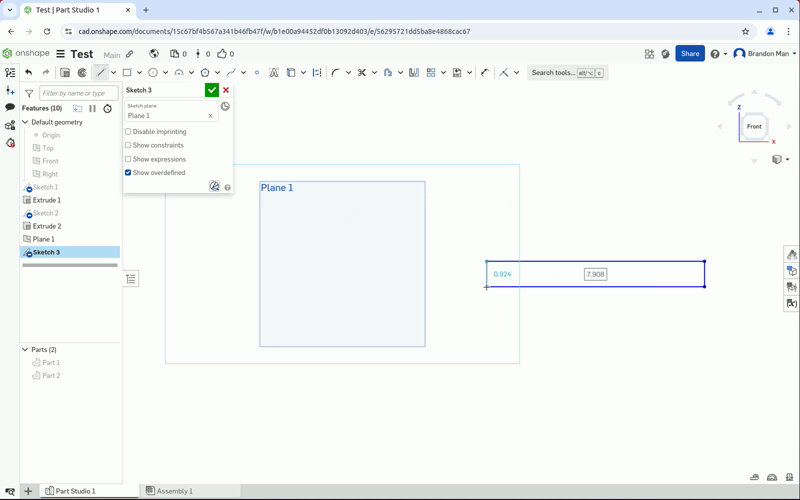
scroll(6)
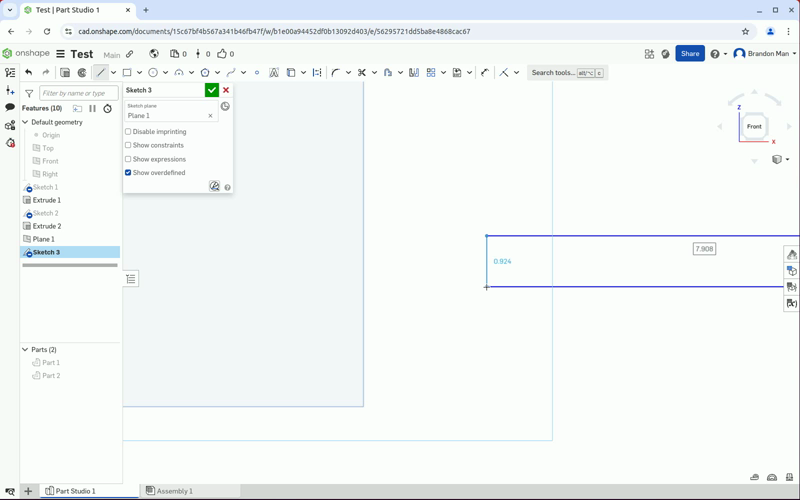
key_up(shift)
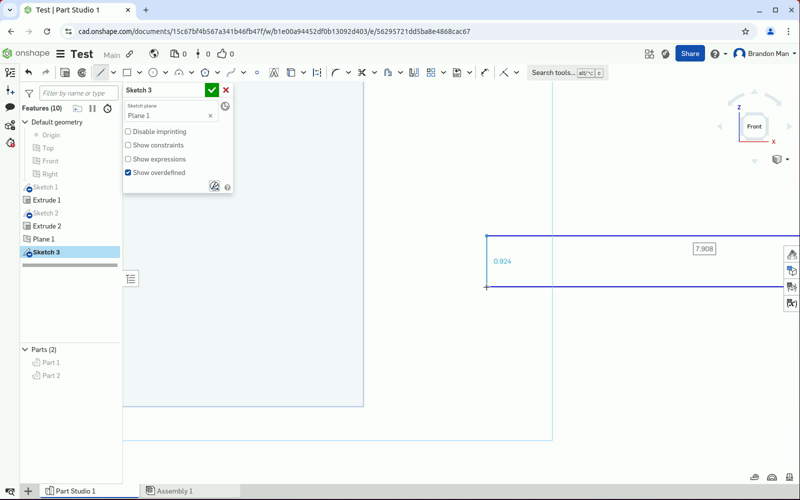
click(486, 286)
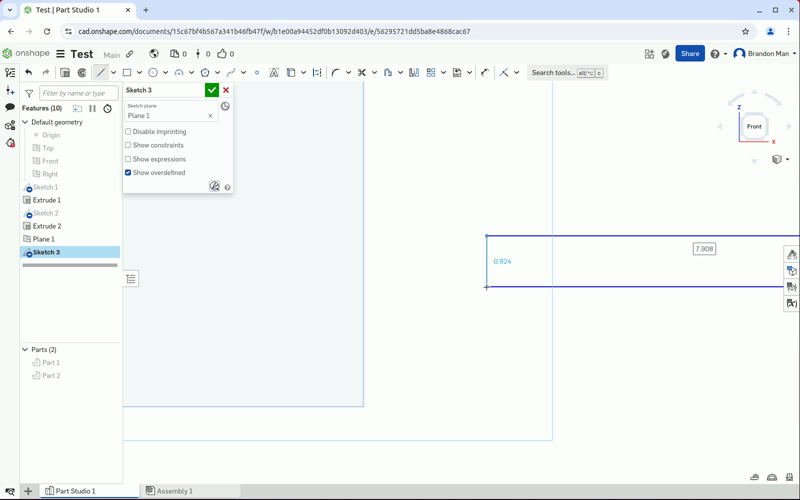
scroll(-6)
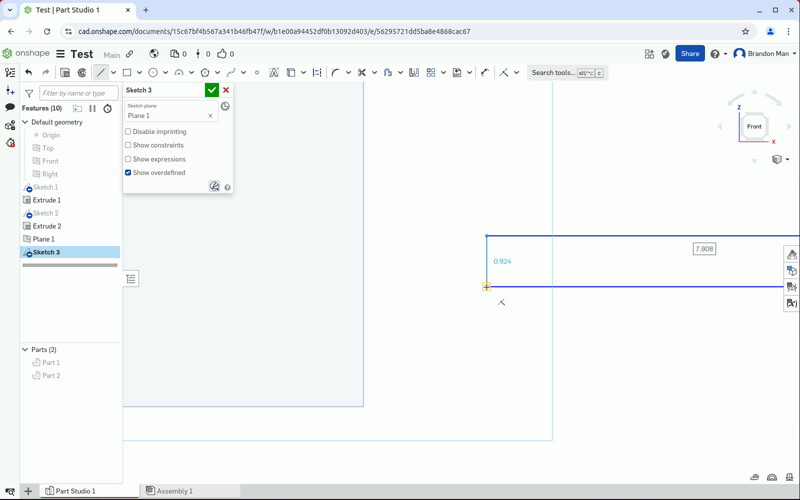
scroll(-6)
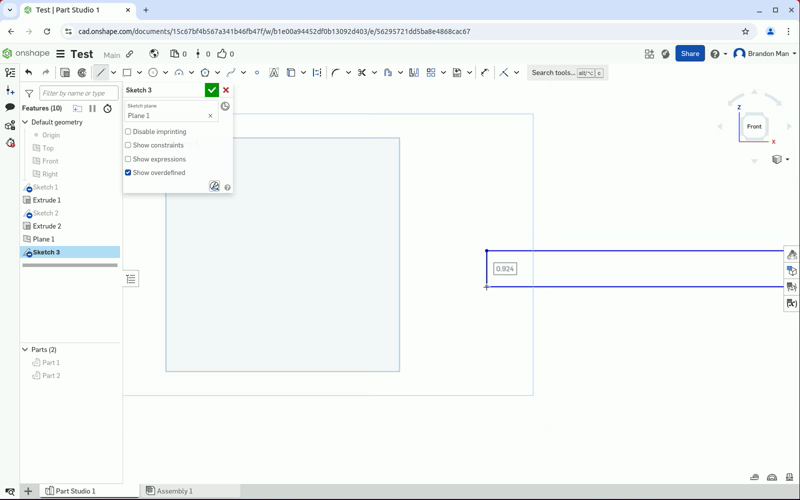
scroll(-6)
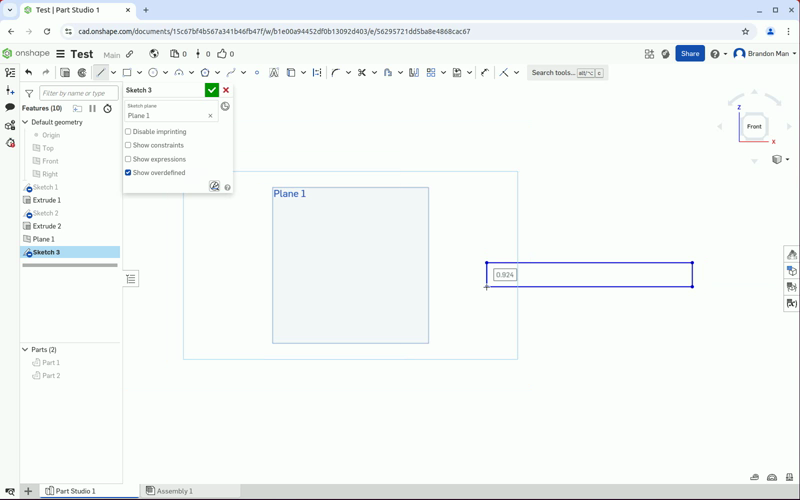
scroll(-6)
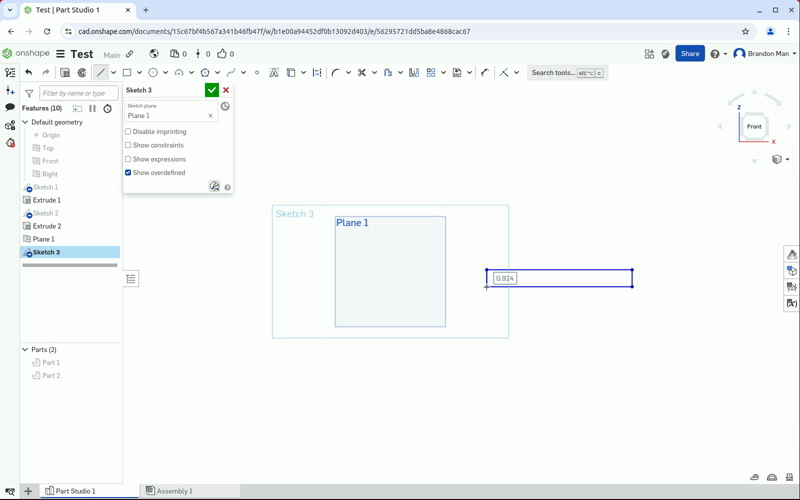
scroll(-6)
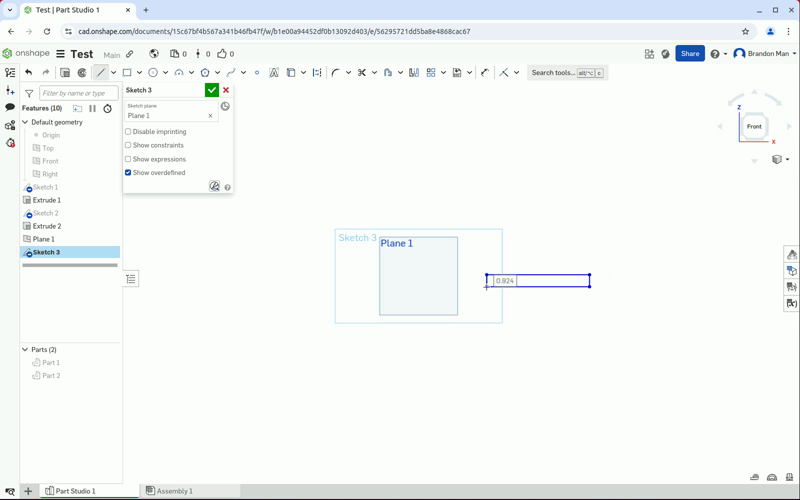
scroll(-6)
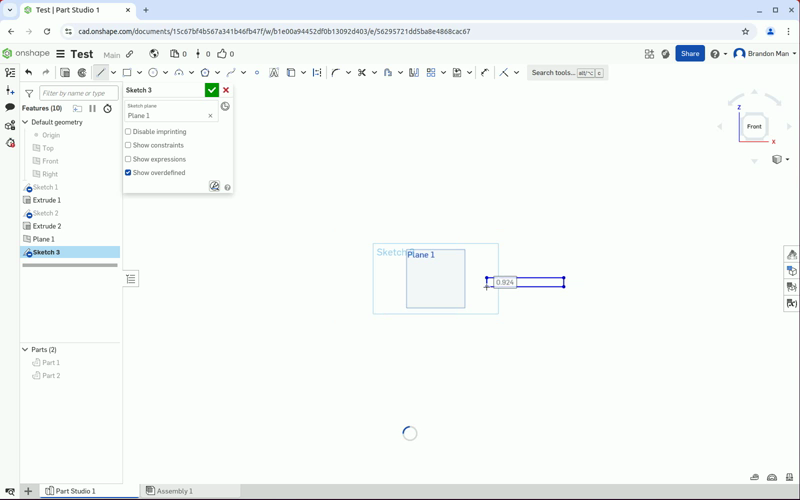
scroll(-6)
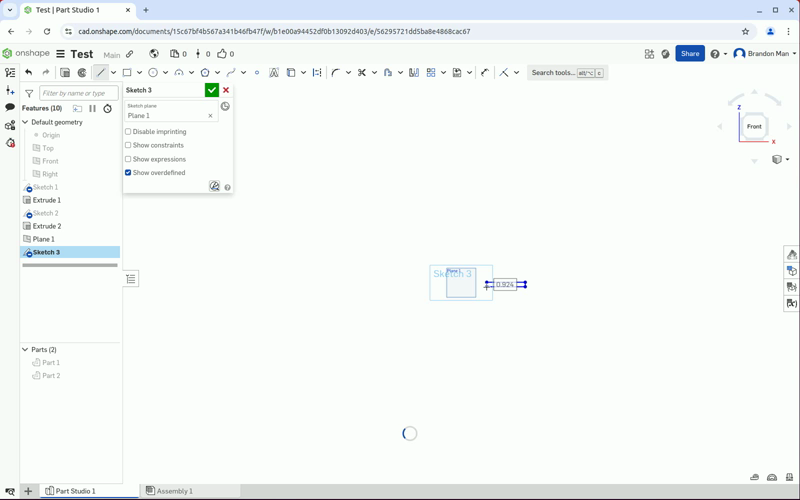
key(esc)
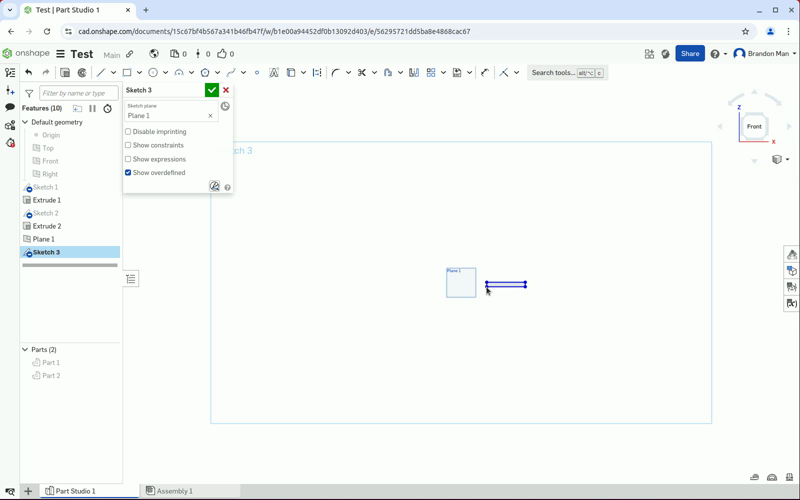
mouse_move(505, 284)
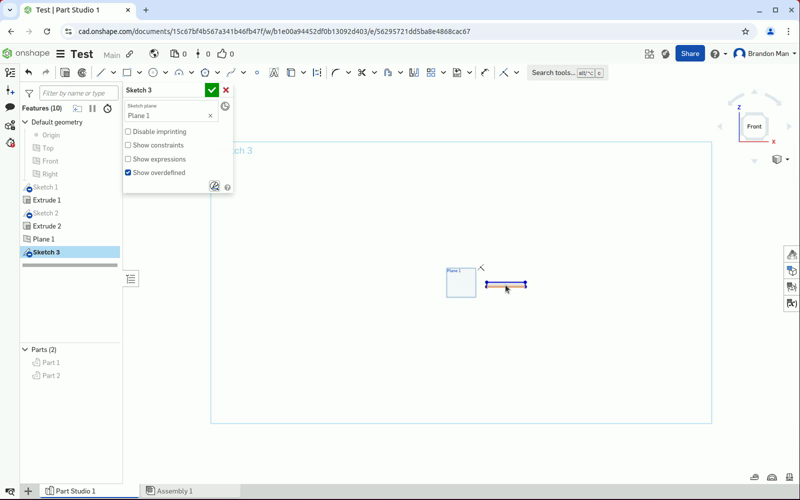
scroll(6)
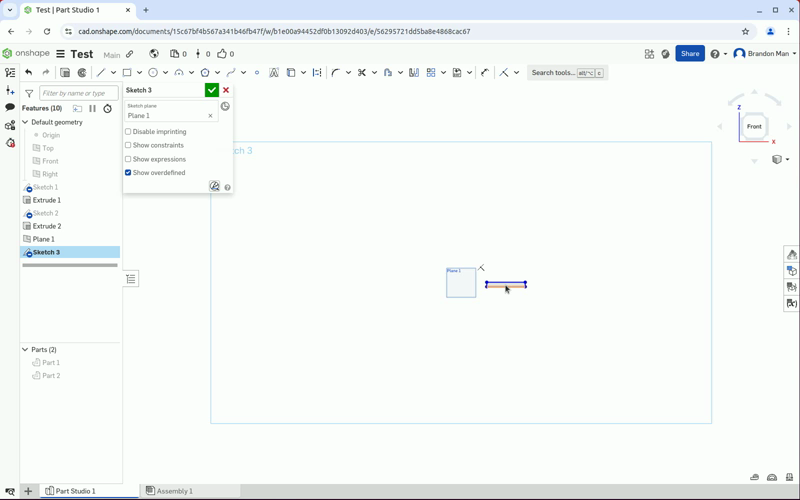
scroll(6)
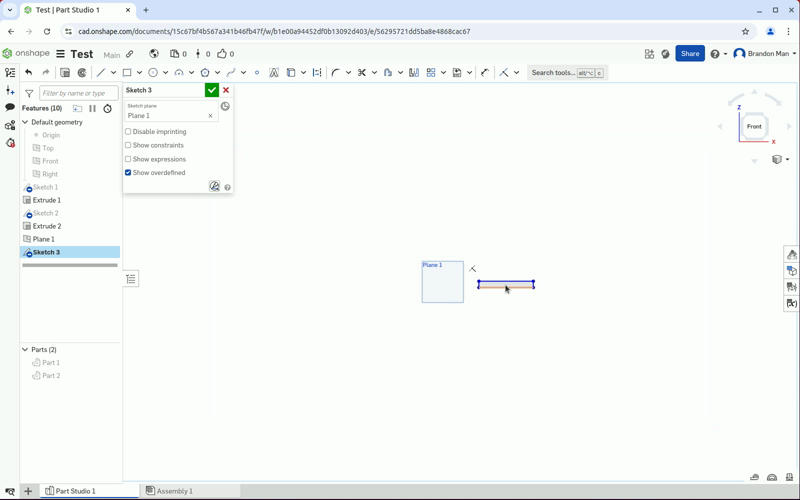
scroll(6)
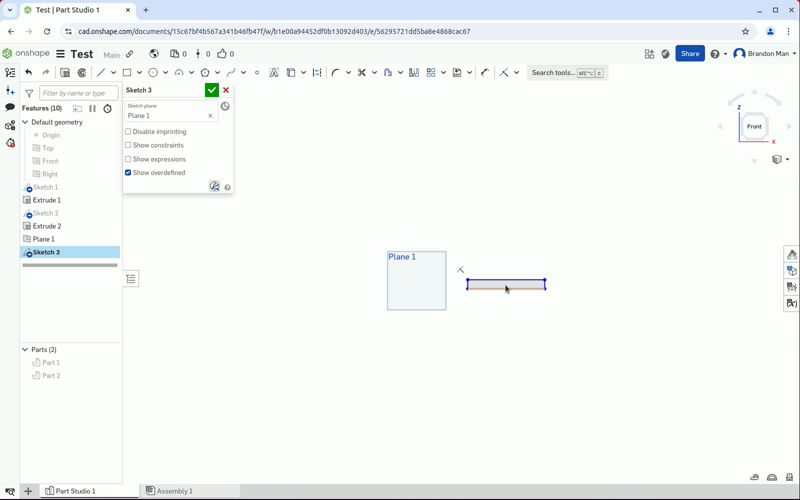
scroll(6)
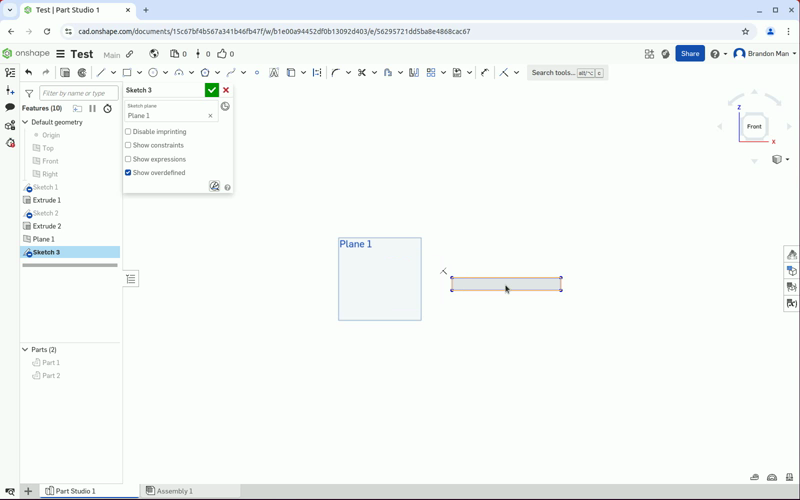
scroll(6)
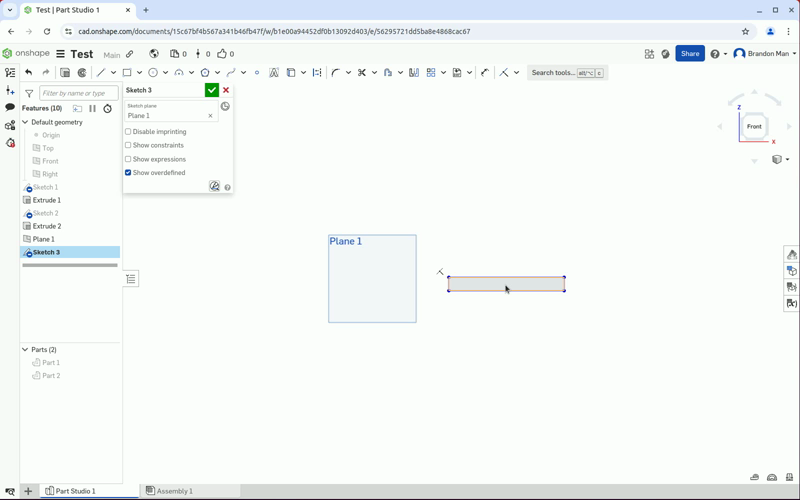
scroll(6)
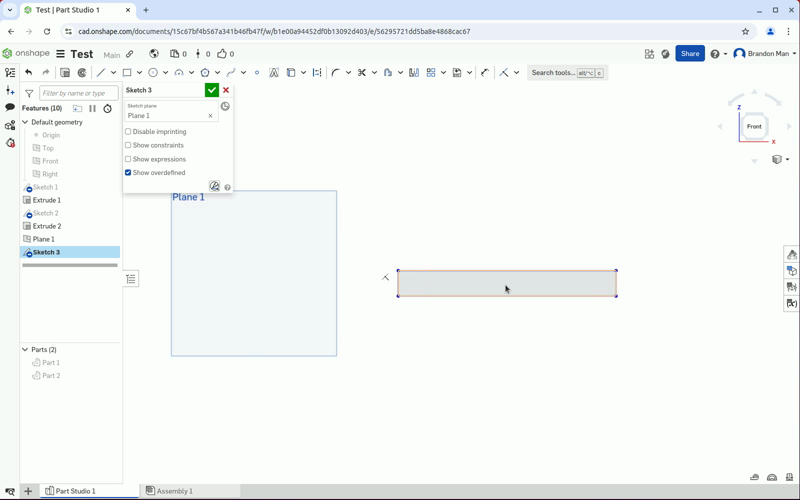
scroll(6)
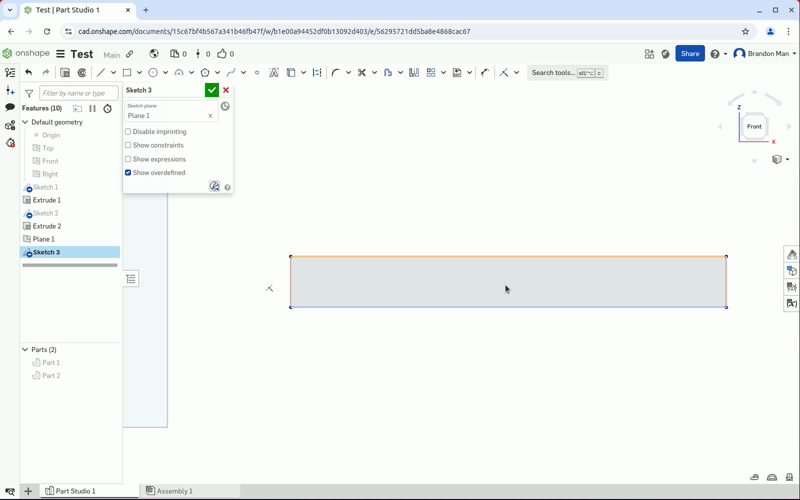
click(505, 284)
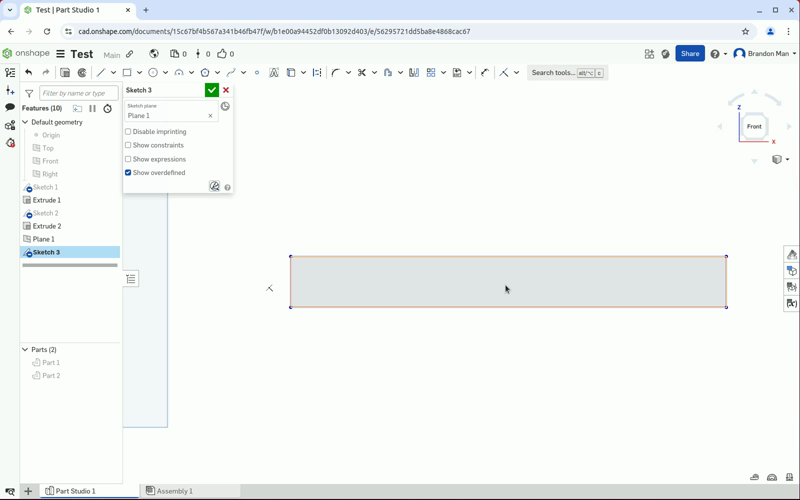
scroll(-6)
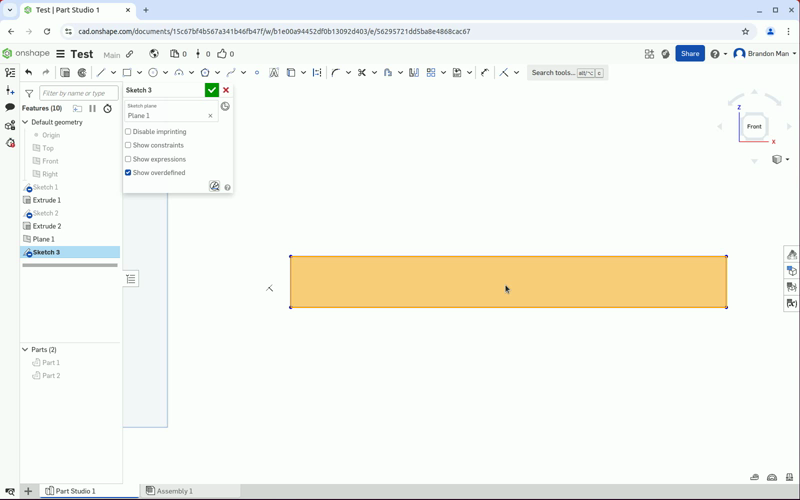
scroll(-6)
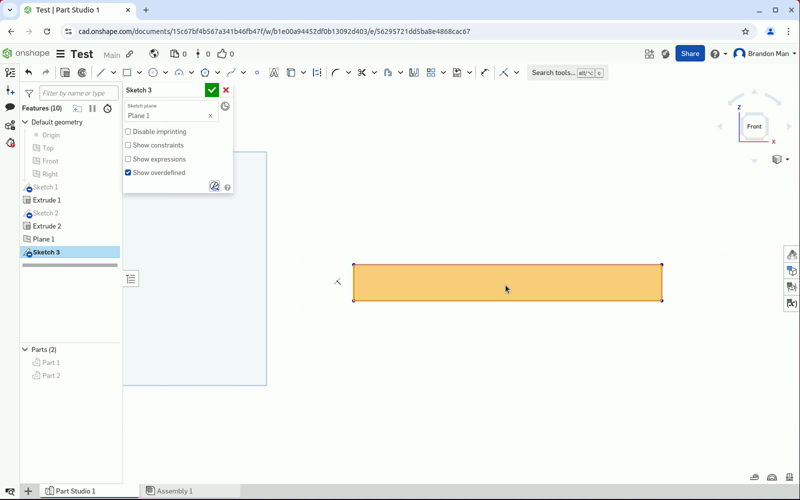
scroll(-6)
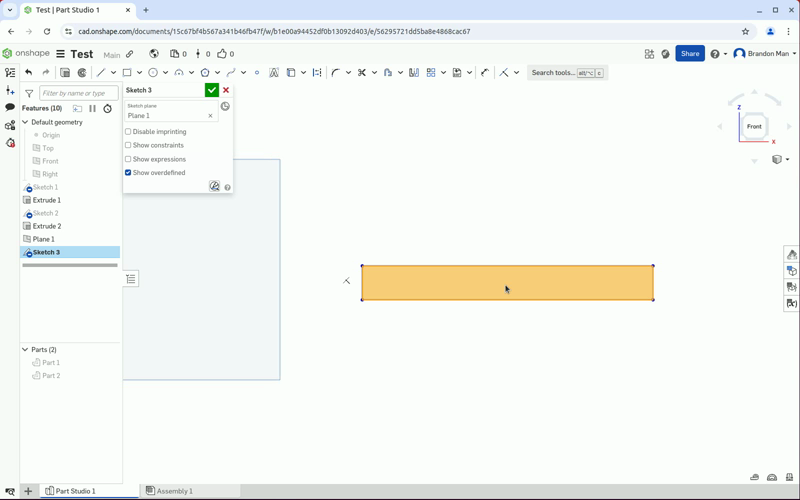
scroll(-6)
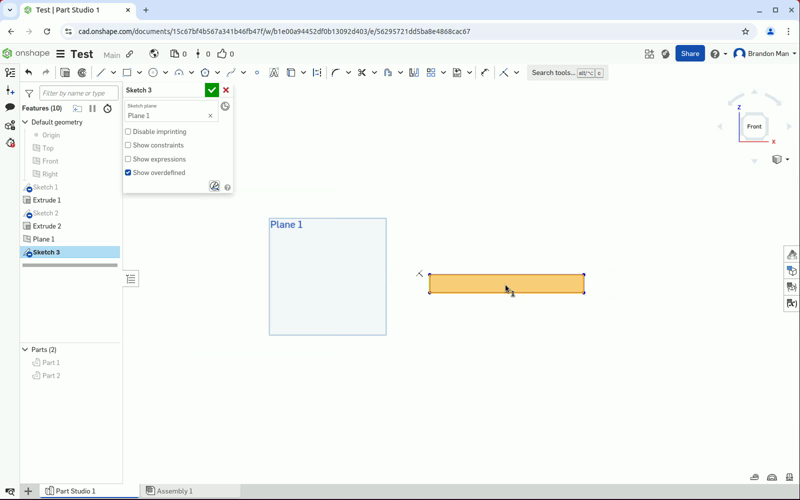
scroll(-6)
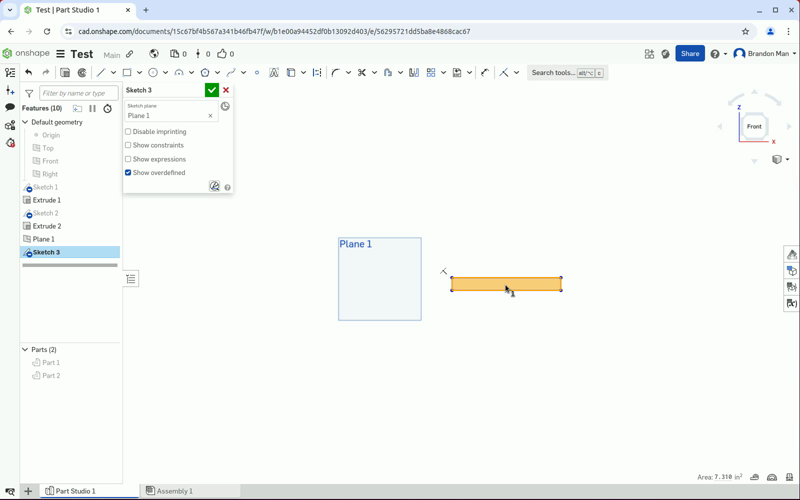
scroll(-6)
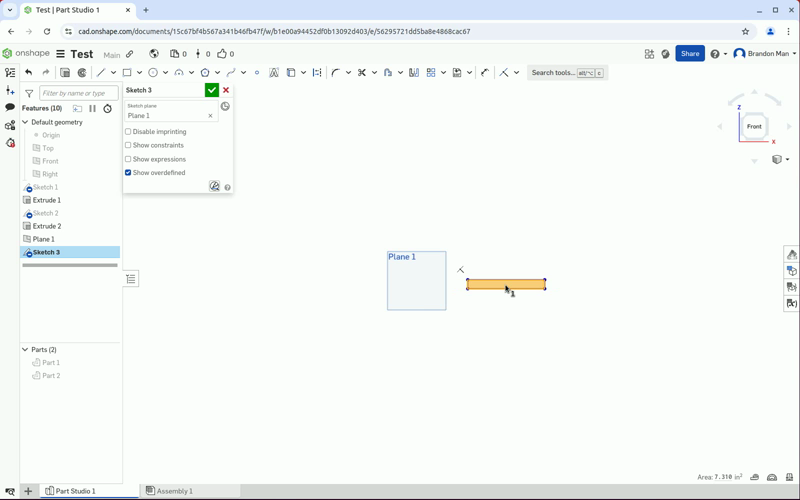
scroll(-6)
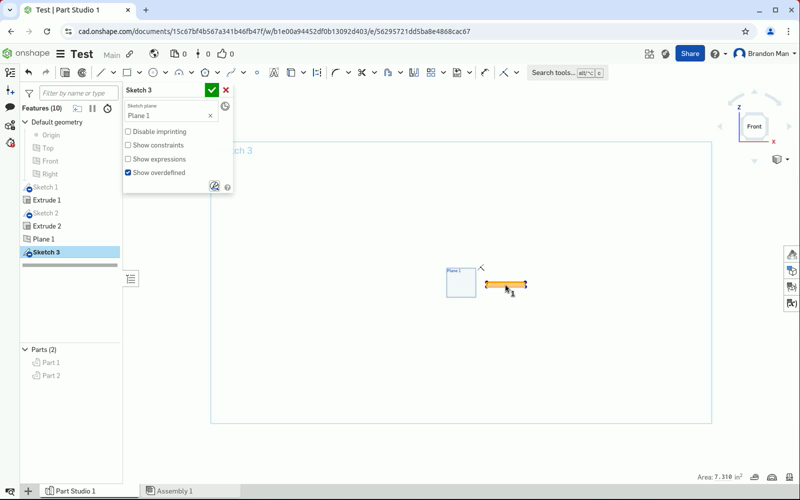
mouse_move(73, 352)
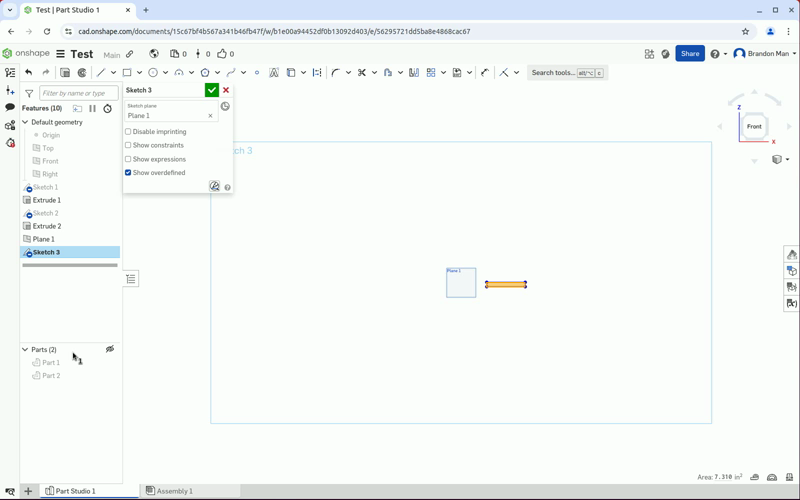
key(shift+y)
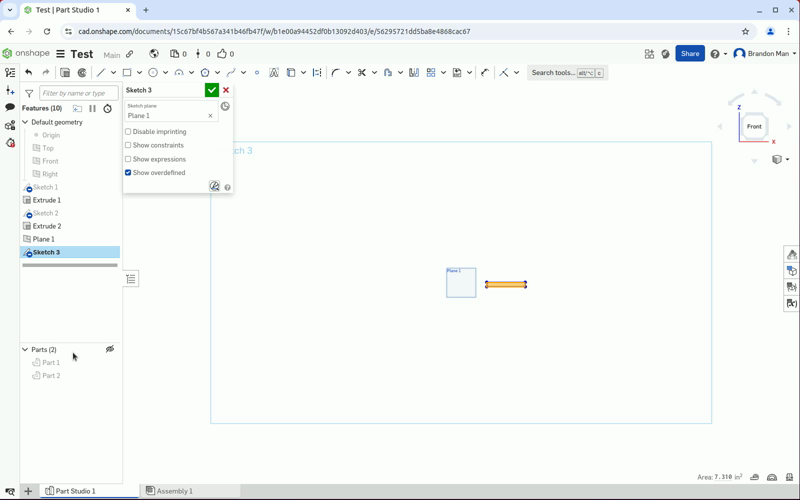
key(shift+e)
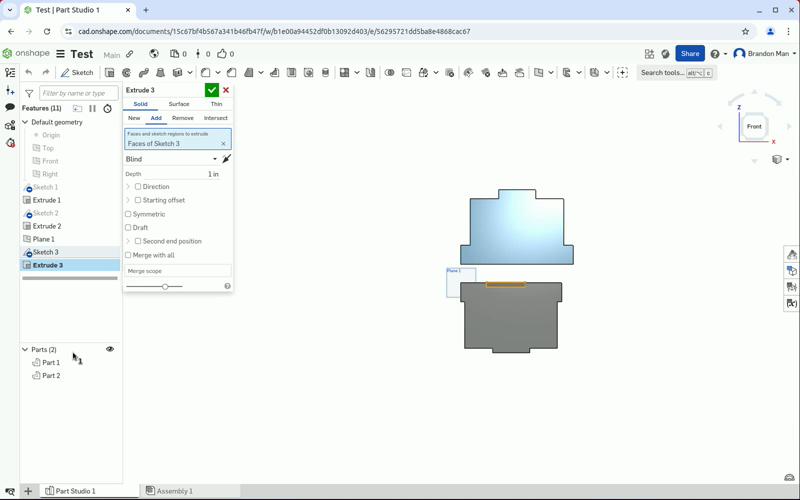
mouse_move(143, 106)
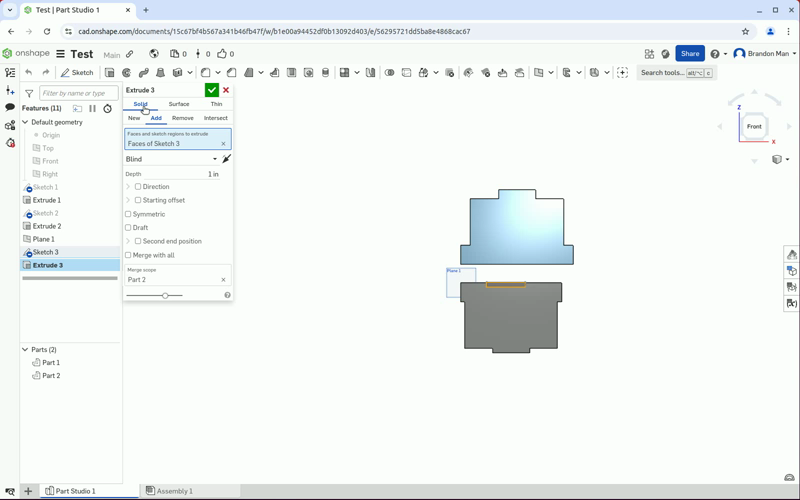
click(143, 106)
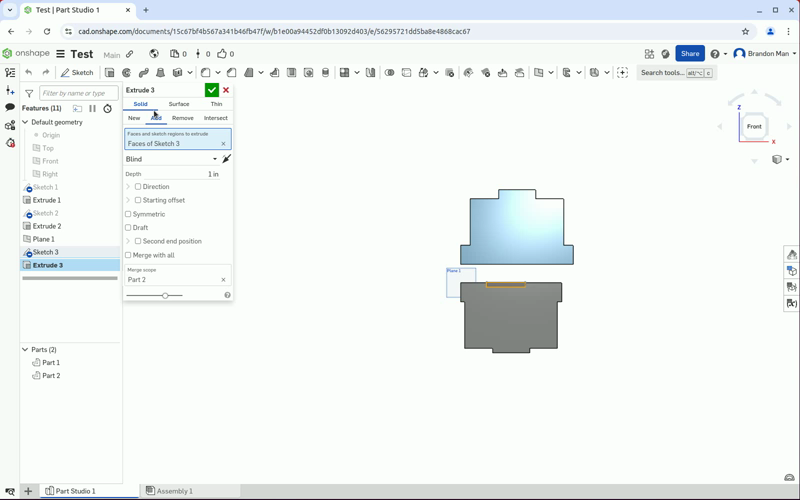
mouse_move(186, 120)
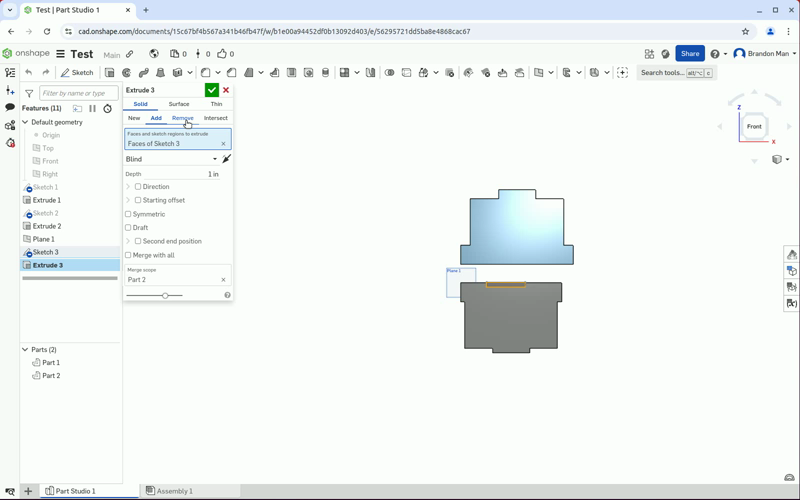
click(186, 120)
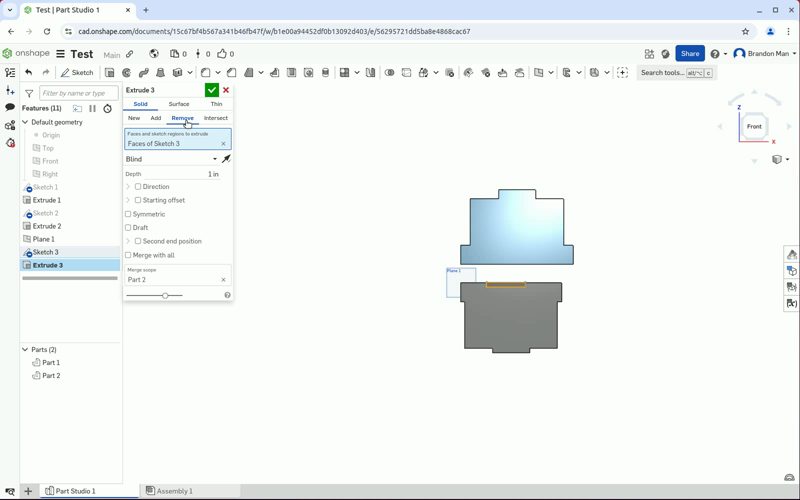
key(tab, 4)
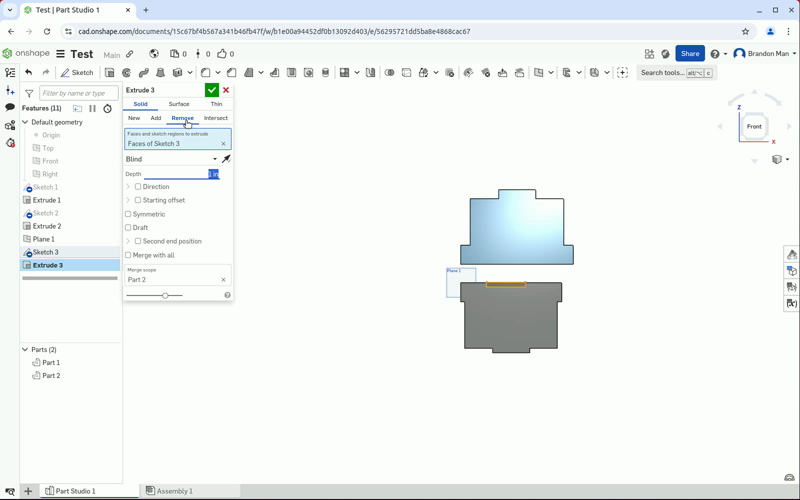
text(1.926)
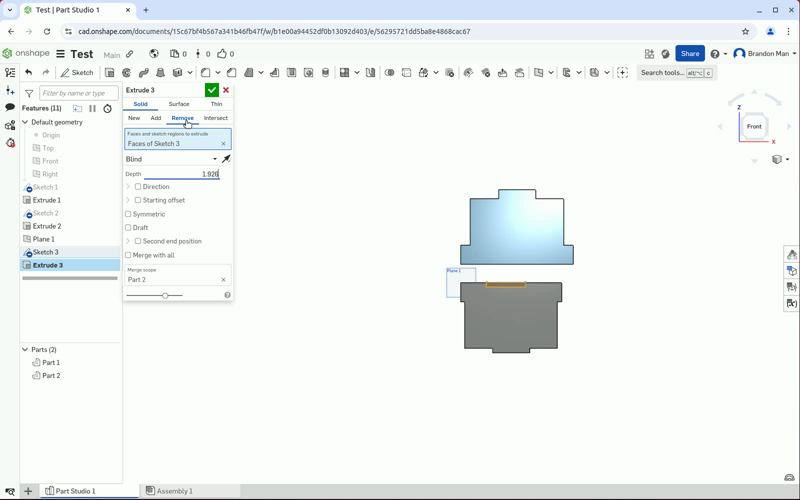
key(tab, 6)
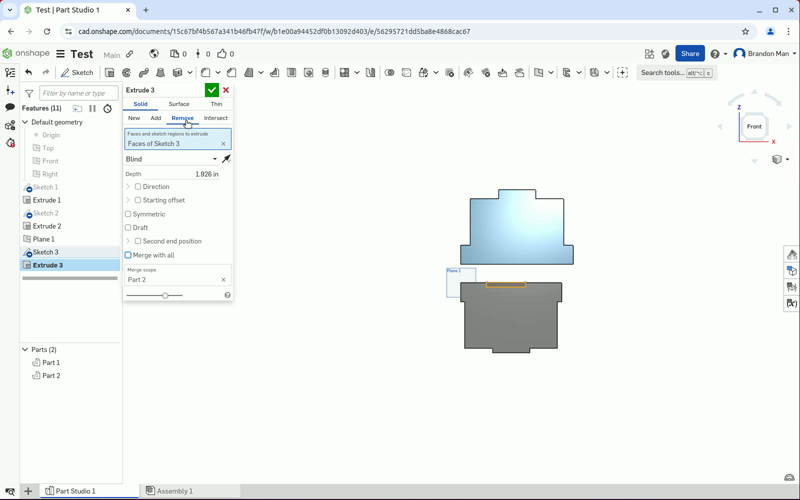
key(space)
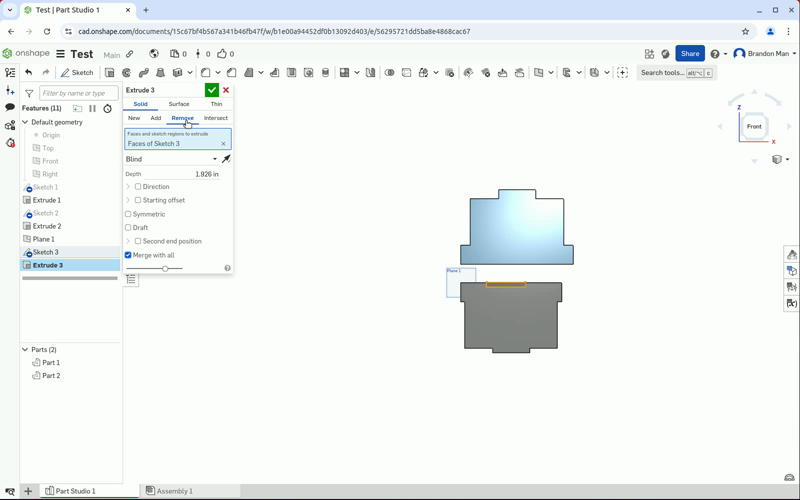
key(enter)
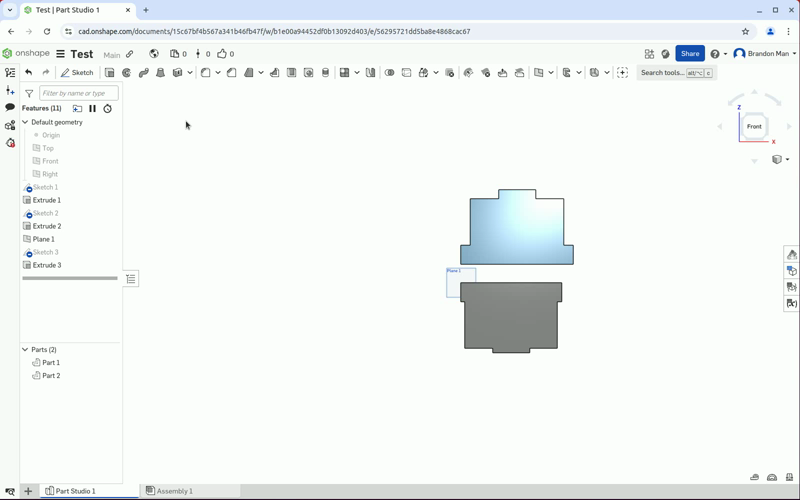
key(shift+h)
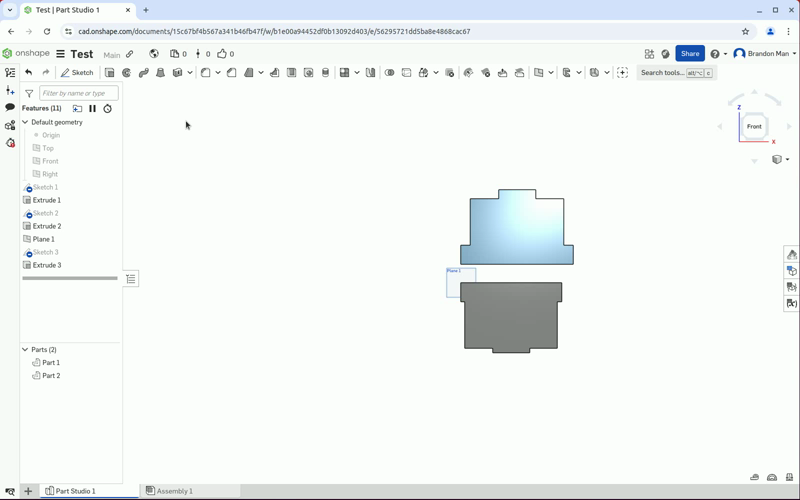
key(shift+h)
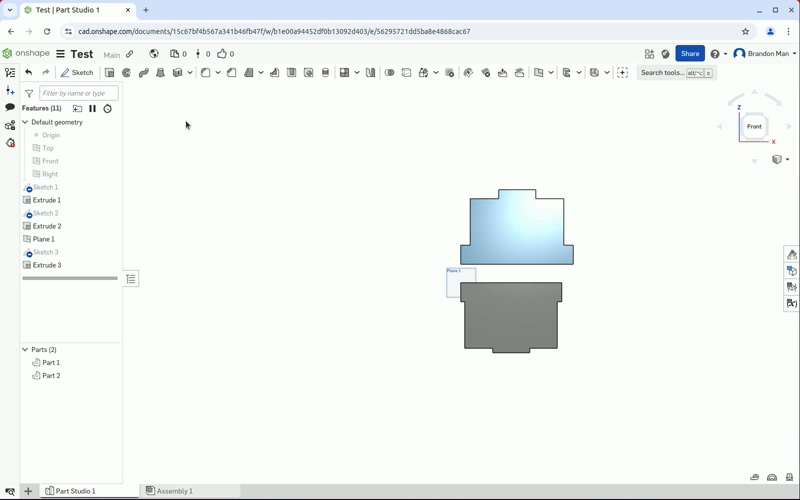
mouse_move(73, 189)
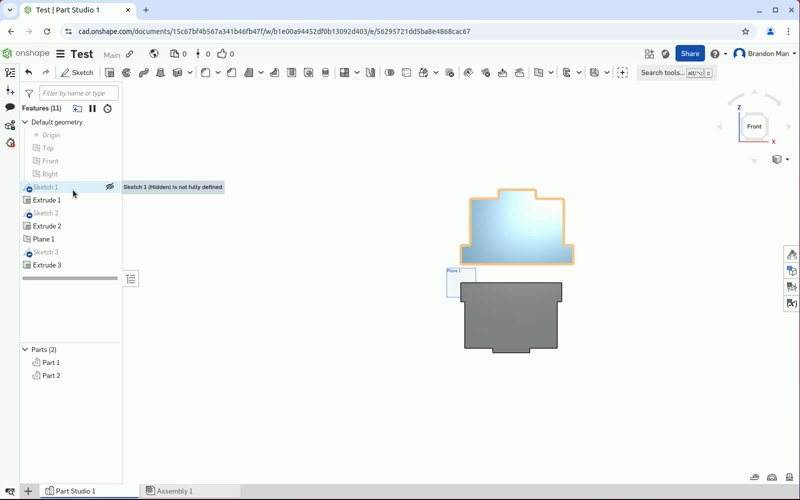
click(73, 189)
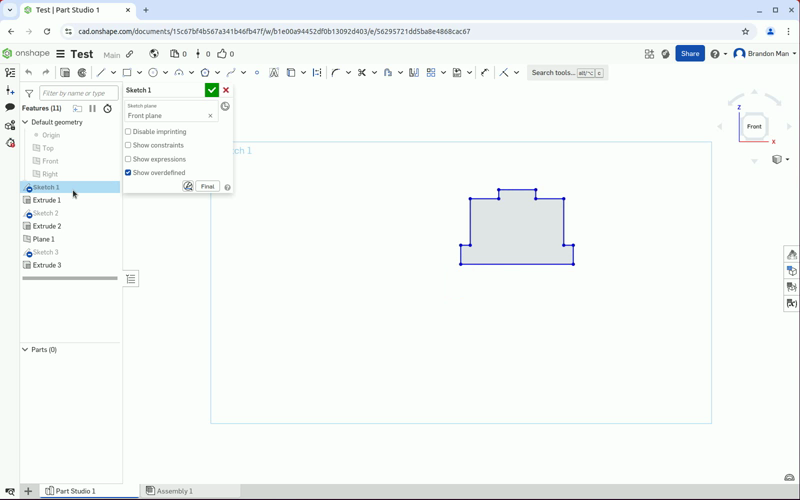
mouse_move(229, 92)
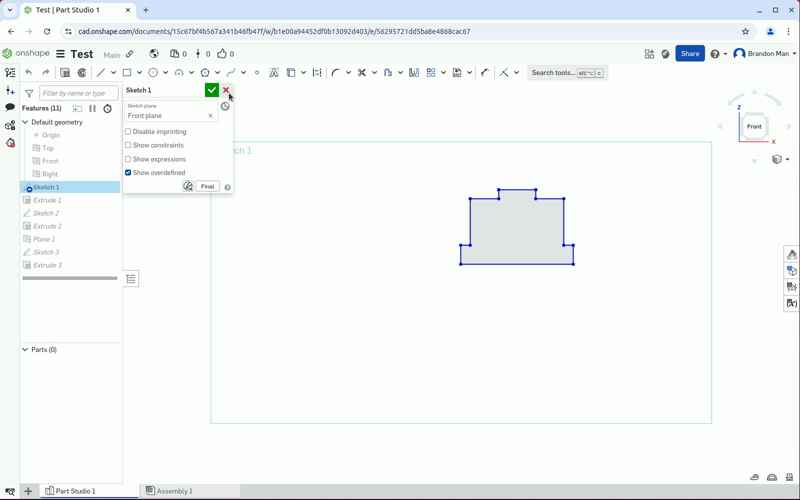
click(229, 92)
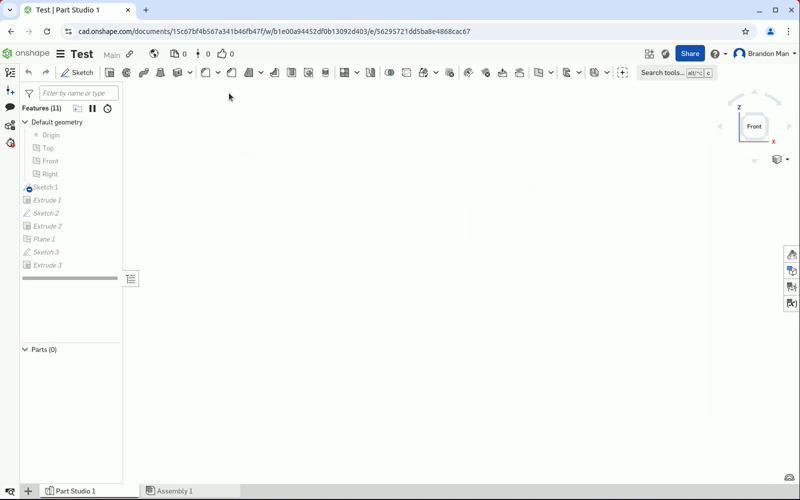
key(shift+s)
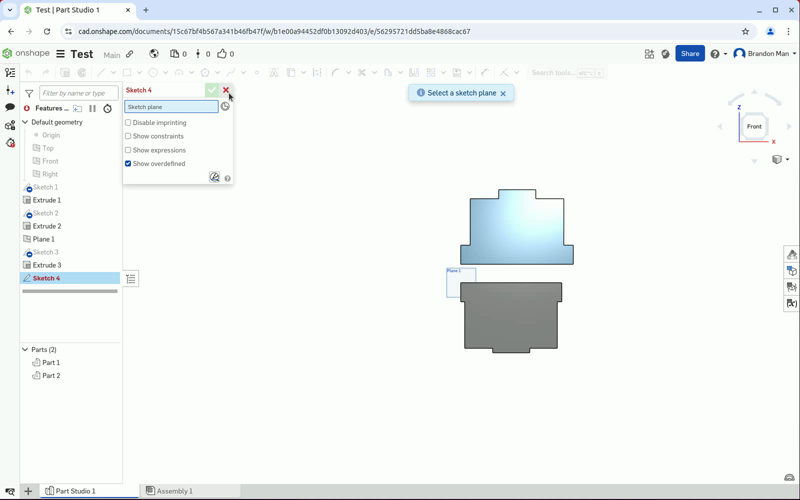
mouse_move(73, 241)
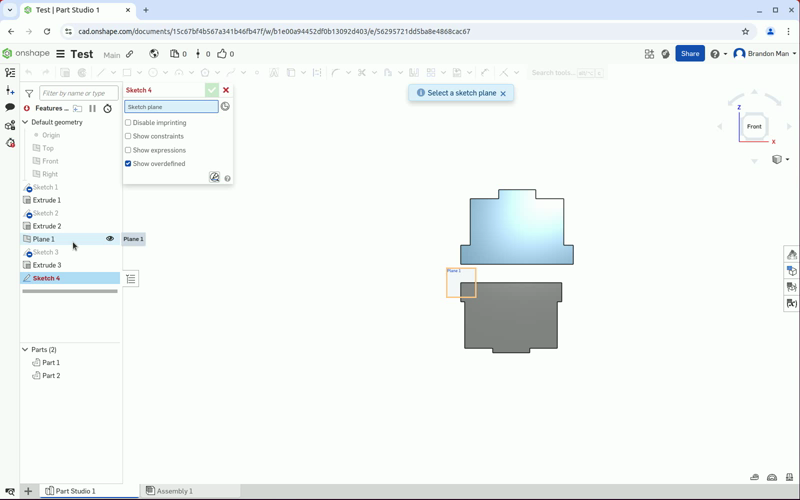
click(73, 241)
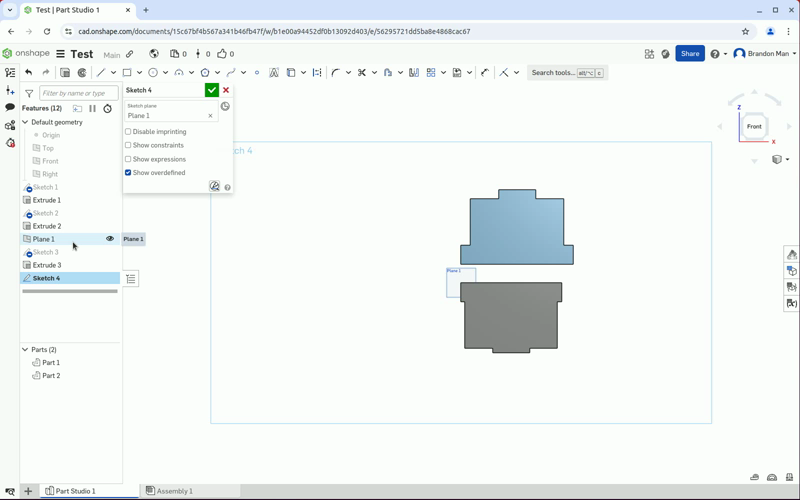
mouse_move(73, 352)
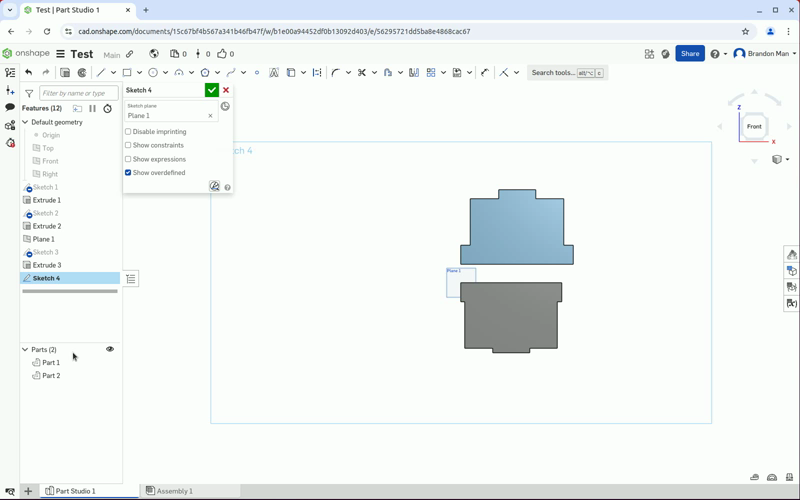
key(y)
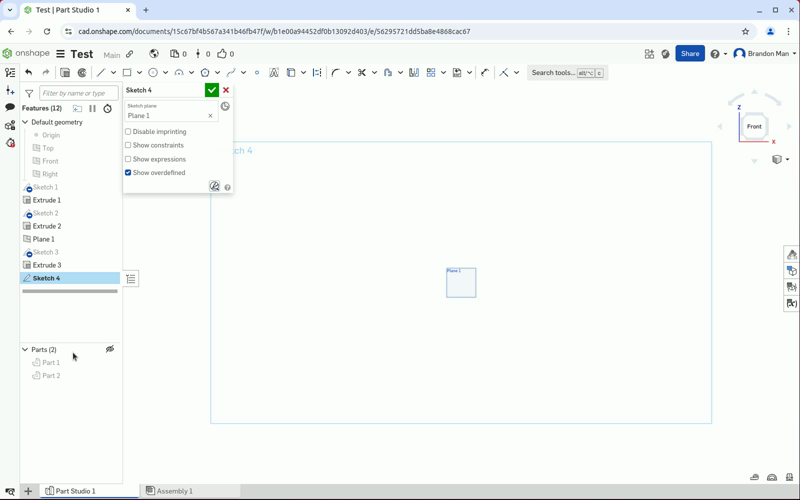
key(l)
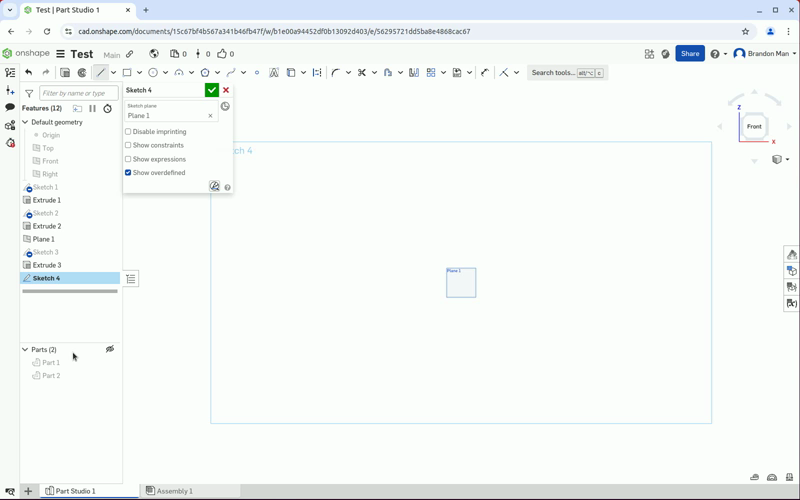
key_down(shift)
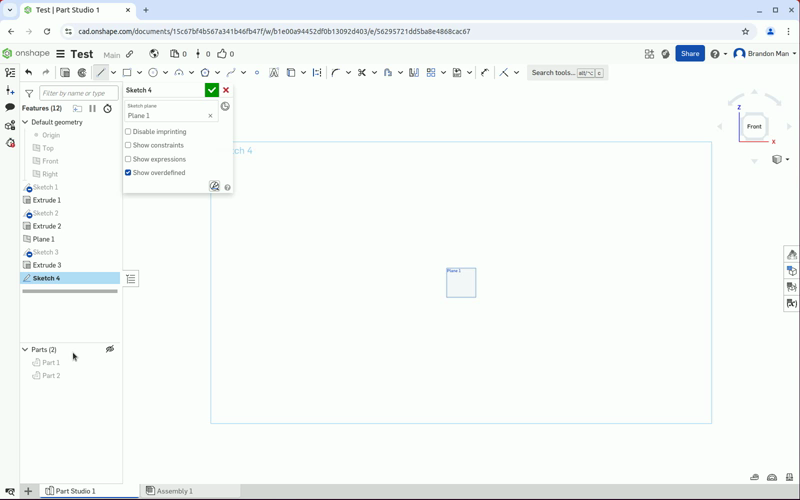
mouse_move(498, 264)
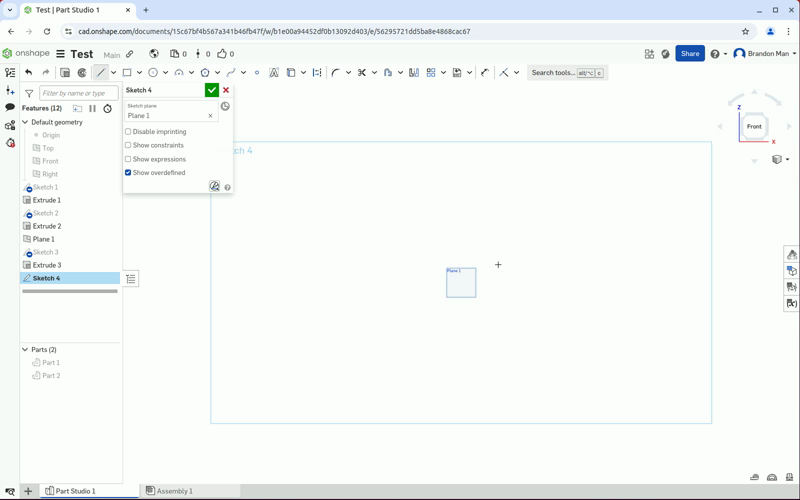
click(498, 264)
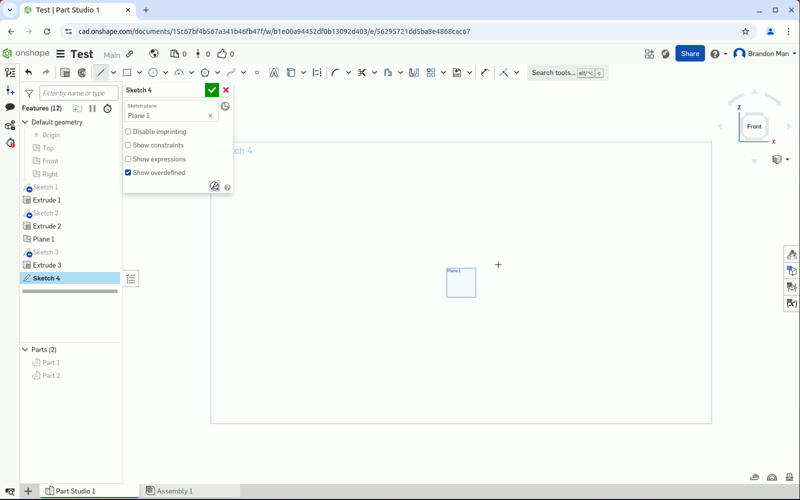
key_up(shift)
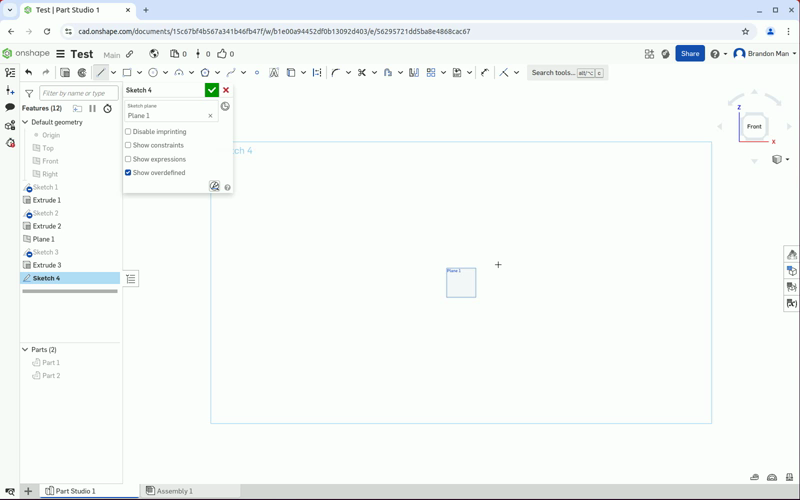
key_down(shift)
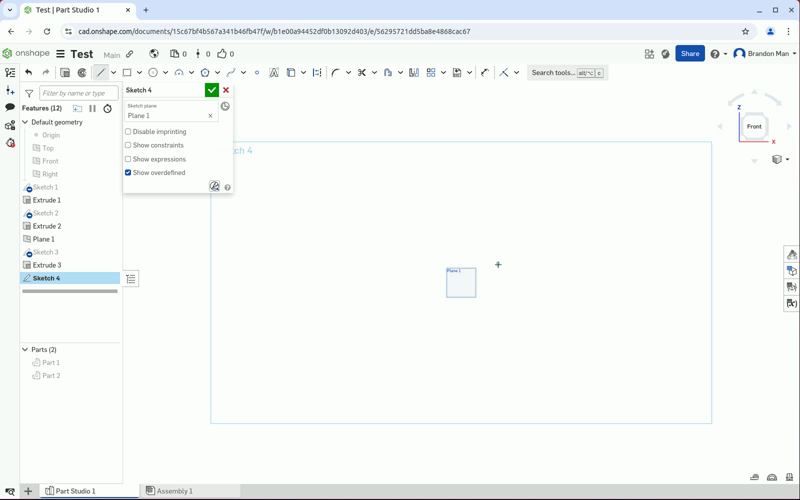
mouse_move(528, 264)
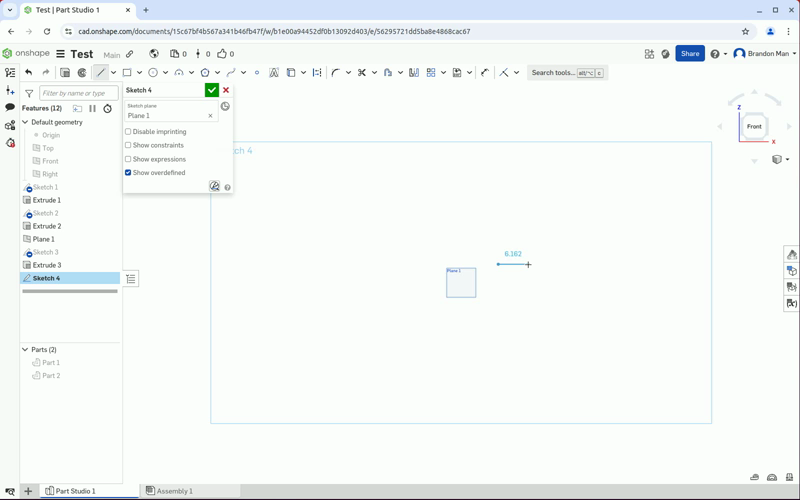
mouse_move(536, 264)
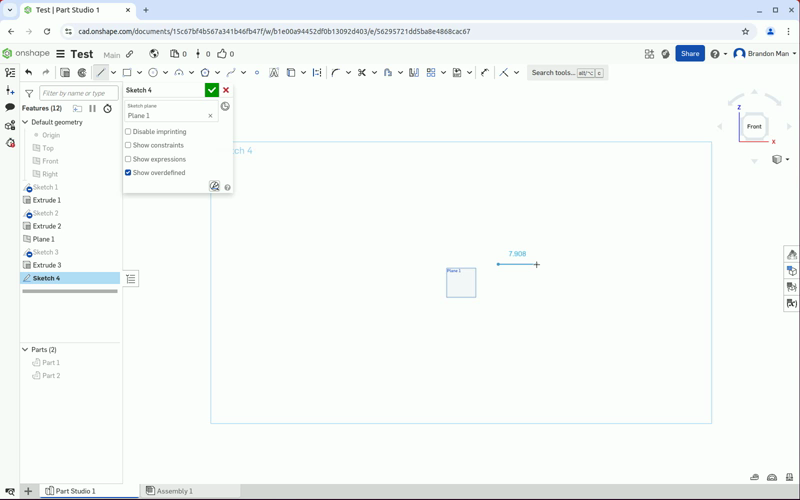
click(536, 264)
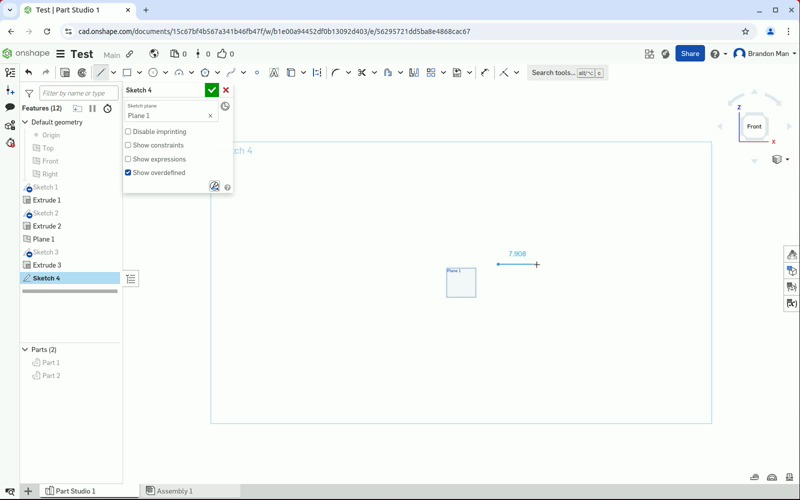
key_up(shift)
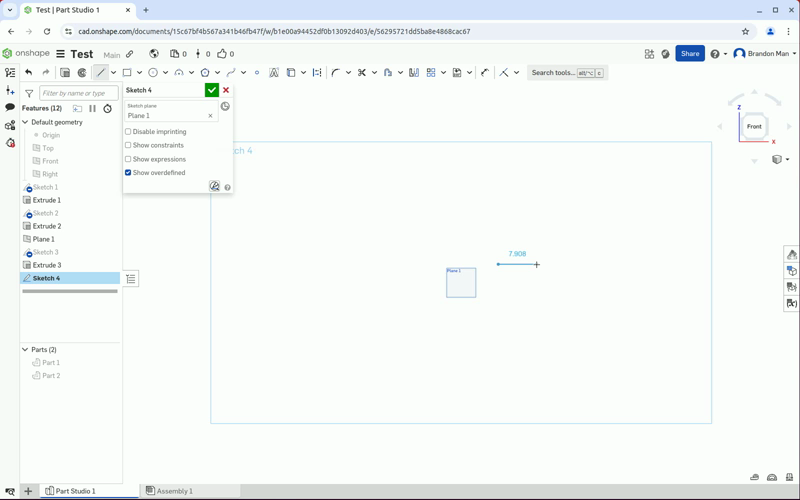
key_down(shift)
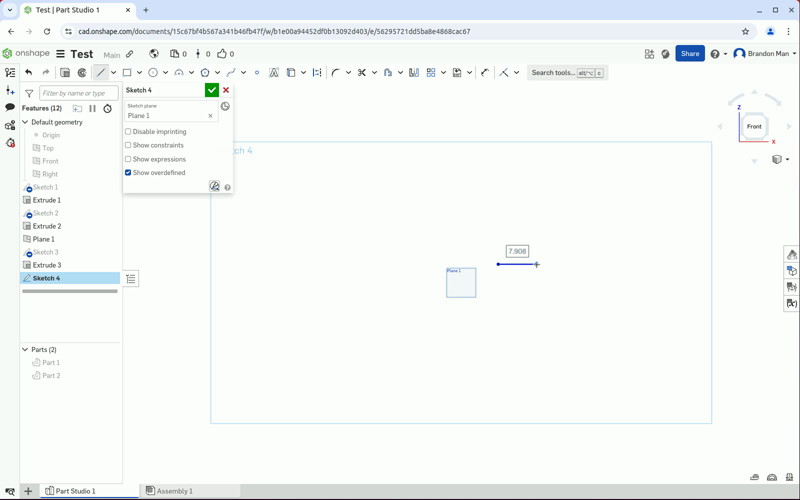
mouse_move(566, 264)
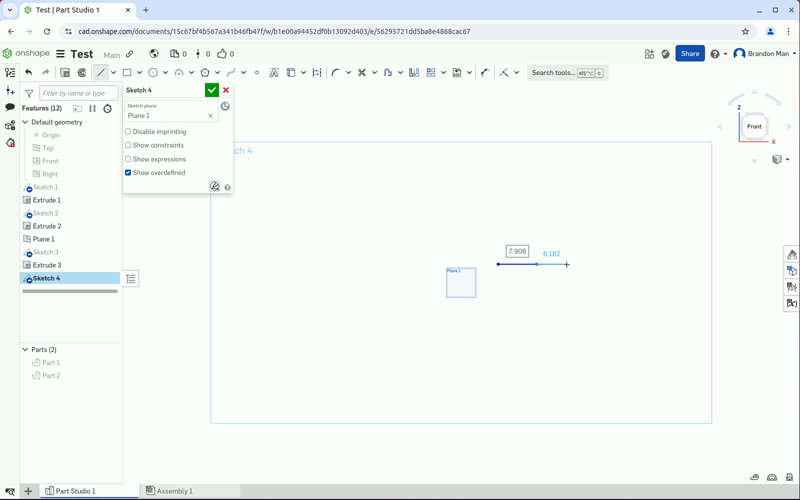
mouse_move(536, 254)
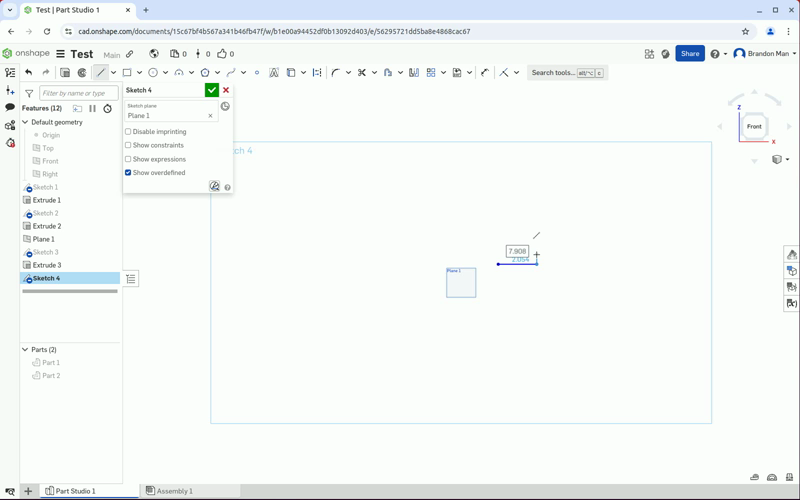
click(536, 254)
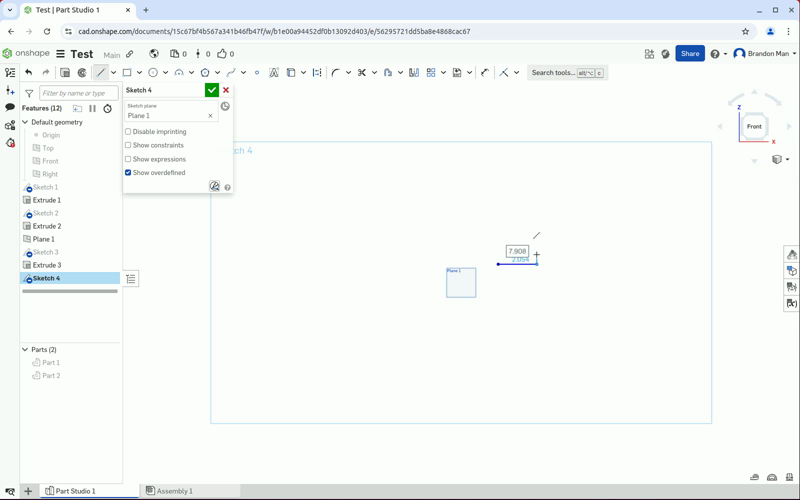
key_up(shift)
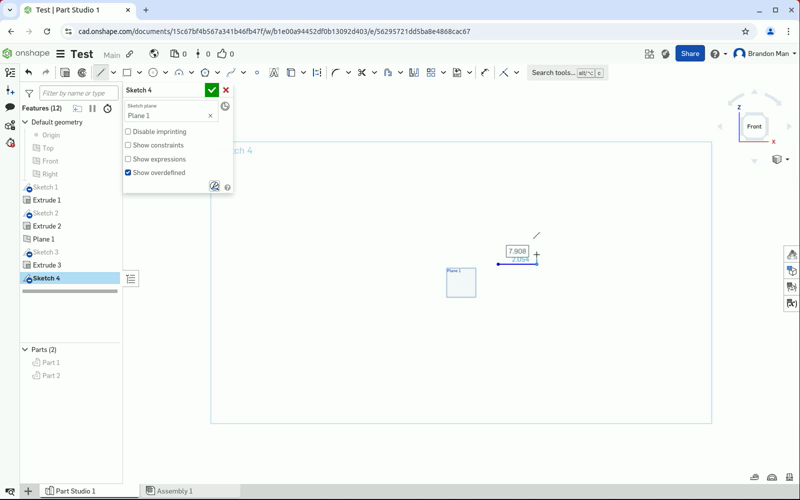
key_down(shift)
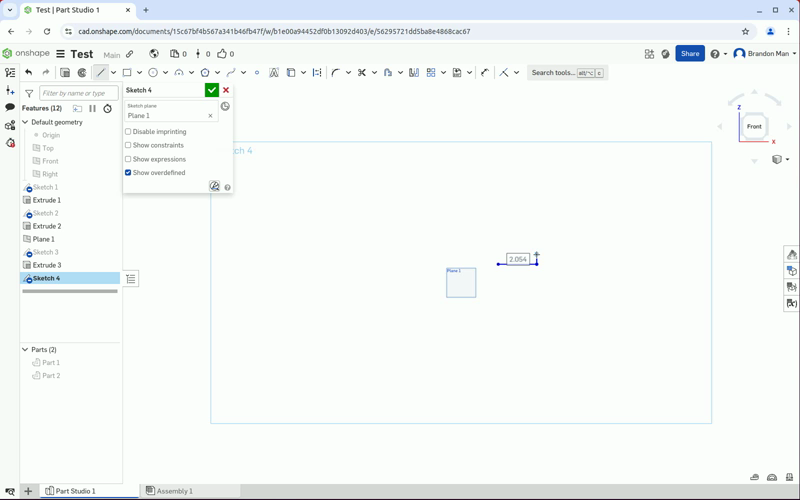
mouse_move(566, 254)
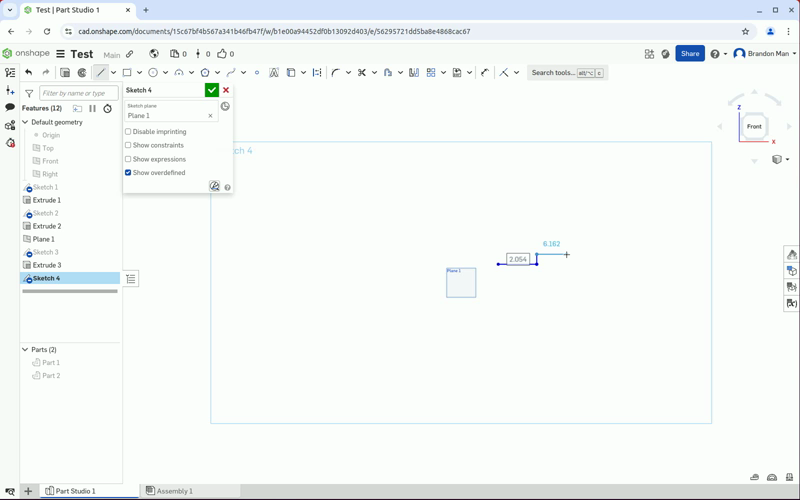
mouse_move(498, 254)
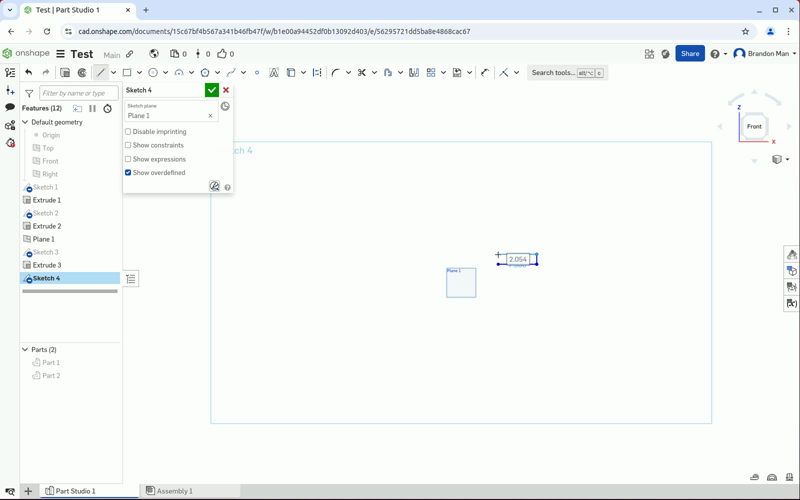
click(498, 254)
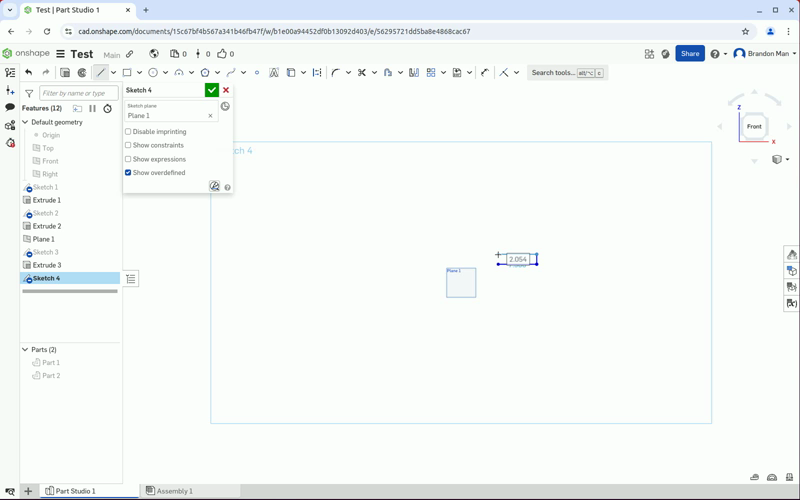
key_up(shift)
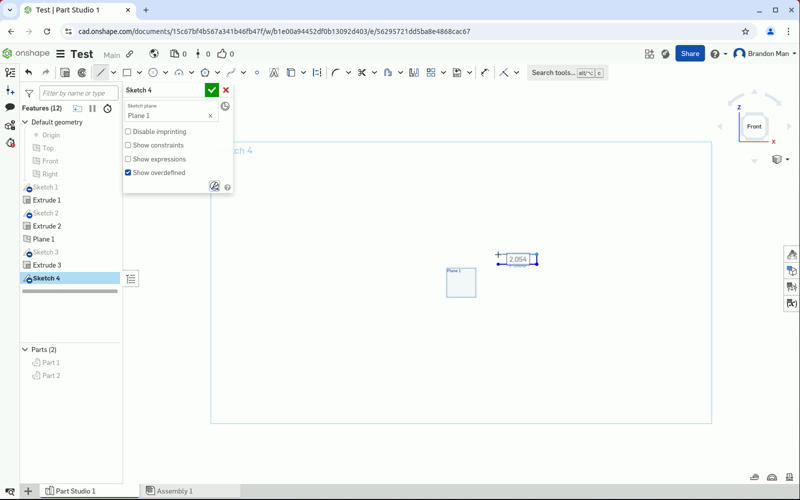
mouse_move(528, 254)
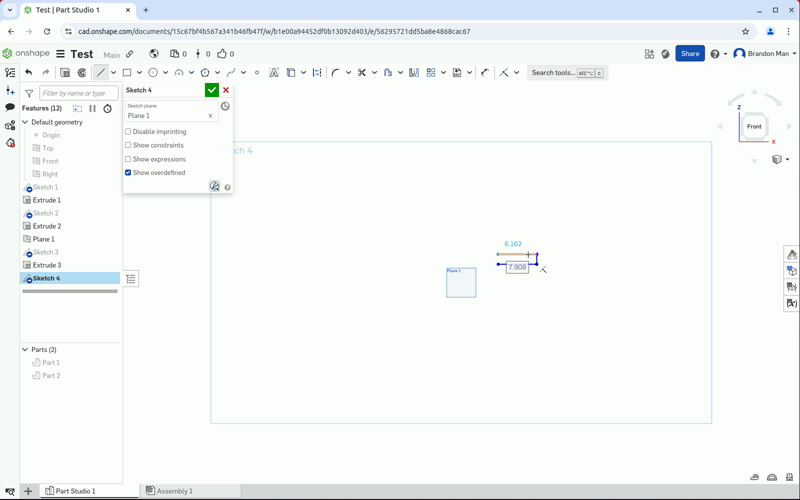
key_down(shift)
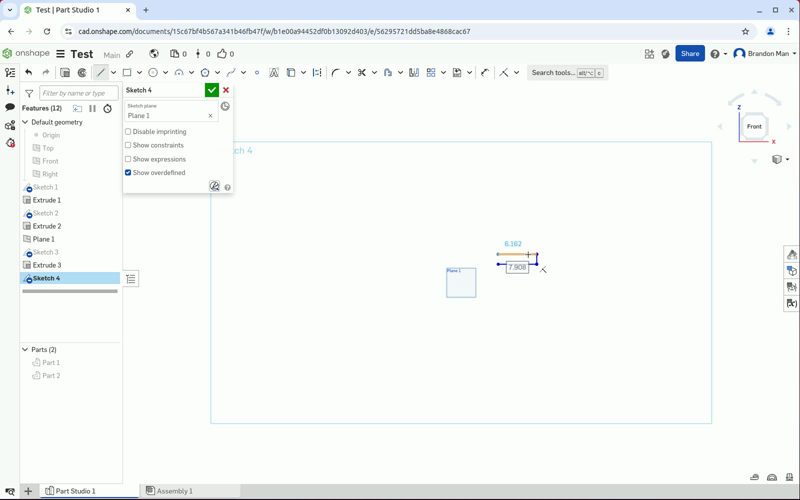
mouse_move(498, 264)
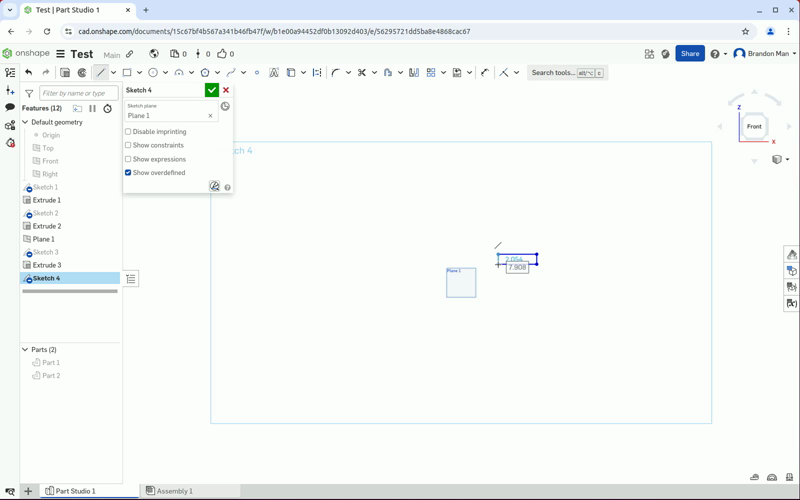
key_up(shift)
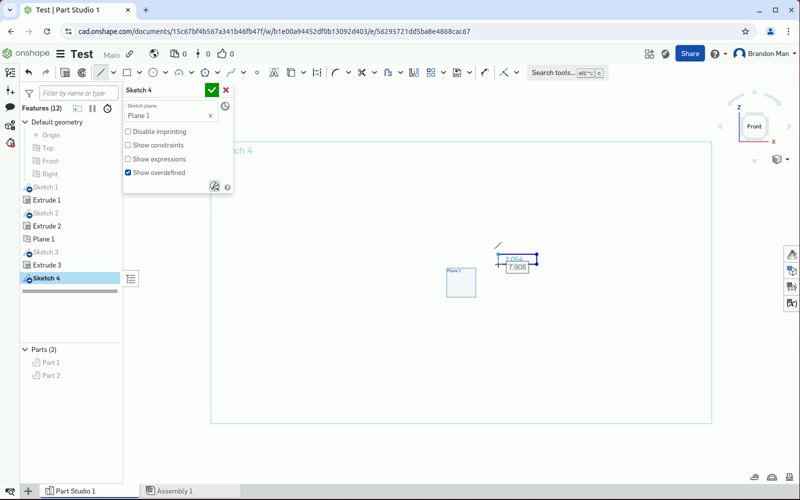
click(498, 264)
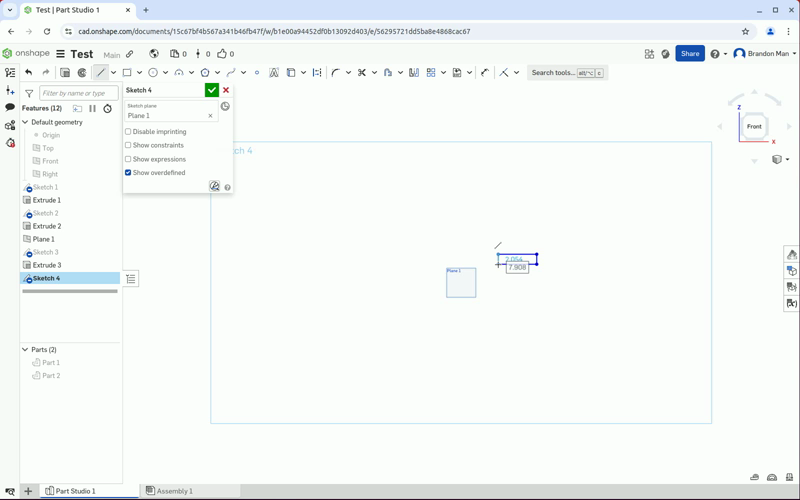
key(esc)
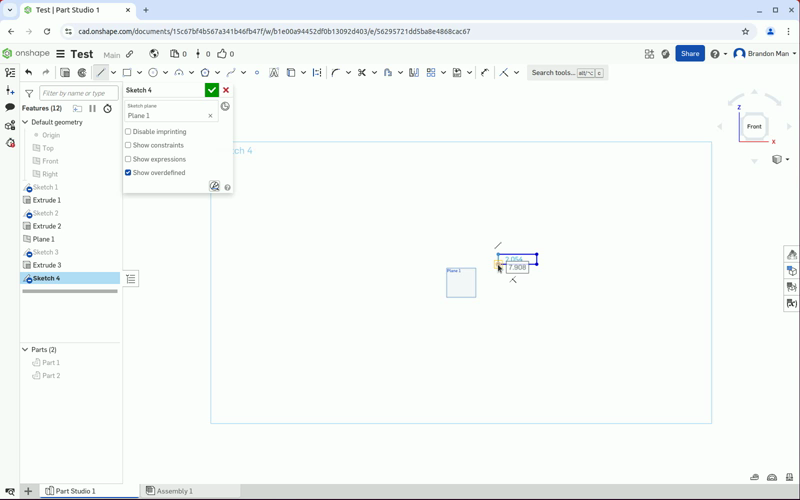
mouse_move(500, 256)
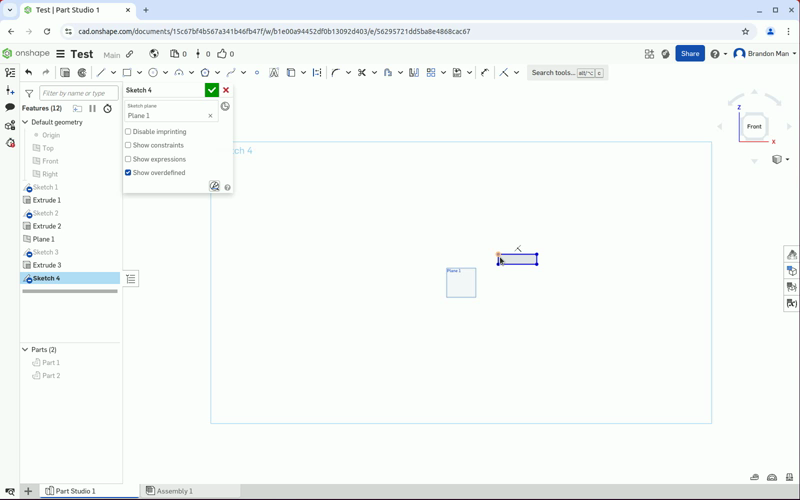
scroll(6)
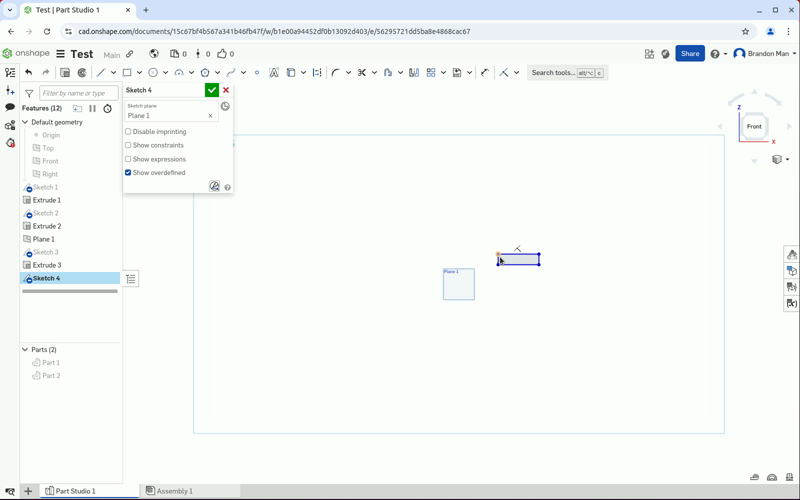
scroll(6)
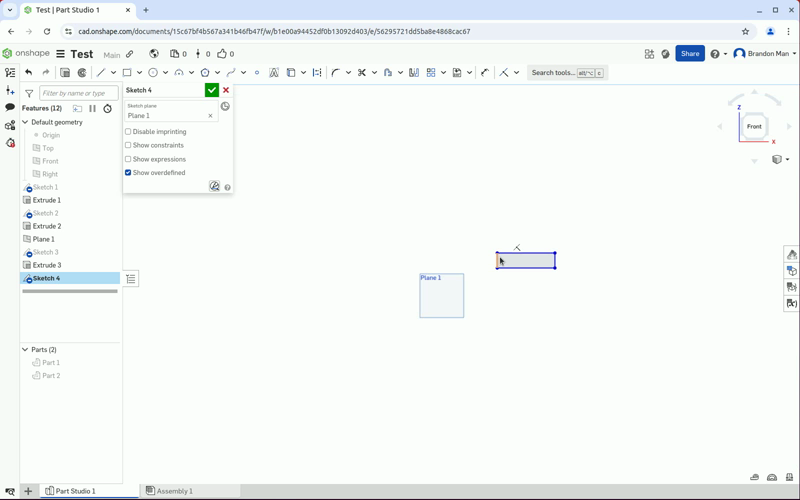
scroll(6)
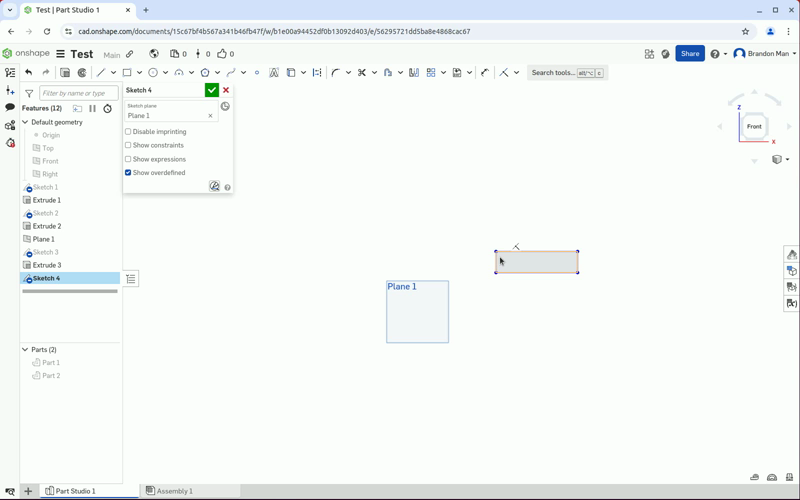
scroll(6)
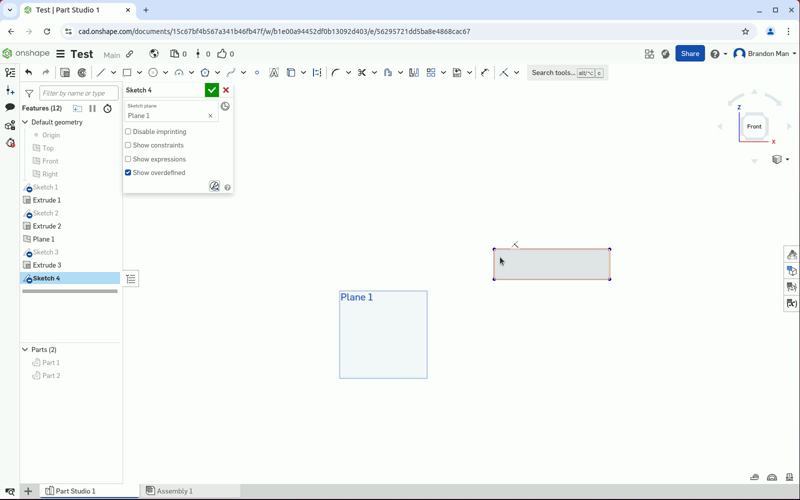
scroll(6)
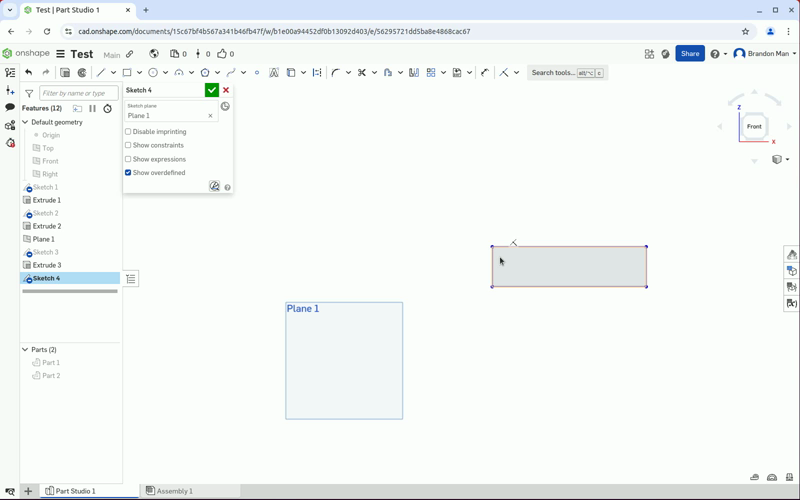
scroll(6)
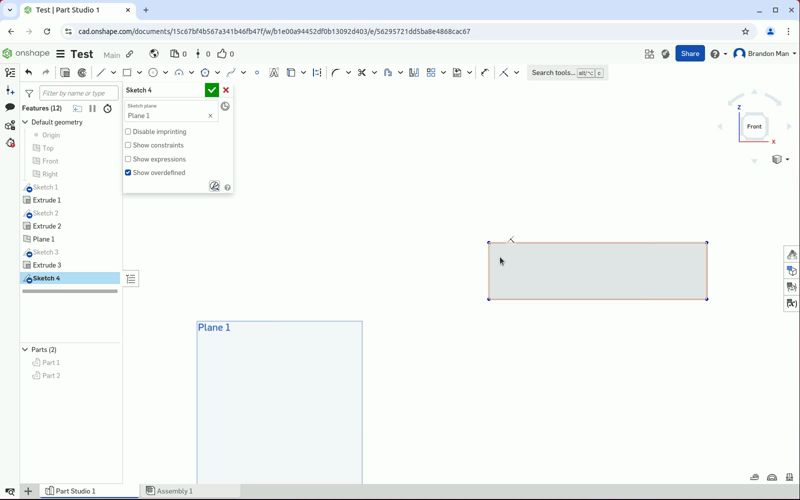
scroll(6)
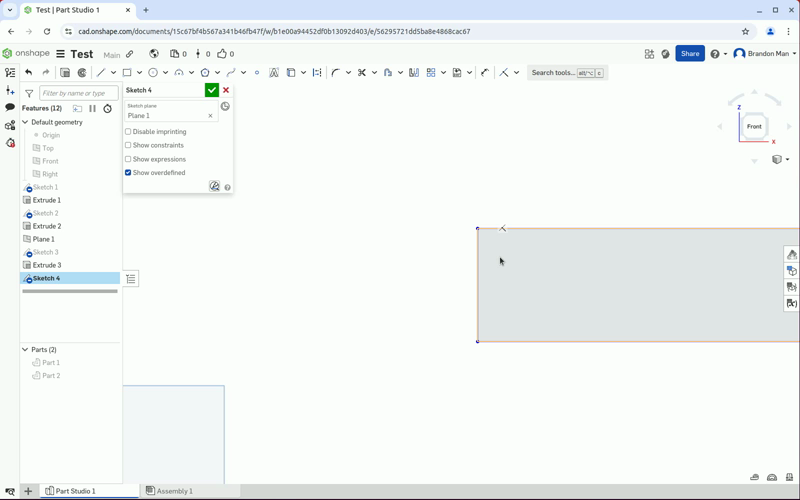
click(500, 256)
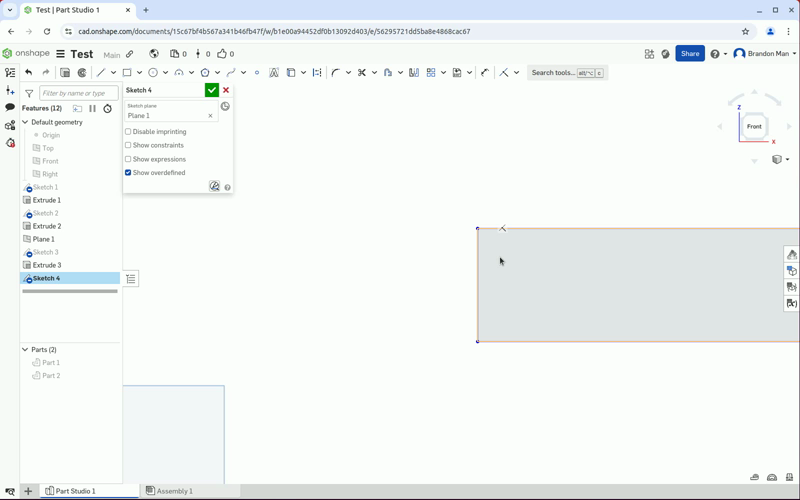
scroll(-6)
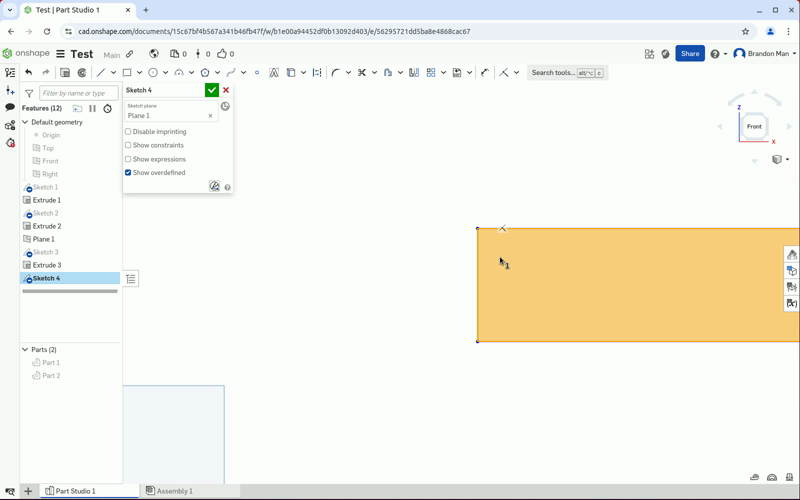
scroll(-6)
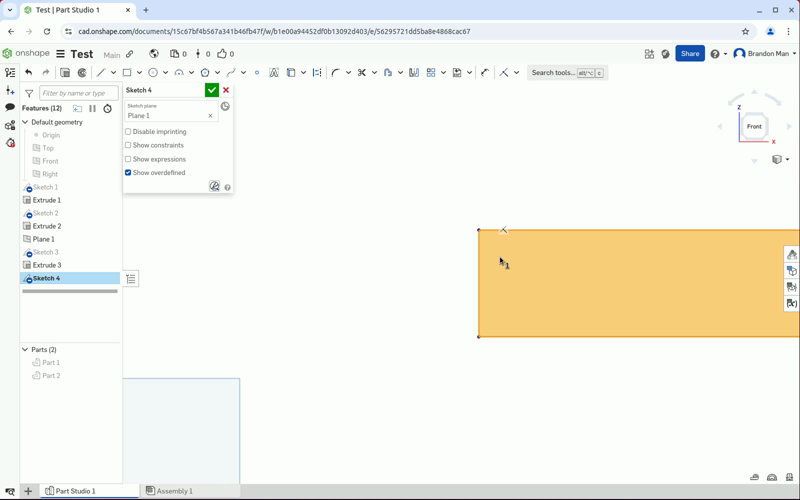
scroll(-6)
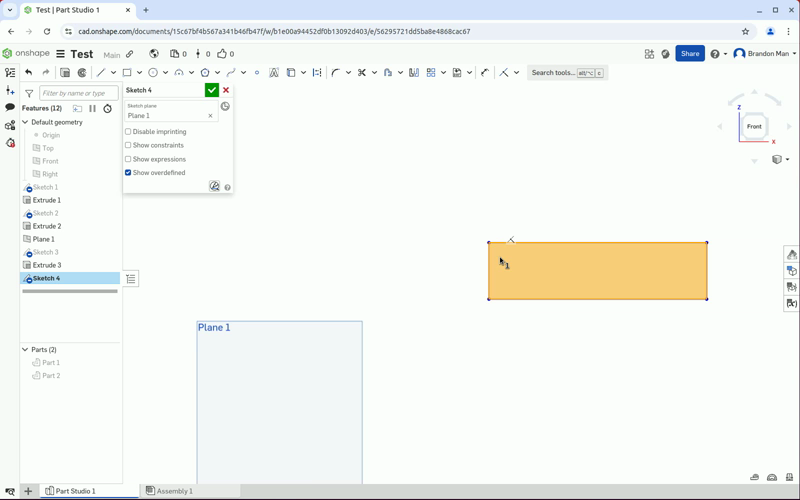
scroll(-6)
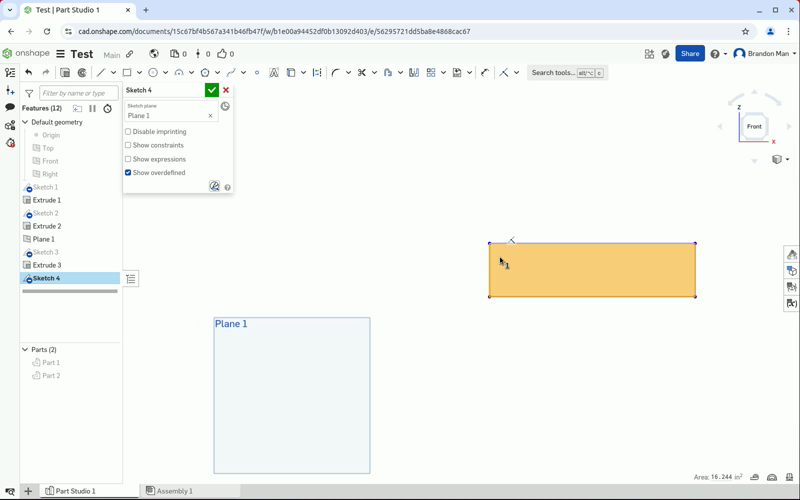
scroll(-6)
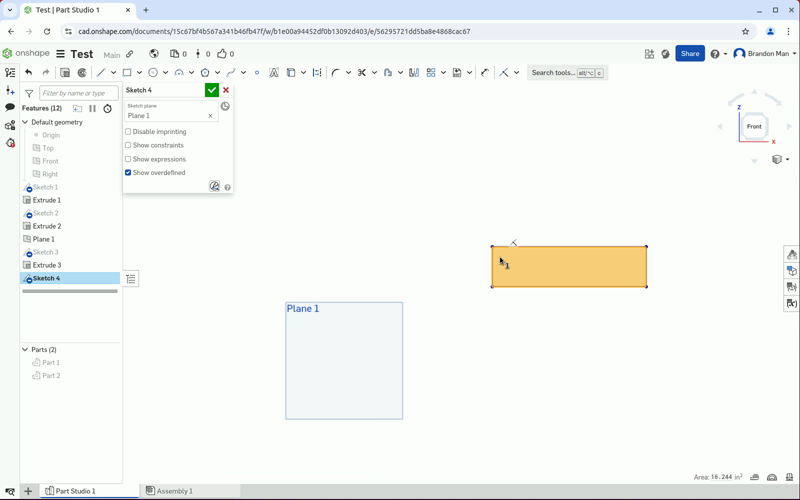
scroll(-6)
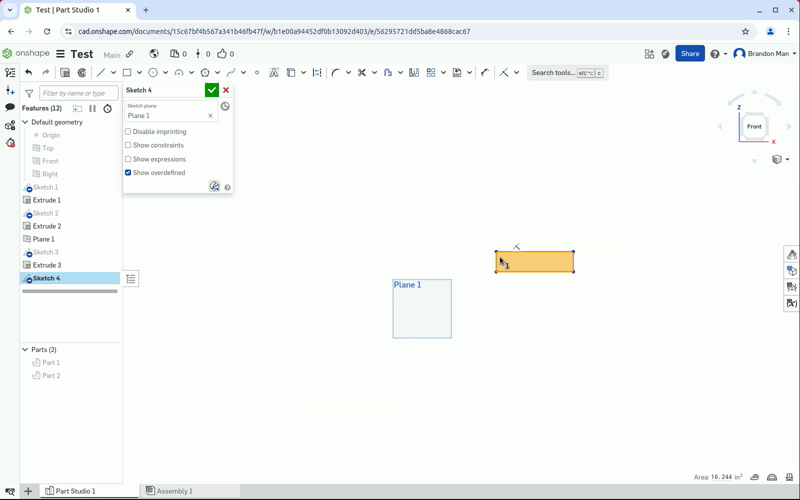
scroll(-6)
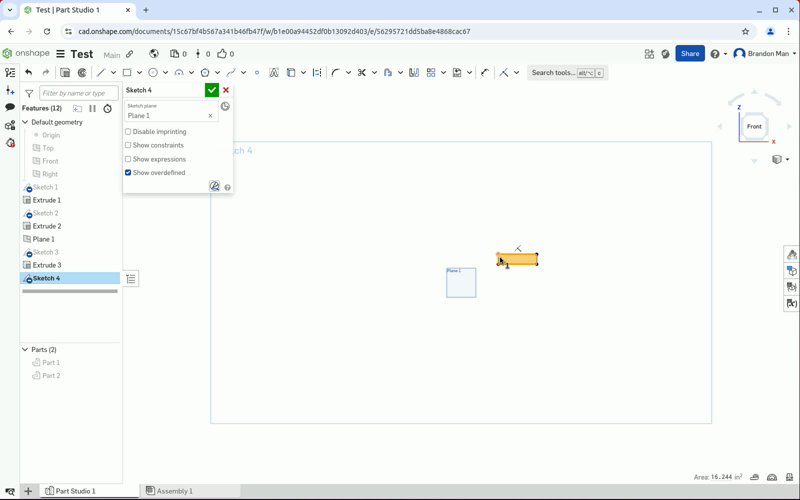
mouse_move(73, 352)
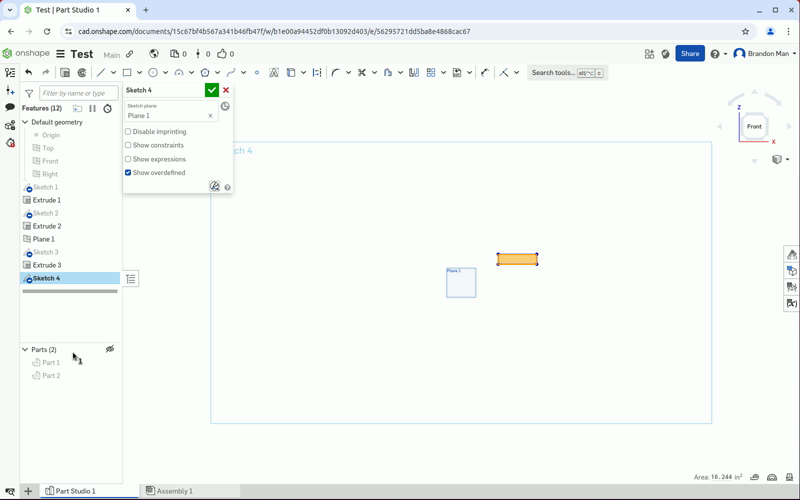
key(shift+y)
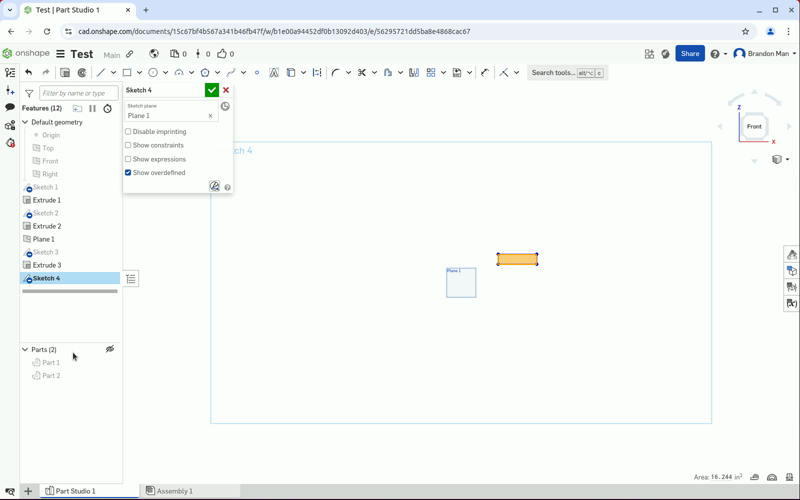
key(shift+e)
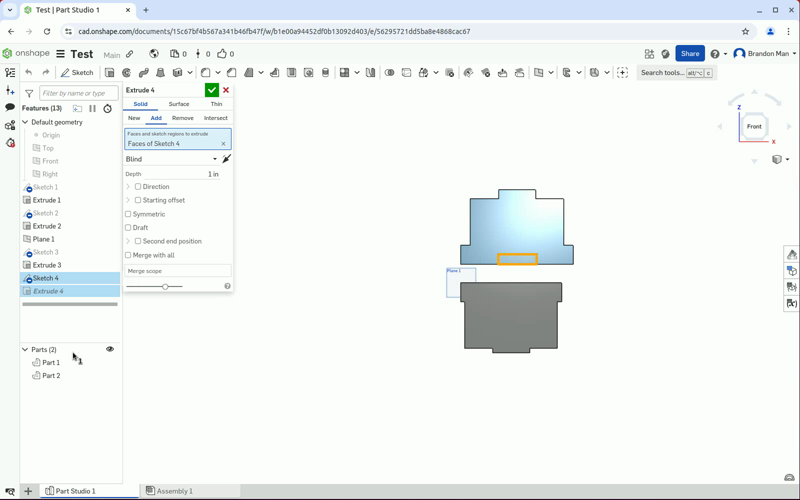
mouse_move(143, 106)
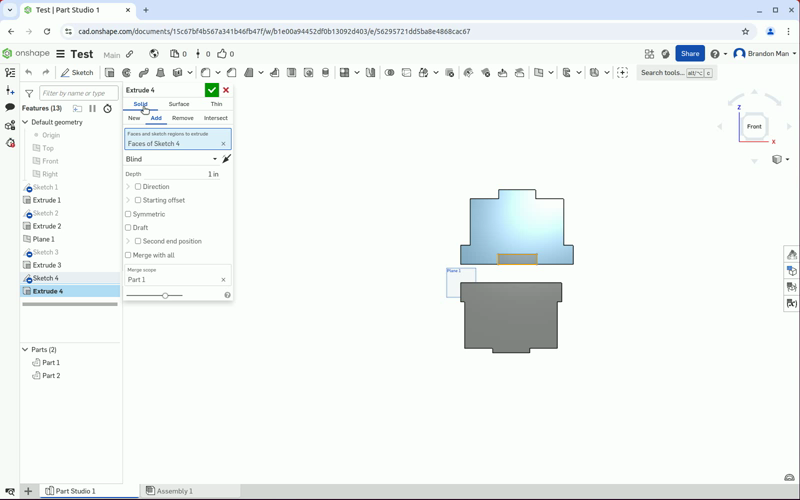
click(143, 106)
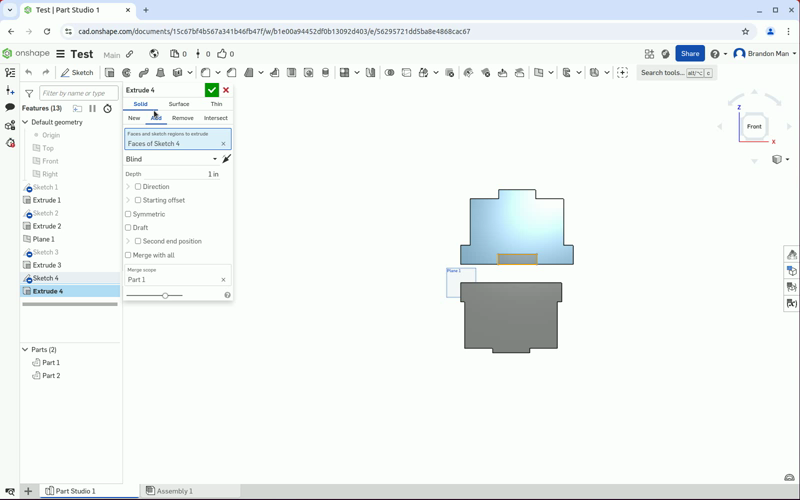
mouse_move(186, 120)
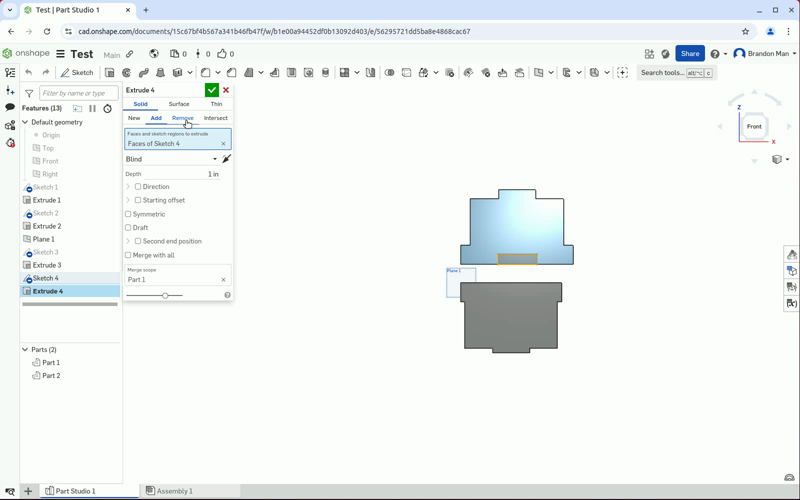
click(186, 120)
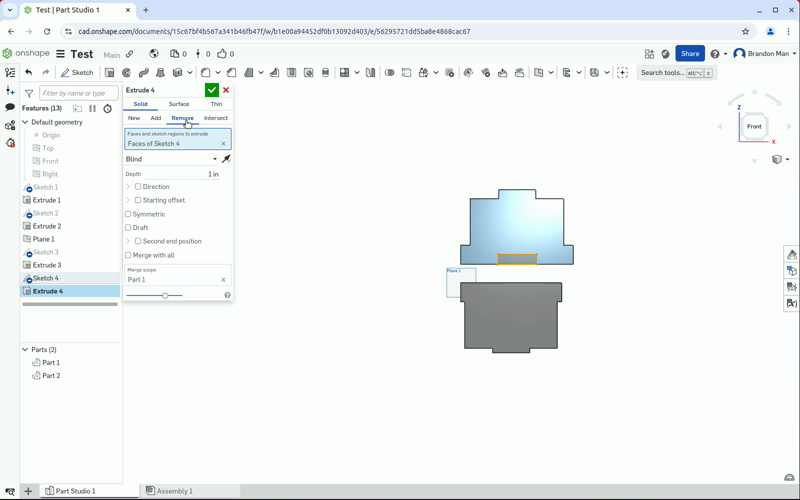
key(tab, 4)
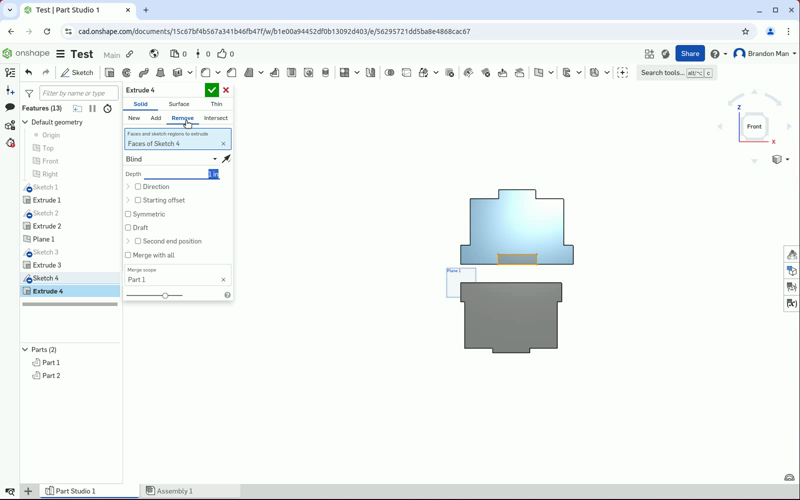
text(1.926)
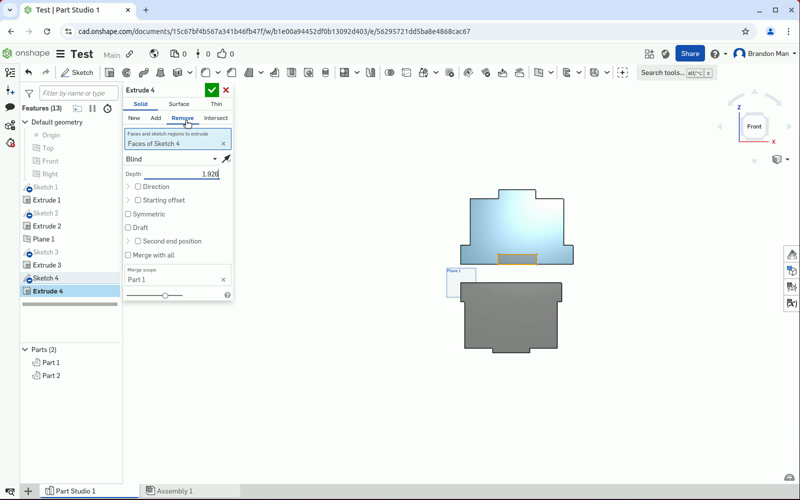
key(tab, 6)
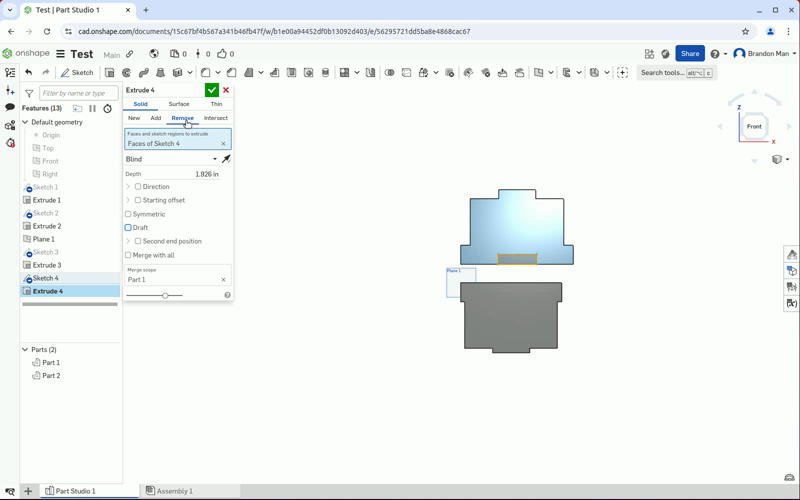
key(space)
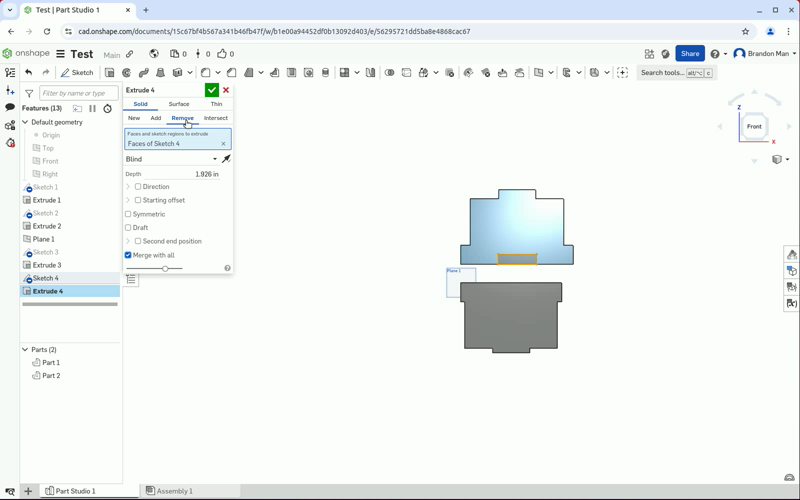
key(enter)
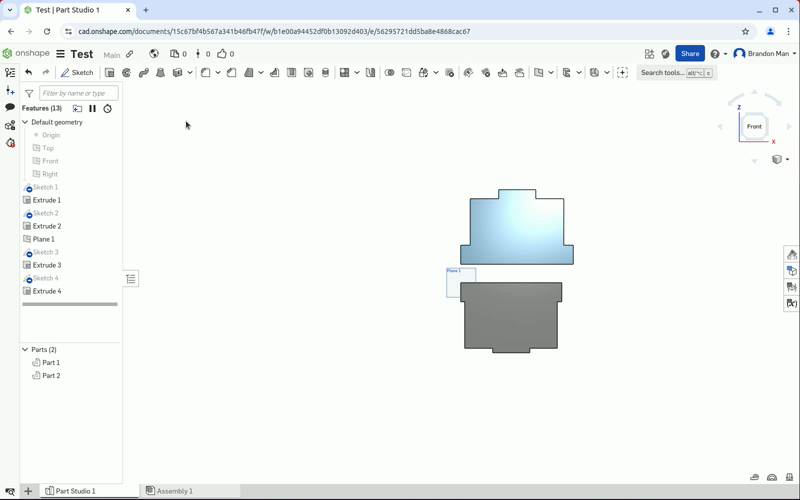
key(shift+h)
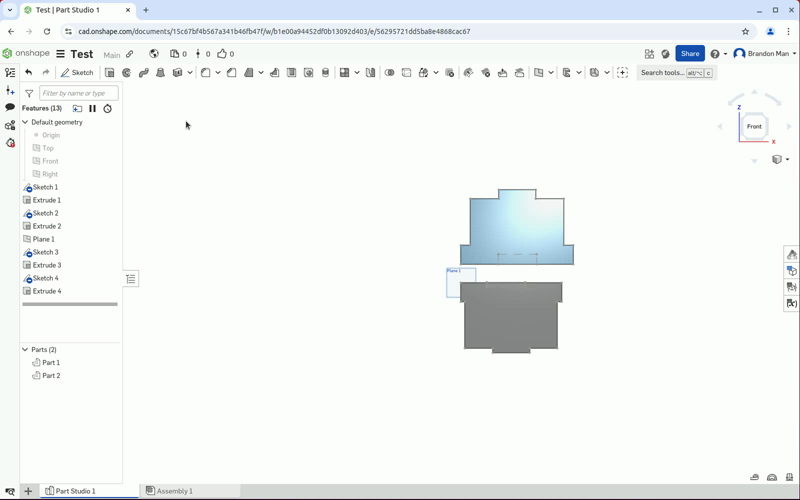
key(shift+h)
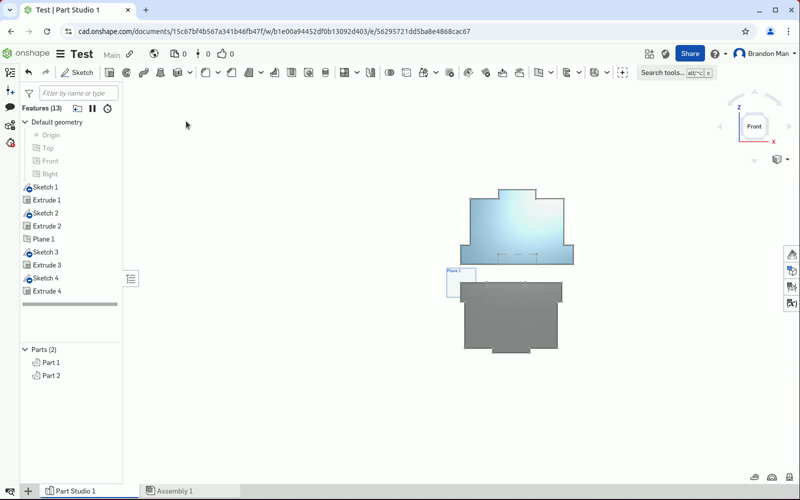
key(shift+7)
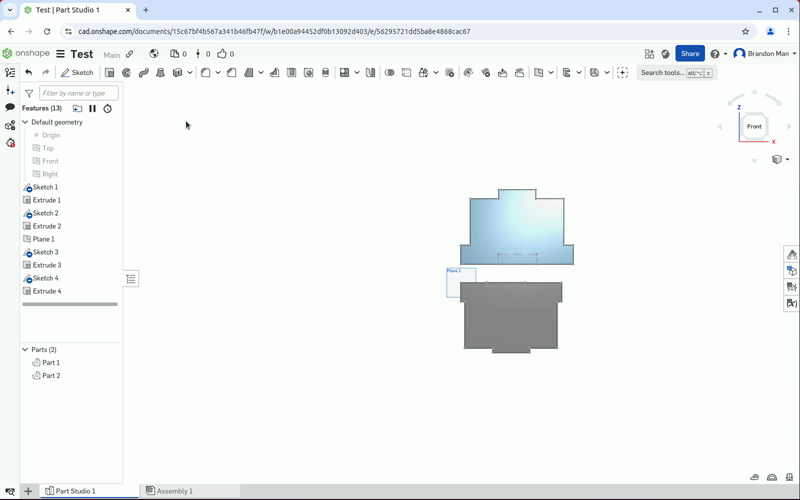
key(left, 2)
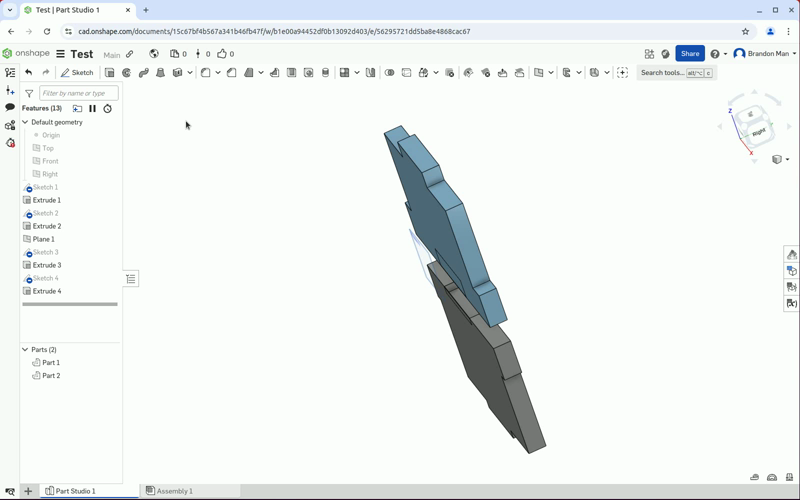
key(down, 2)
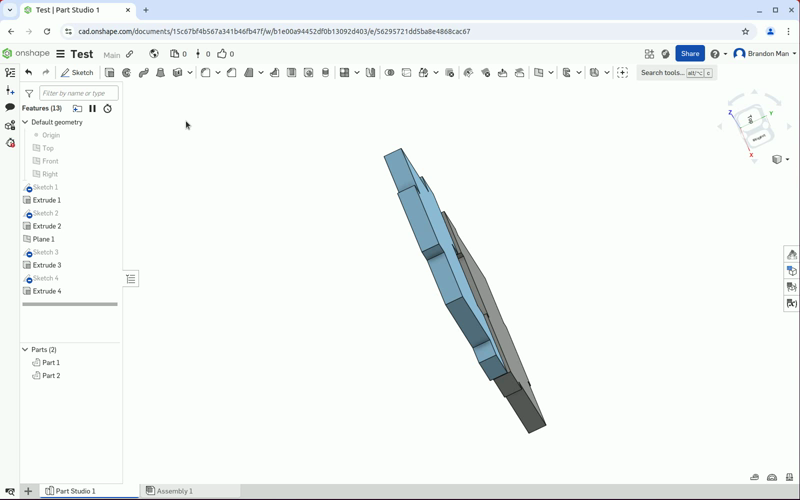
key(up, 2)
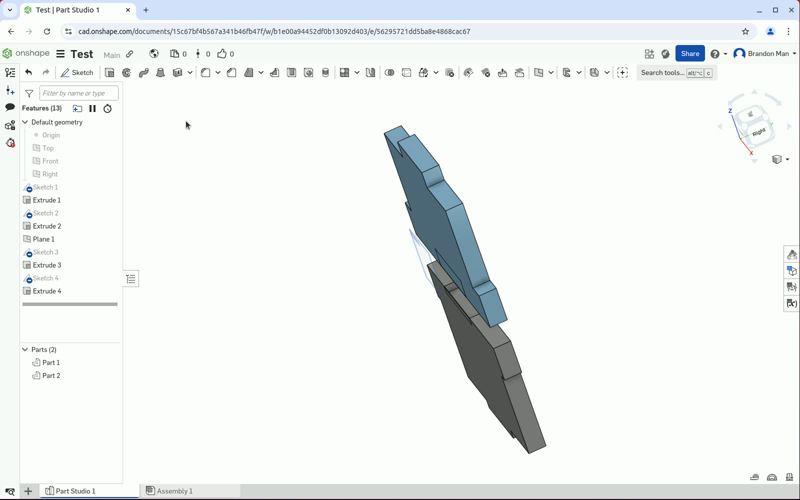
key(right, 2)
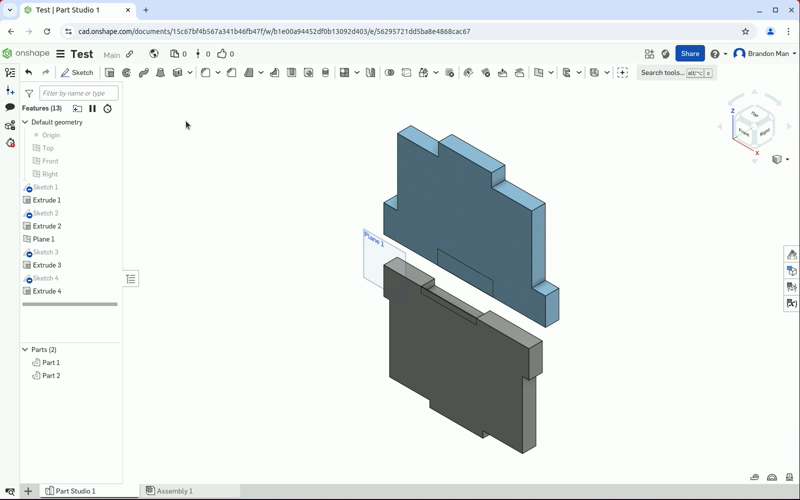
mouse_move(73, 189)
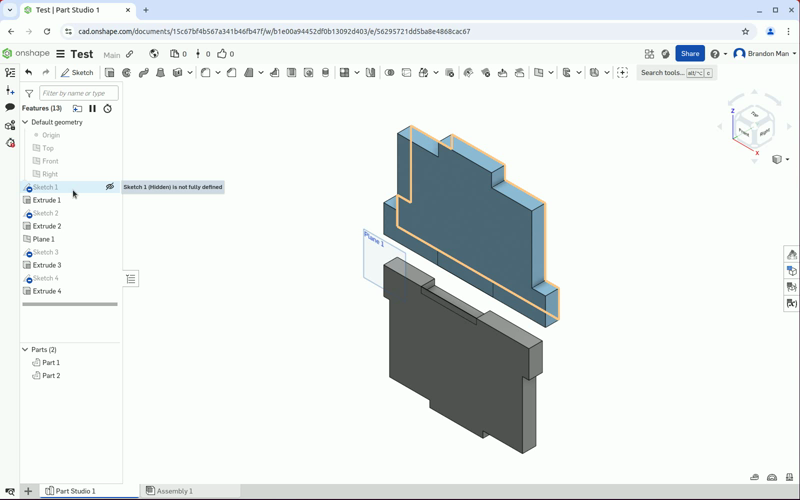
click(73, 189)